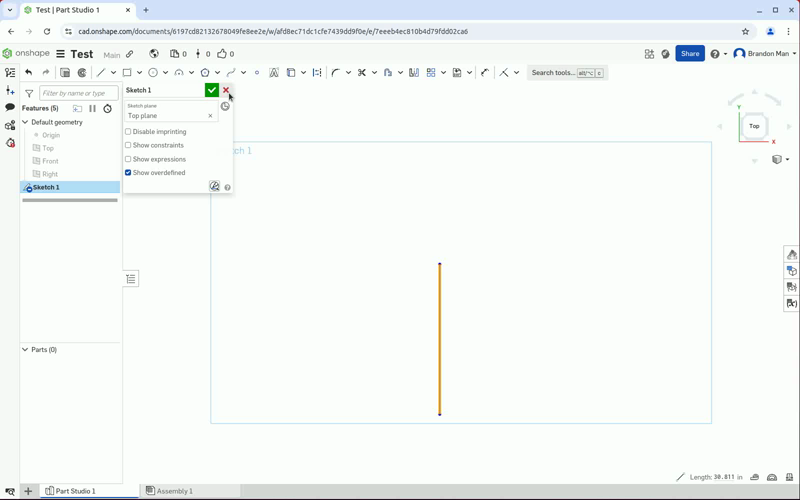
key(shift+h)
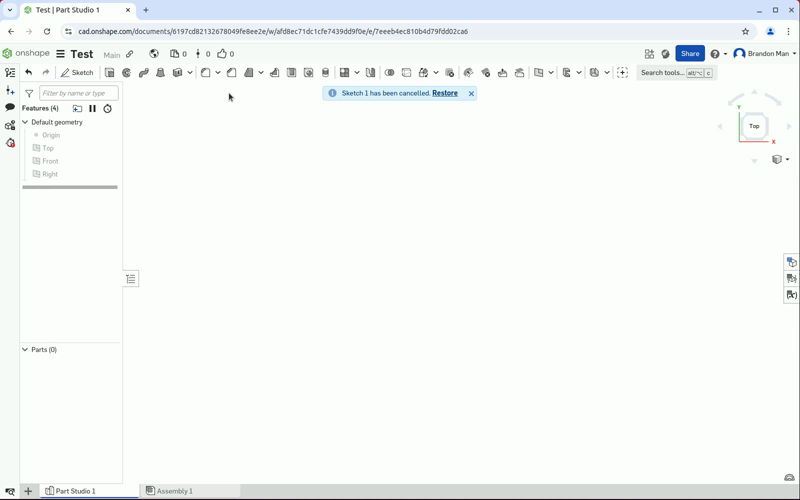
mouse_move(73, 352)
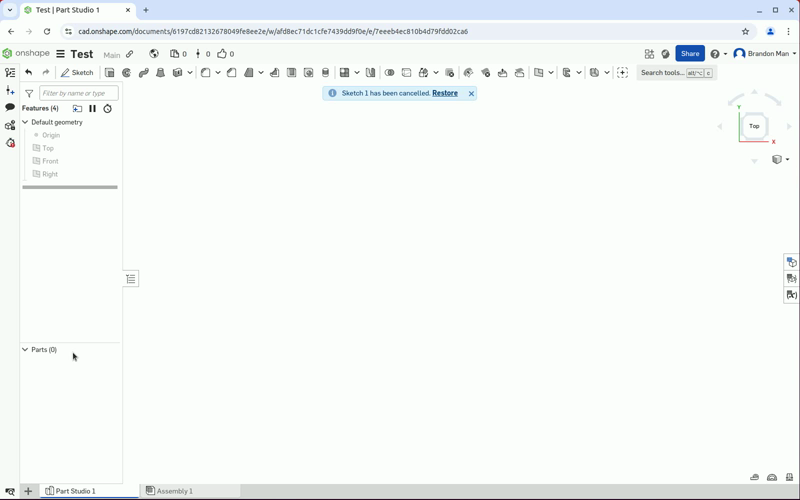
key(y)
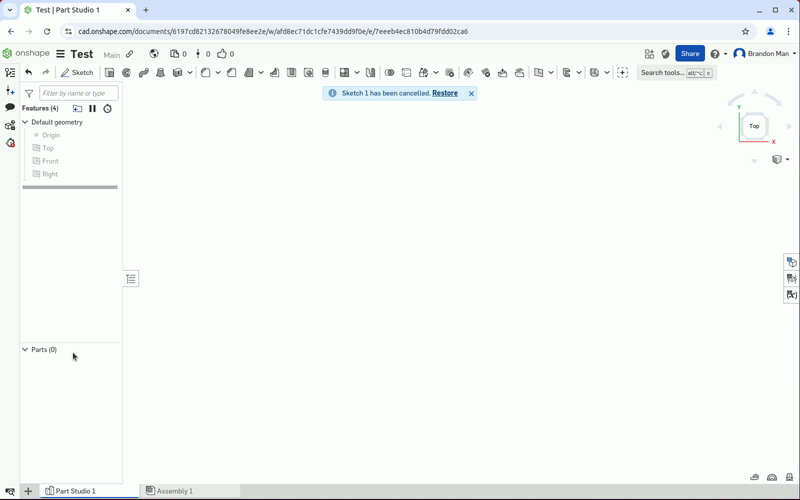
key(shift+p)
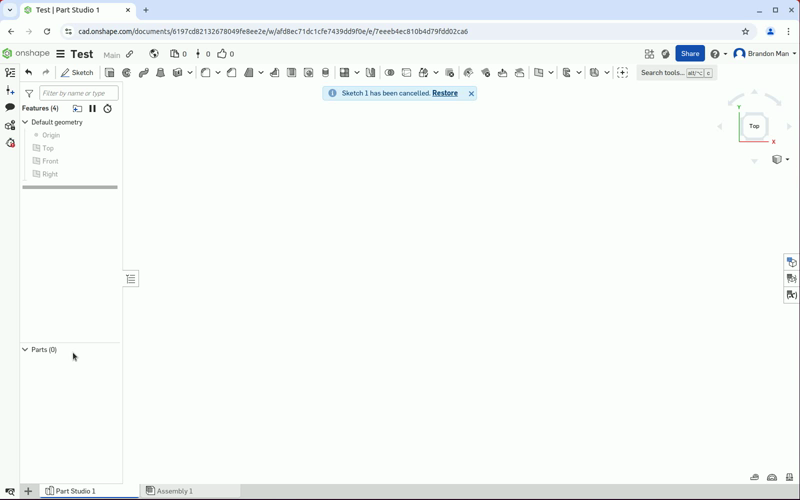
key(space)
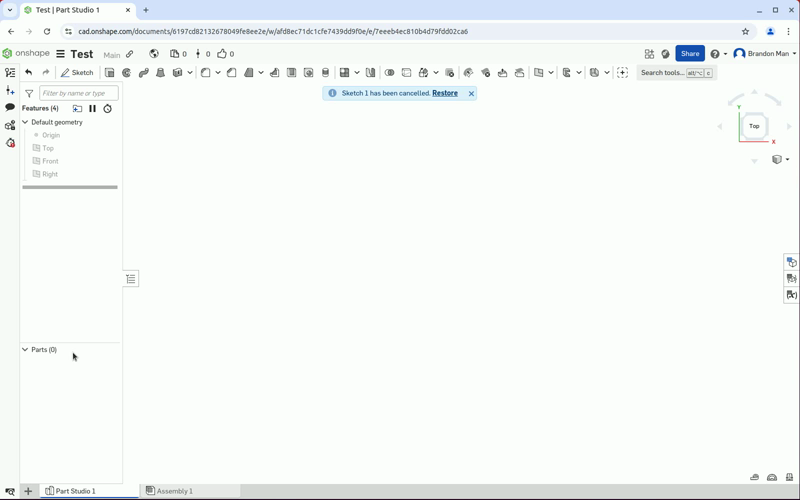
key_down(shift)
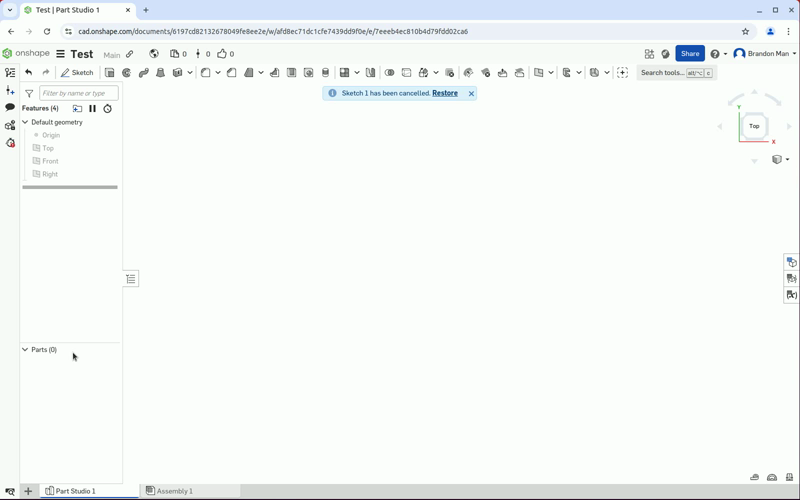
key(up)
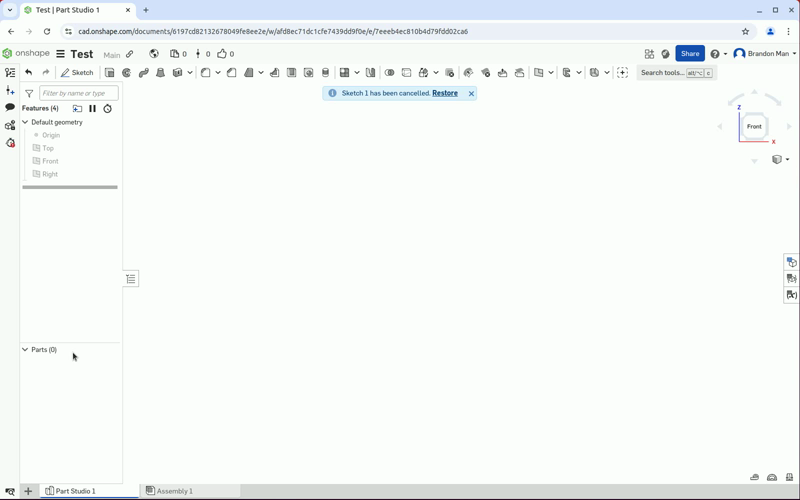
key_up(shift)
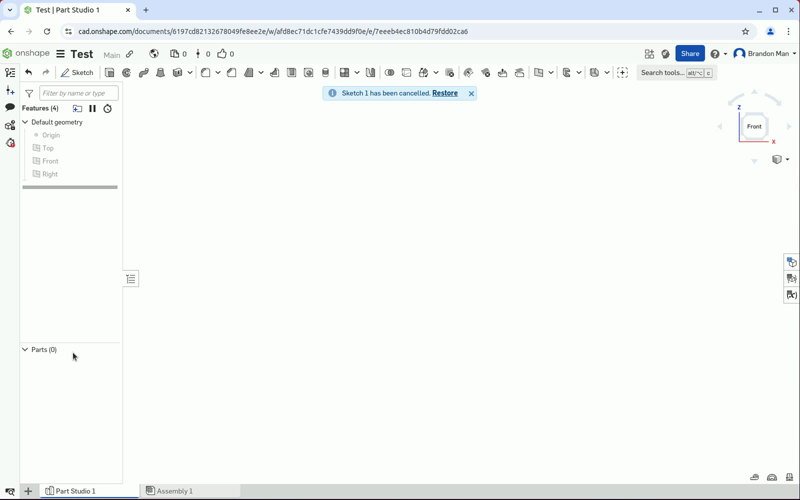
key(space)
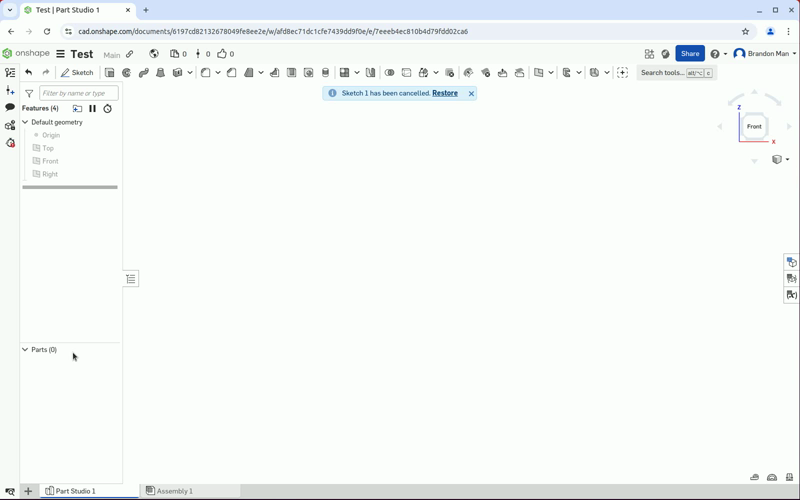
key_down(shift)
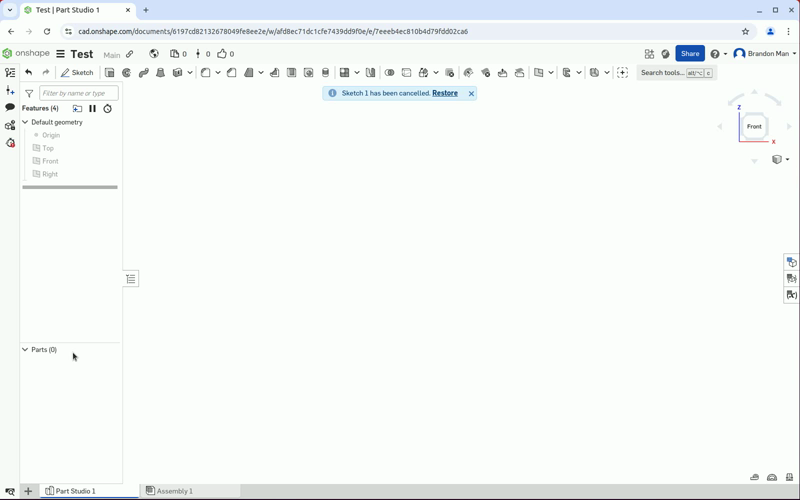
key(left)
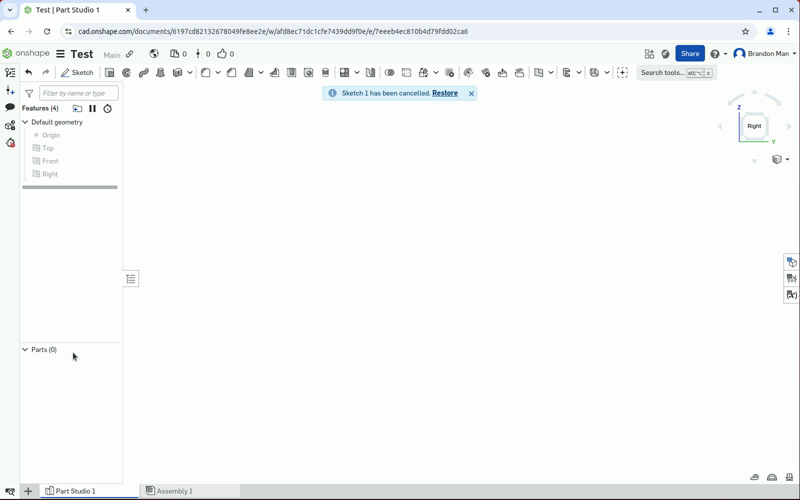
key_up(shift)
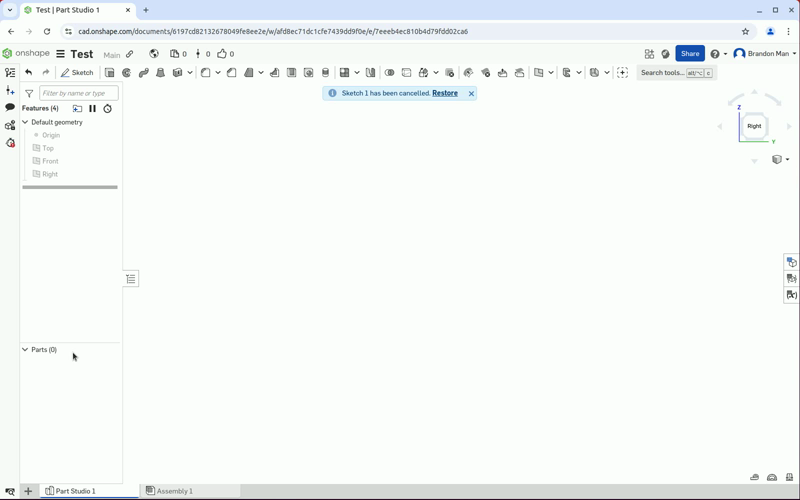
mouse_move(73, 352)
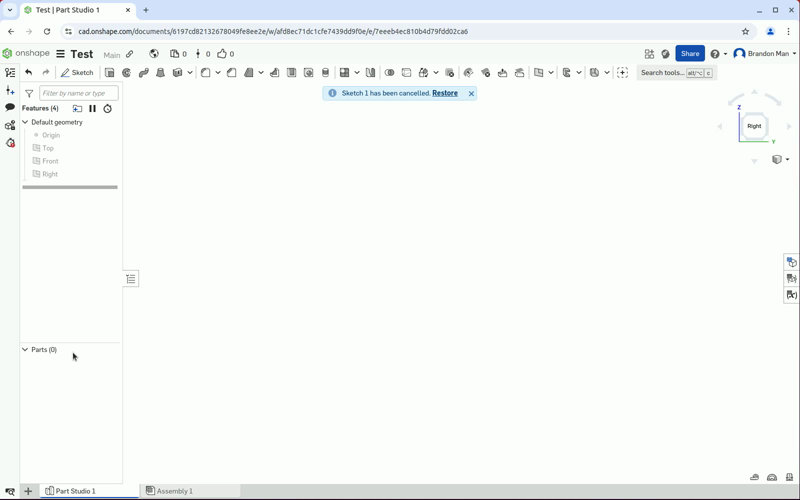
key(shift+y)
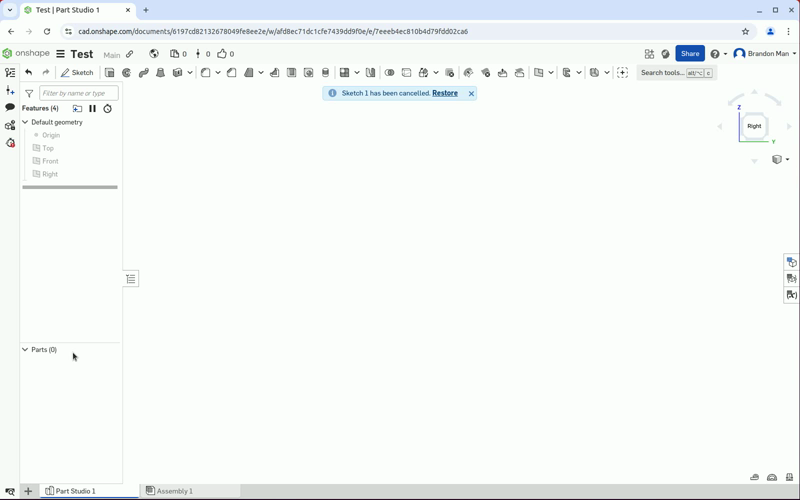
key(shift+s)
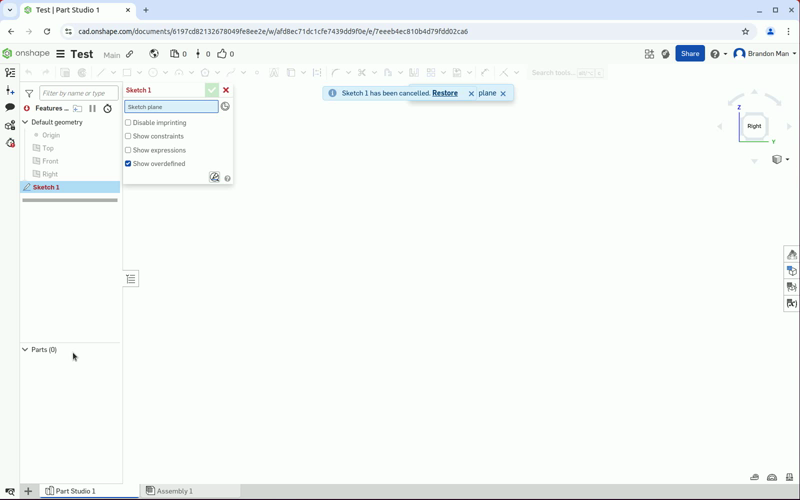
mouse_move(73, 176)
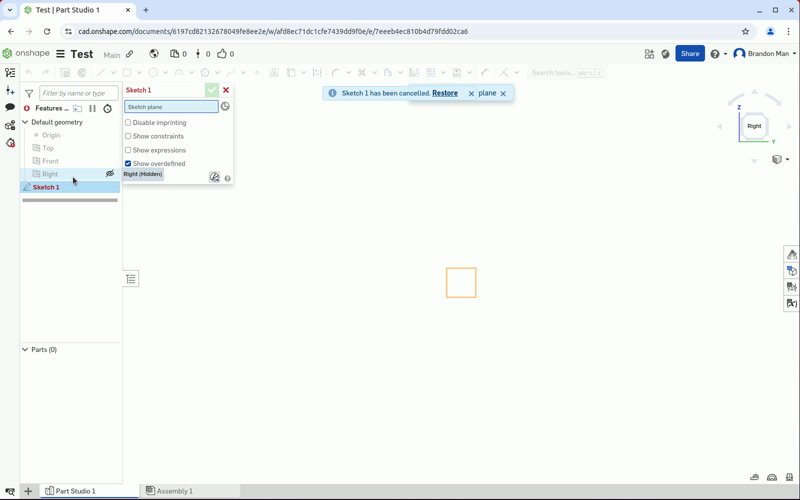
click(73, 176)
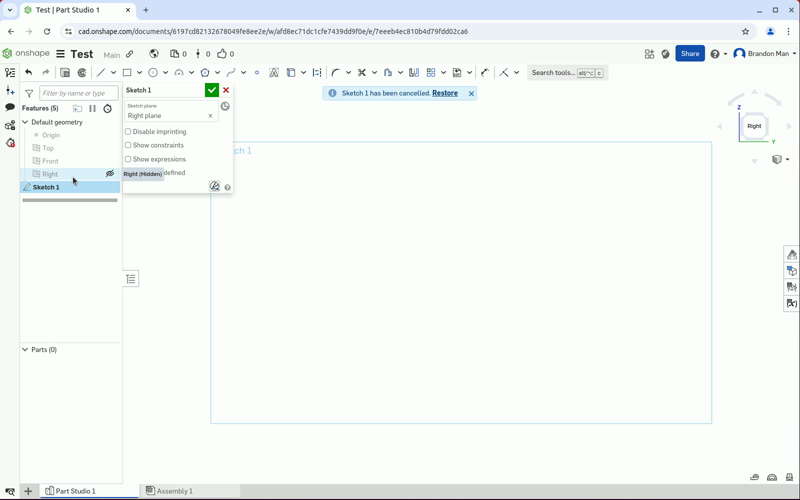
mouse_move(73, 352)
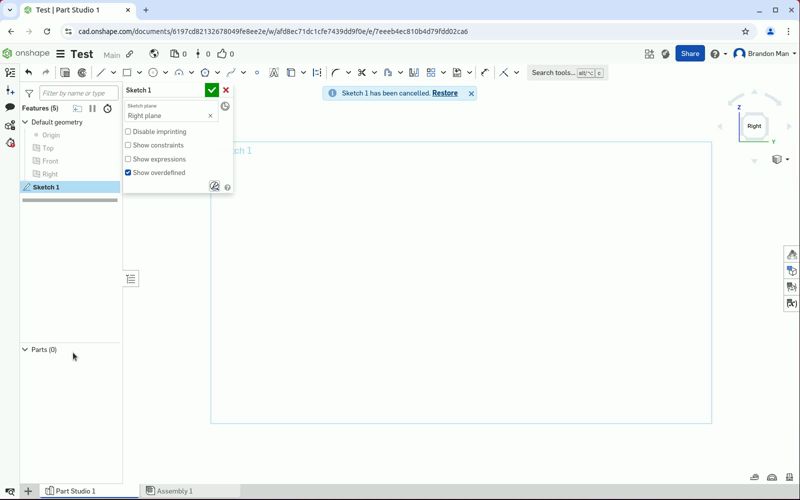
key(y)
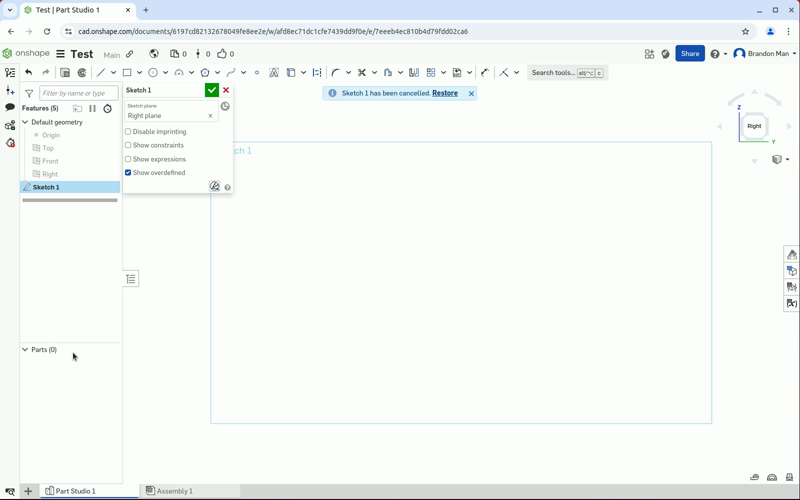
key(l)
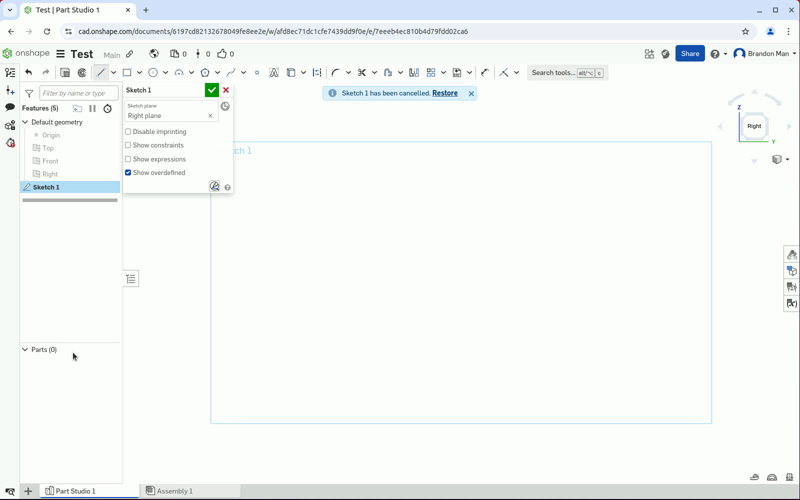
key_down(shift)
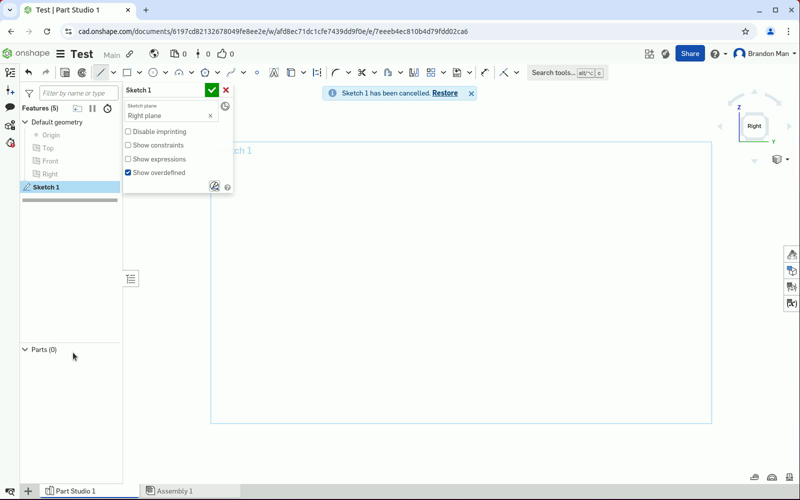
mouse_move(429, 282)
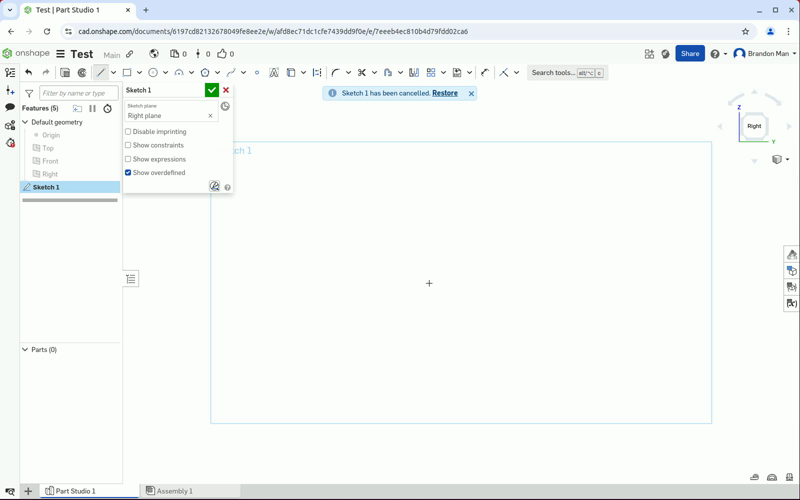
click(429, 282)
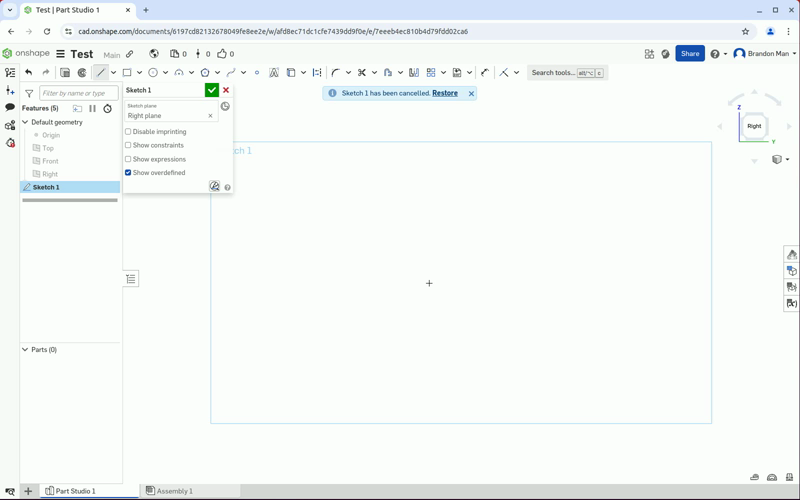
key_up(shift)
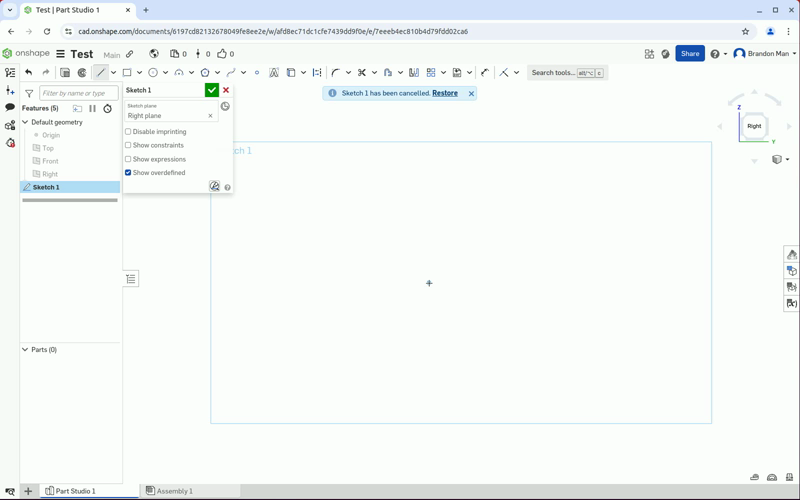
key_down(shift)
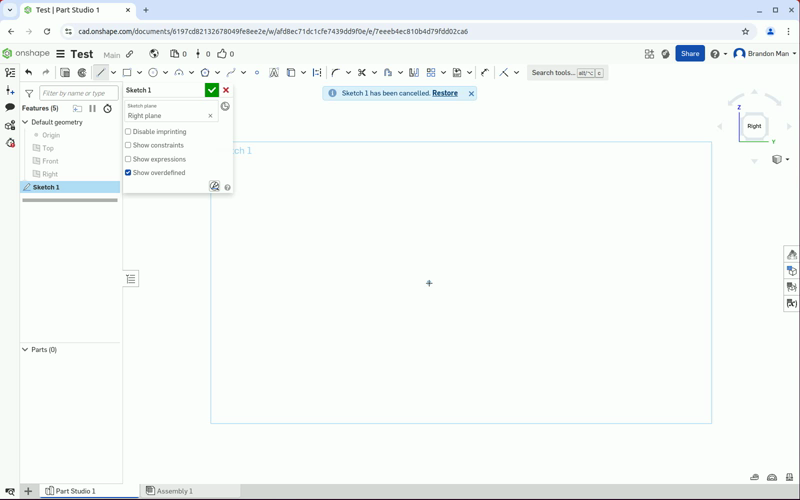
mouse_move(502, 282)
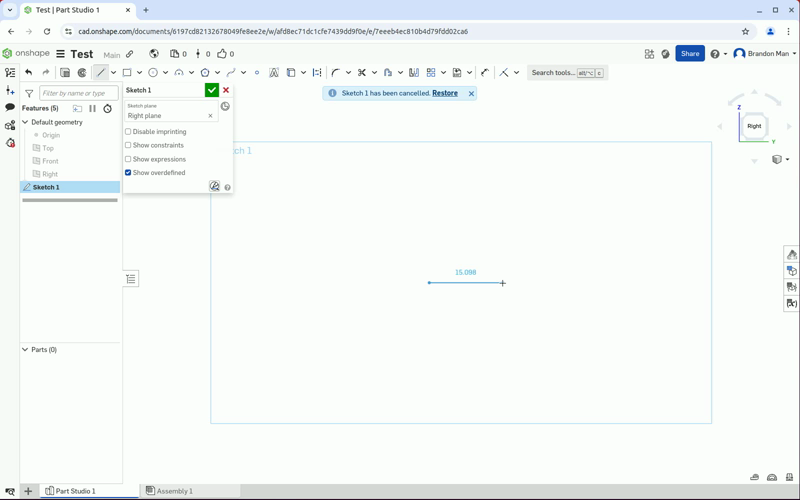
click(502, 282)
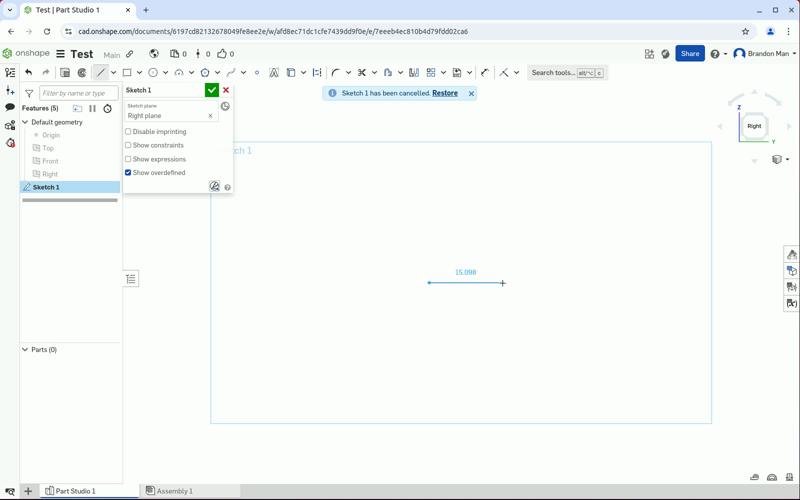
key_up(shift)
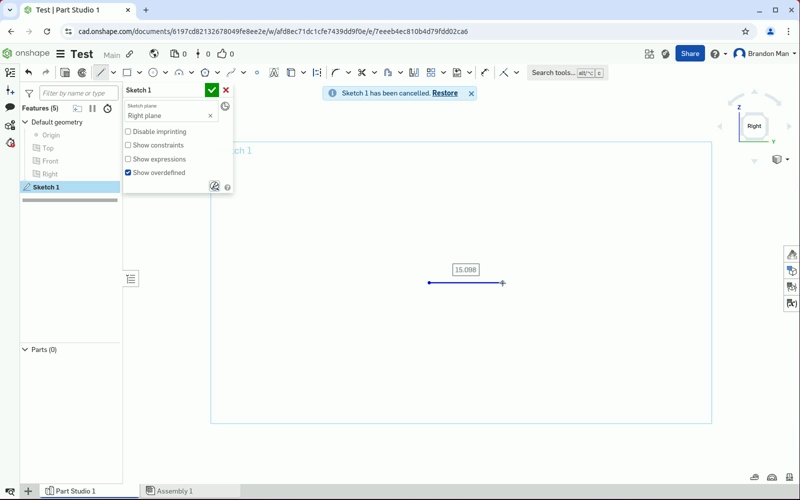
key_down(shift)
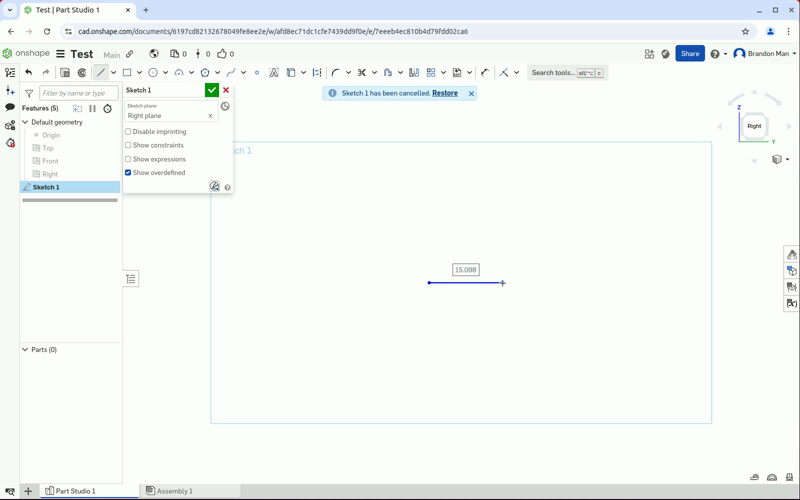
mouse_move(532, 282)
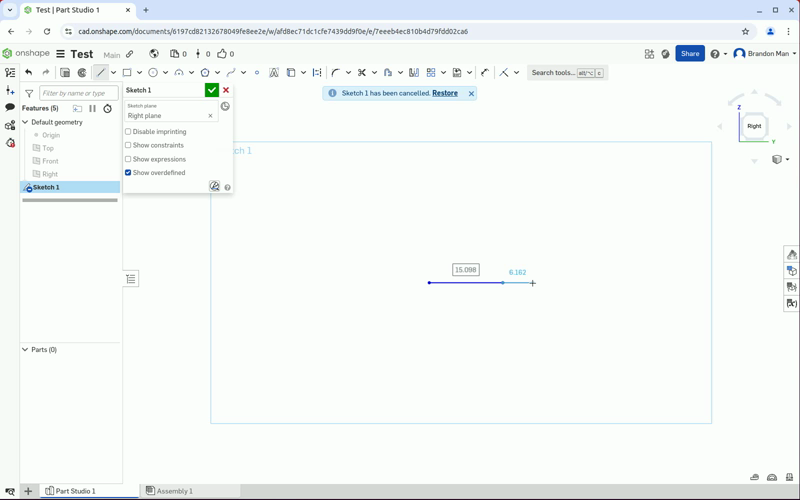
mouse_move(502, 278)
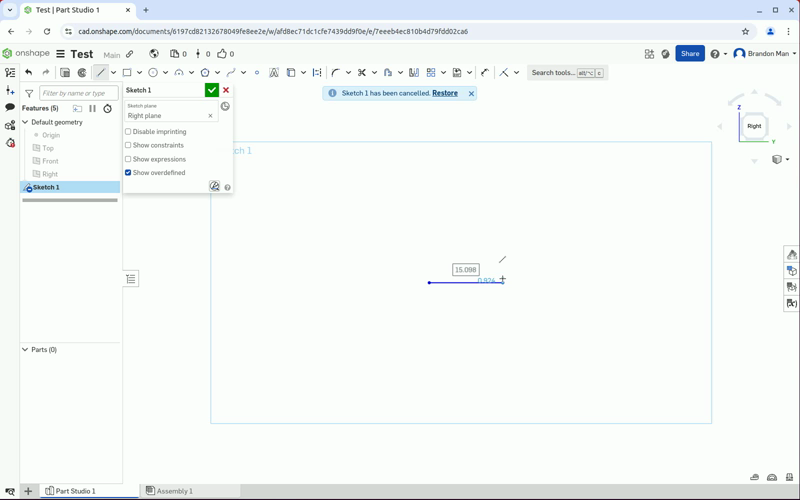
scroll(6)
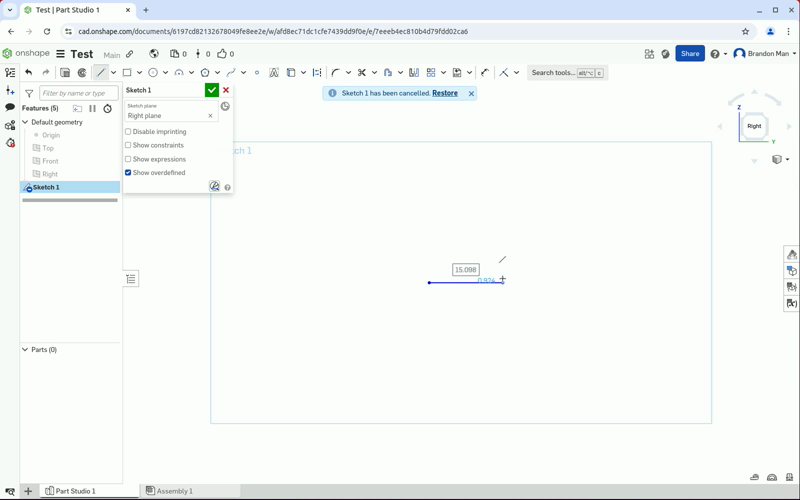
scroll(6)
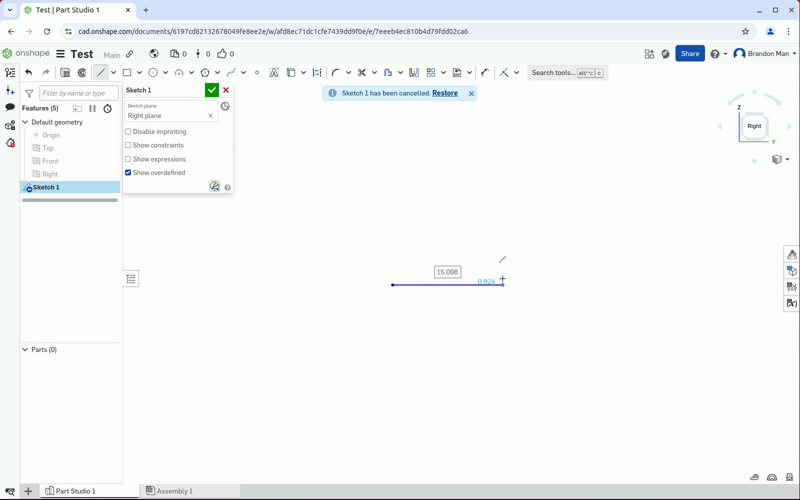
scroll(6)
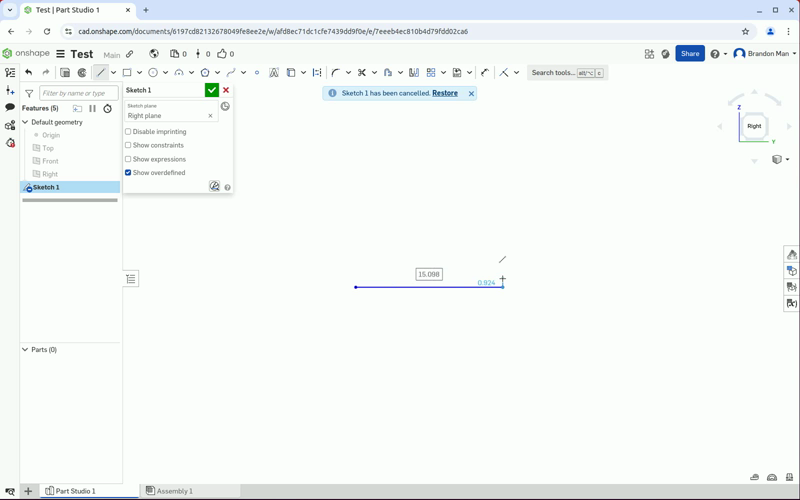
scroll(6)
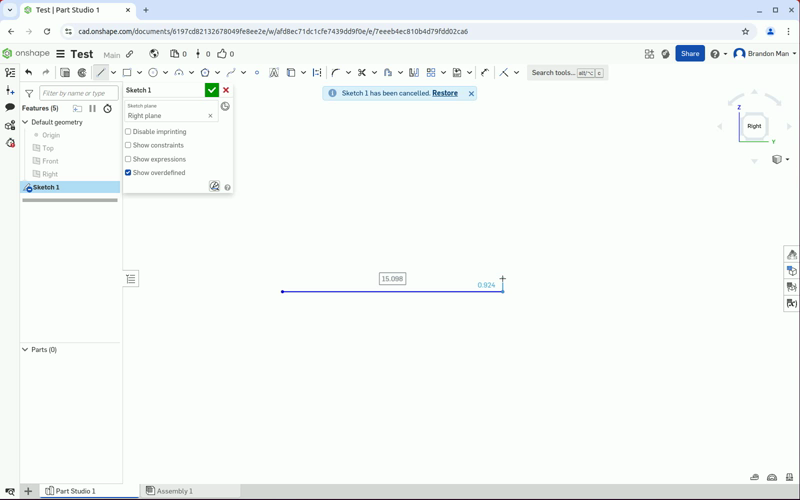
scroll(6)
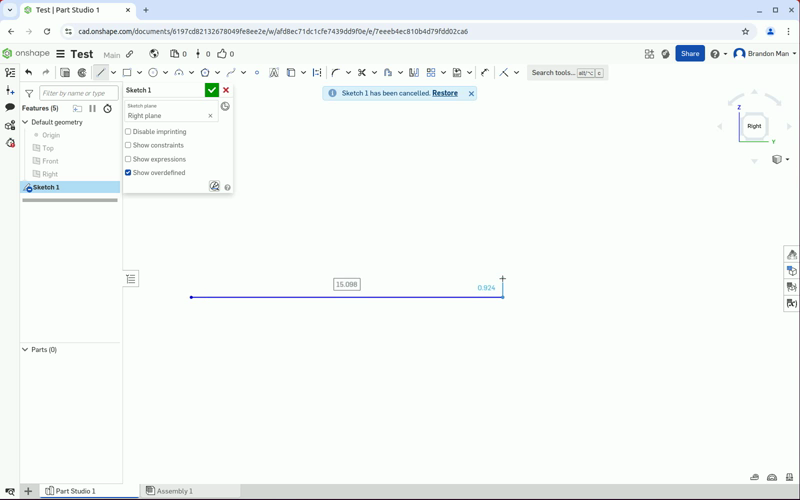
scroll(6)
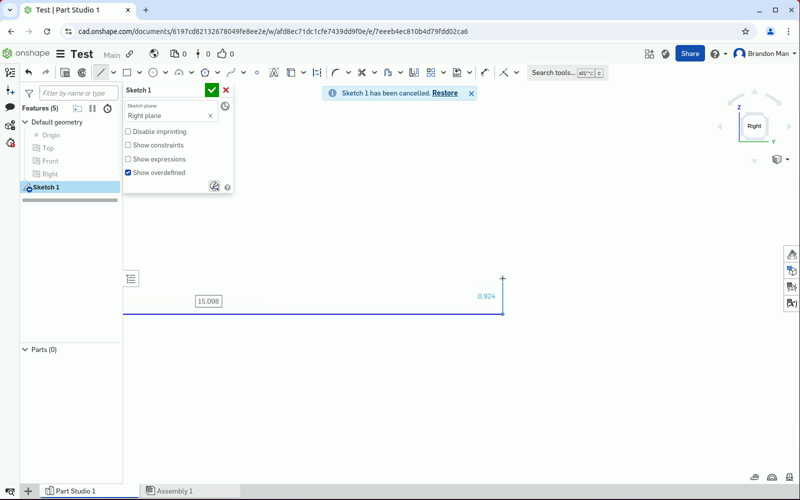
scroll(6)
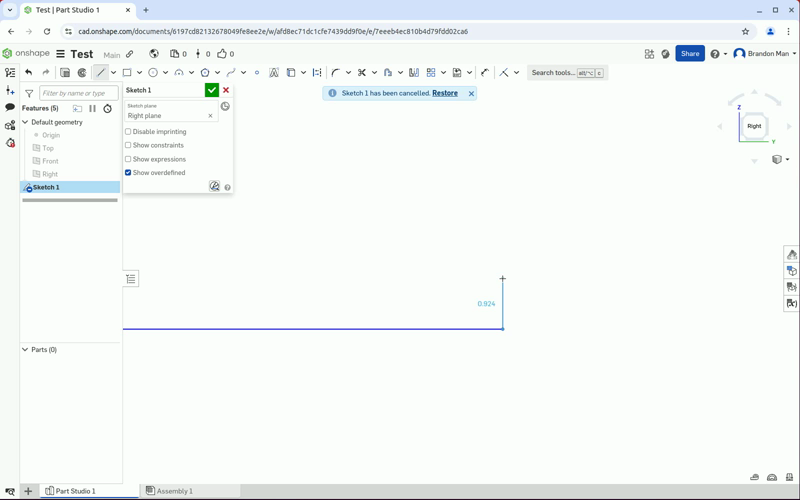
click(502, 278)
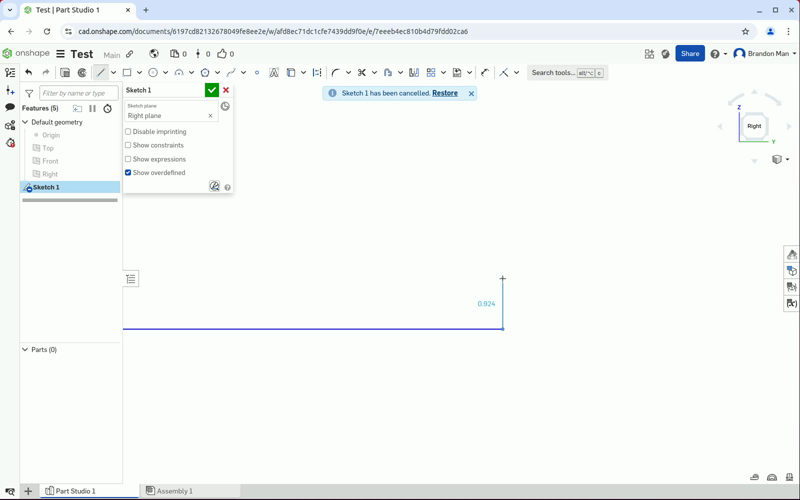
scroll(-6)
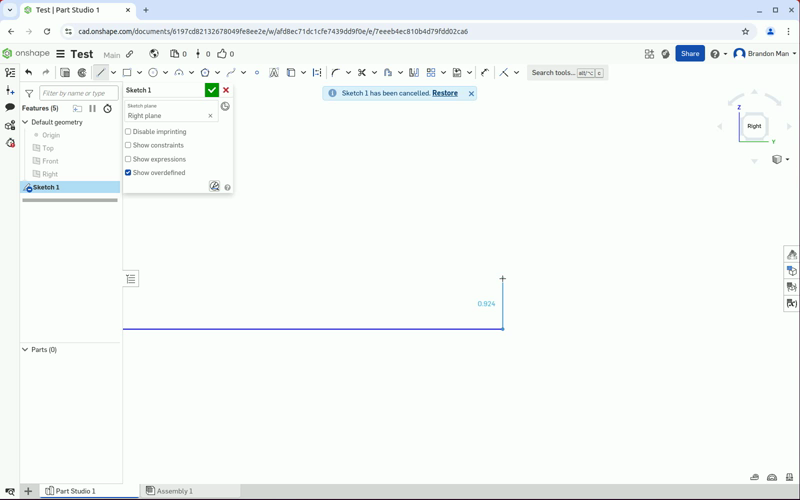
scroll(-6)
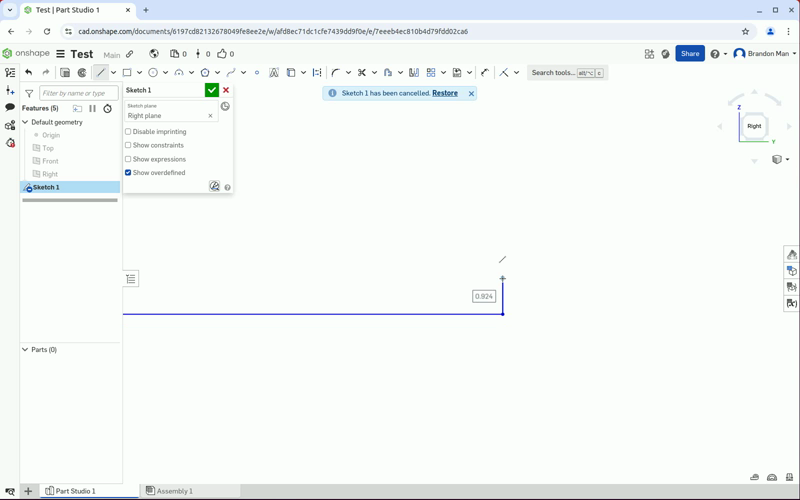
scroll(-6)
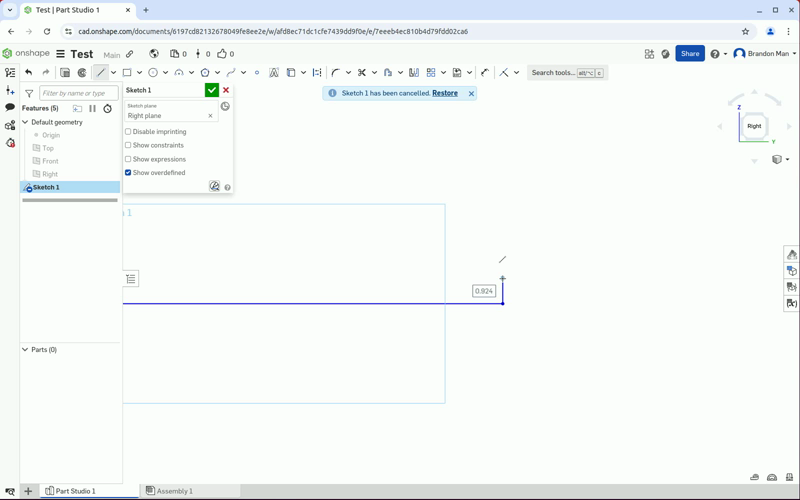
scroll(-6)
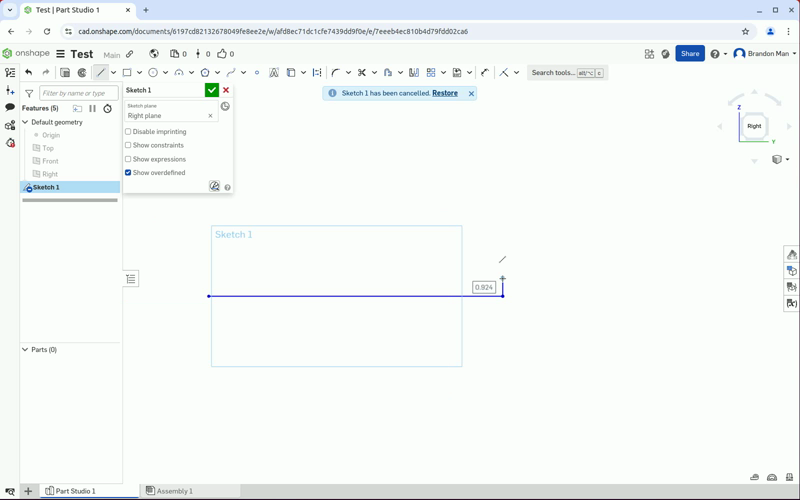
scroll(-6)
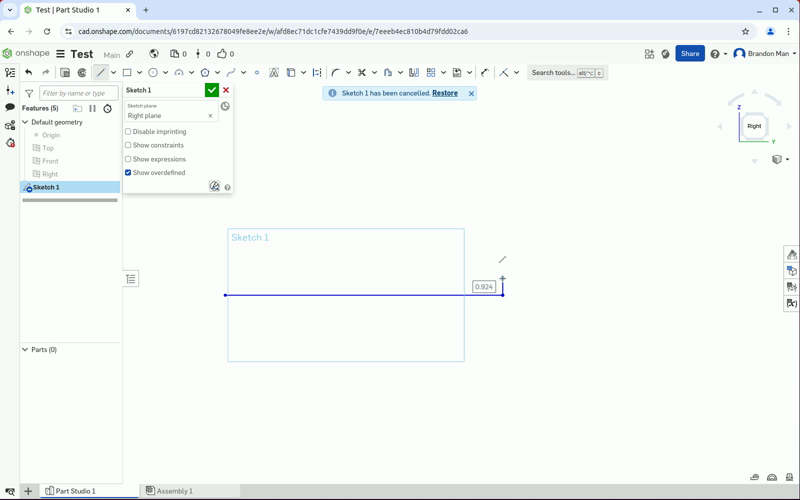
scroll(-6)
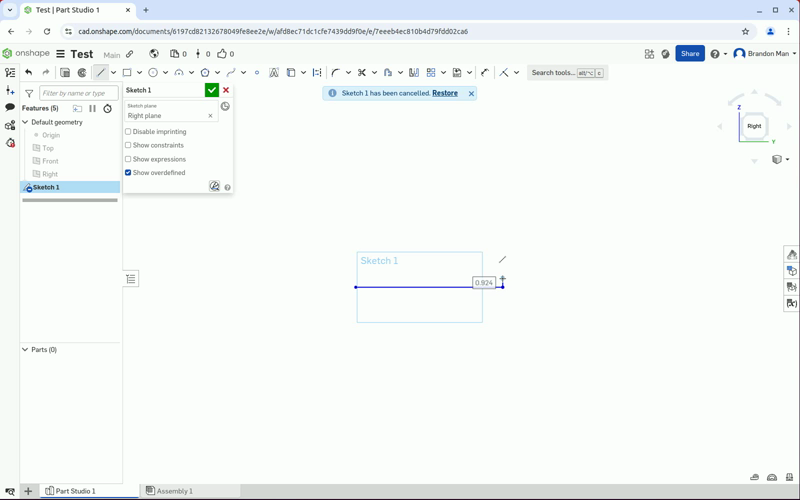
scroll(-6)
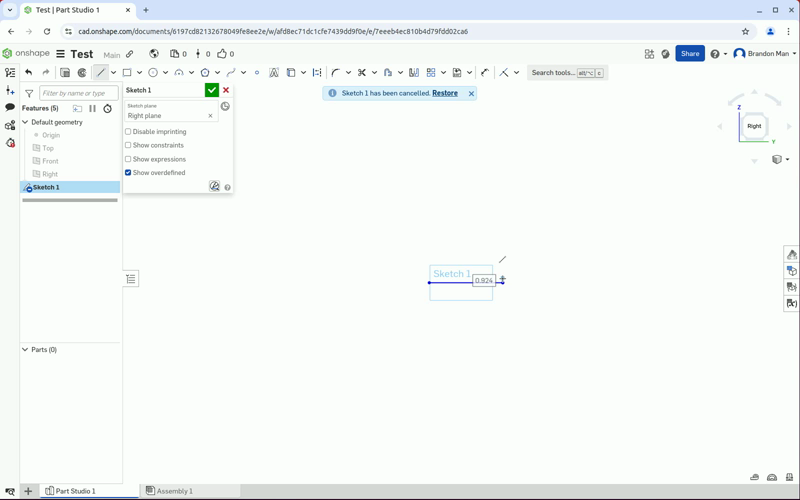
key_up(shift)
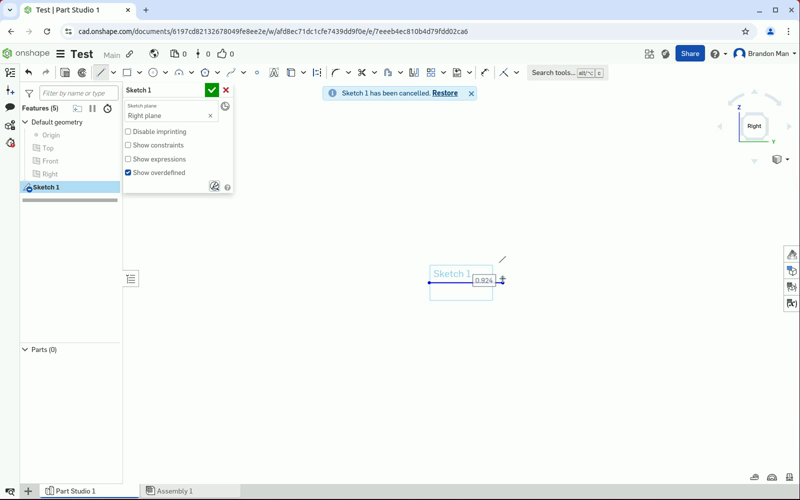
key_down(shift)
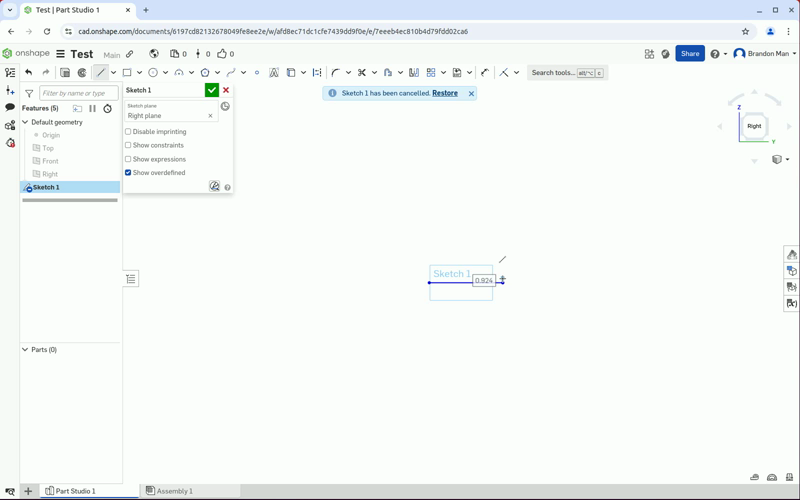
mouse_move(532, 278)
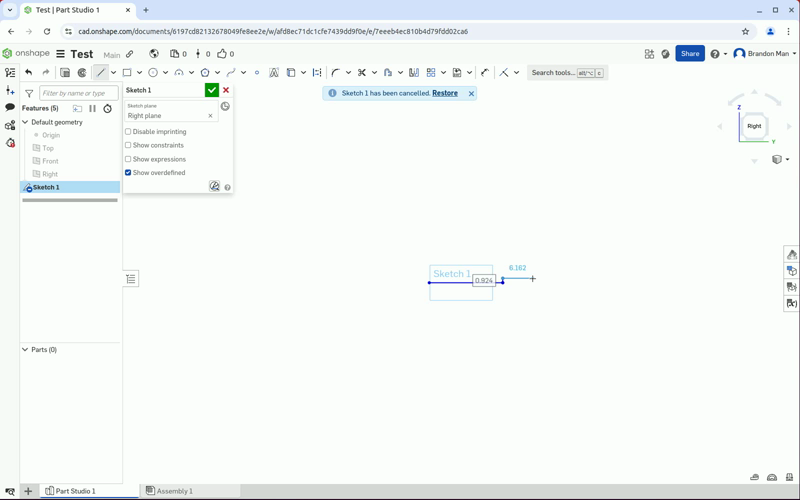
mouse_move(447, 278)
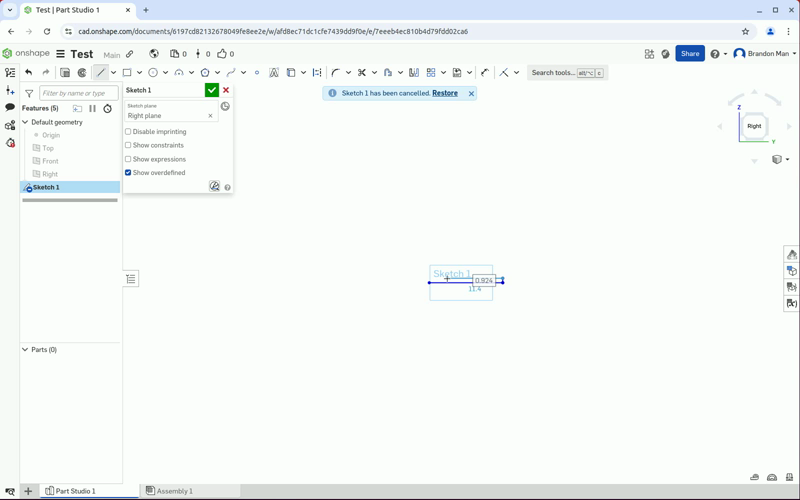
click(447, 278)
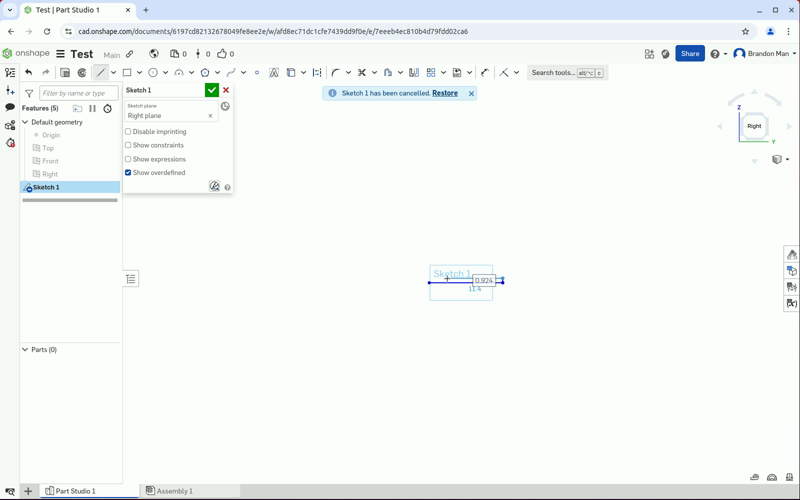
key_up(shift)
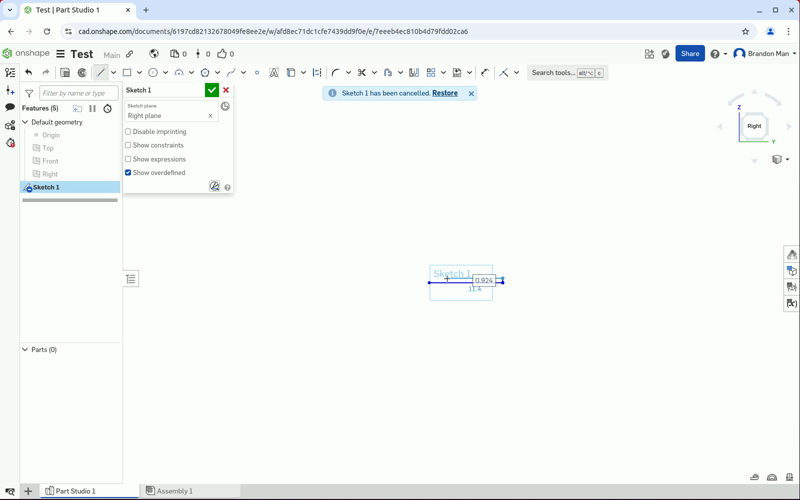
key_down(shift)
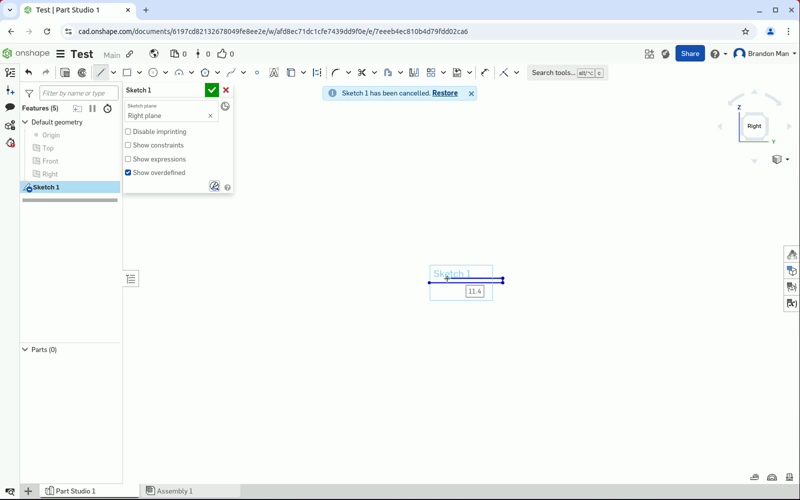
mouse_move(465, 171)
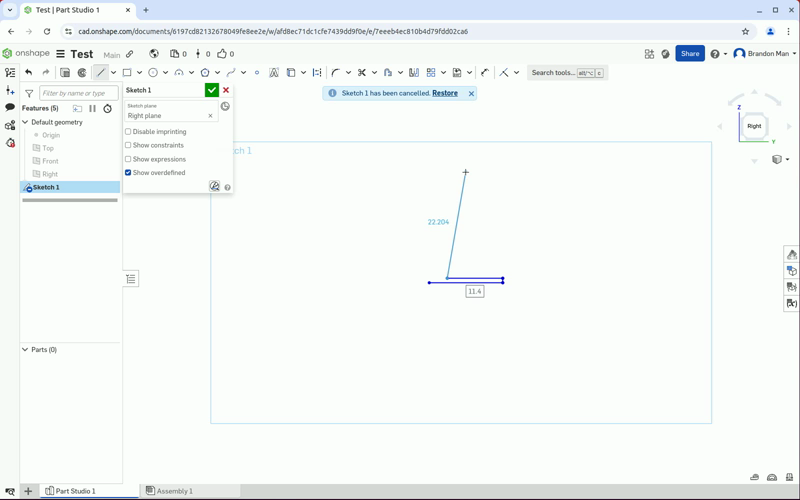
click(465, 171)
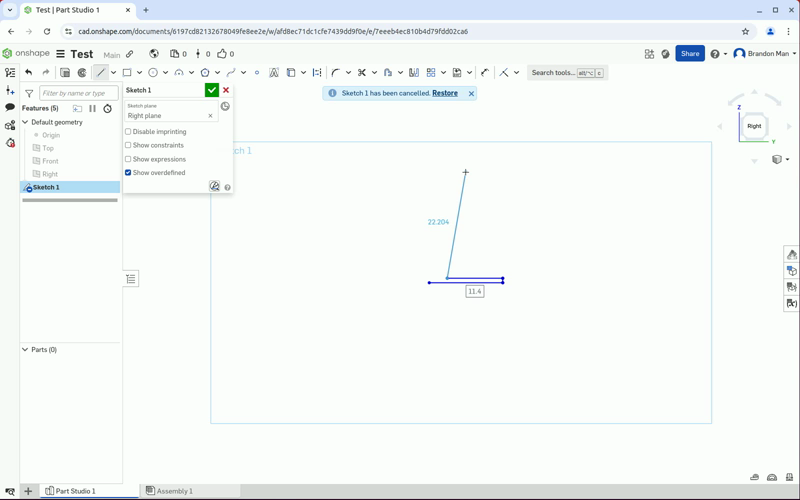
key_up(shift)
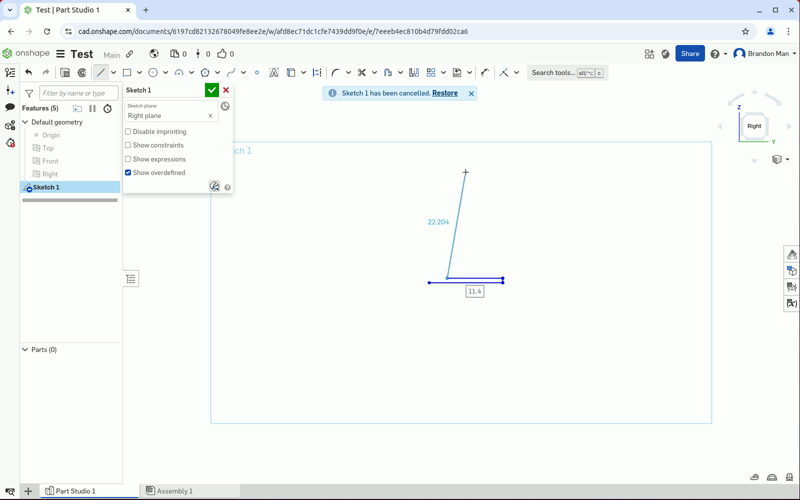
key_down(shift)
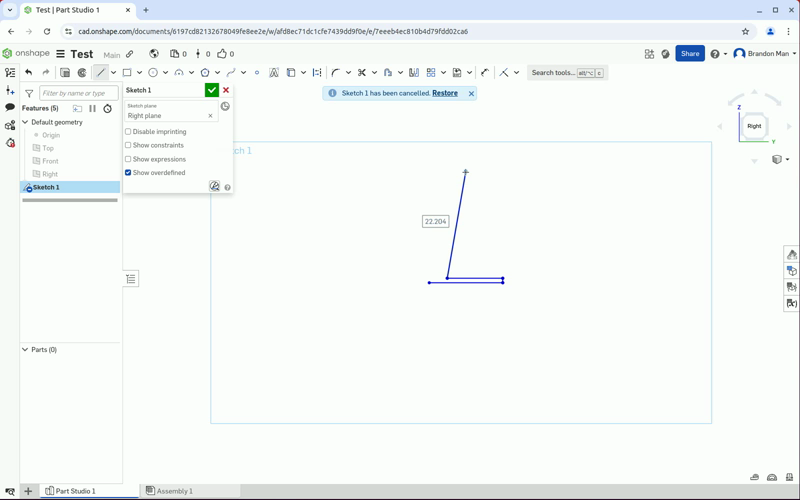
mouse_move(495, 171)
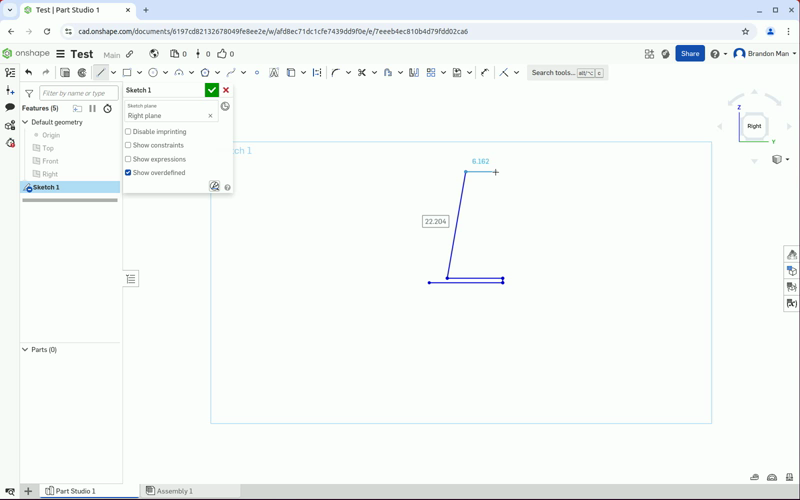
mouse_move(462, 170)
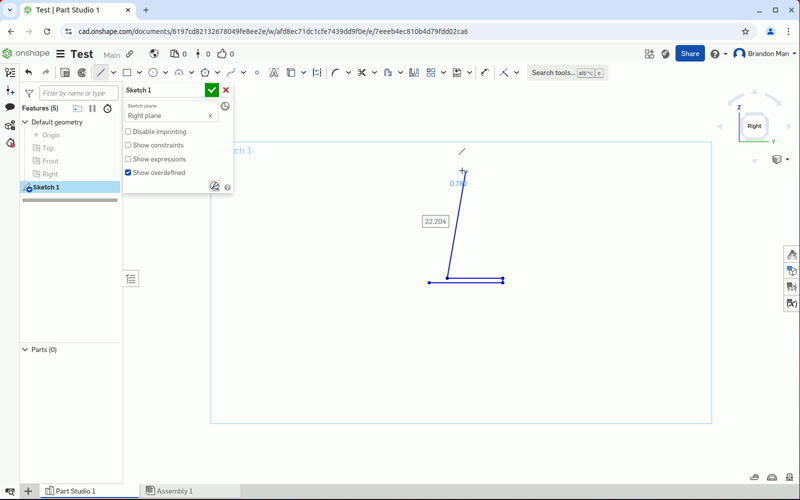
scroll(6)
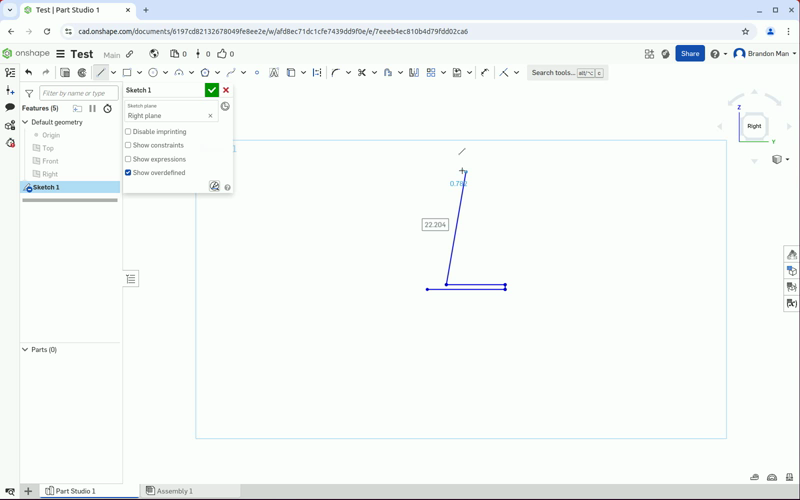
scroll(6)
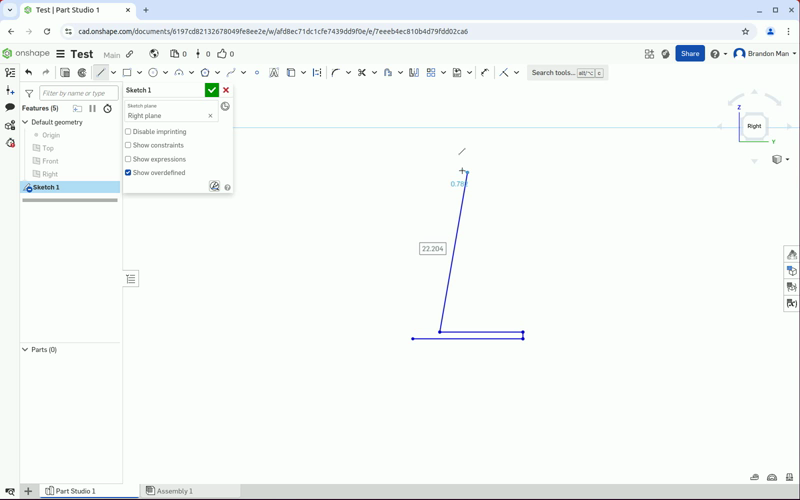
scroll(6)
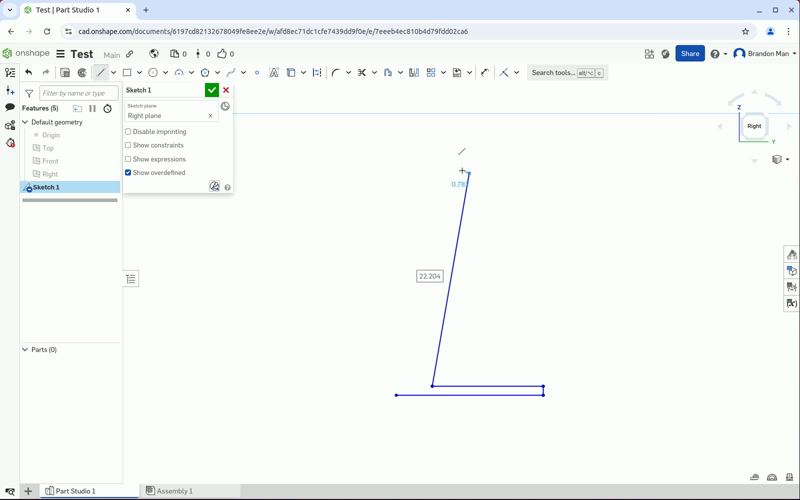
scroll(6)
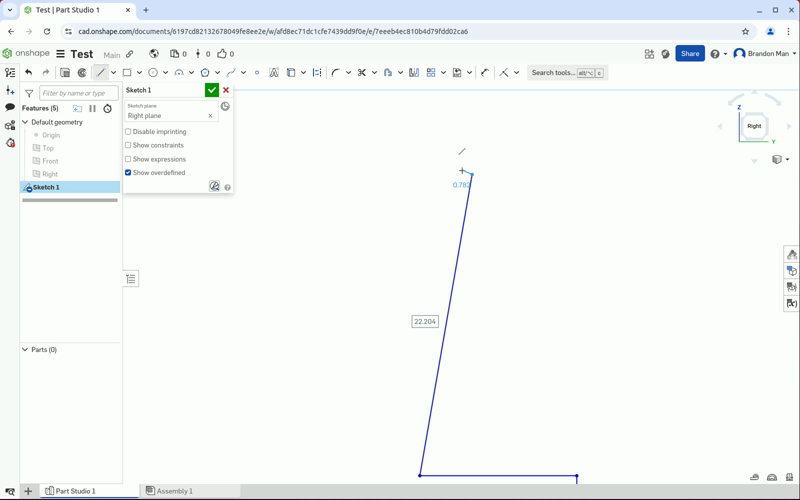
scroll(6)
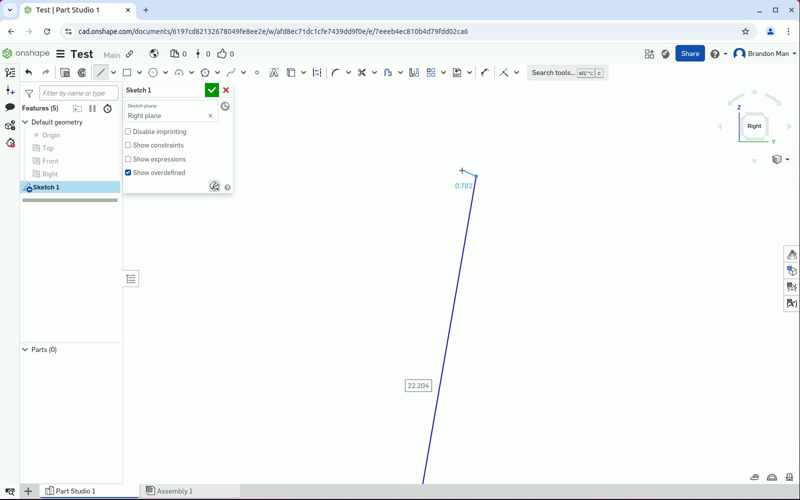
scroll(6)
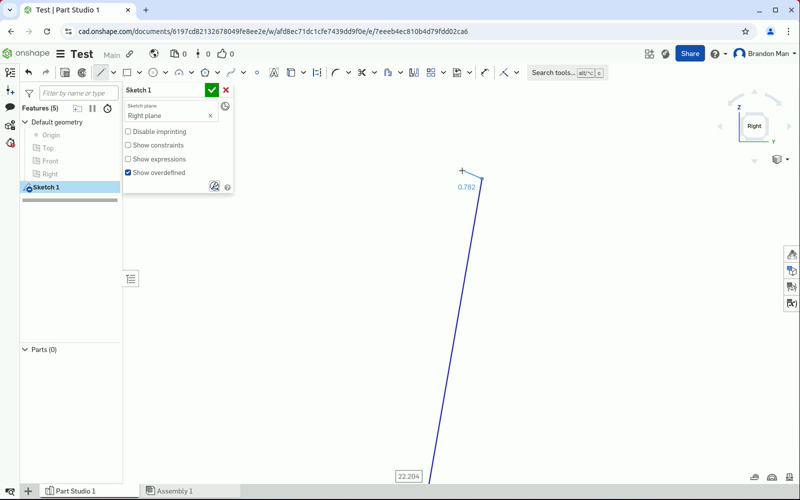
scroll(6)
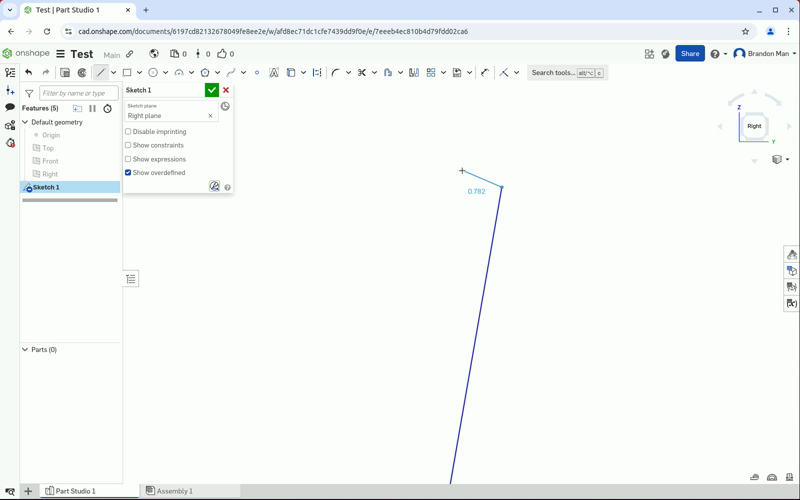
click(462, 170)
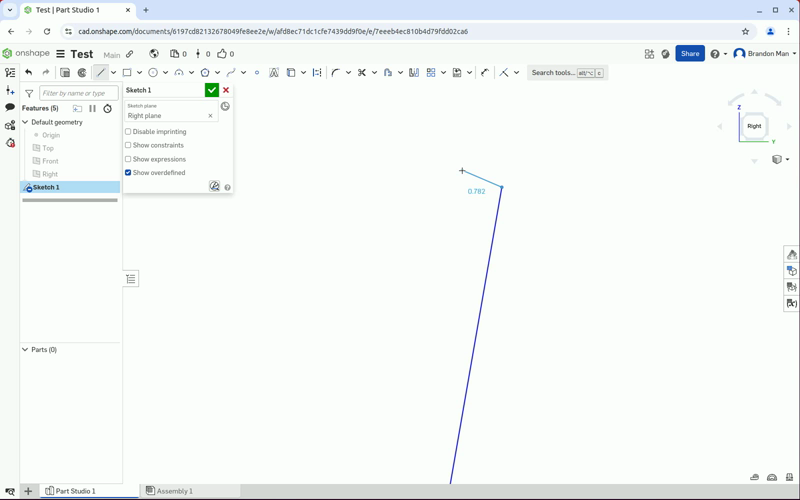
scroll(-6)
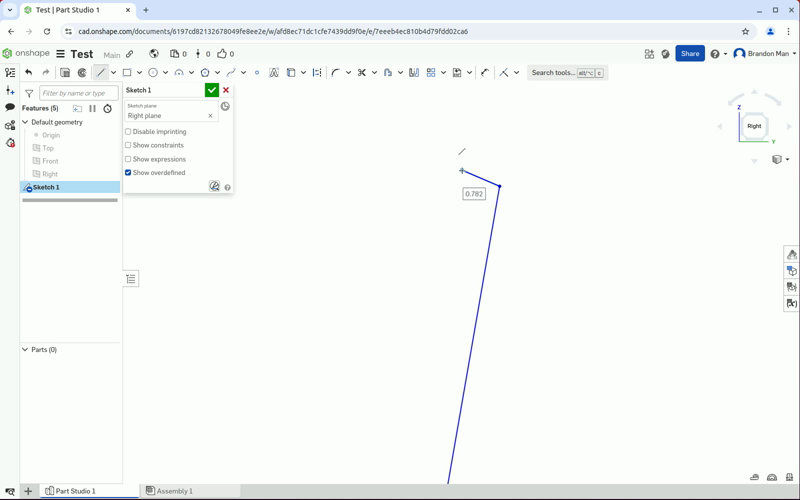
scroll(-6)
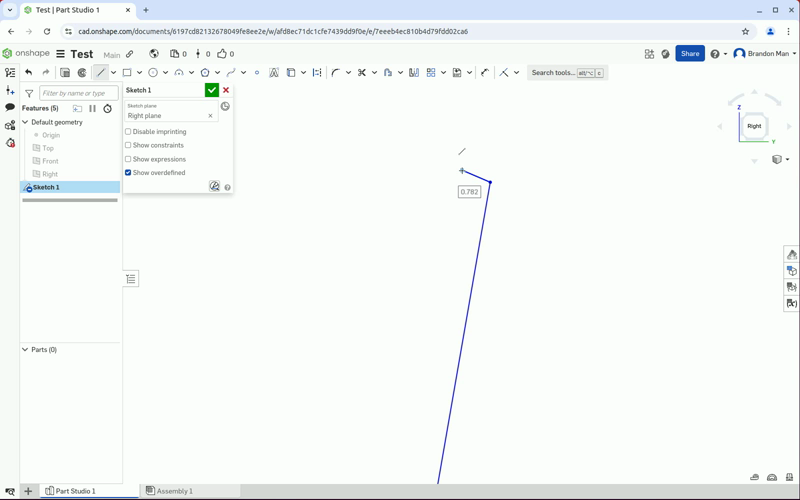
scroll(-6)
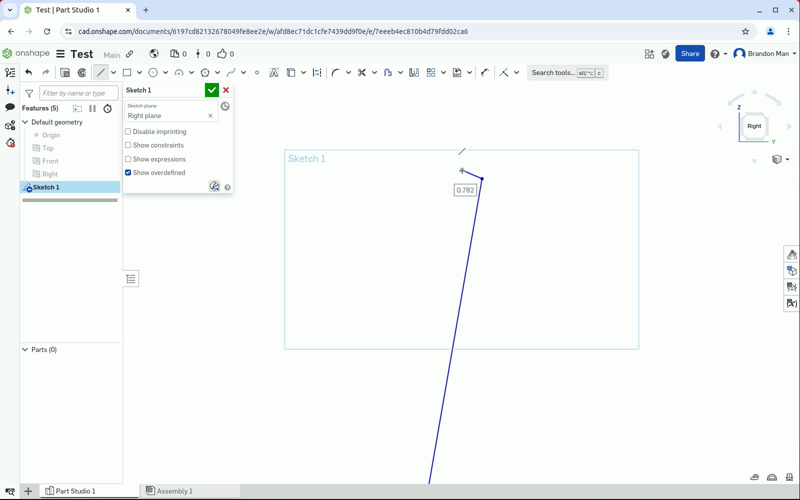
scroll(-6)
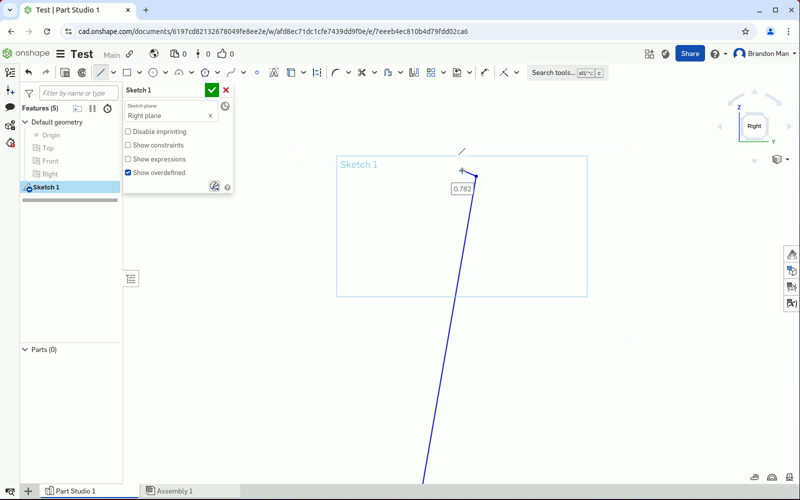
scroll(-6)
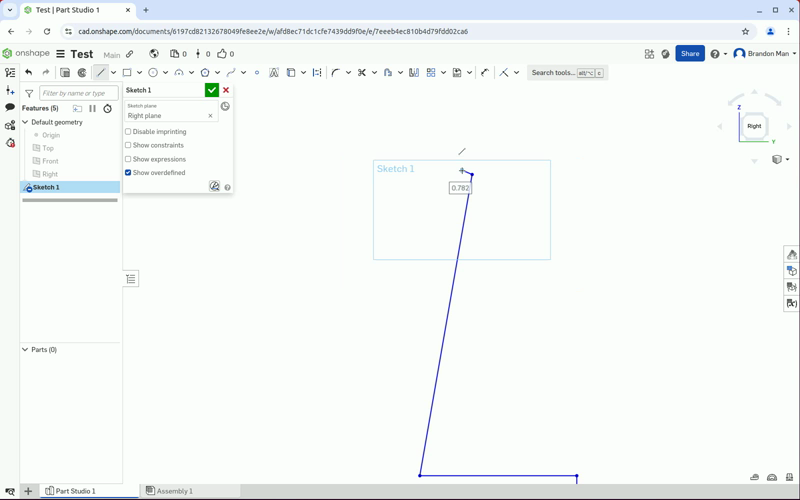
scroll(-6)
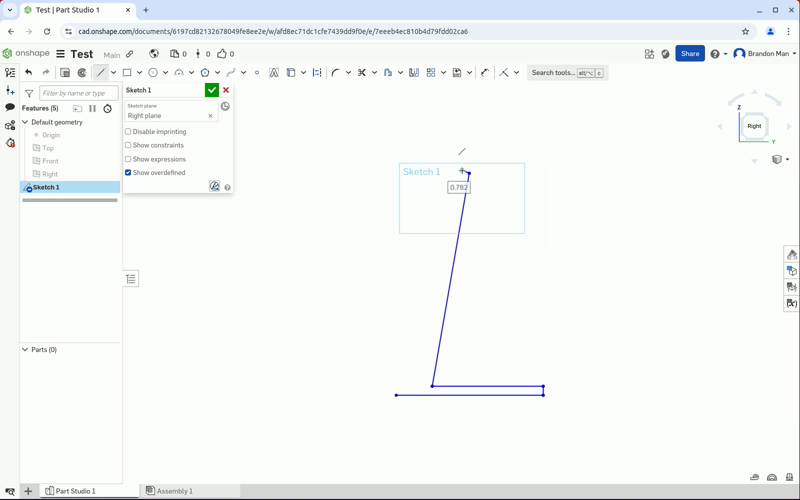
scroll(-6)
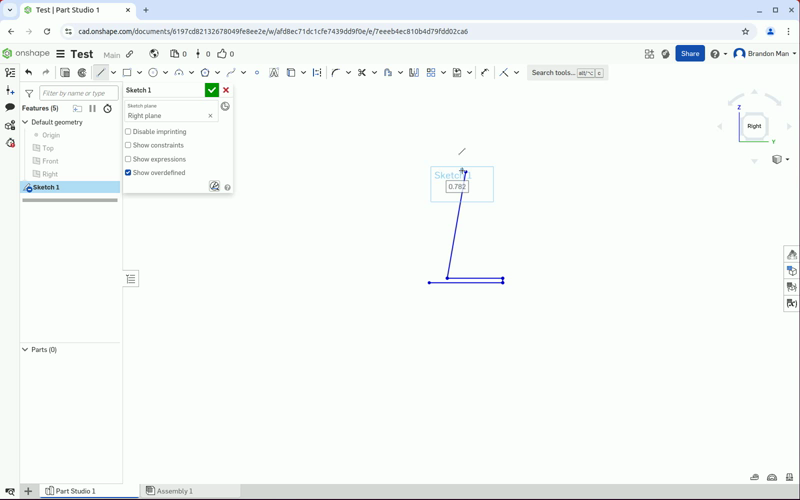
key_up(shift)
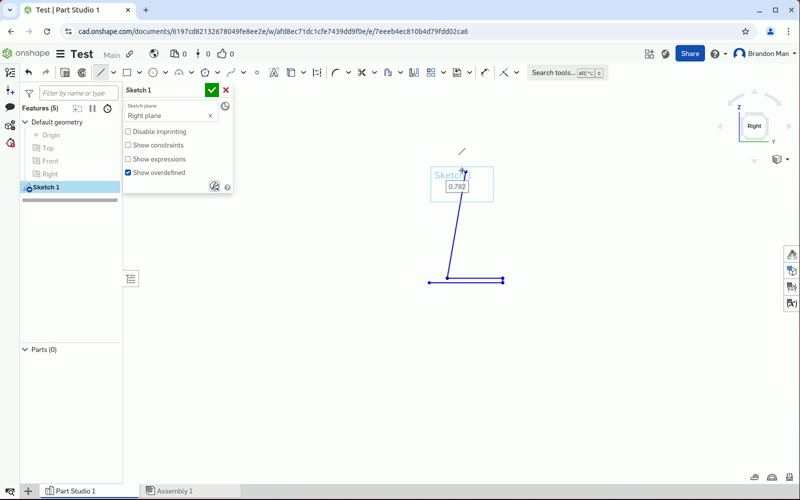
key_down(shift)
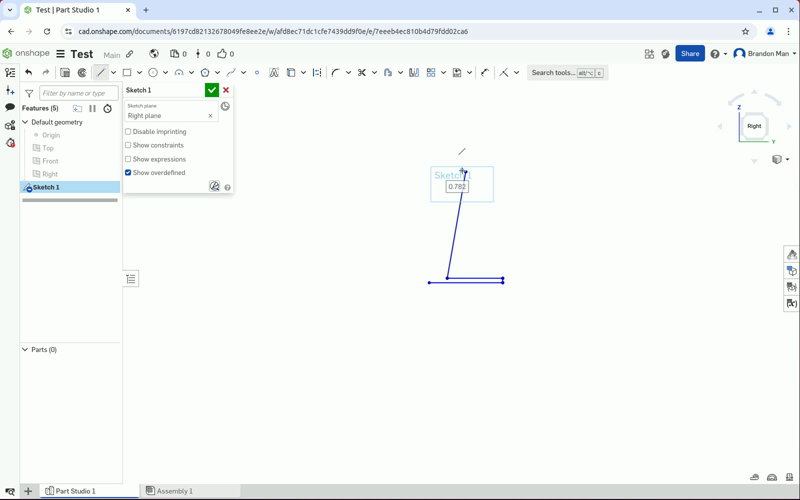
mouse_move(443, 278)
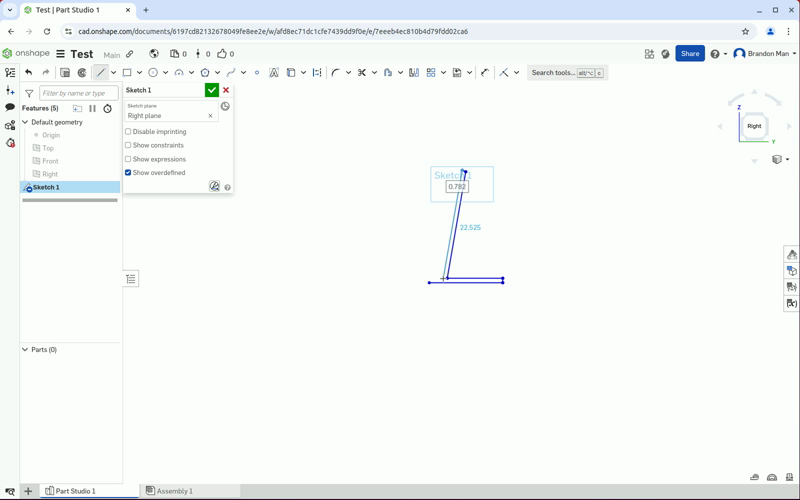
scroll(6)
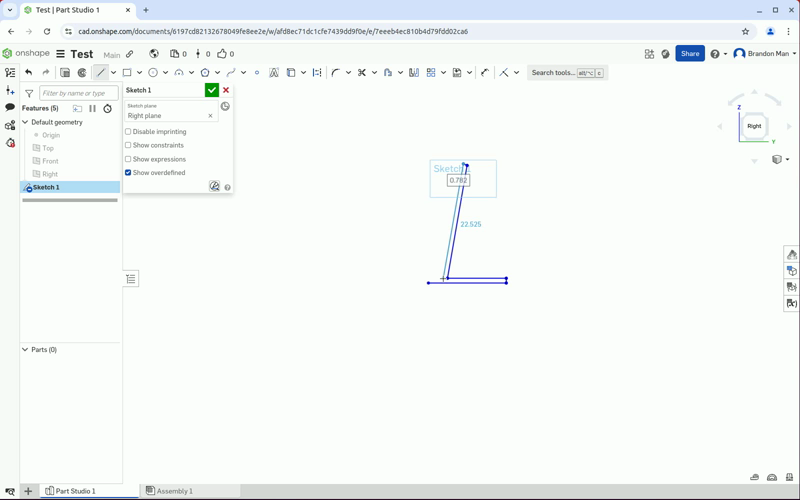
scroll(6)
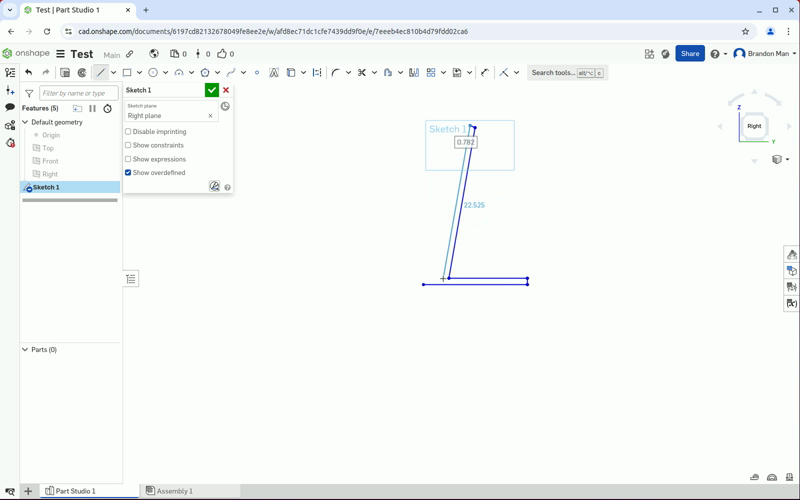
scroll(6)
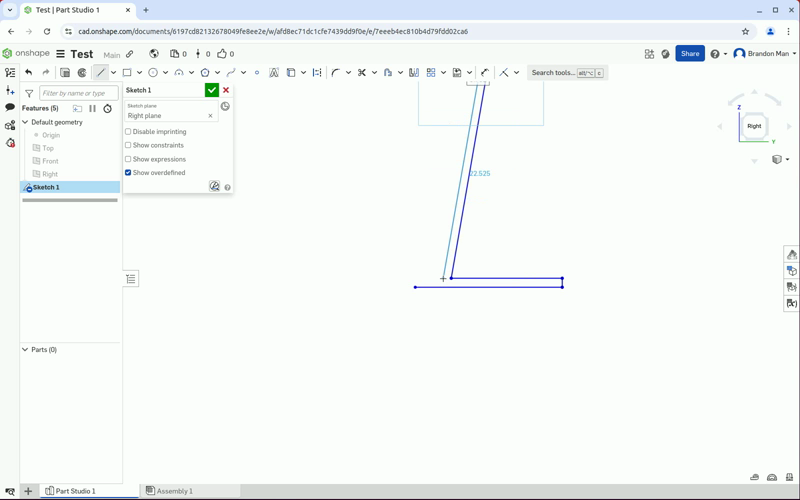
scroll(6)
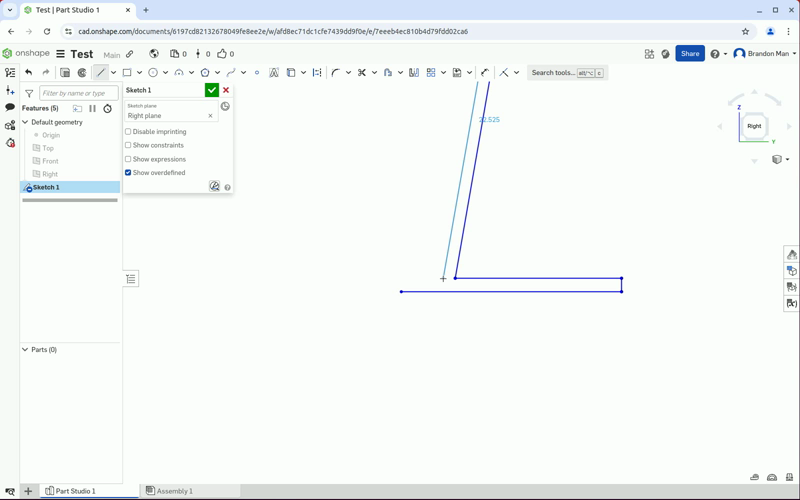
scroll(6)
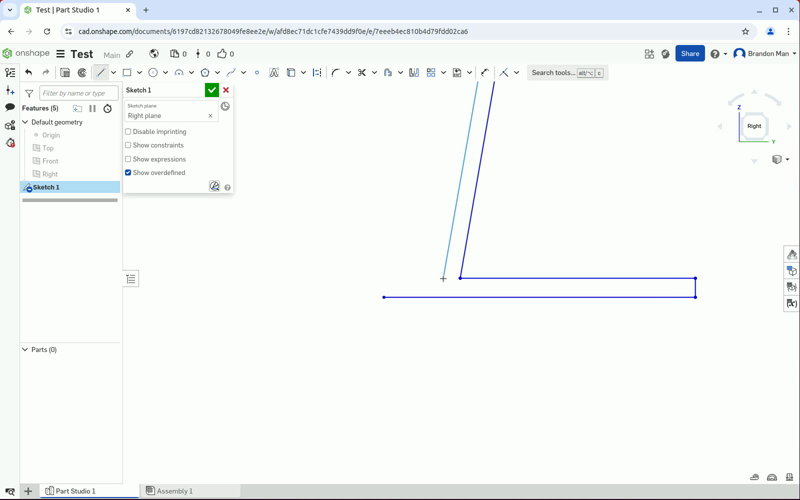
scroll(6)
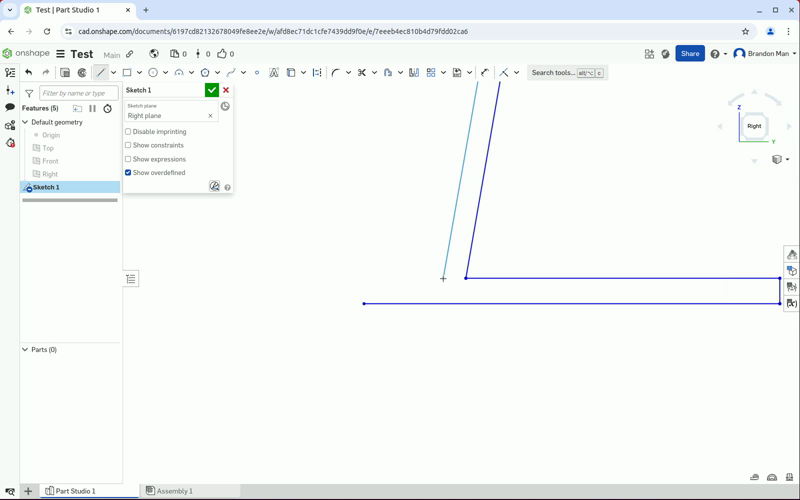
scroll(6)
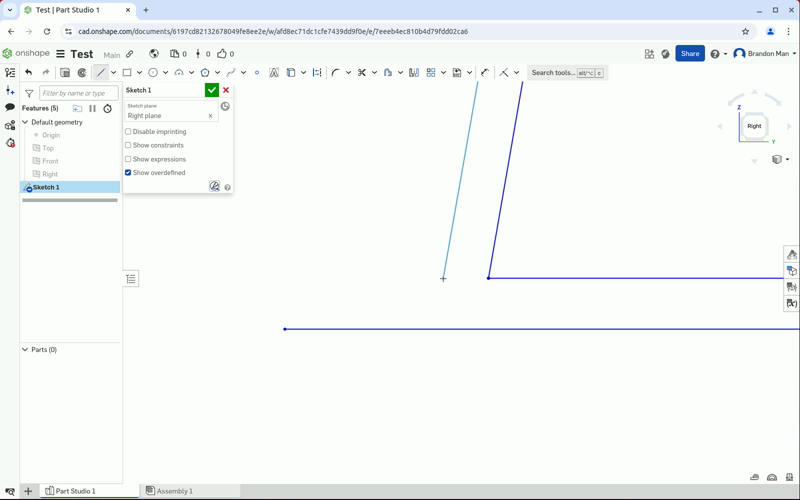
click(443, 278)
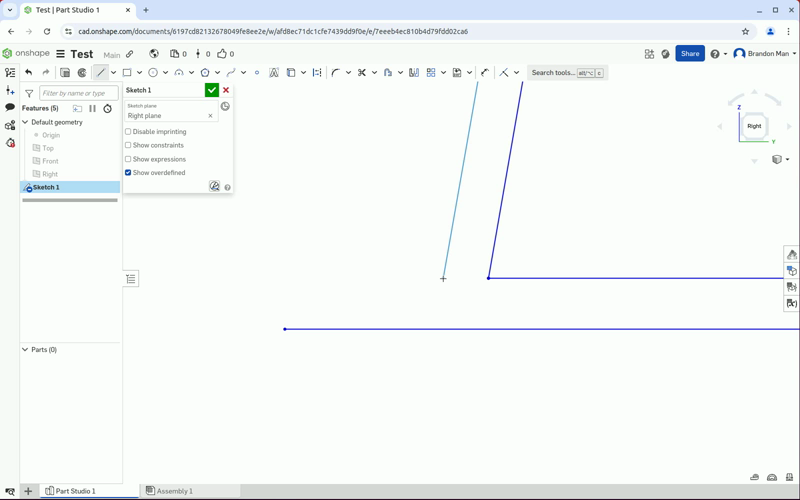
scroll(-6)
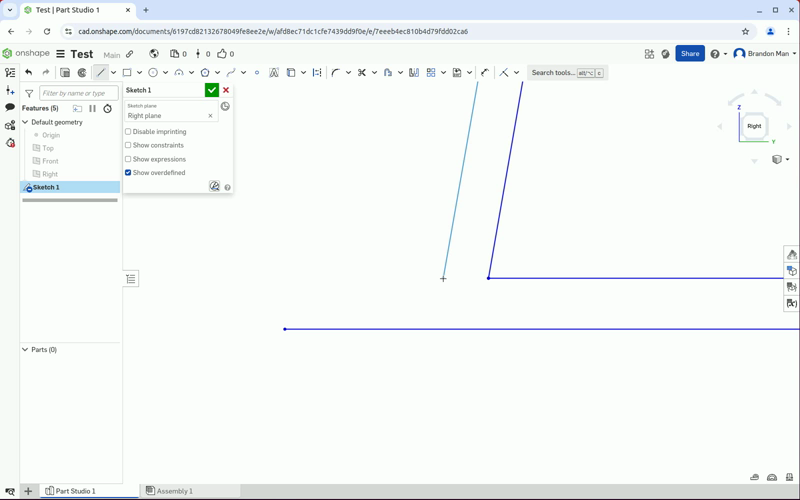
scroll(-6)
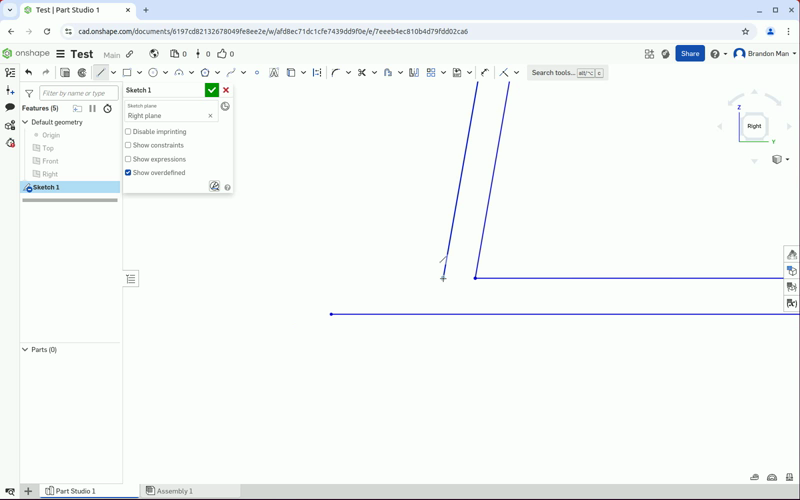
scroll(-6)
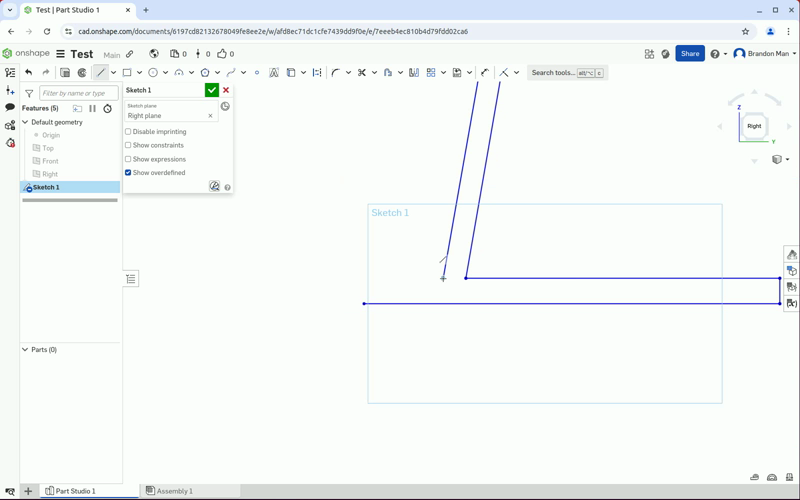
scroll(-6)
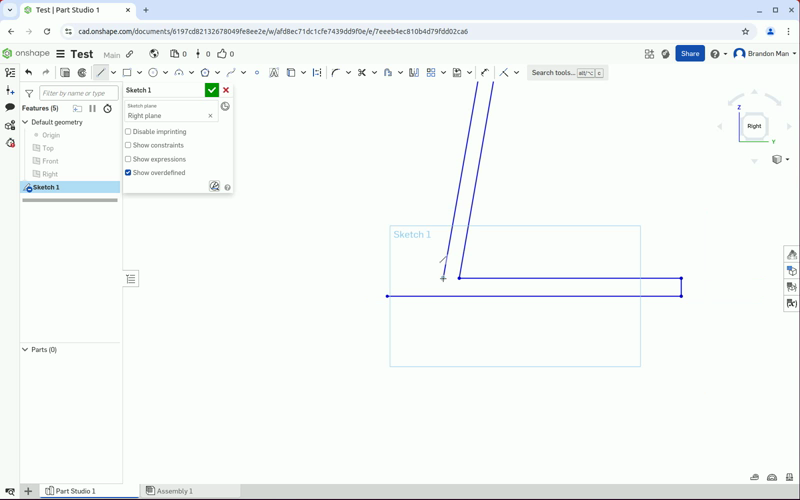
scroll(-6)
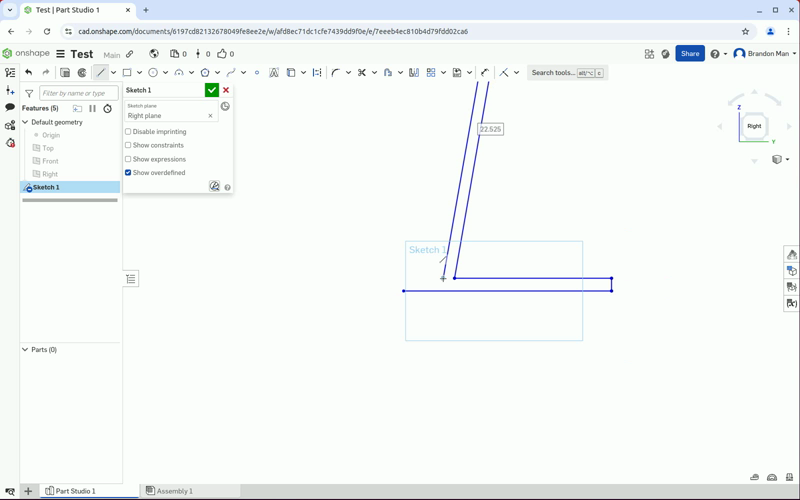
scroll(-6)
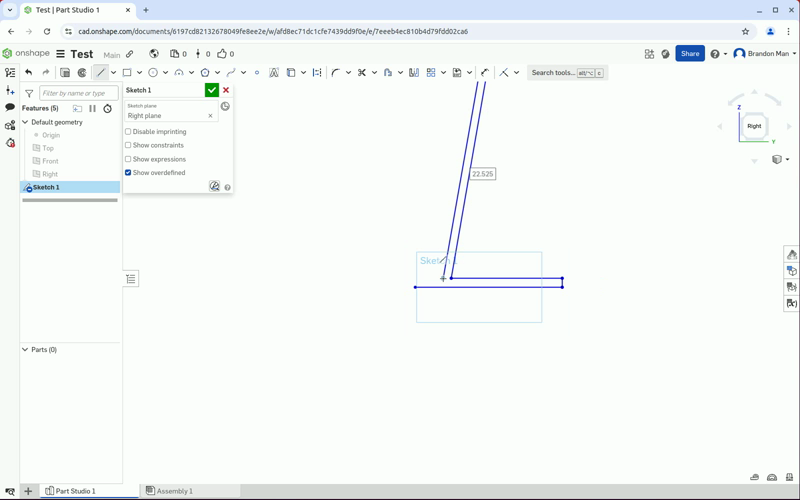
scroll(-6)
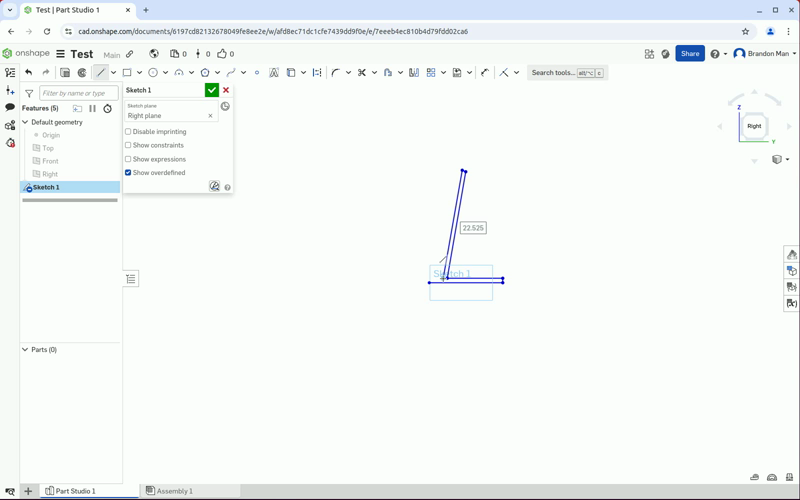
key_up(shift)
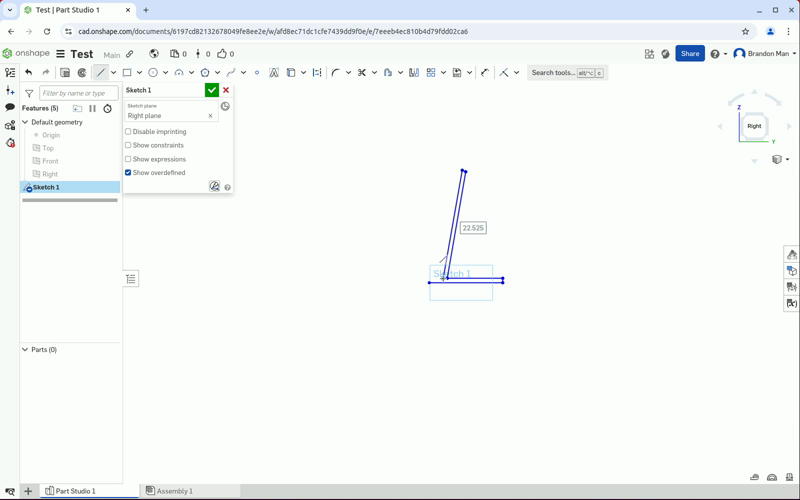
key_down(shift)
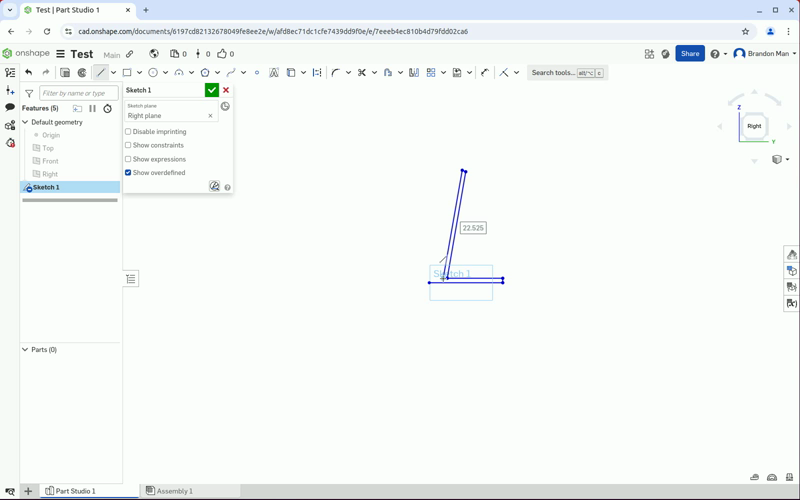
mouse_move(473, 278)
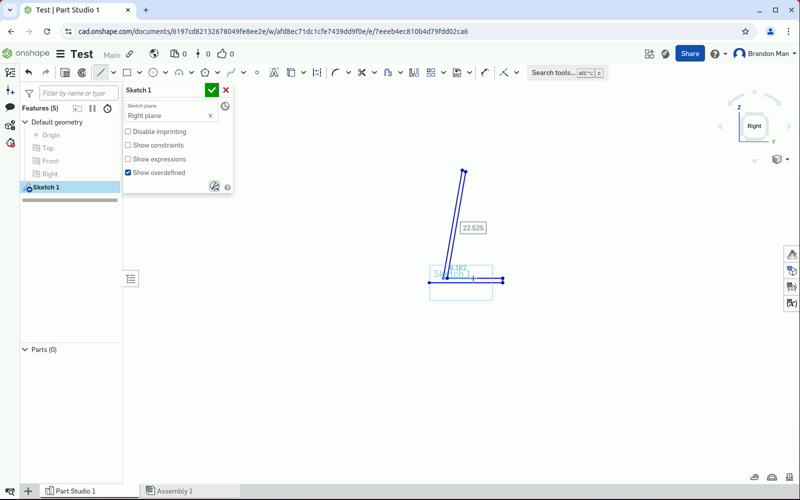
mouse_move(433, 278)
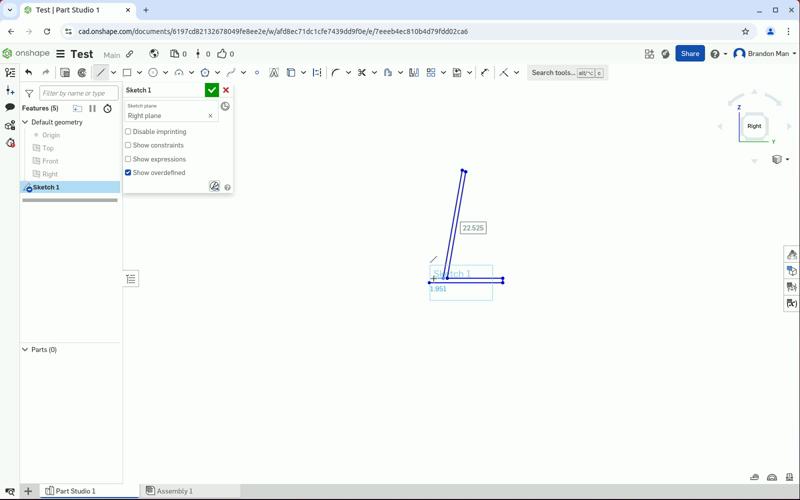
click(433, 278)
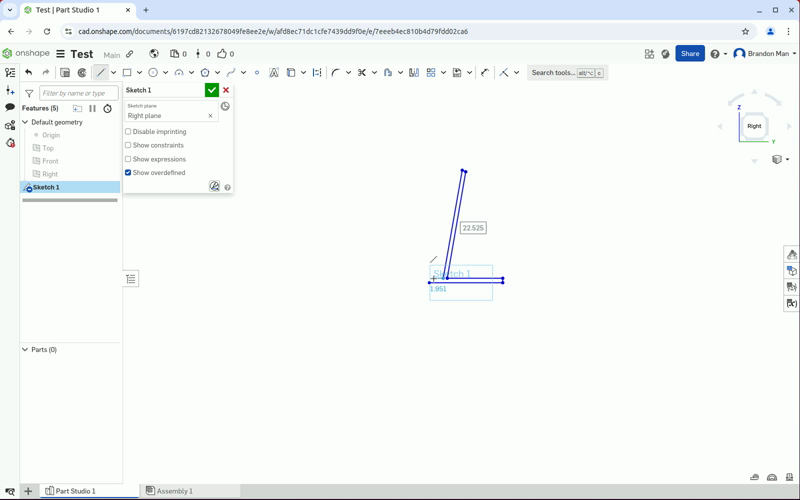
key_up(shift)
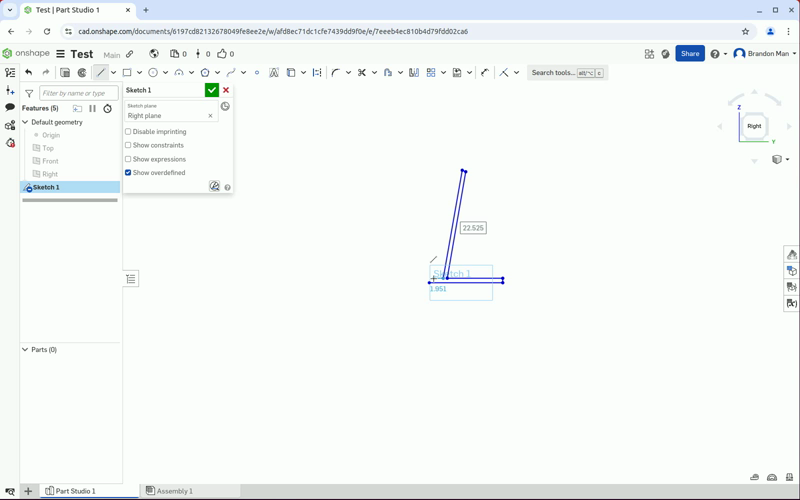
key_down(shift)
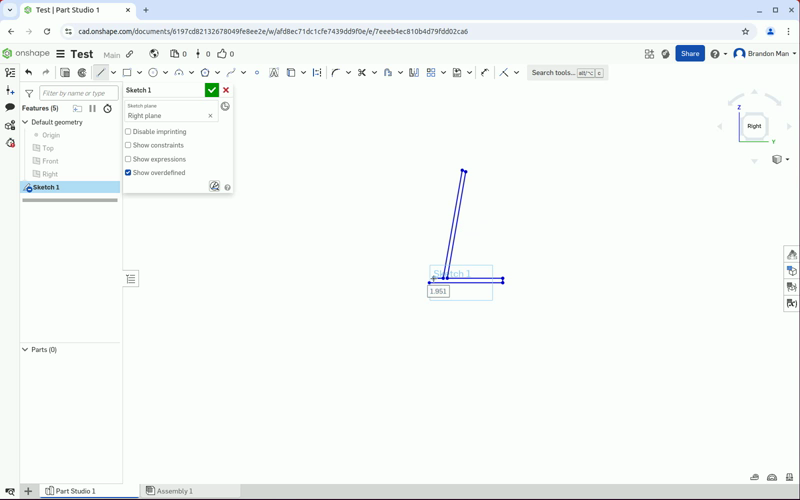
mouse_move(463, 278)
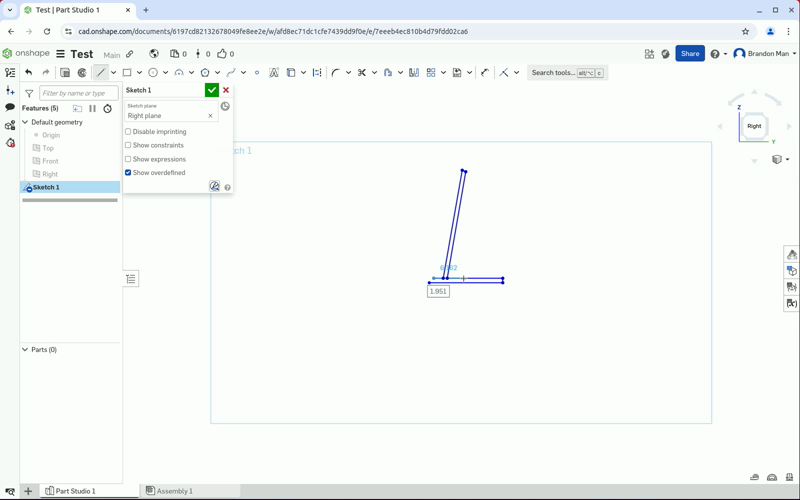
mouse_move(433, 273)
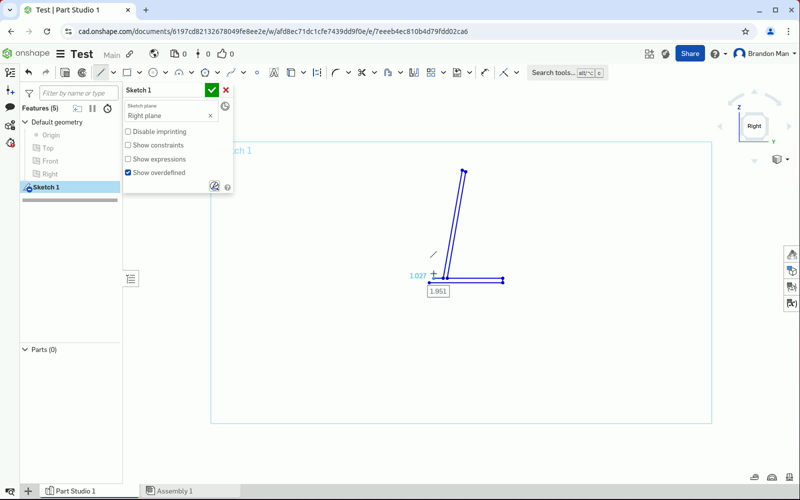
scroll(6)
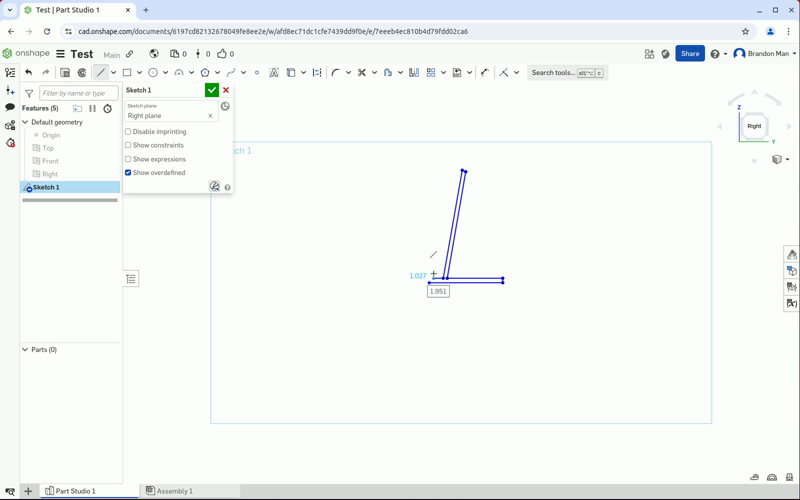
scroll(6)
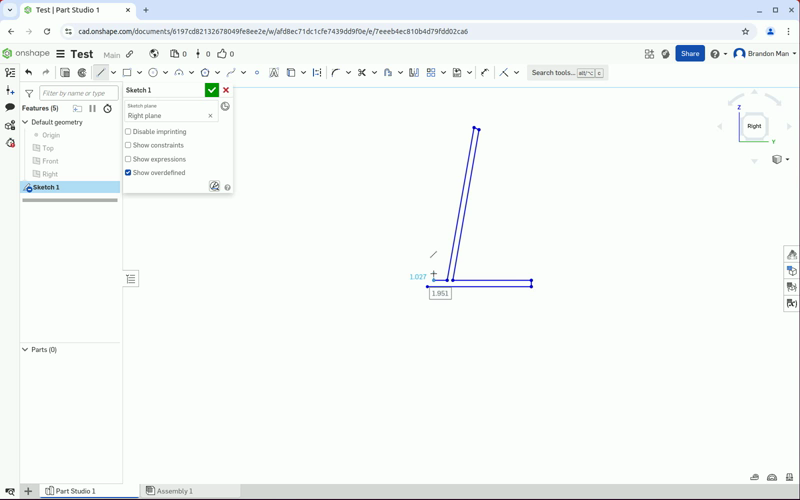
scroll(6)
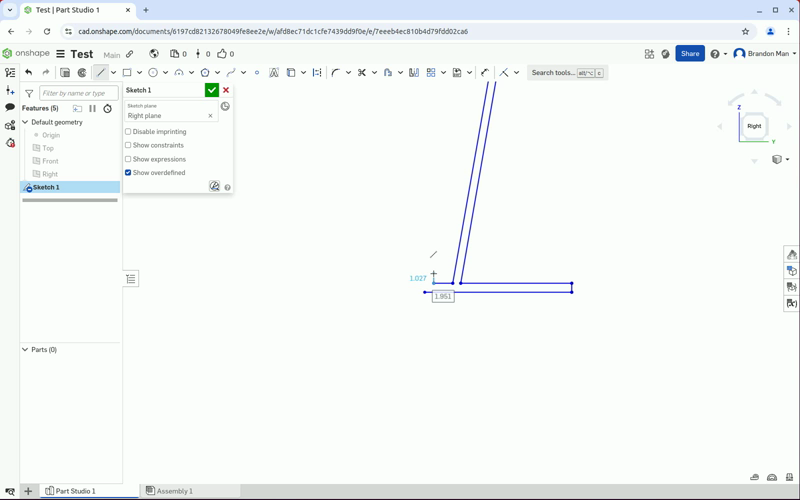
scroll(6)
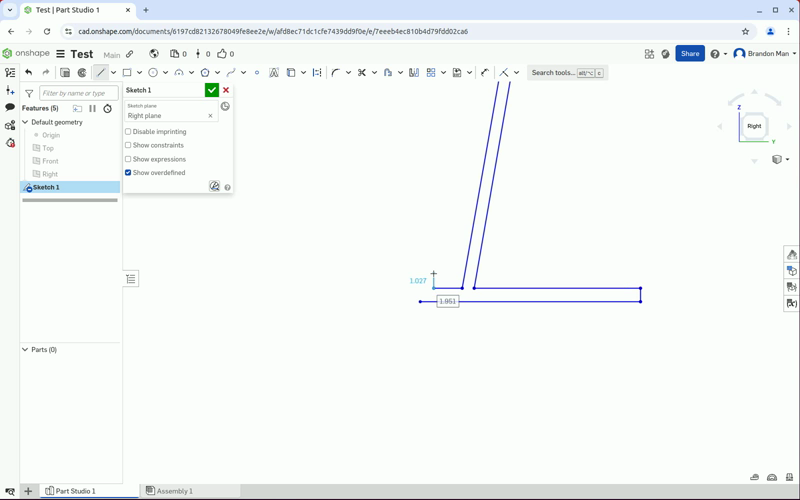
scroll(6)
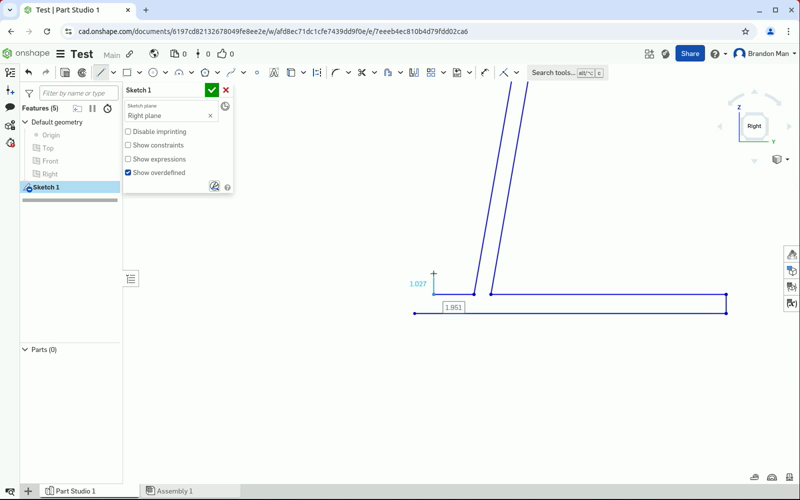
scroll(6)
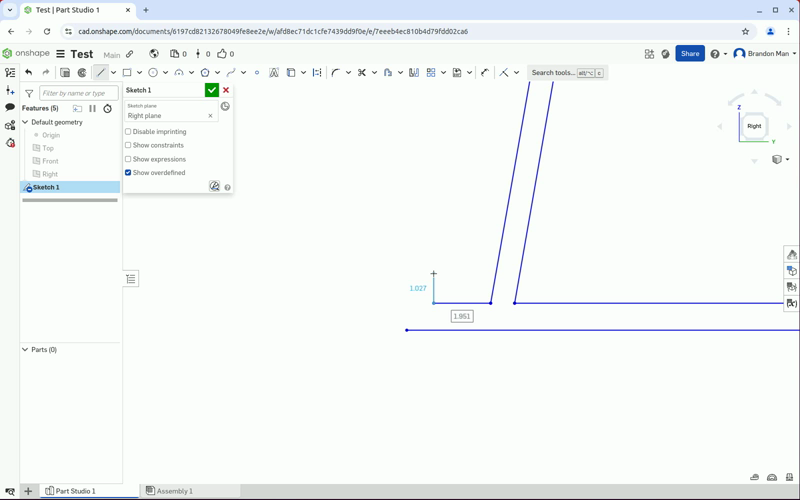
scroll(6)
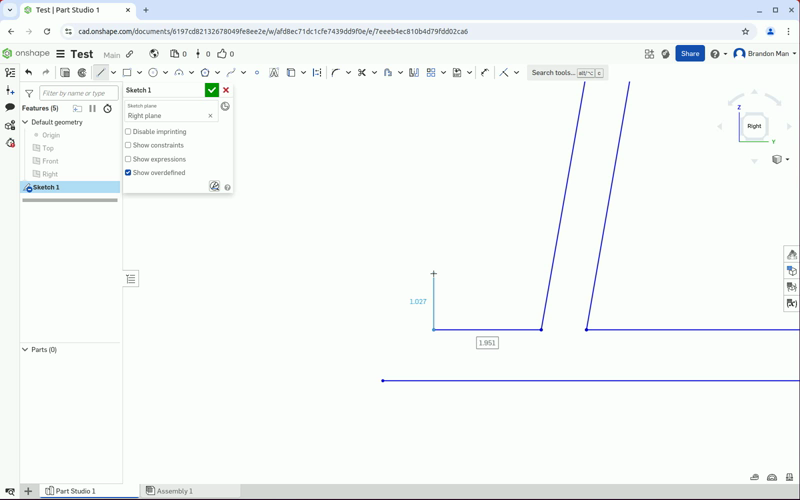
click(433, 273)
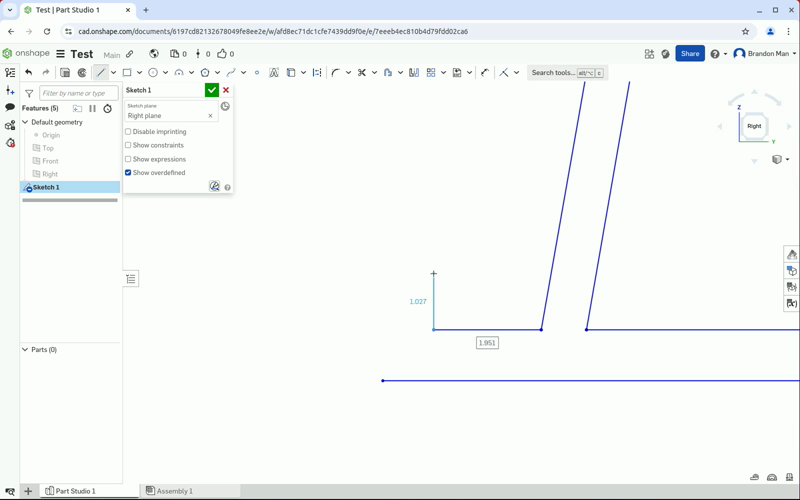
scroll(-6)
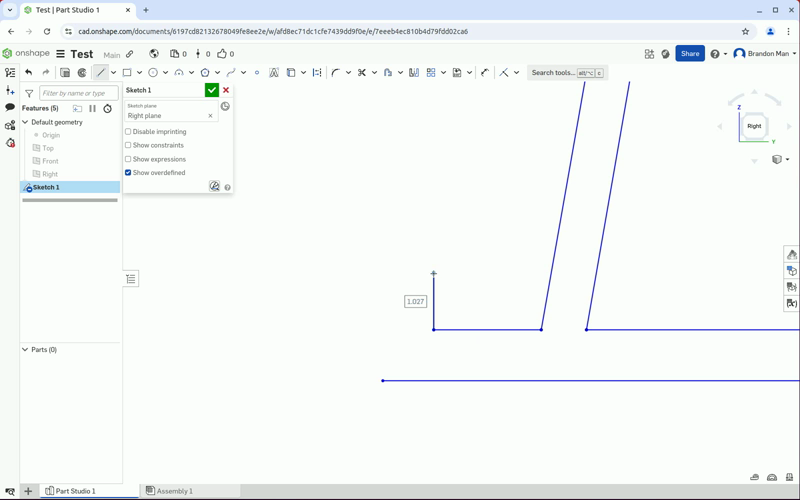
scroll(-6)
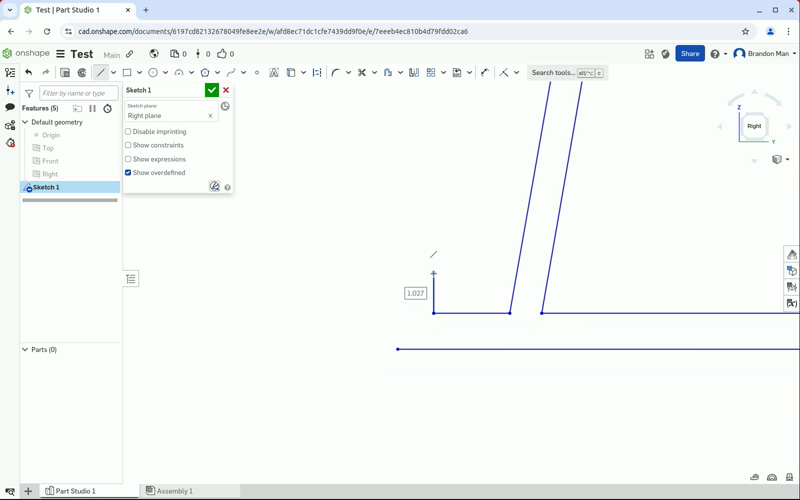
scroll(-6)
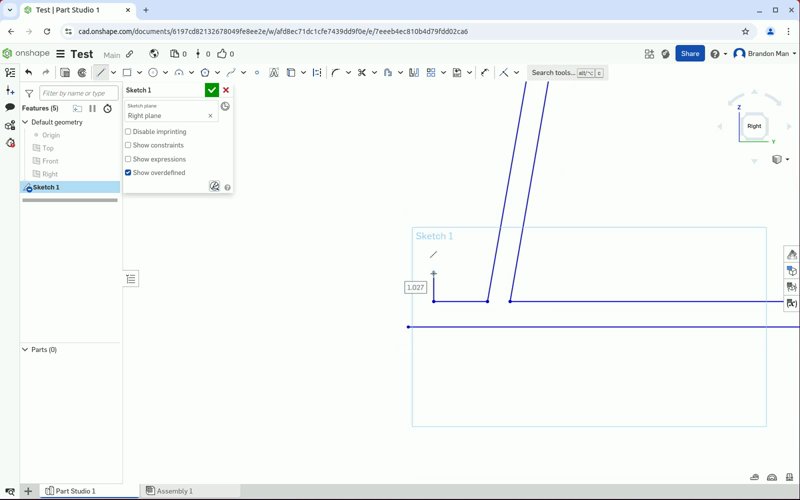
scroll(-6)
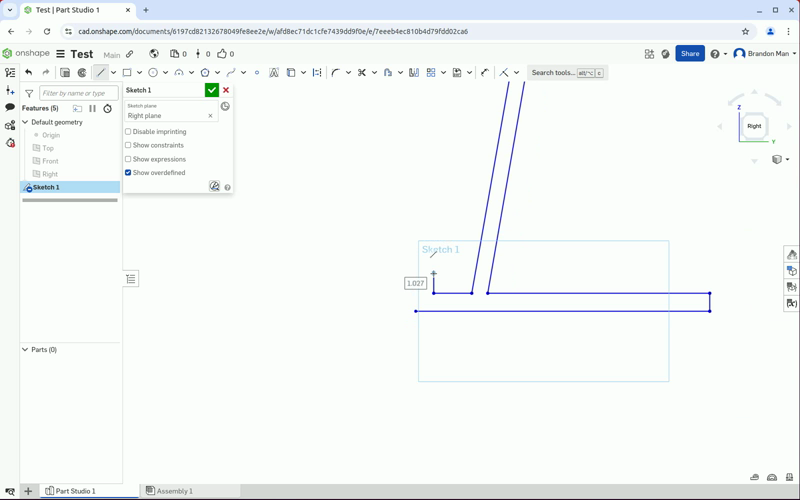
scroll(-6)
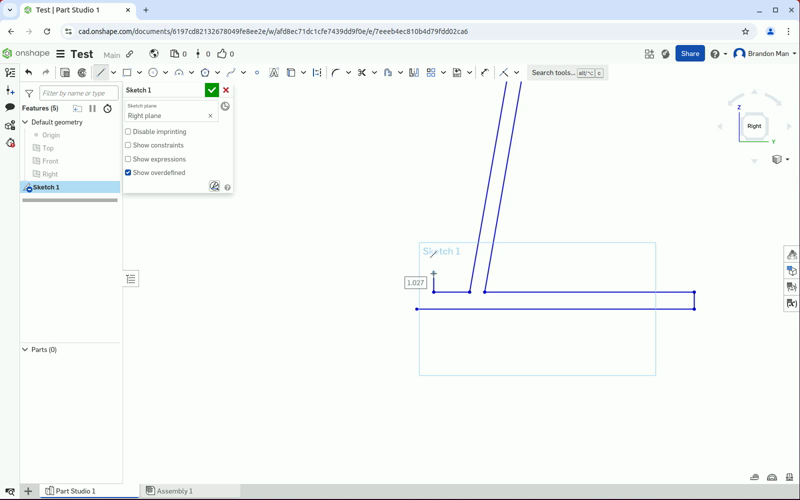
scroll(-6)
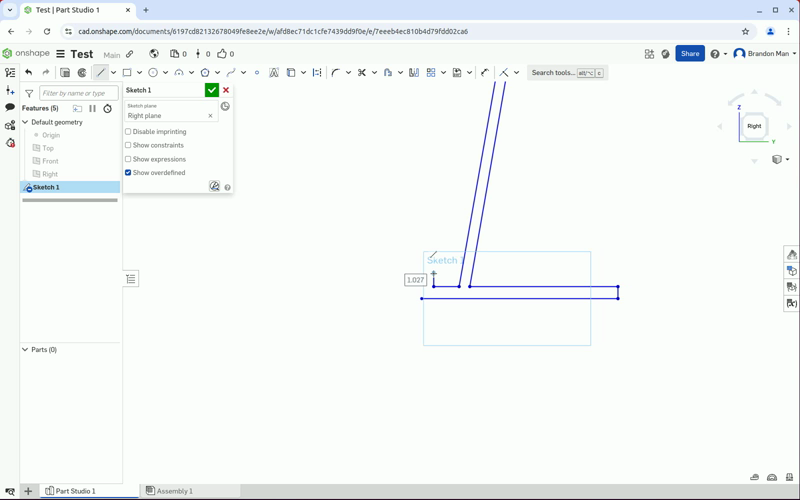
scroll(-6)
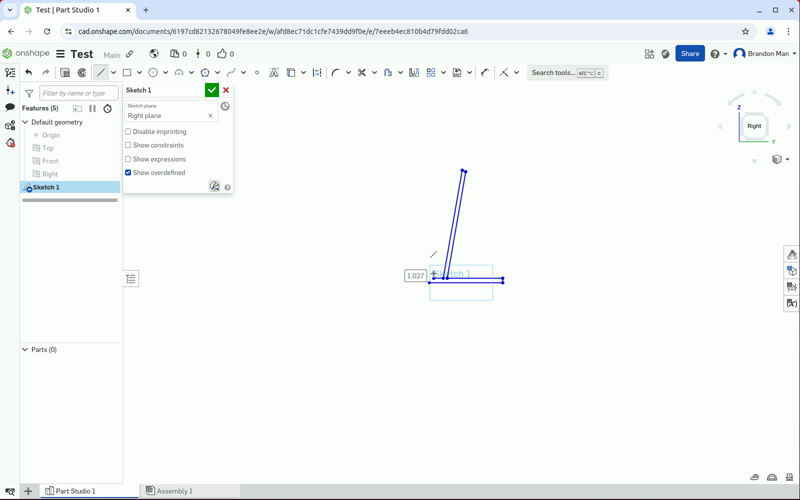
key_up(shift)
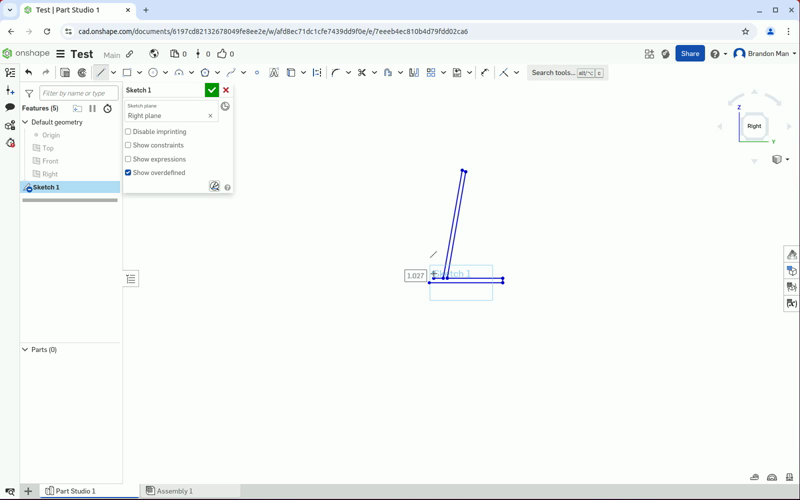
key_down(shift)
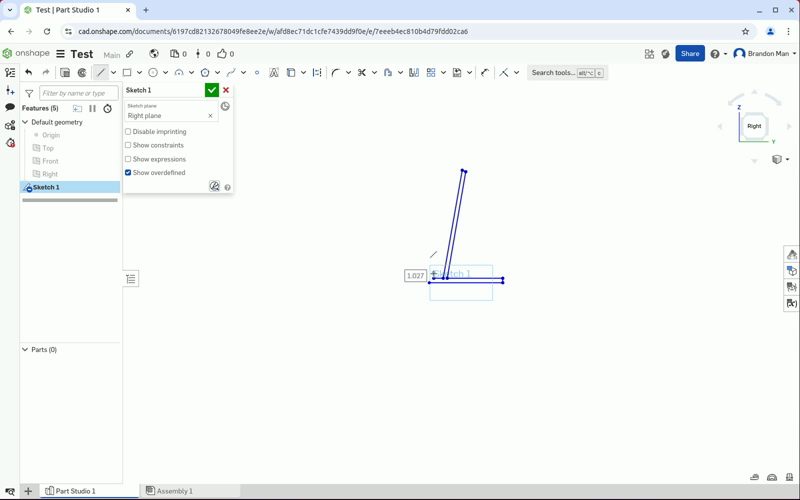
mouse_move(463, 273)
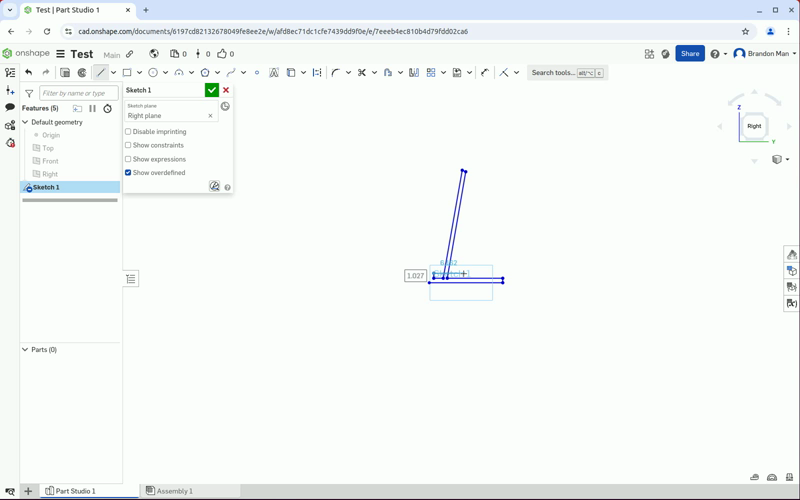
mouse_move(429, 273)
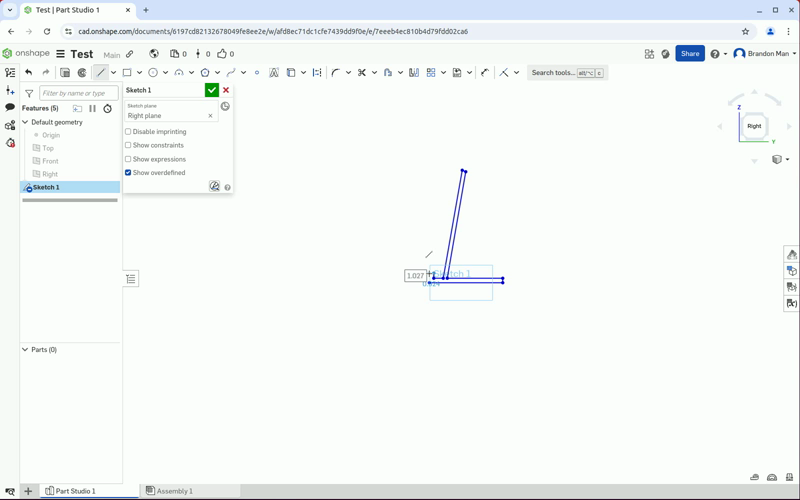
scroll(6)
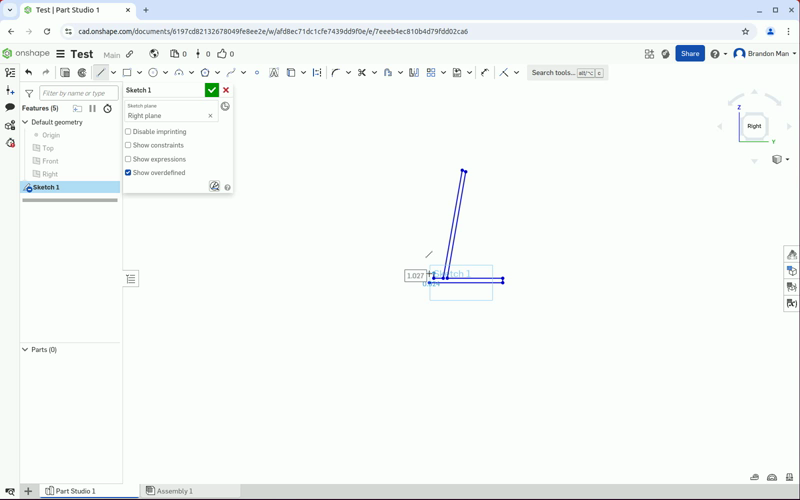
scroll(6)
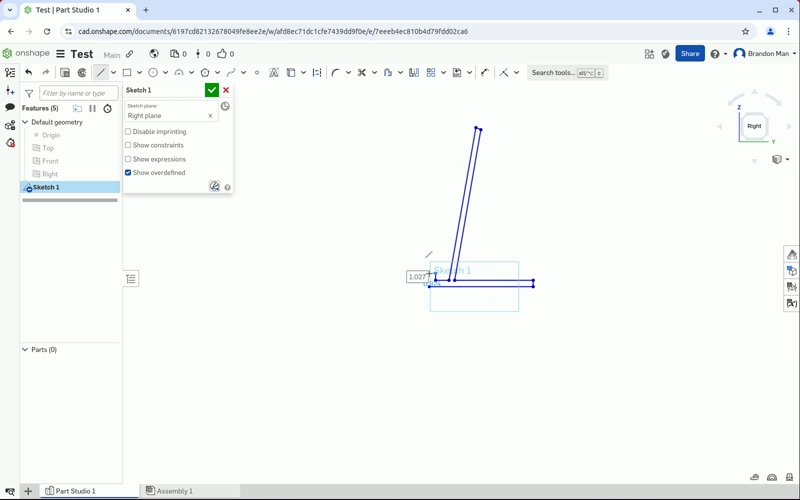
scroll(6)
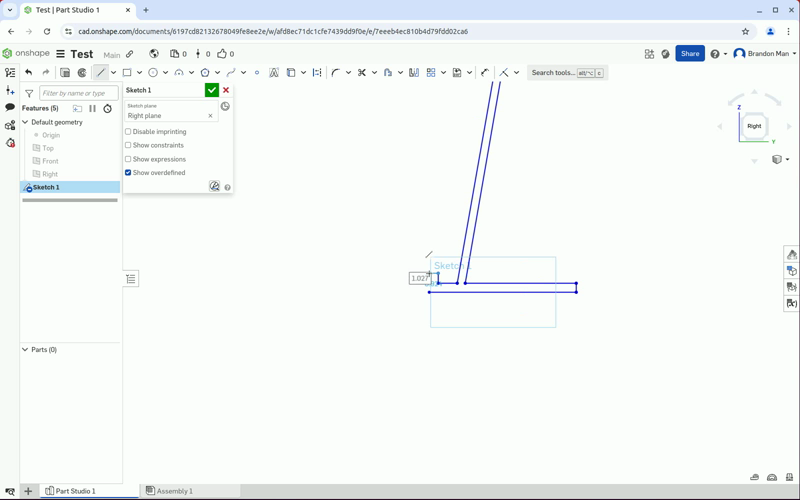
scroll(6)
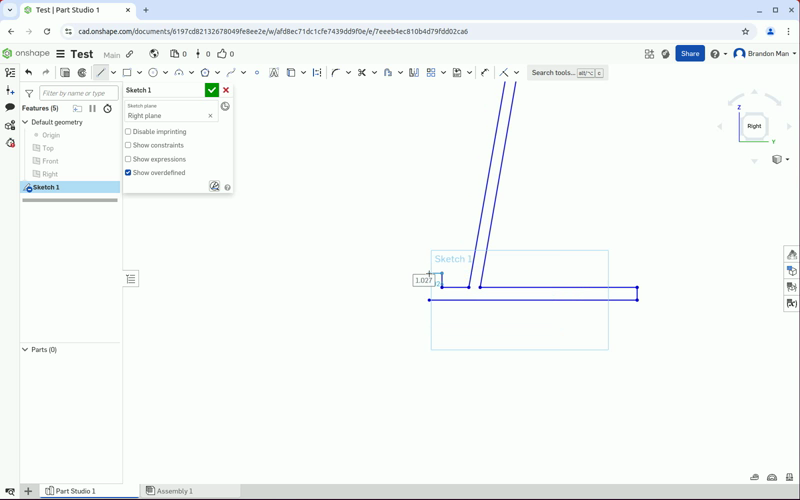
scroll(6)
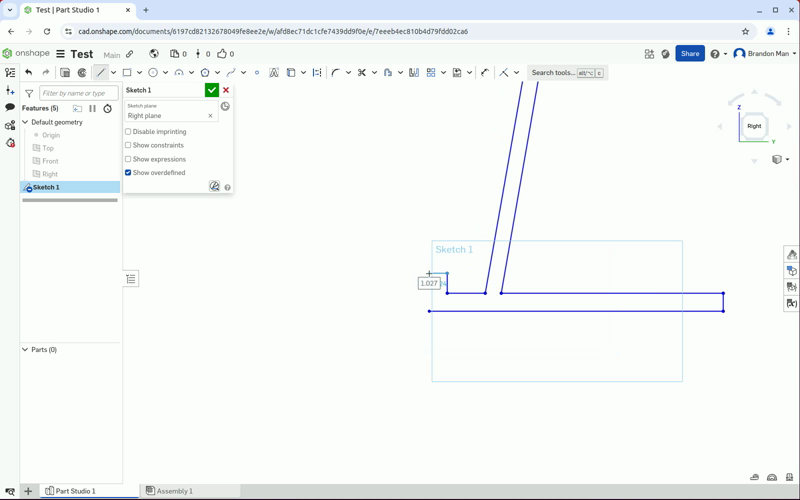
scroll(6)
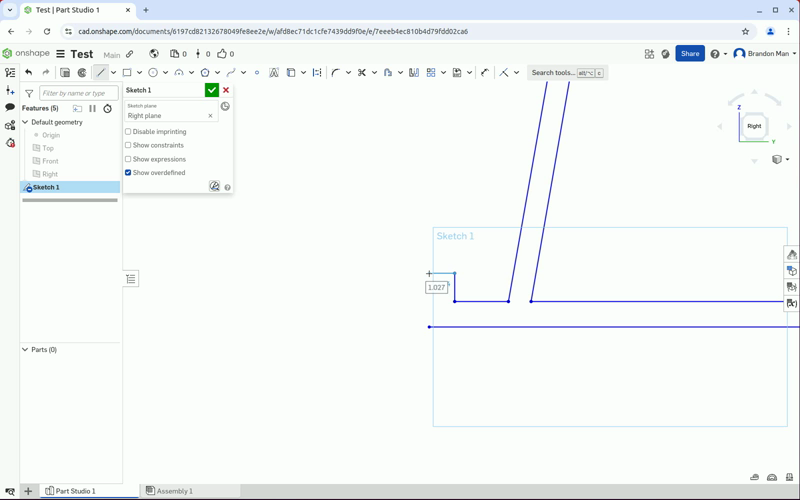
scroll(6)
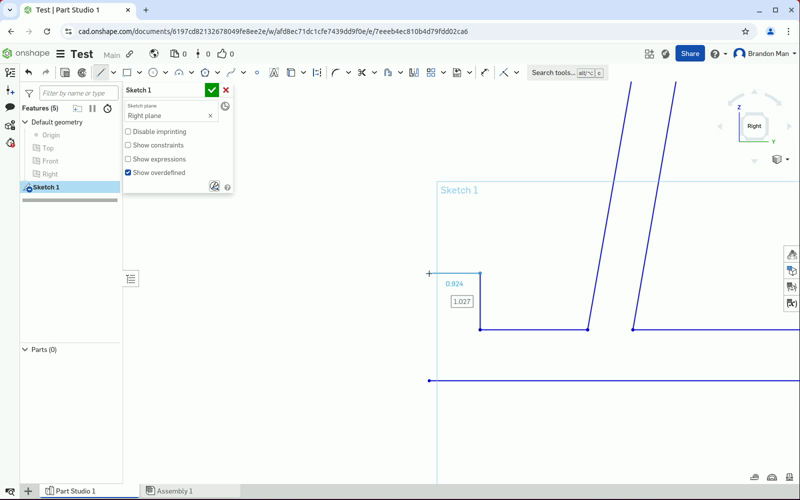
click(429, 273)
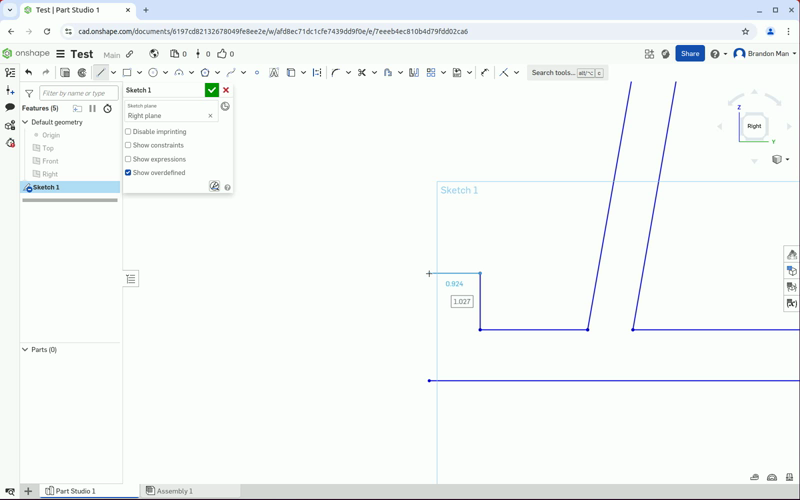
scroll(-6)
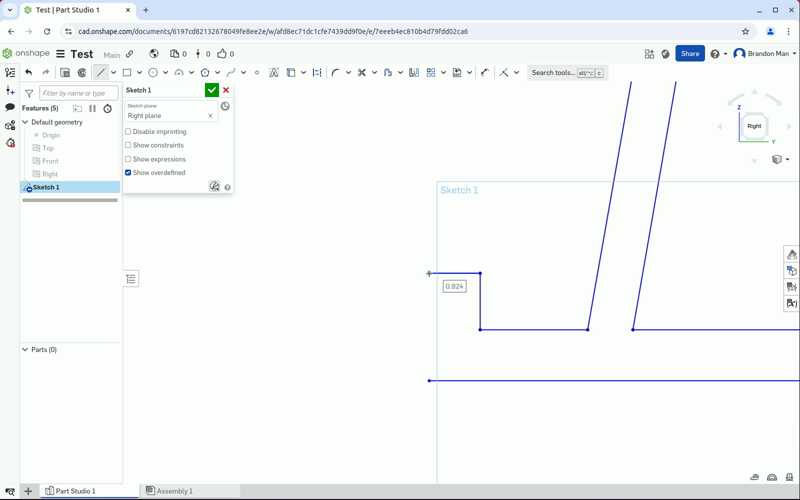
scroll(-6)
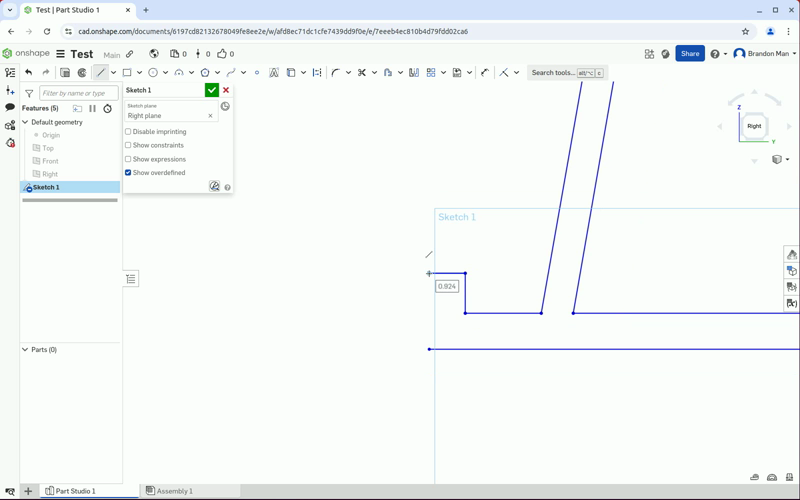
scroll(-6)
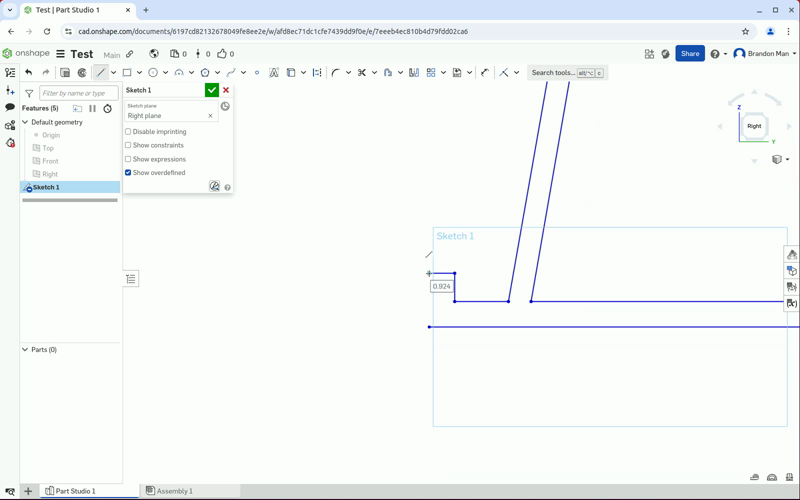
scroll(-6)
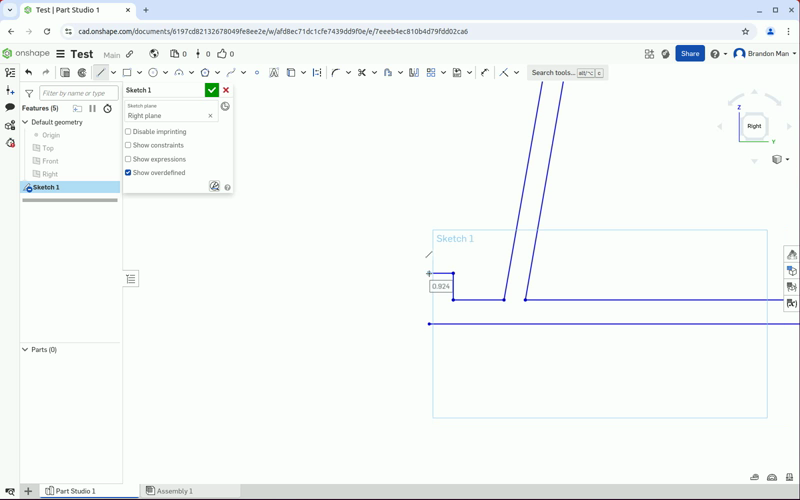
scroll(-6)
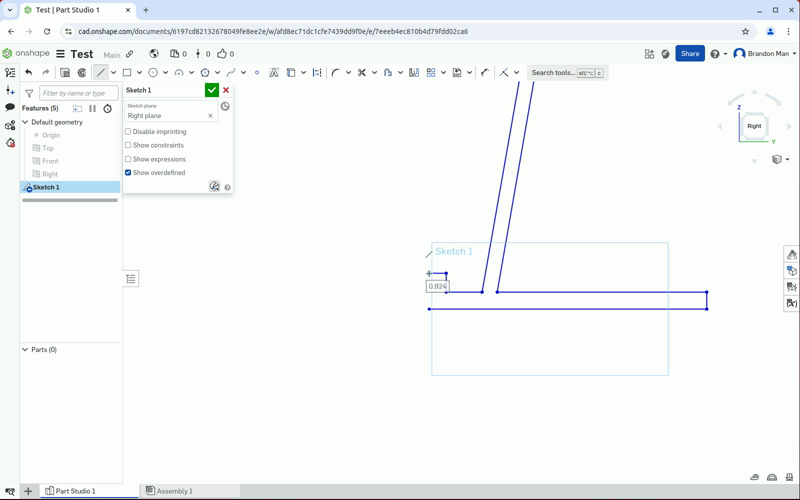
scroll(-6)
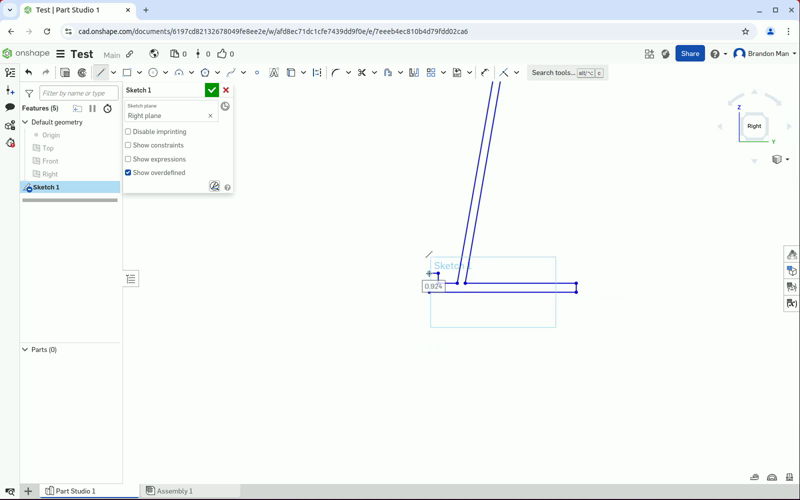
scroll(-6)
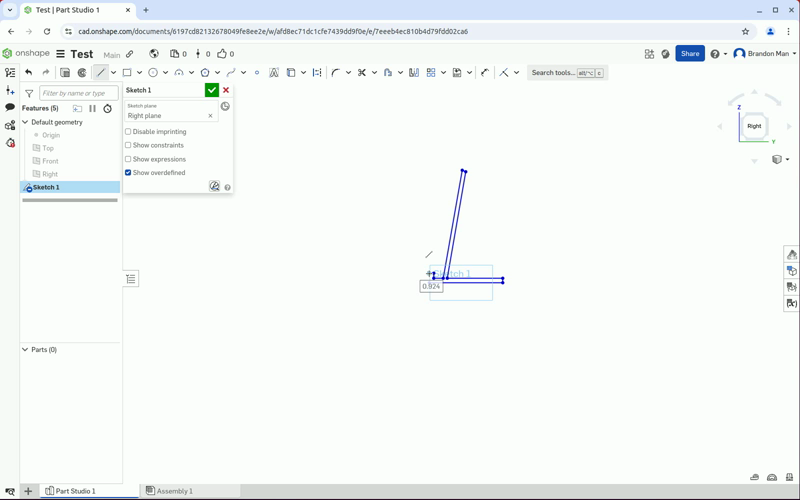
key_up(shift)
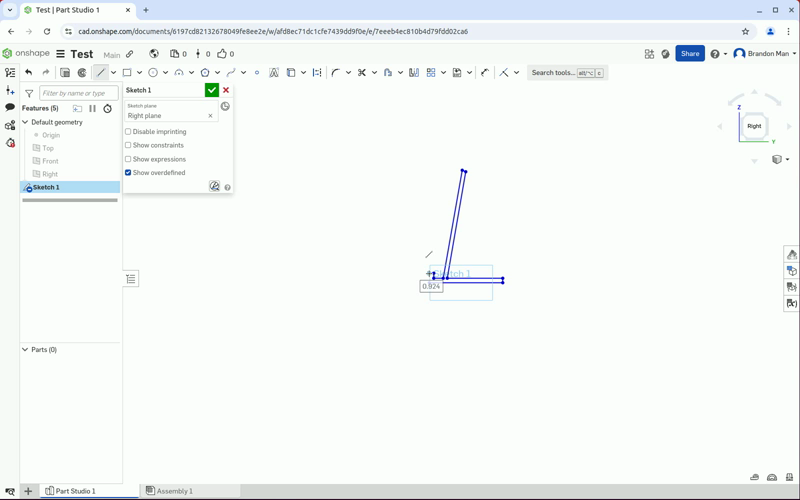
mouse_move(459, 273)
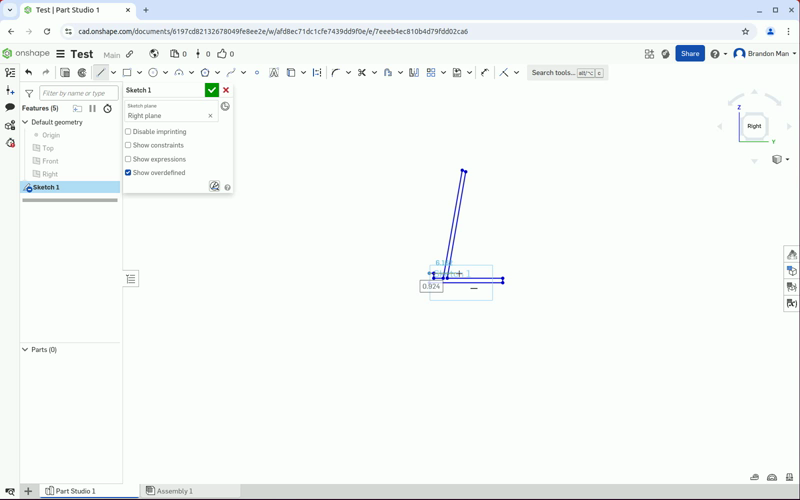
key_down(shift)
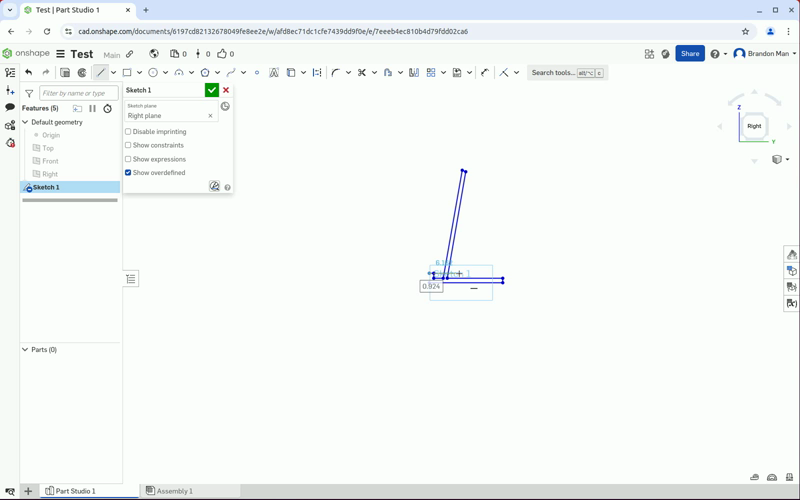
mouse_move(429, 282)
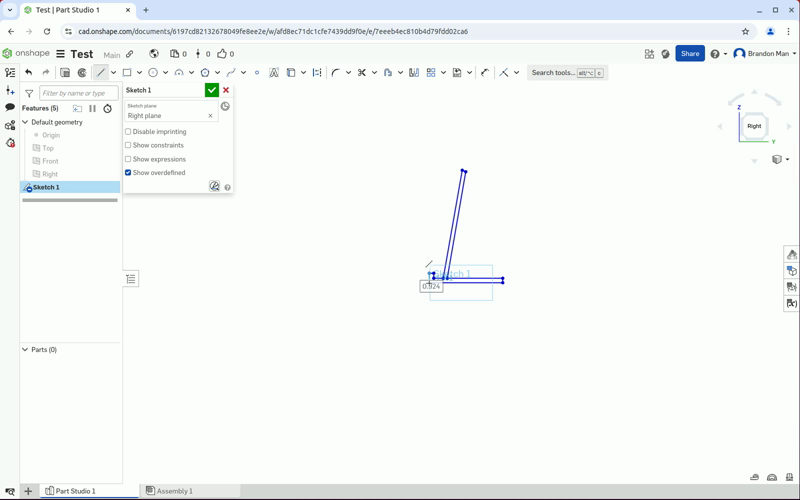
key_up(shift)
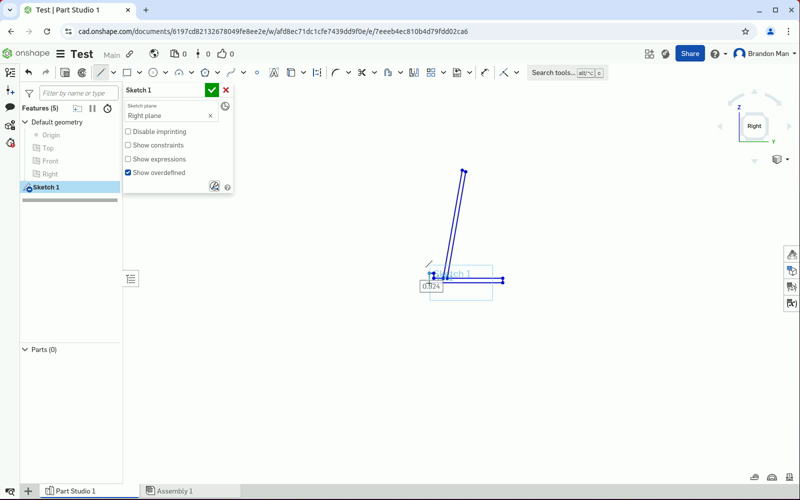
click(429, 282)
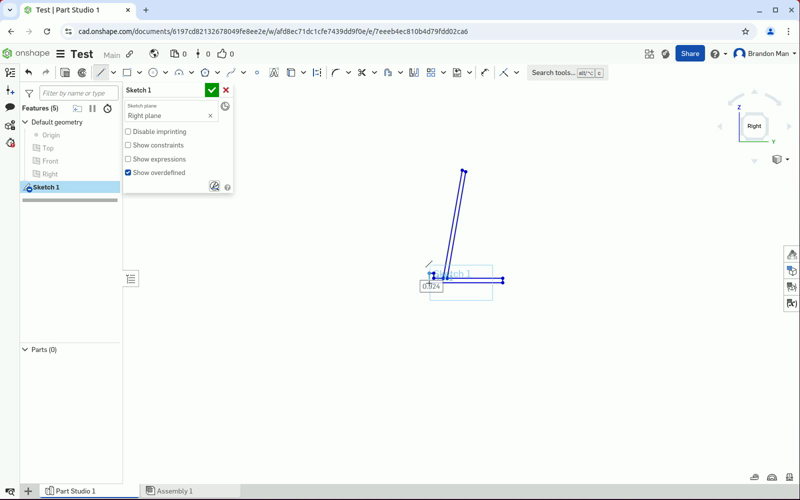
key(esc)
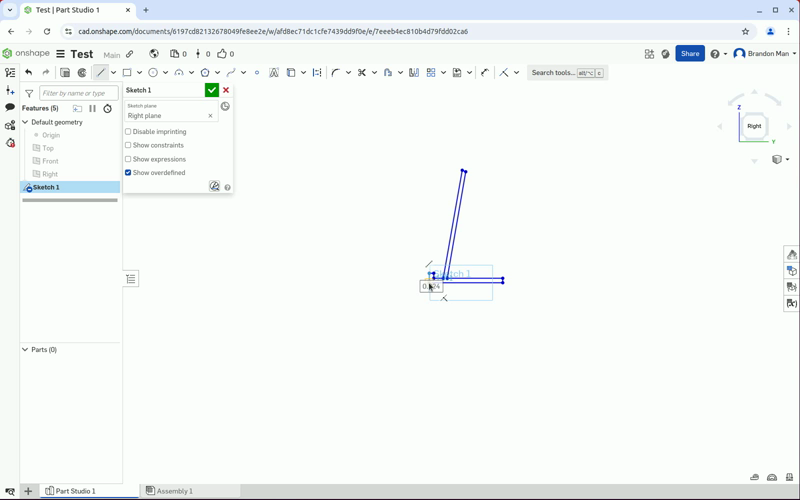
mouse_move(485, 278)
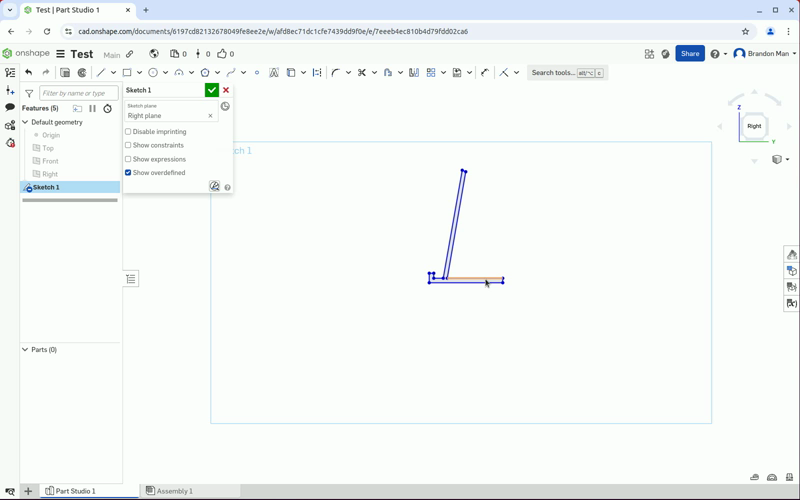
scroll(6)
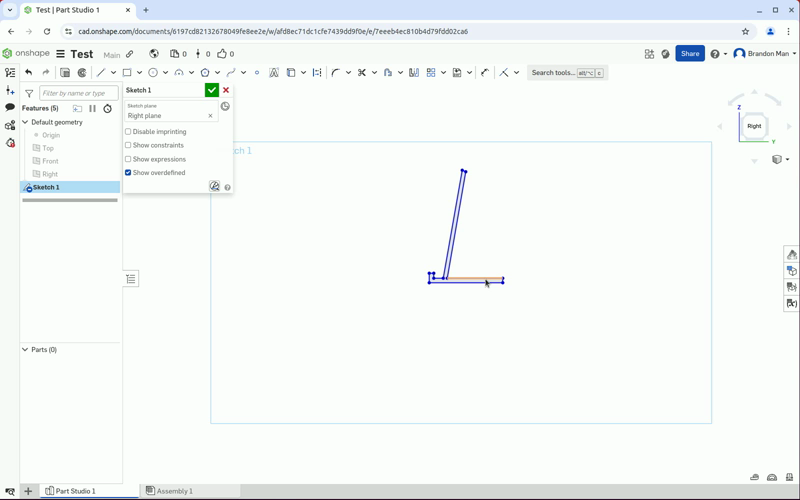
scroll(6)
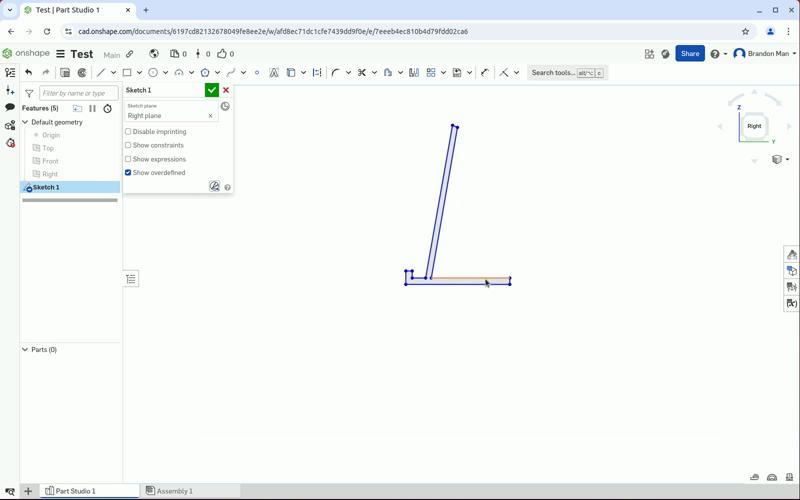
scroll(6)
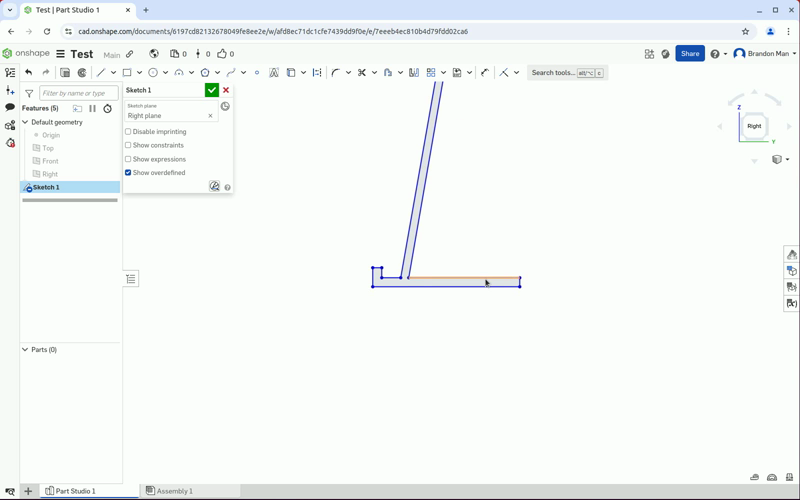
scroll(6)
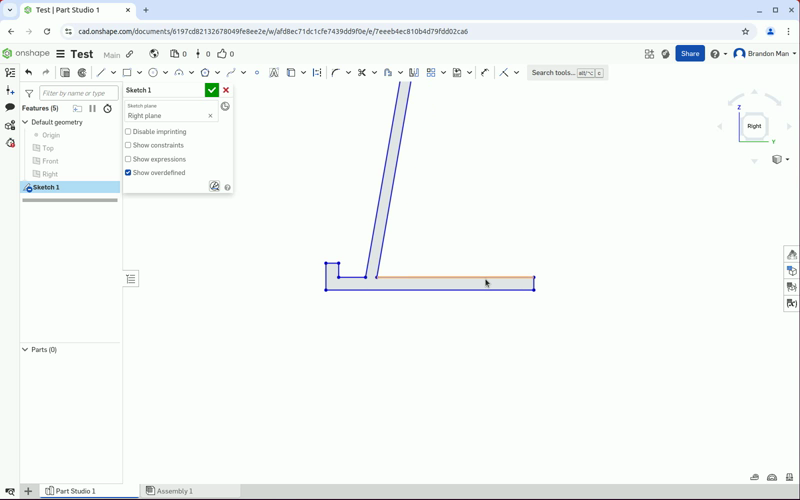
scroll(6)
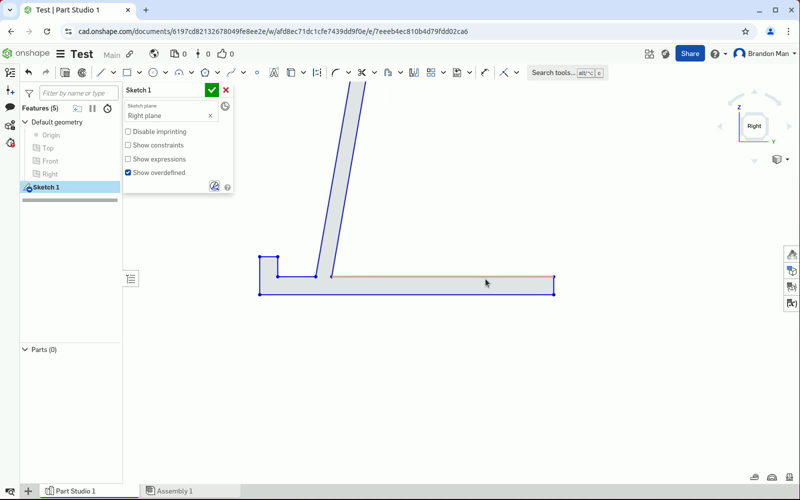
scroll(6)
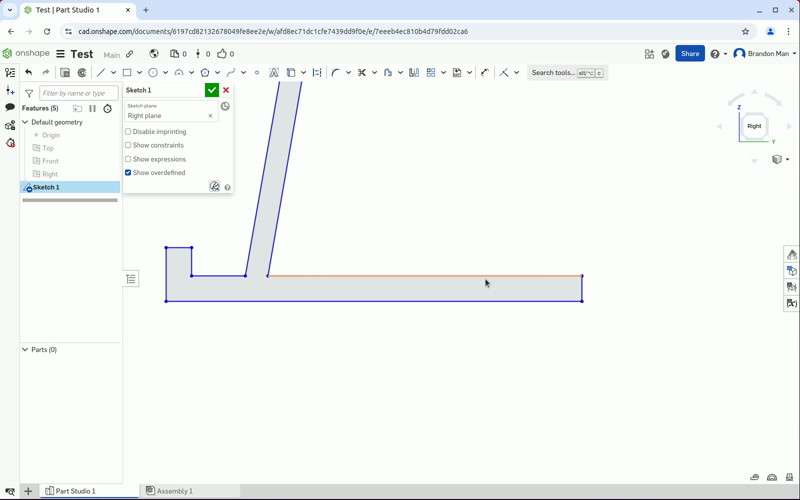
scroll(6)
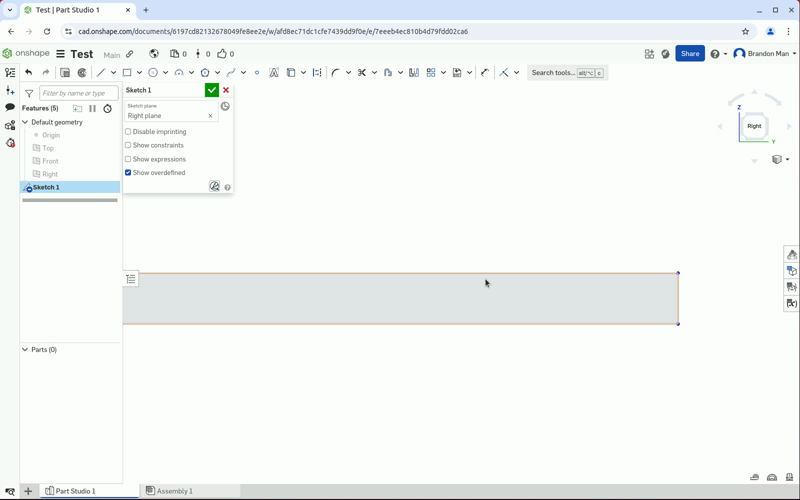
click(485, 278)
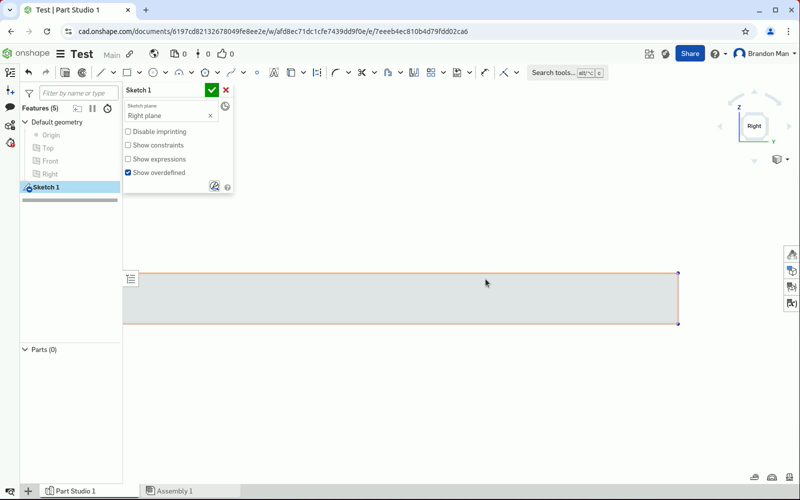
scroll(-6)
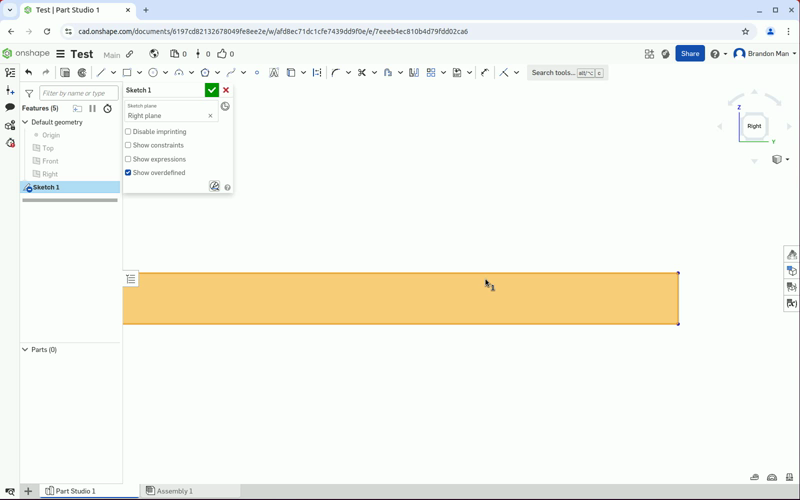
scroll(-6)
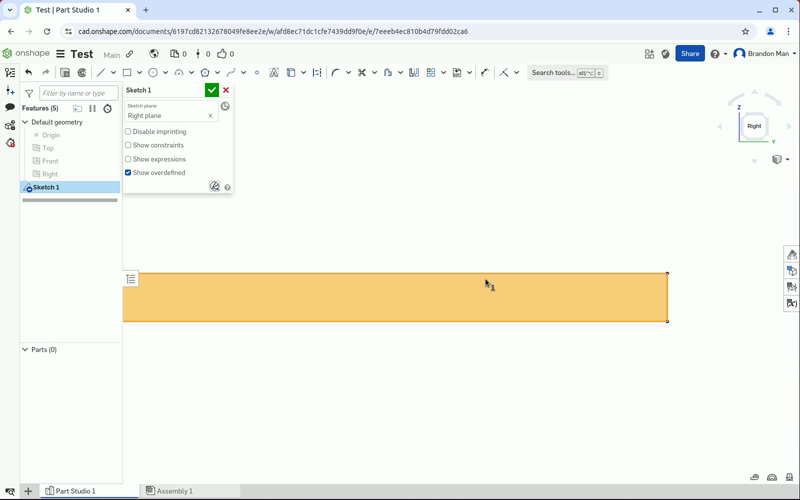
scroll(-6)
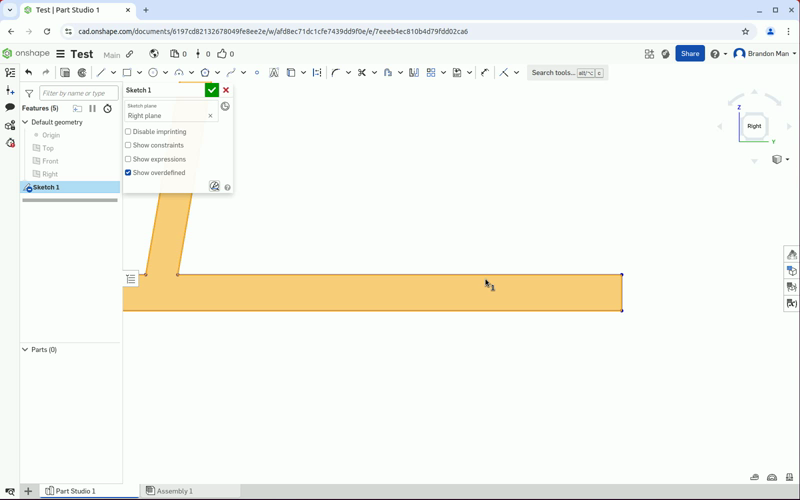
scroll(-6)
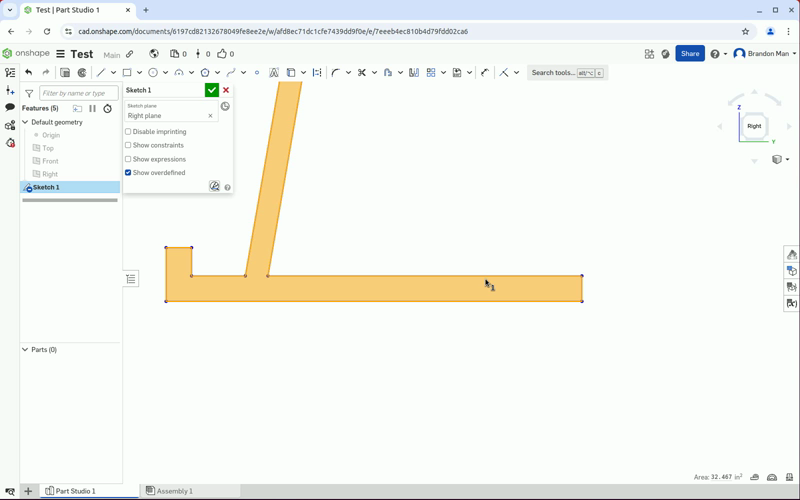
scroll(-6)
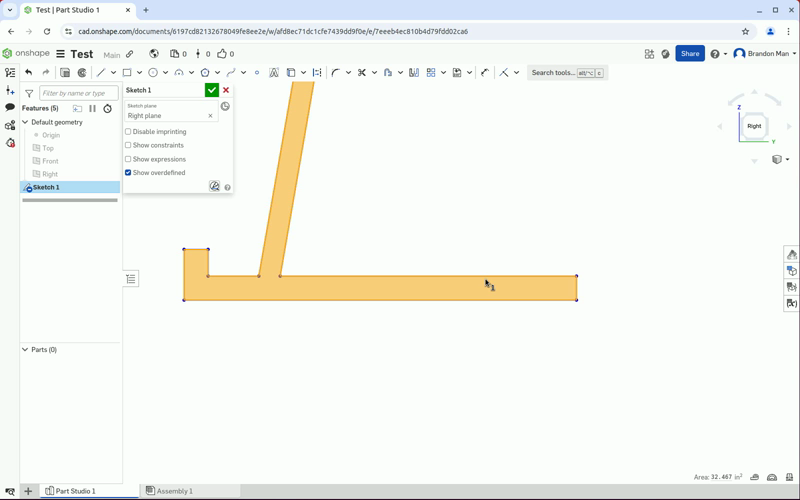
scroll(-6)
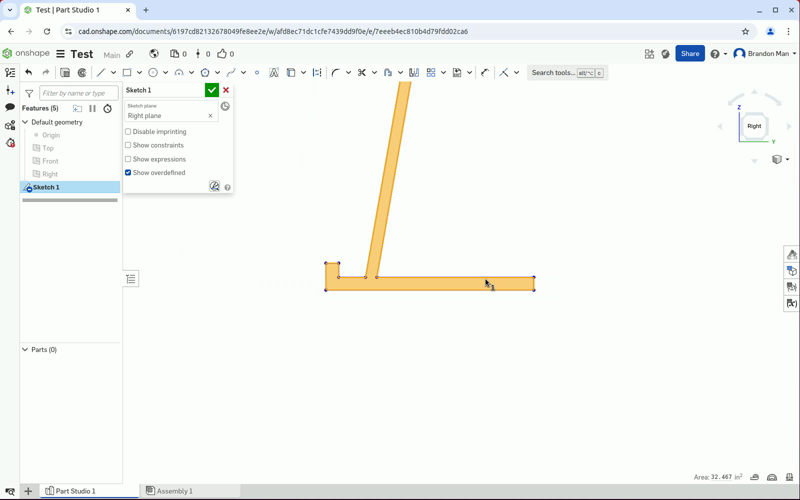
scroll(-6)
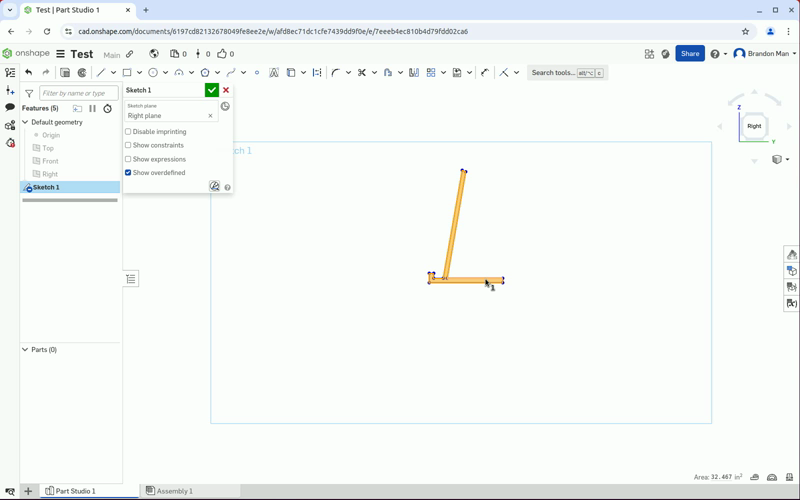
mouse_move(73, 352)
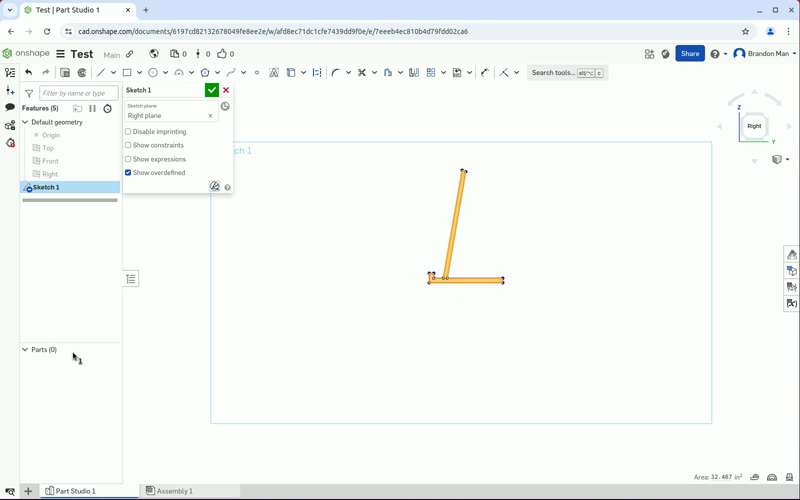
key(shift+y)
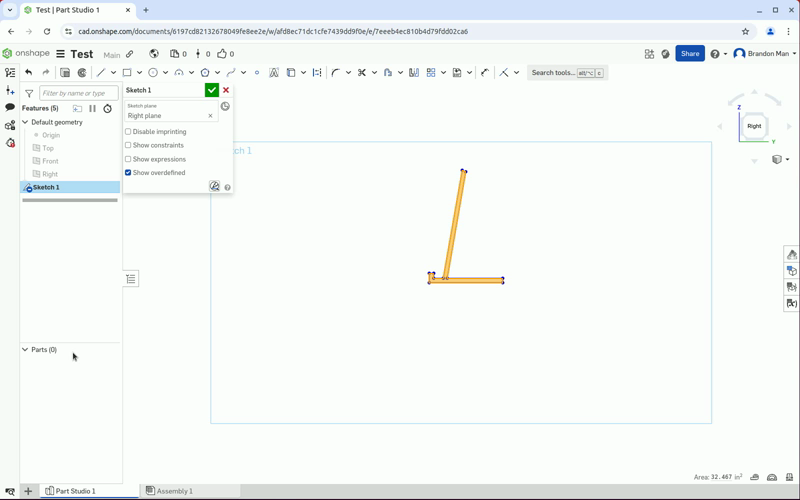
key(shift+e)
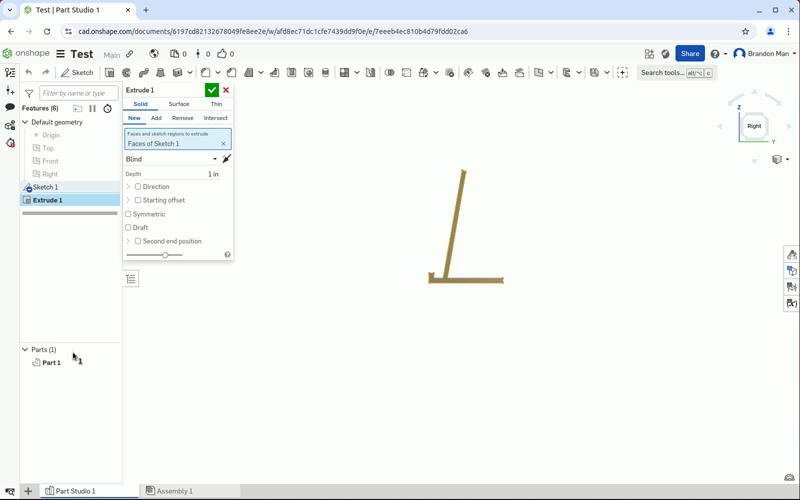
mouse_move(143, 106)
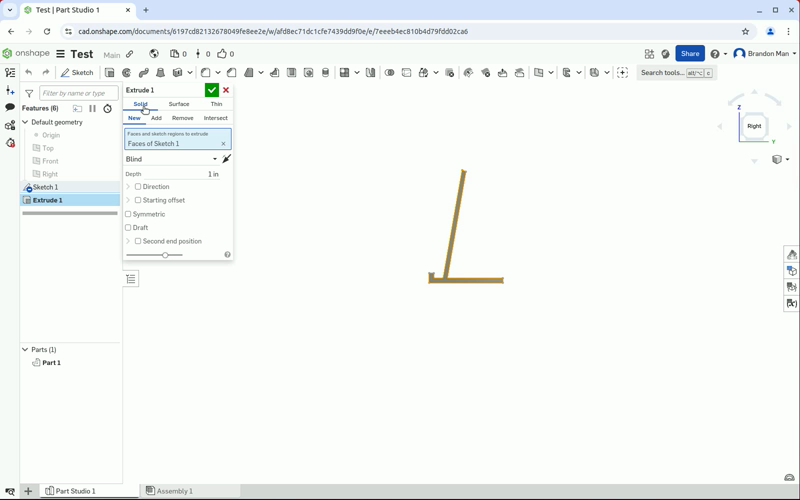
click(143, 106)
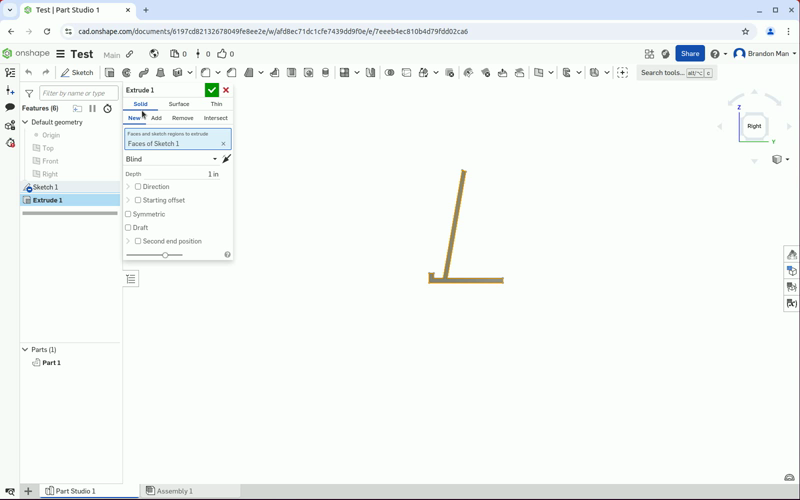
mouse_move(137, 120)
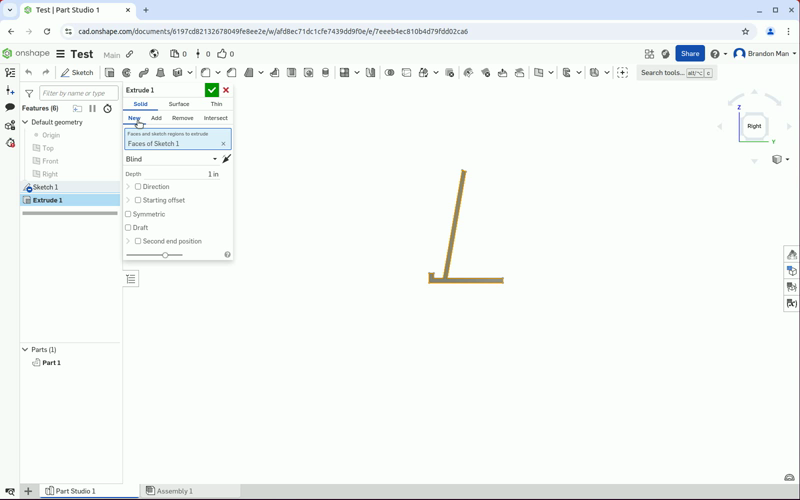
click(137, 120)
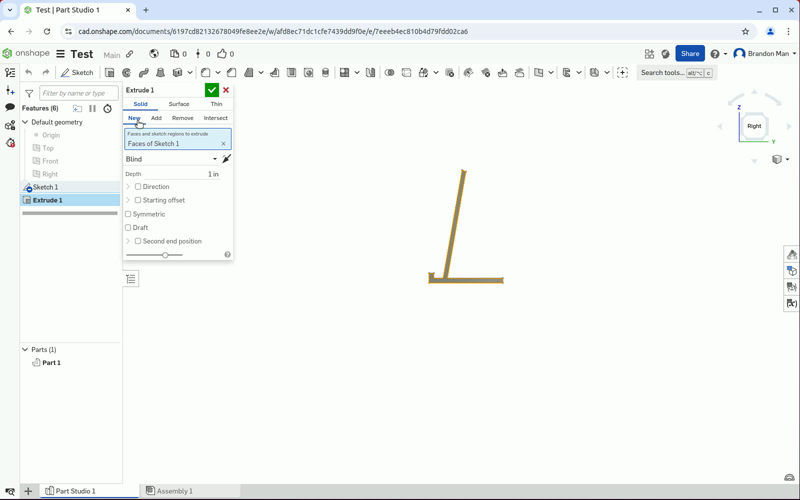
key(tab, 4)
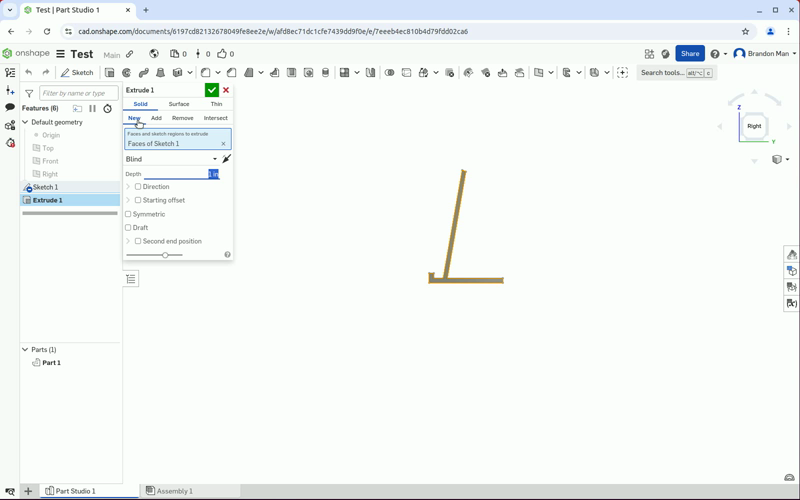
text(11.072)
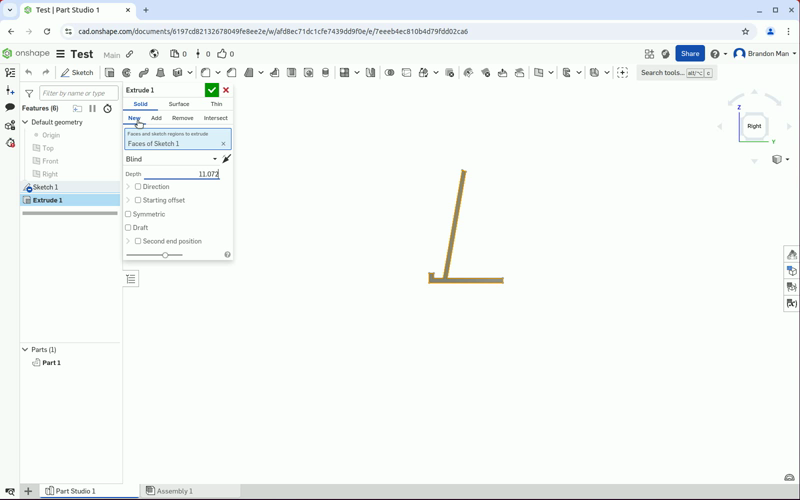
key(tab, 3)
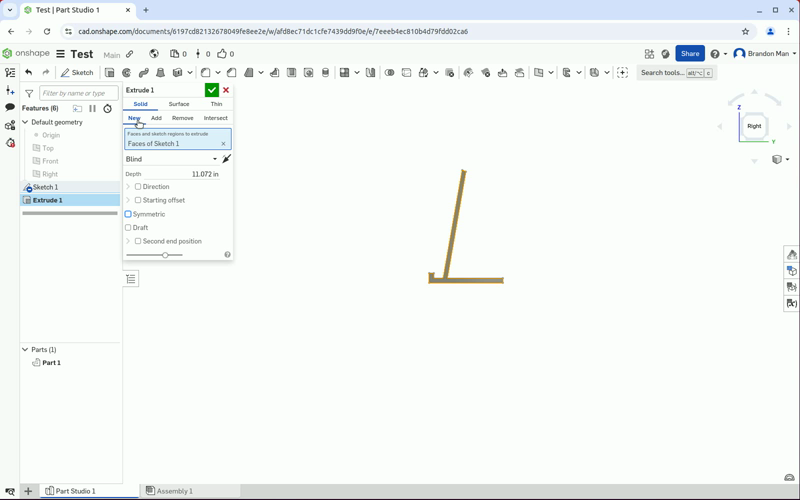
key(space)
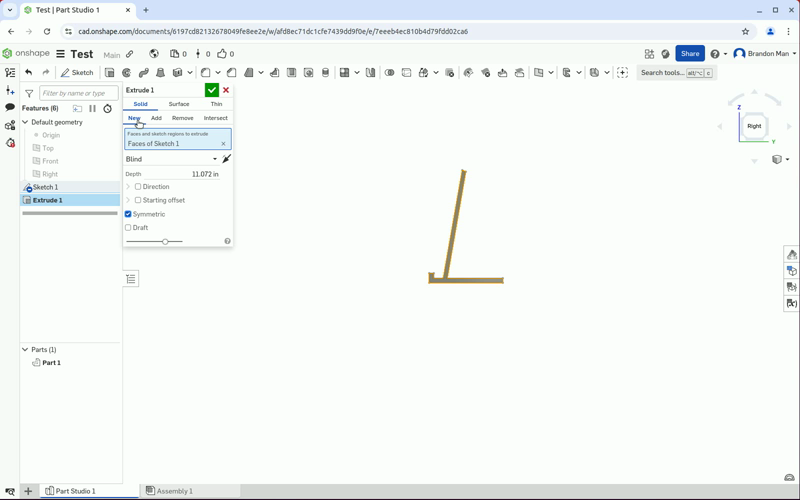
key(enter)
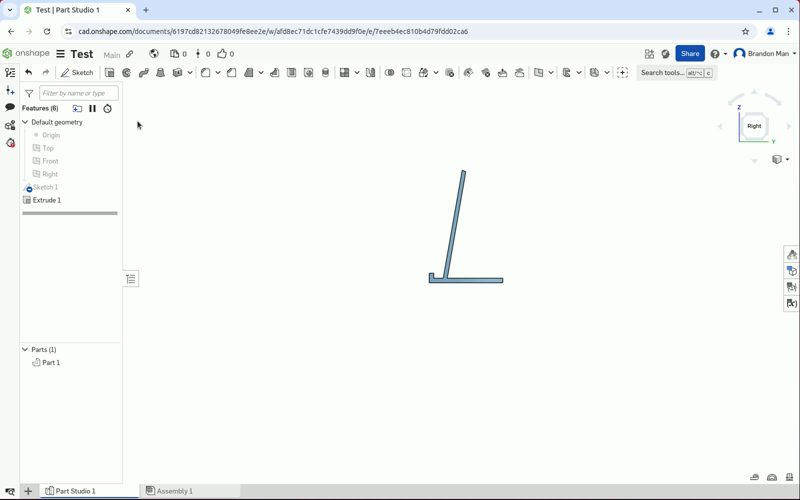
key(shift+h)
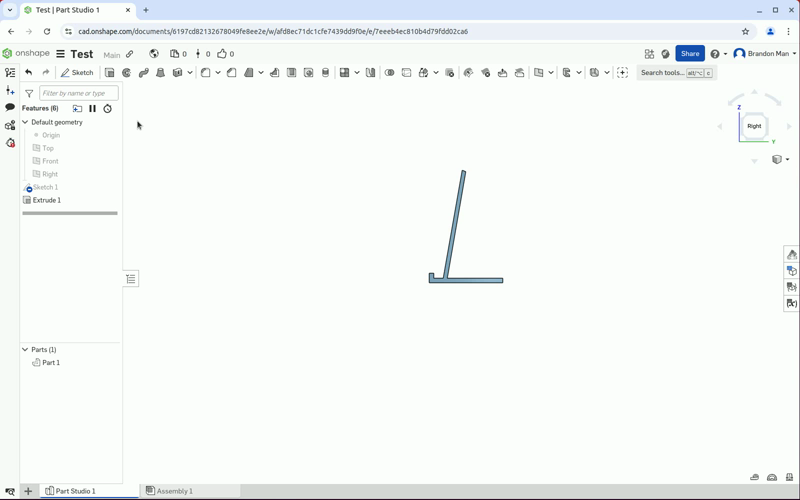
key(shift+h)
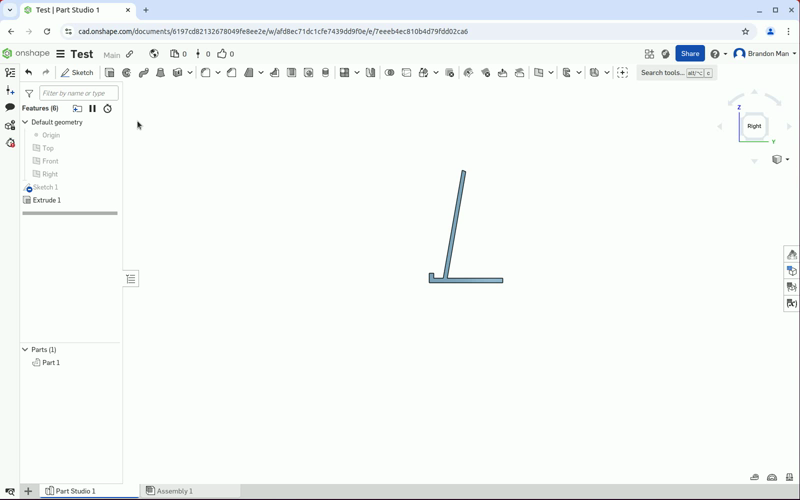
mouse_move(73, 189)
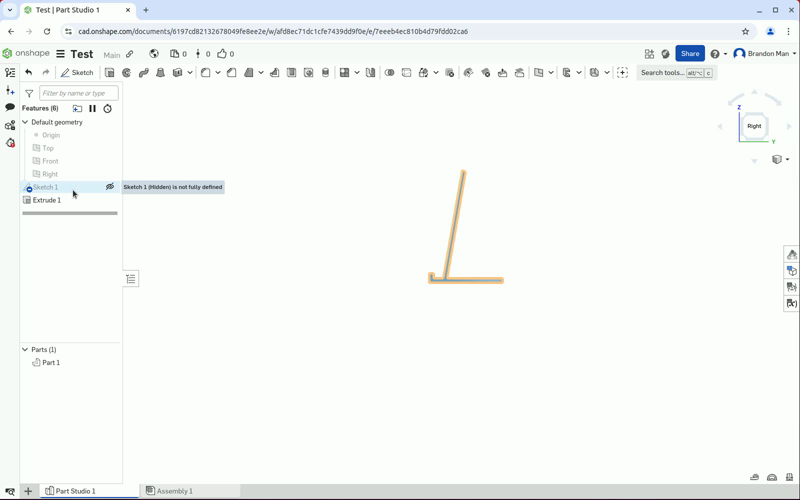
click(73, 189)
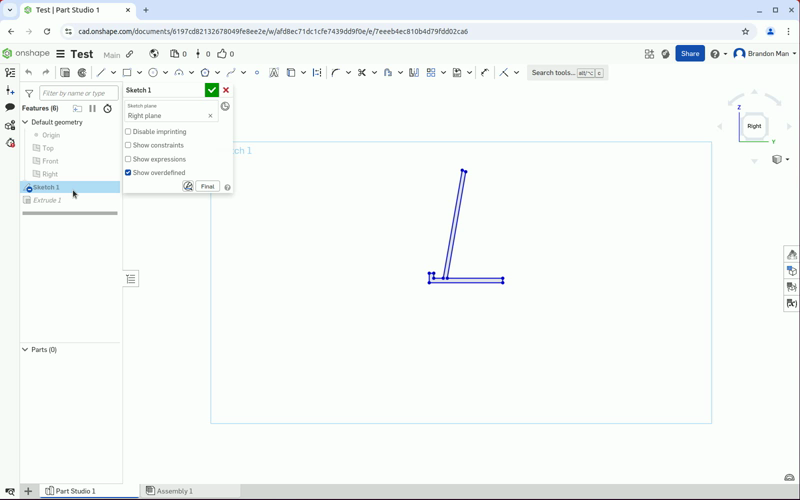
mouse_move(229, 92)
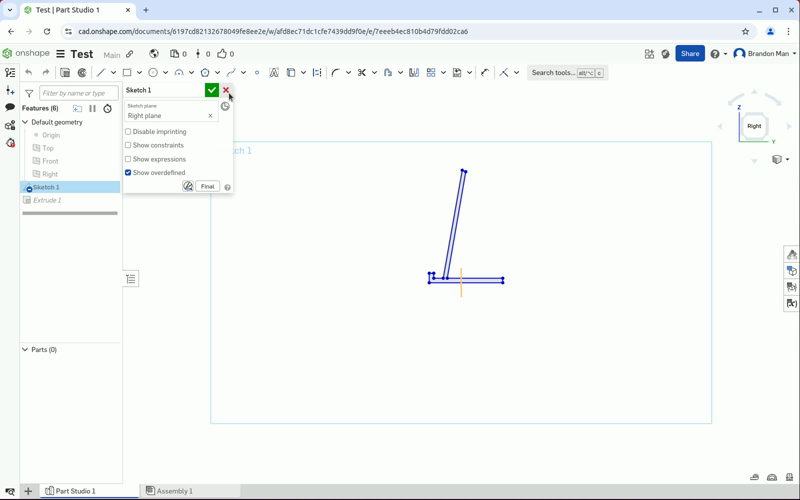
click(229, 92)
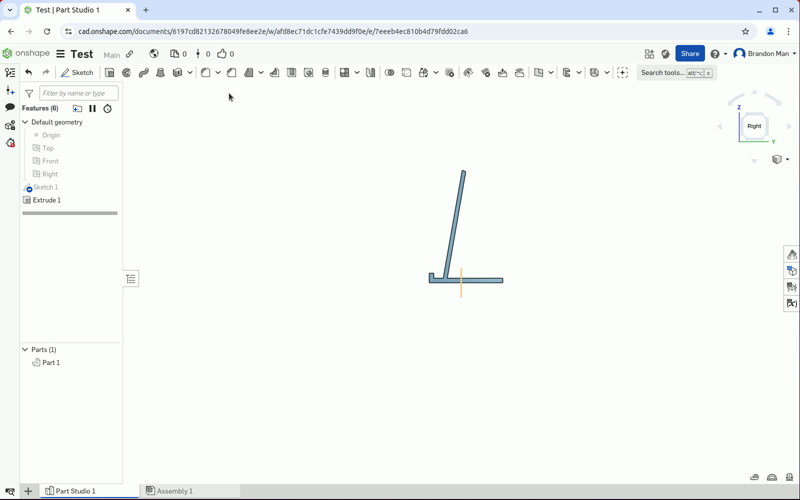
mouse_move(73, 352)
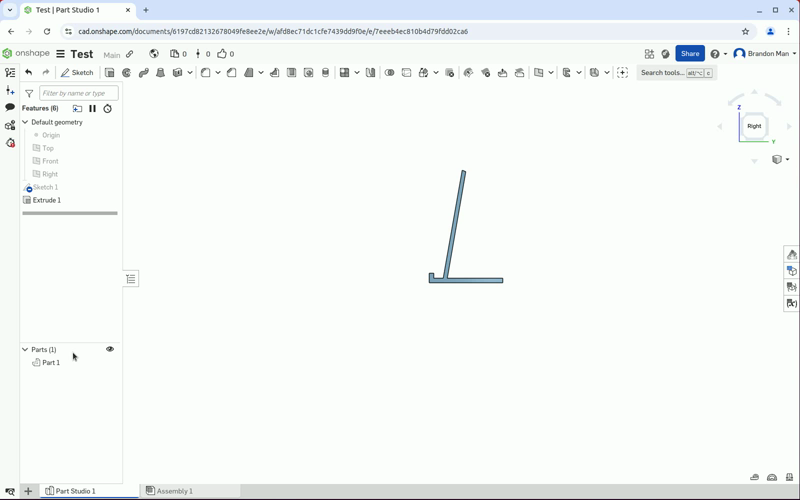
key(y)
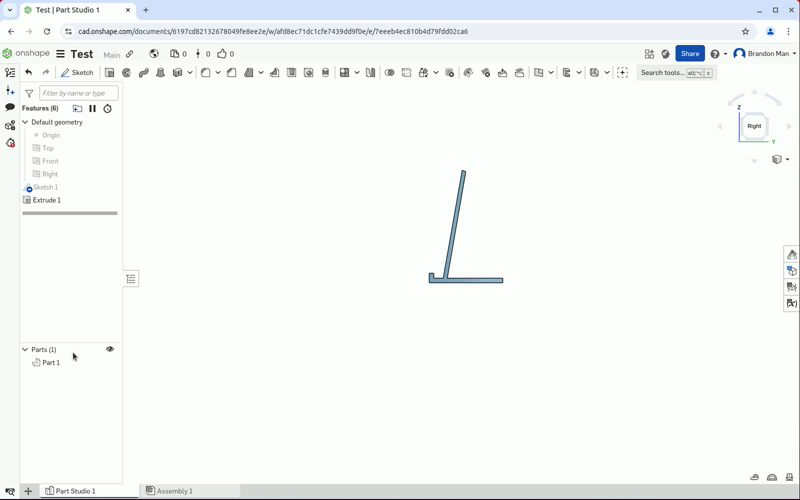
key(shift+p)
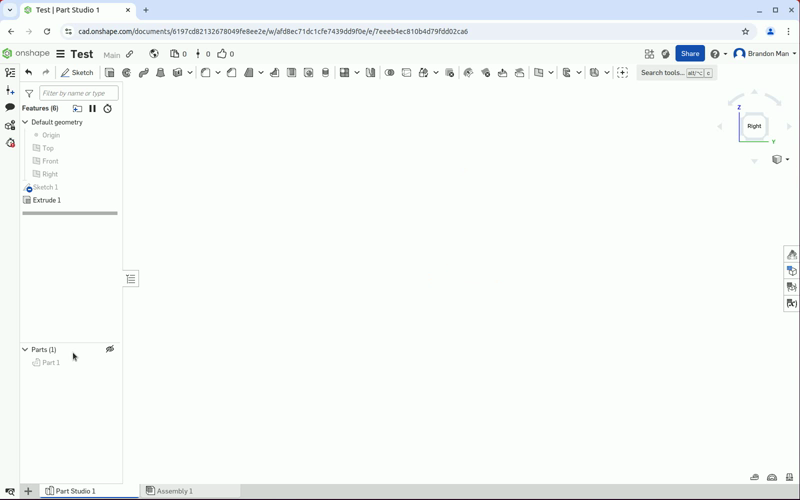
key(space)
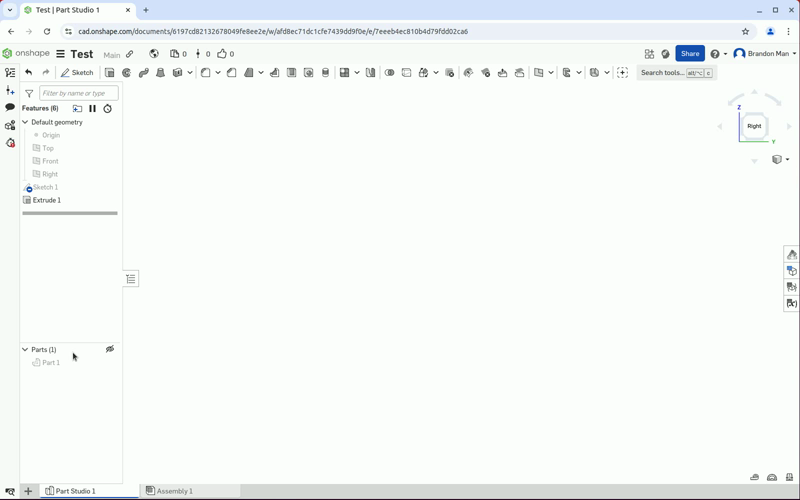
key_down(shift)
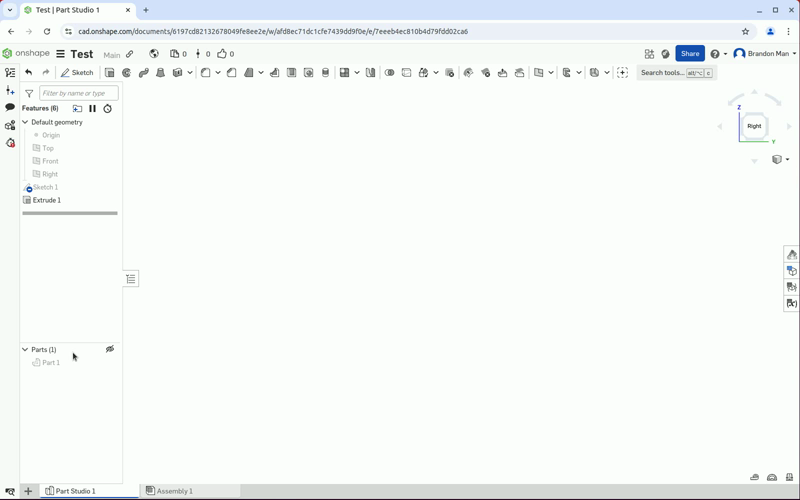
key(right)
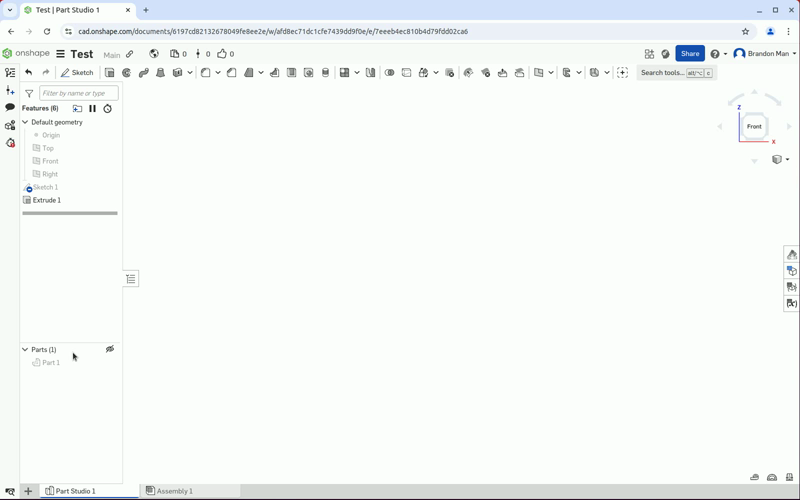
key_up(shift)
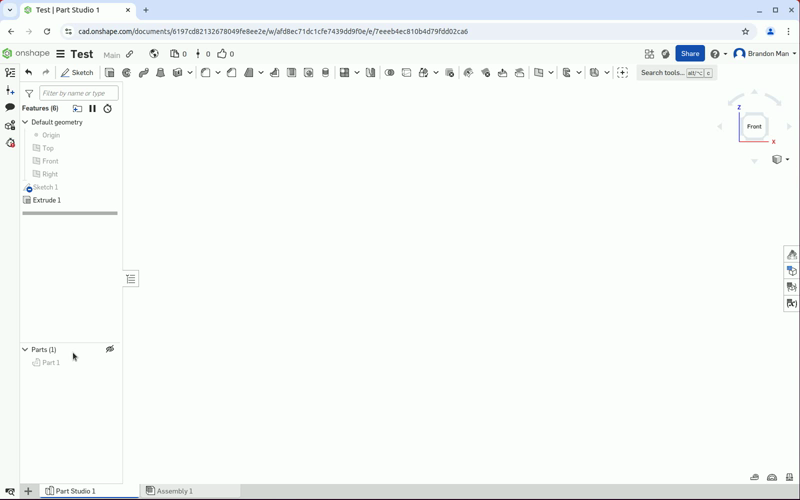
key(space)
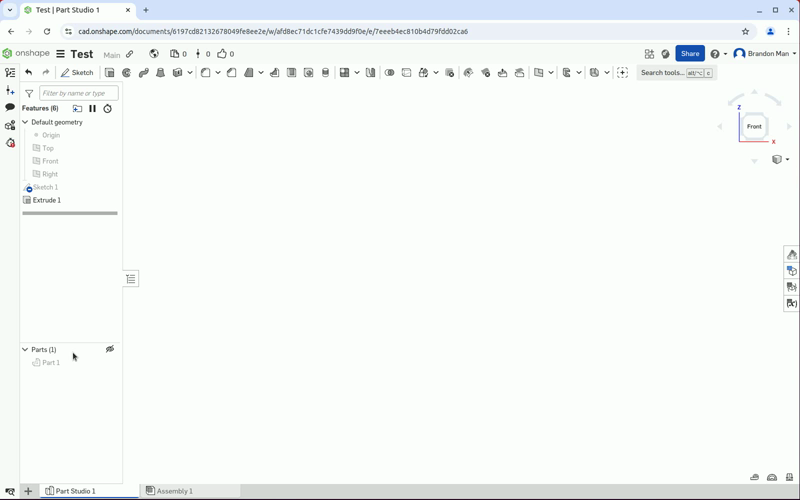
key_down(shift)
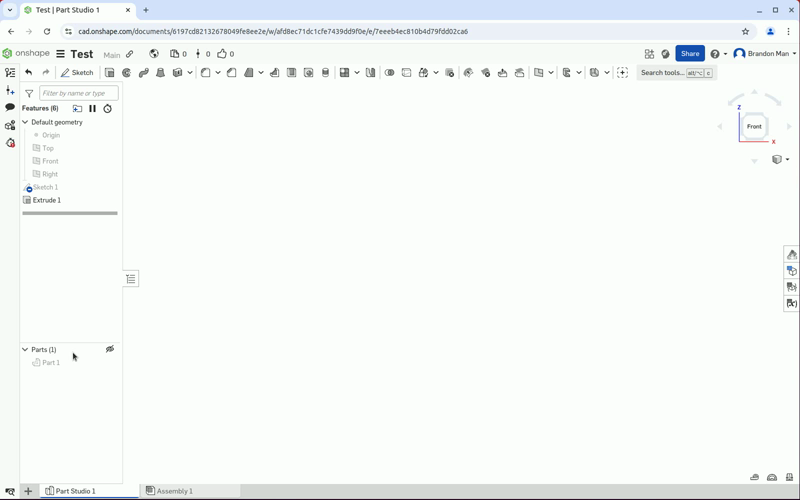
key(down)
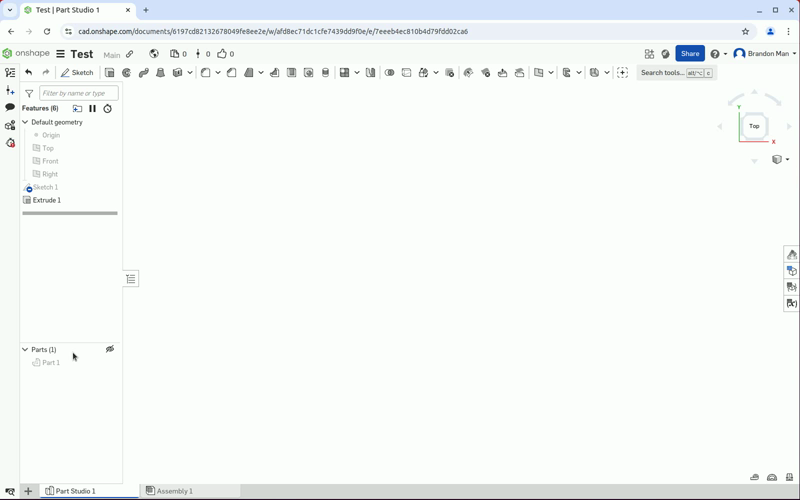
key_up(shift)
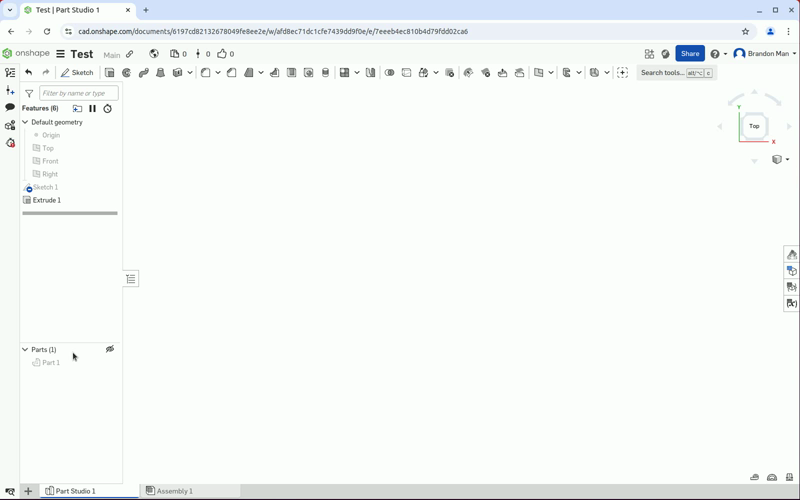
mouse_move(73, 352)
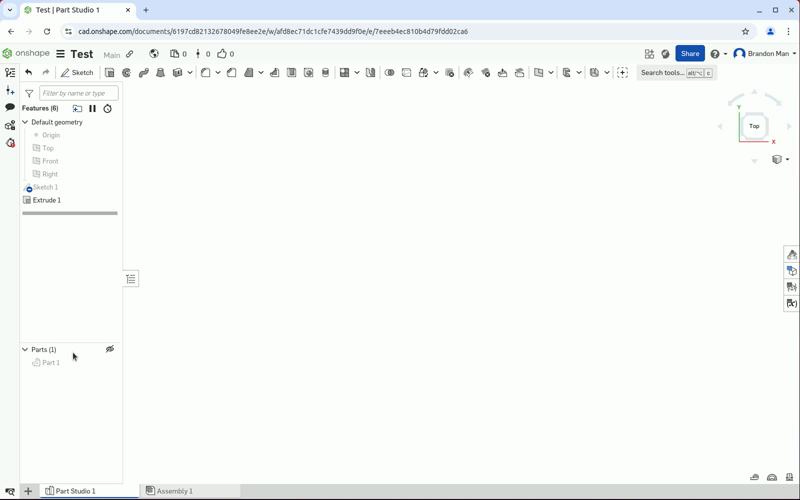
key(shift+y)
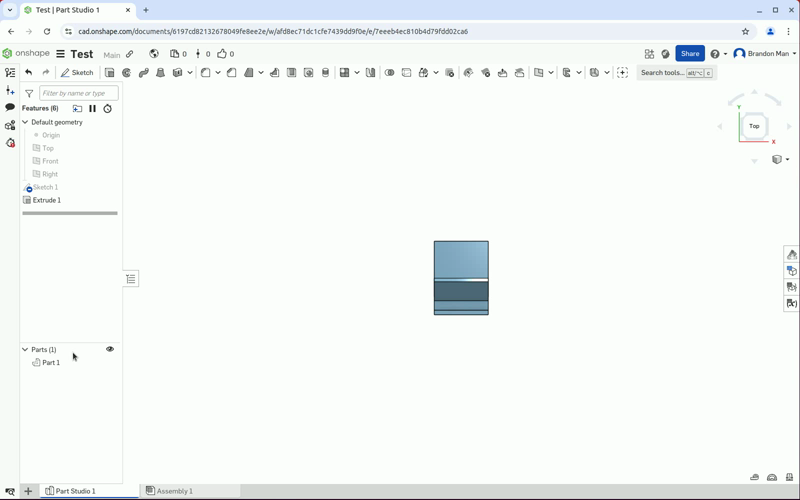
mouse_move(541, 75)
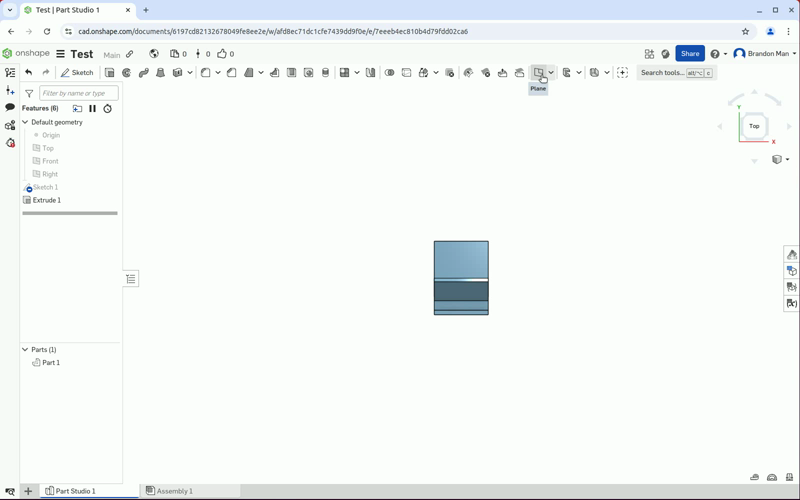
click(541, 75)
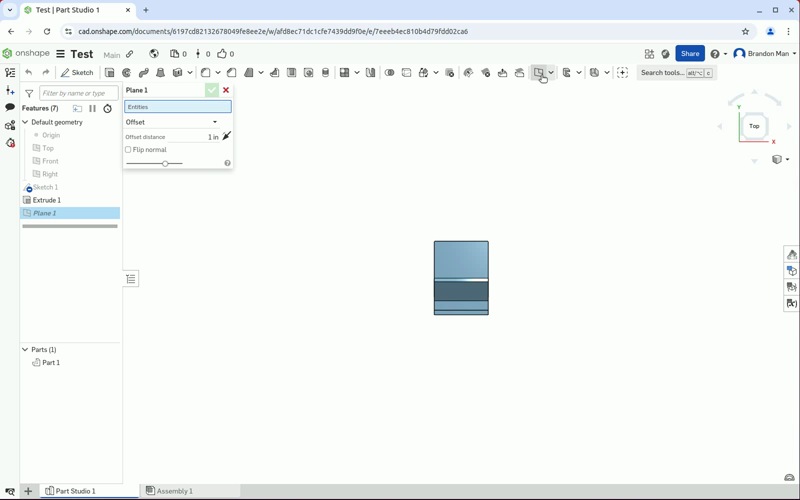
mouse_move(73, 150)
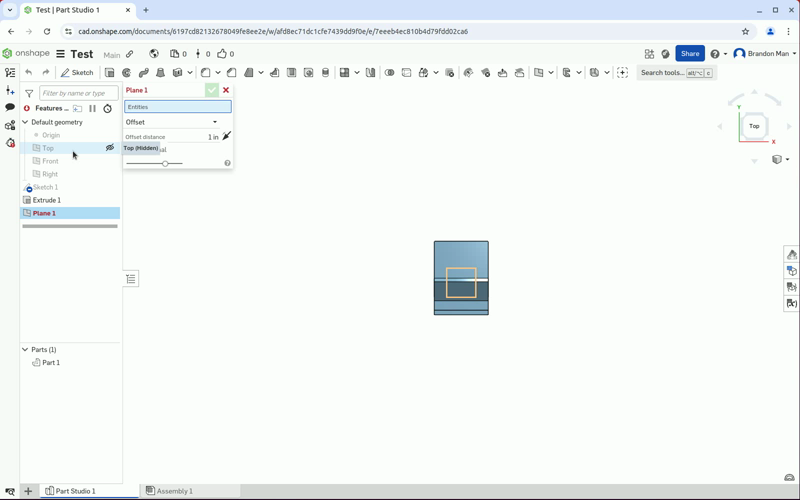
click(73, 150)
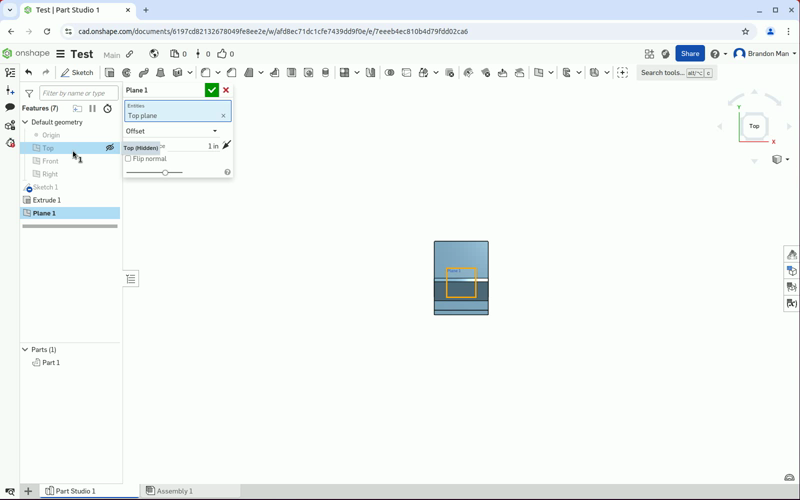
key(tab, 2)
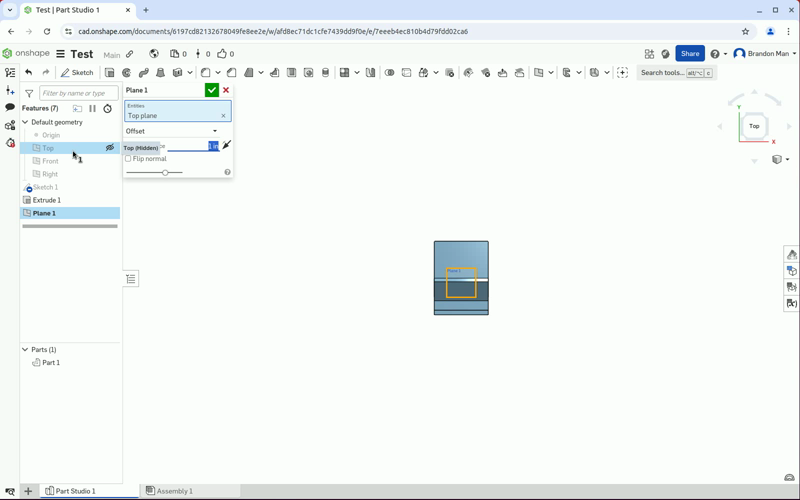
text(0.955)
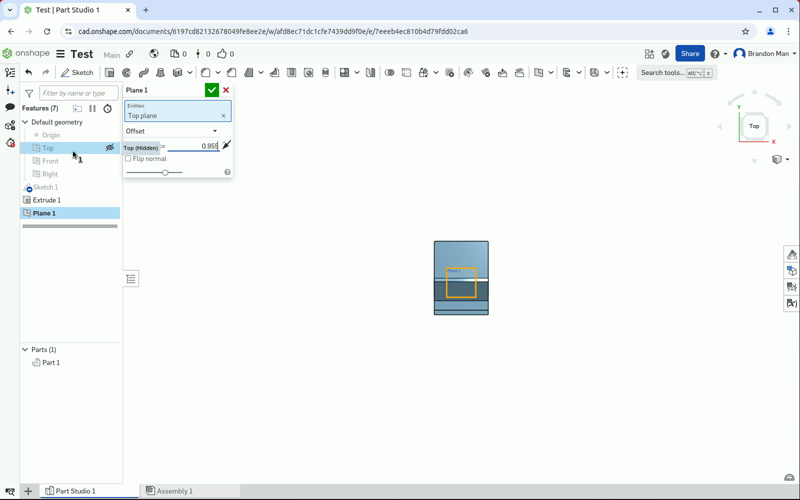
key(enter, 2)
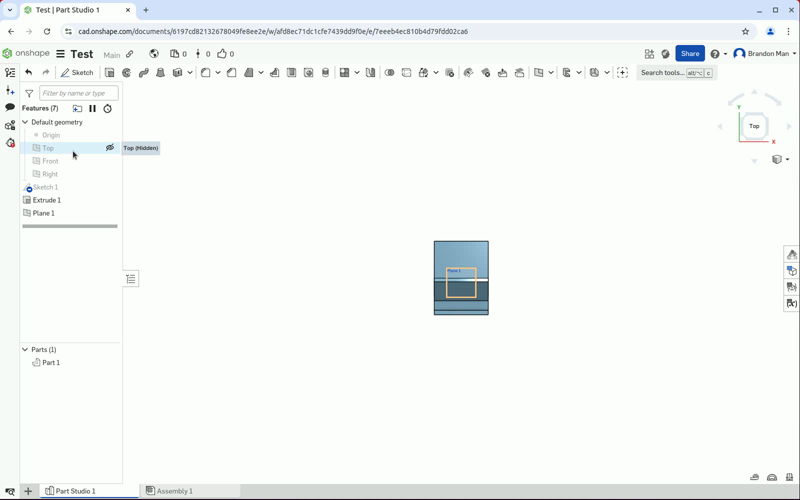
key(shift+s)
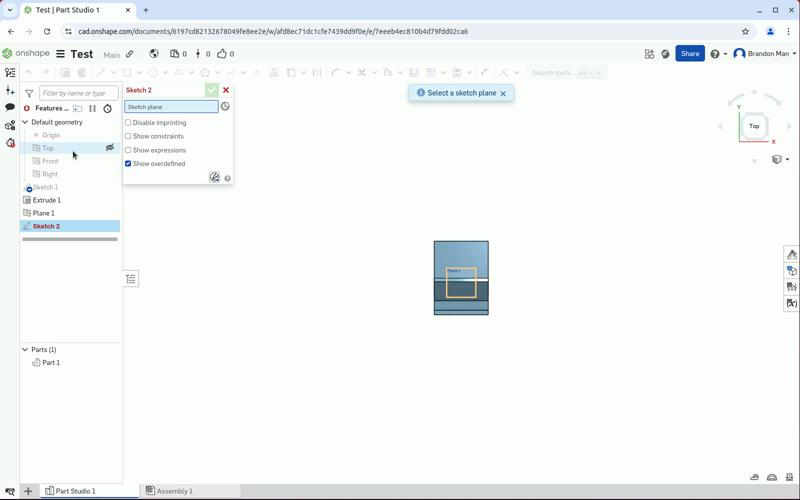
mouse_move(73, 215)
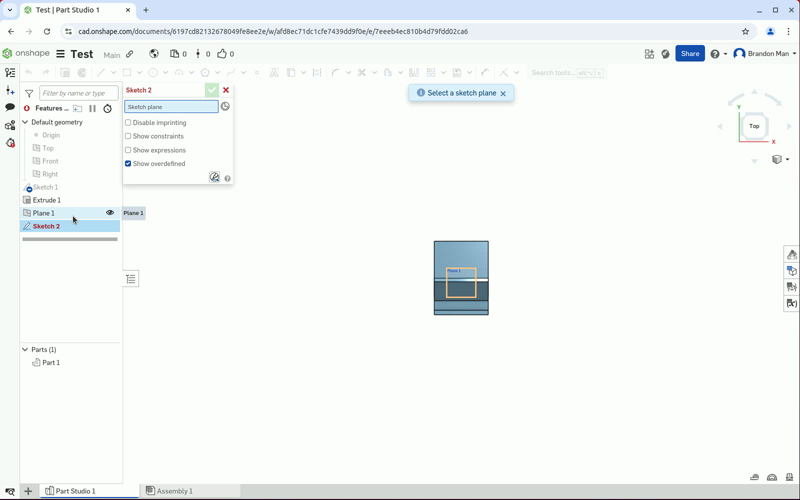
click(73, 215)
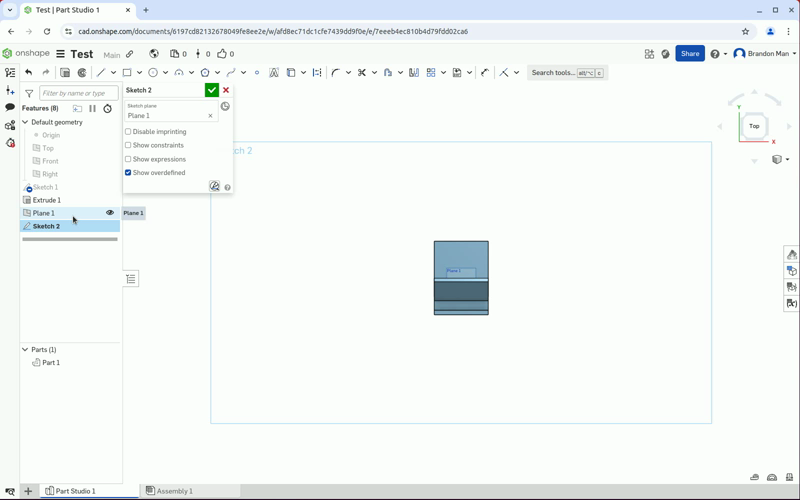
mouse_move(73, 352)
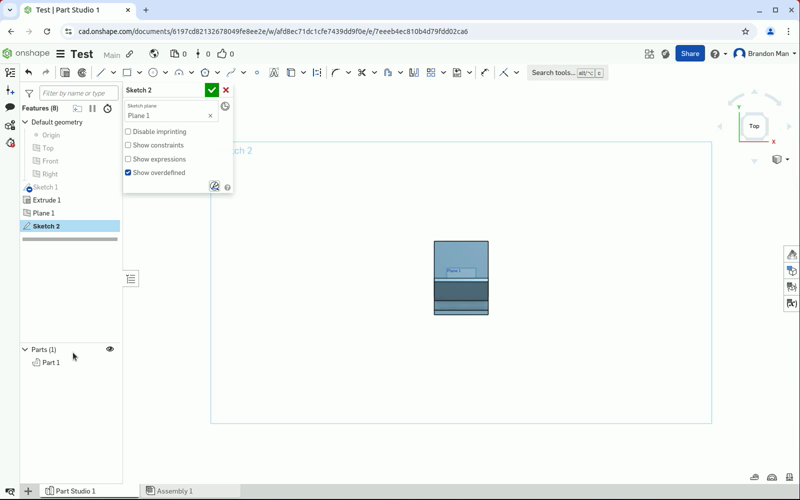
key(y)
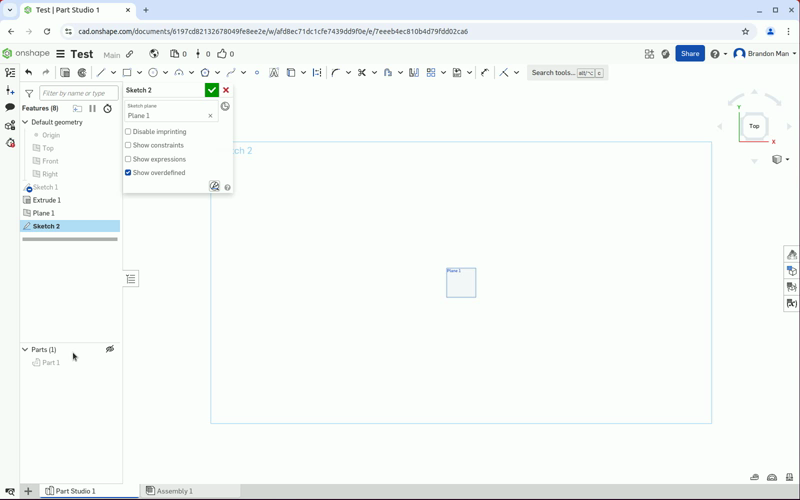
key(l)
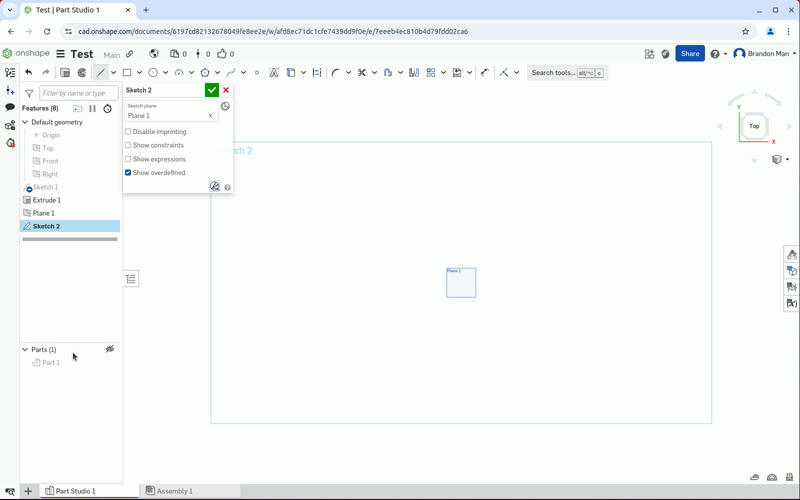
key_down(shift)
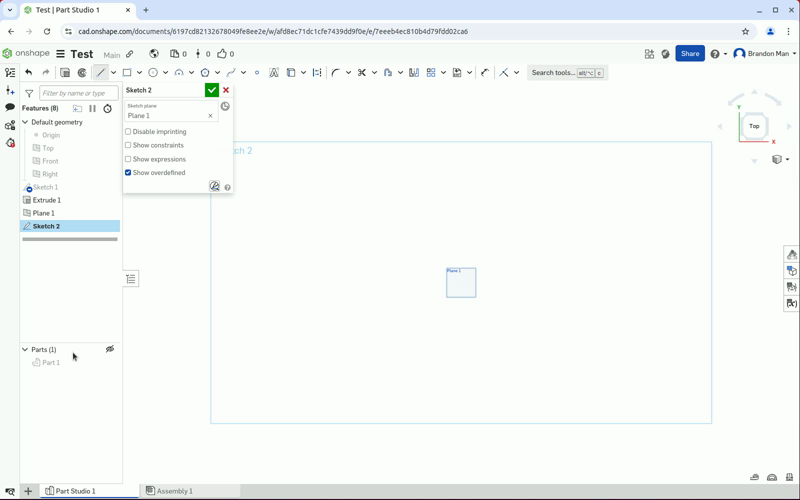
mouse_move(438, 292)
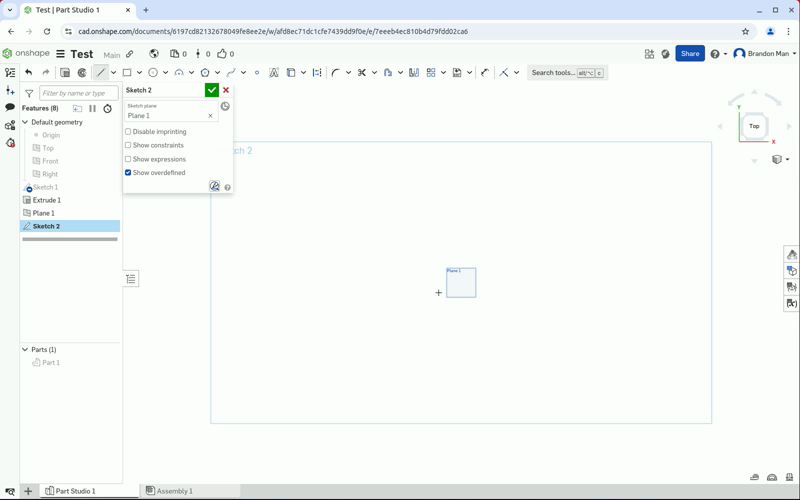
click(438, 292)
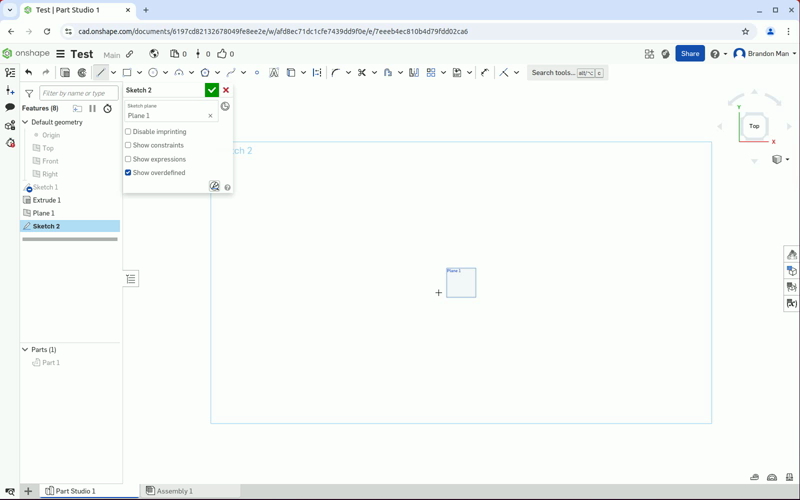
key_up(shift)
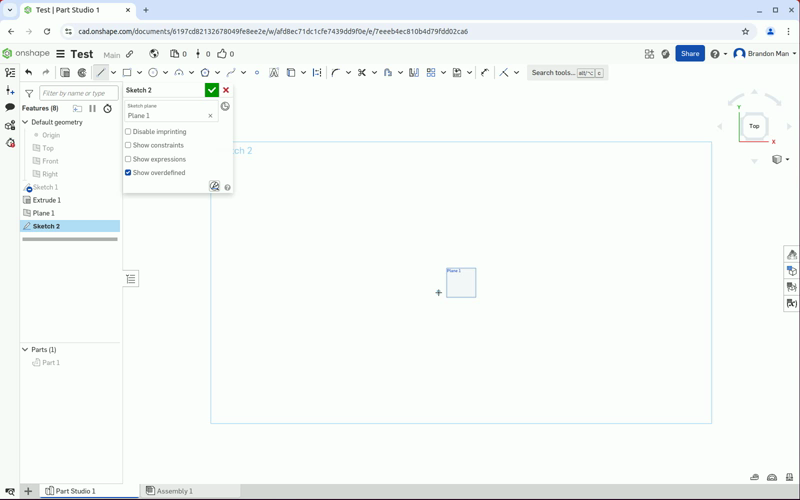
key_down(shift)
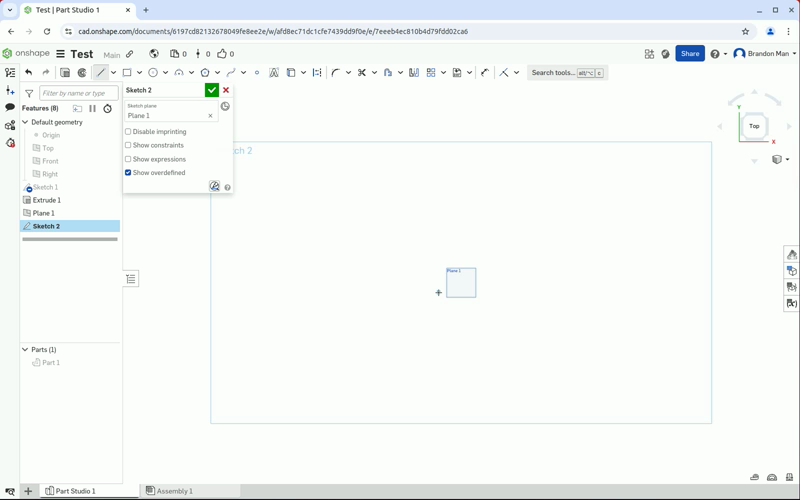
mouse_move(468, 292)
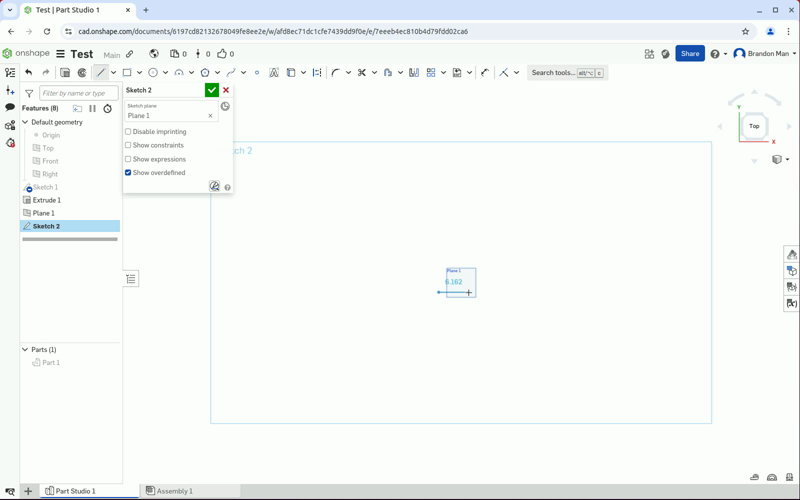
mouse_move(485, 292)
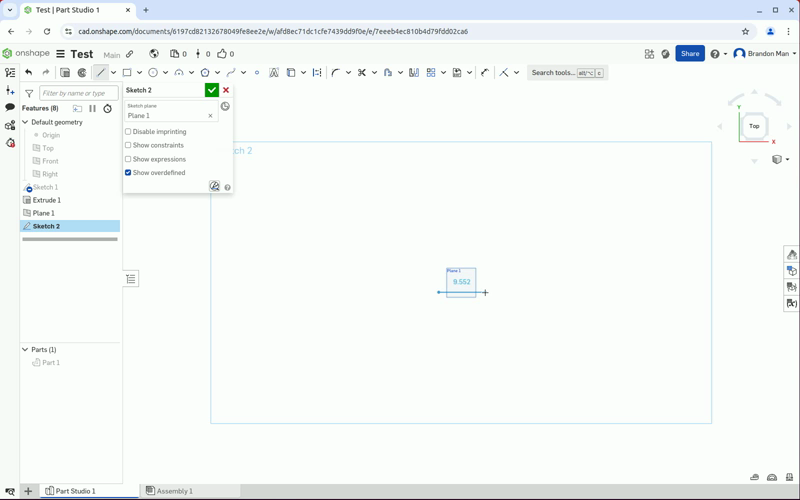
click(485, 292)
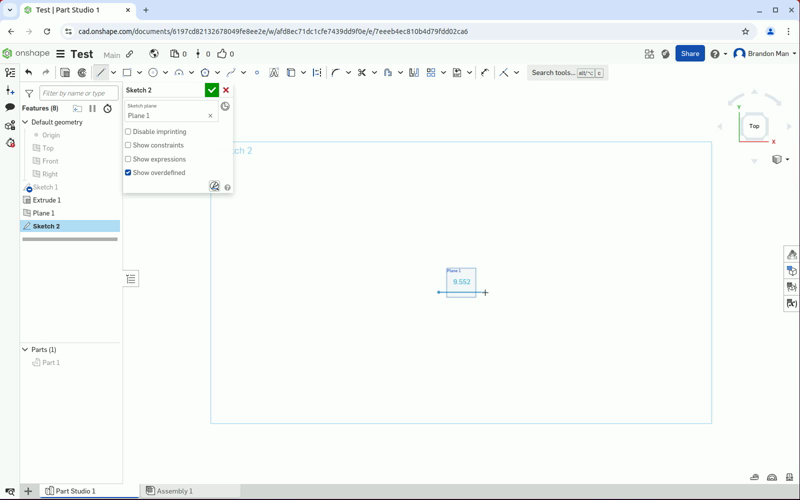
key_up(shift)
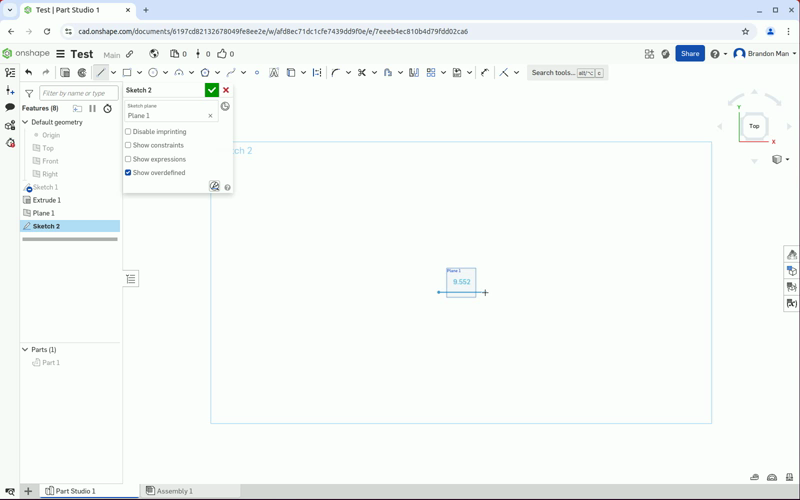
key_down(shift)
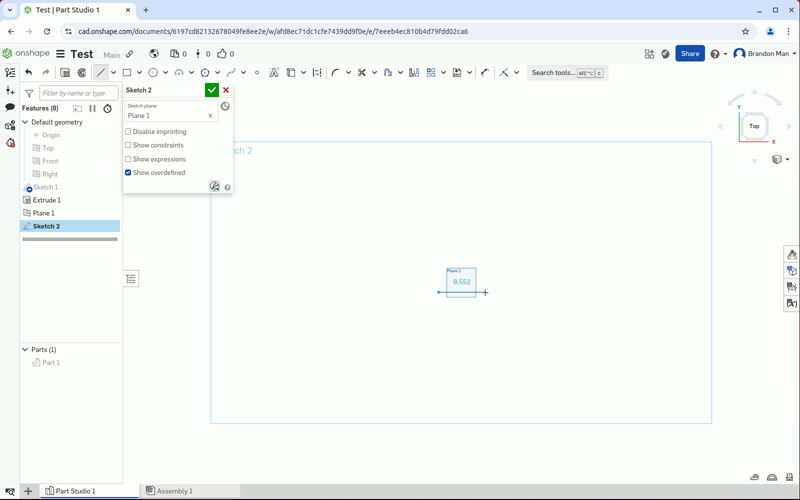
mouse_move(515, 292)
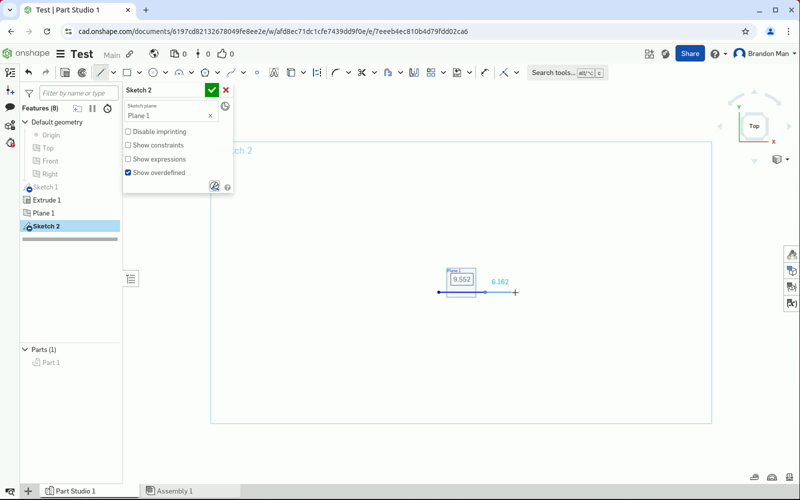
mouse_move(443, 271)
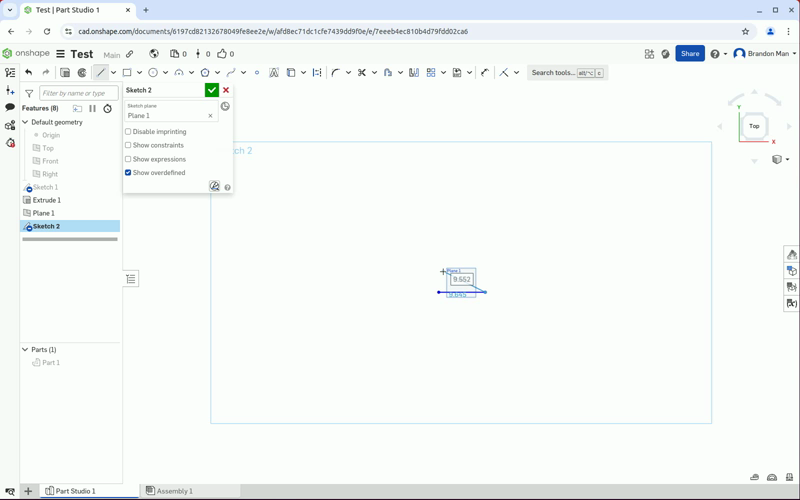
click(443, 271)
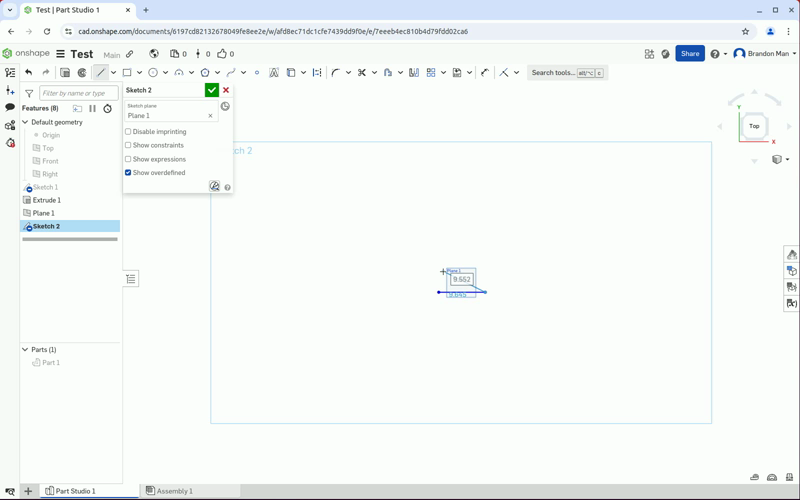
key_up(shift)
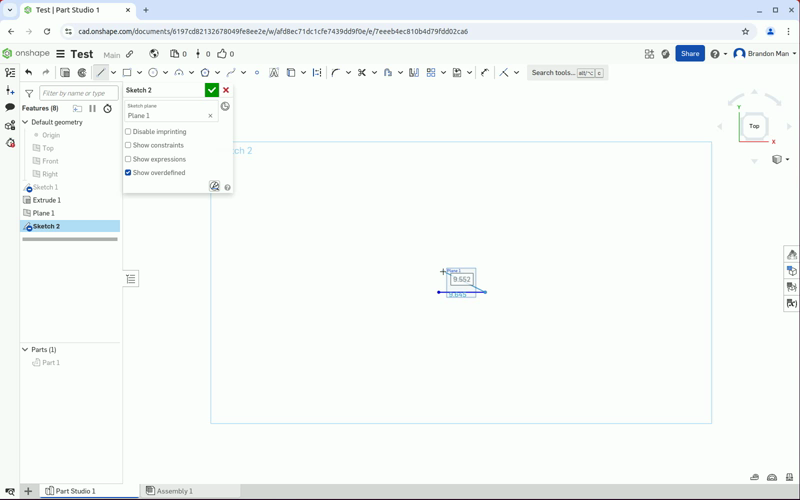
key_down(shift)
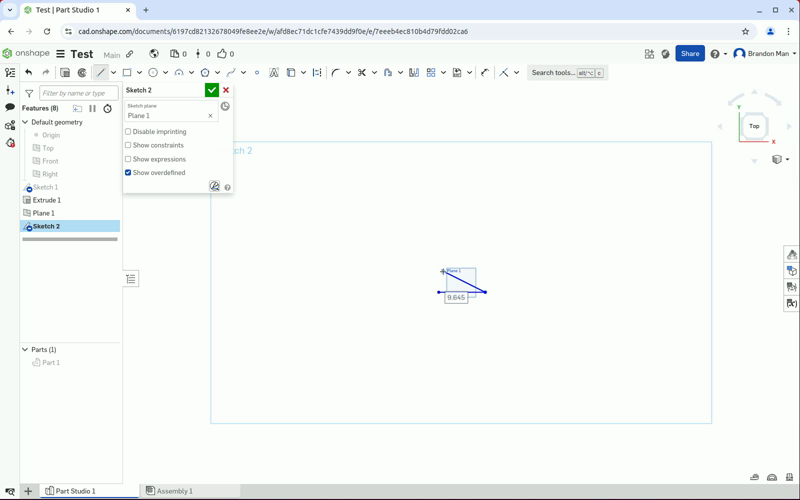
mouse_move(473, 271)
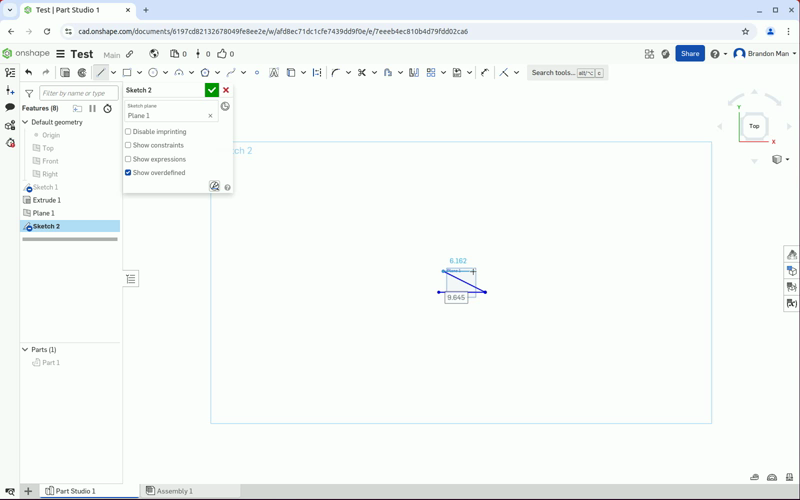
mouse_move(438, 271)
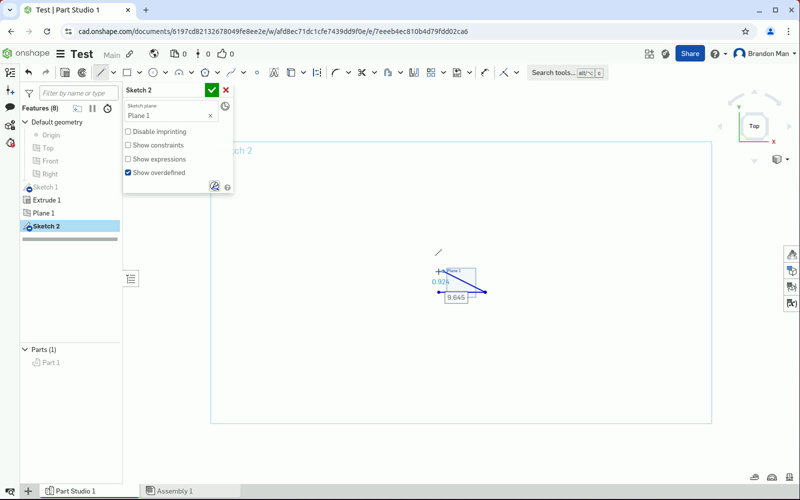
scroll(6)
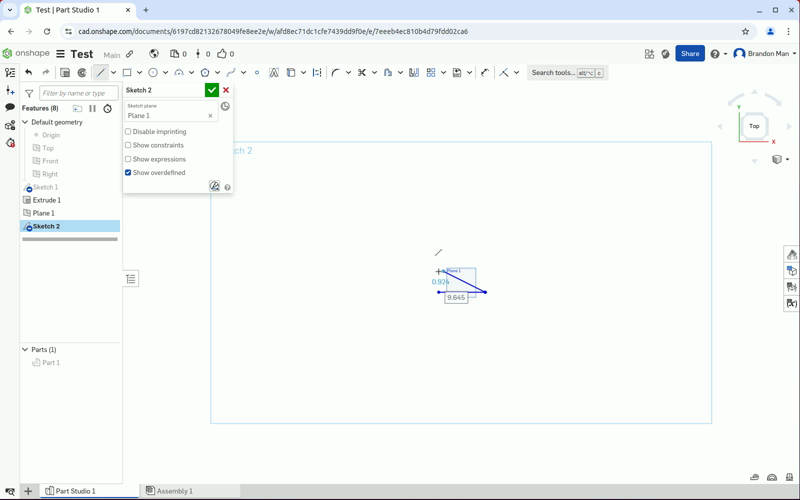
scroll(6)
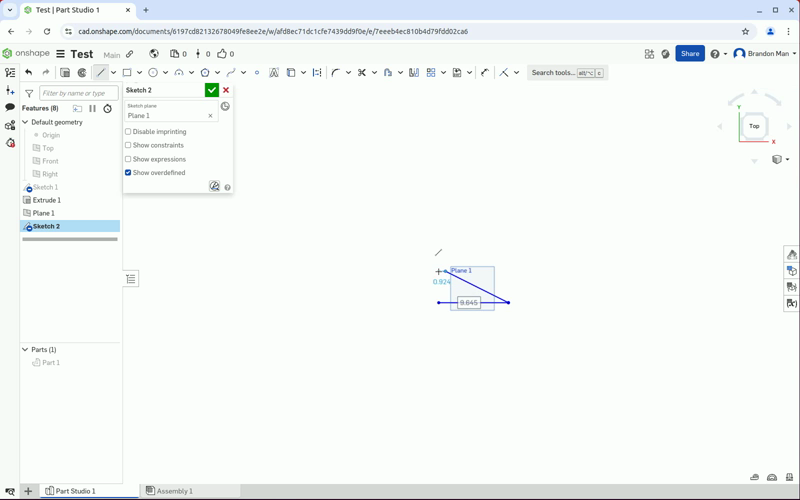
scroll(6)
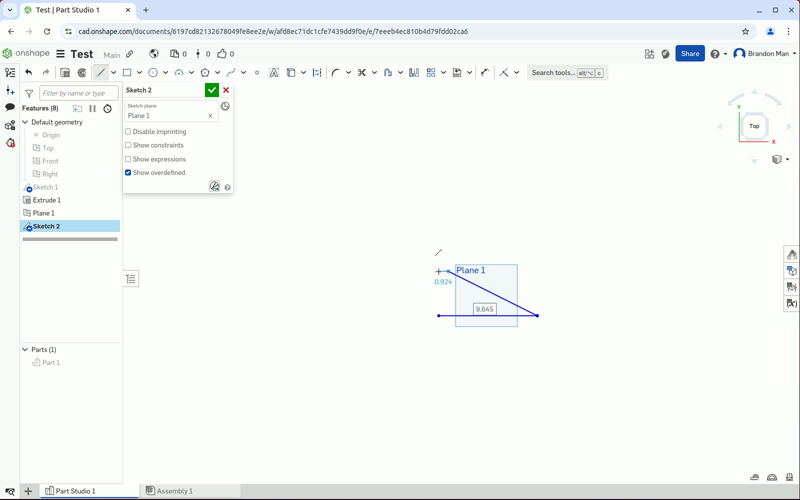
scroll(6)
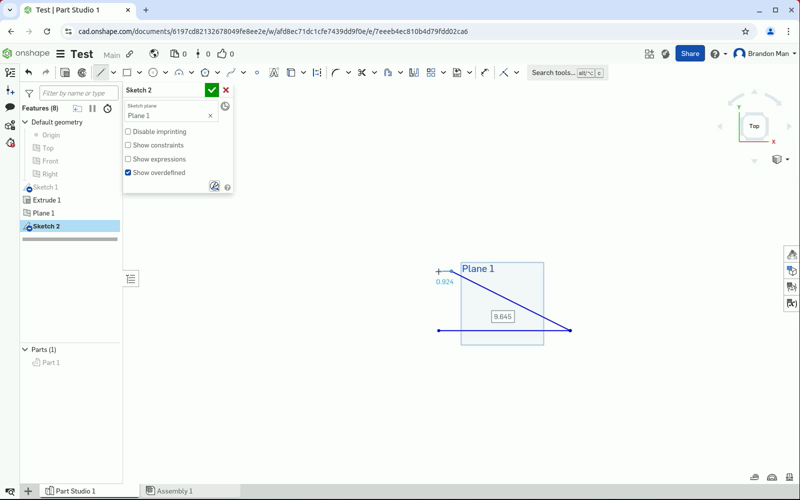
scroll(6)
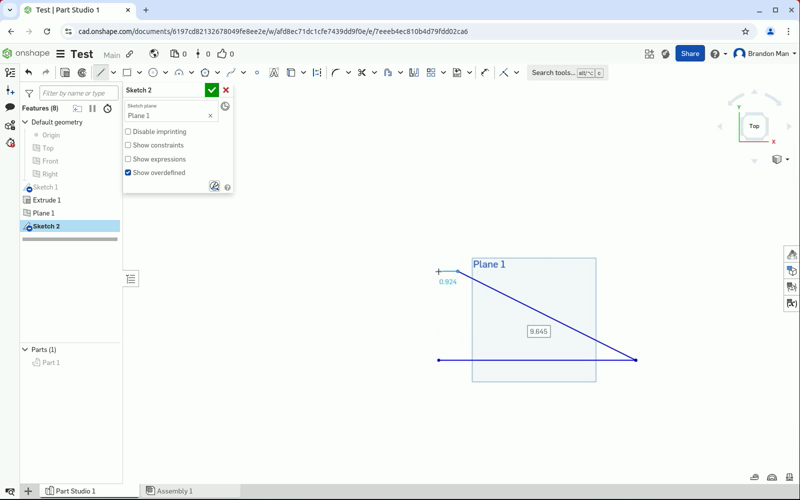
scroll(6)
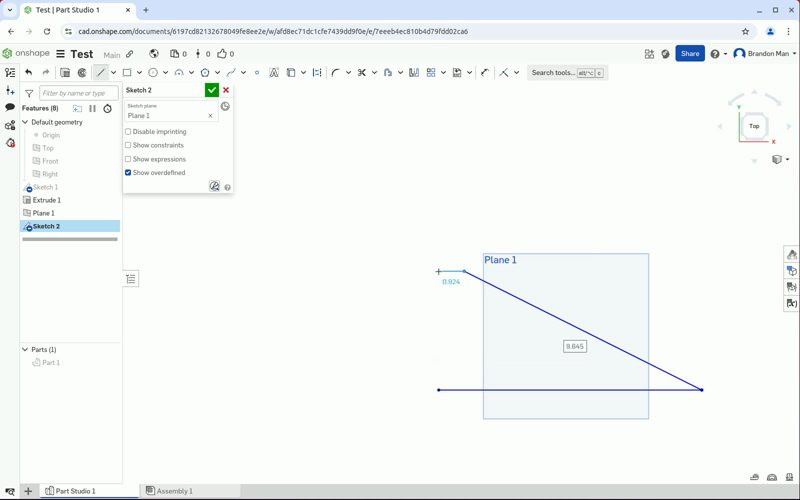
scroll(6)
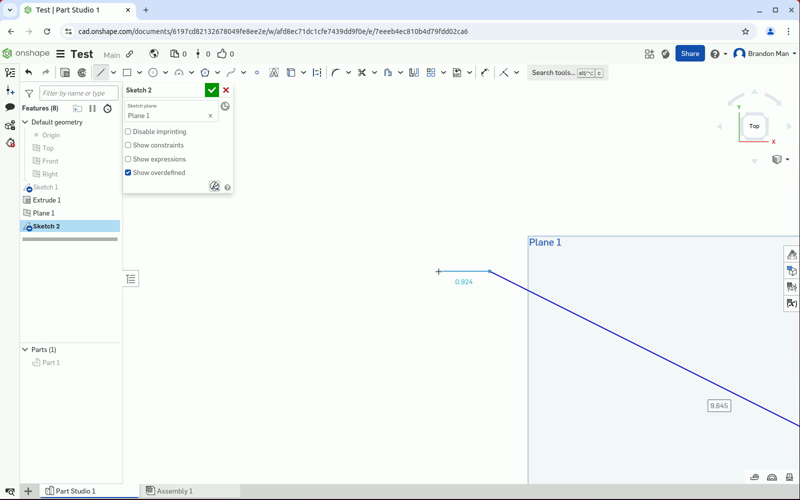
click(438, 271)
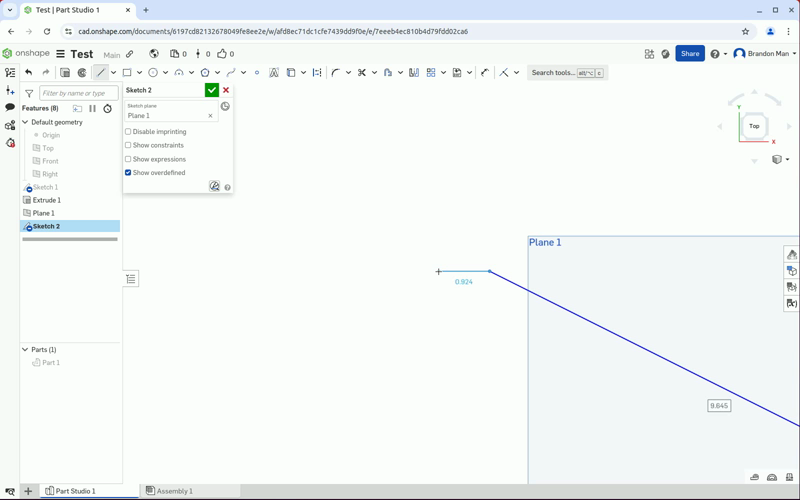
scroll(-6)
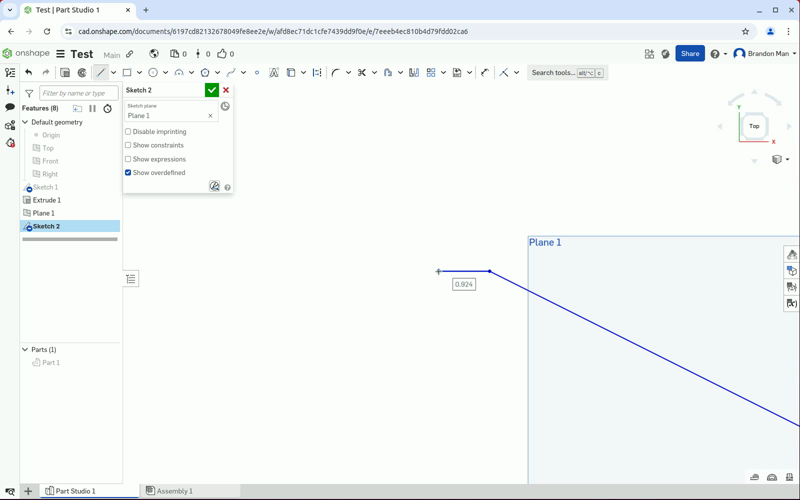
scroll(-6)
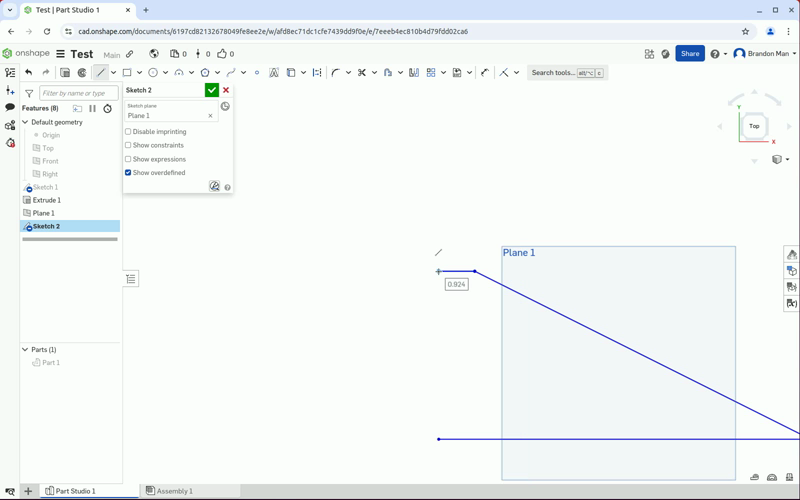
scroll(-6)
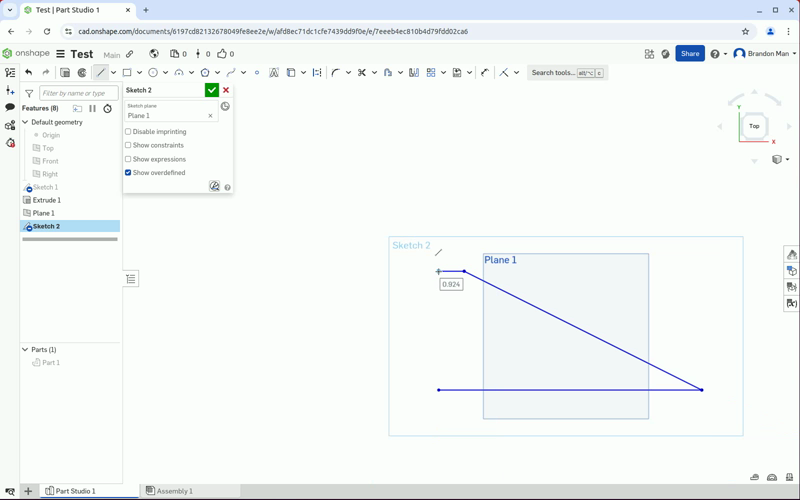
scroll(-6)
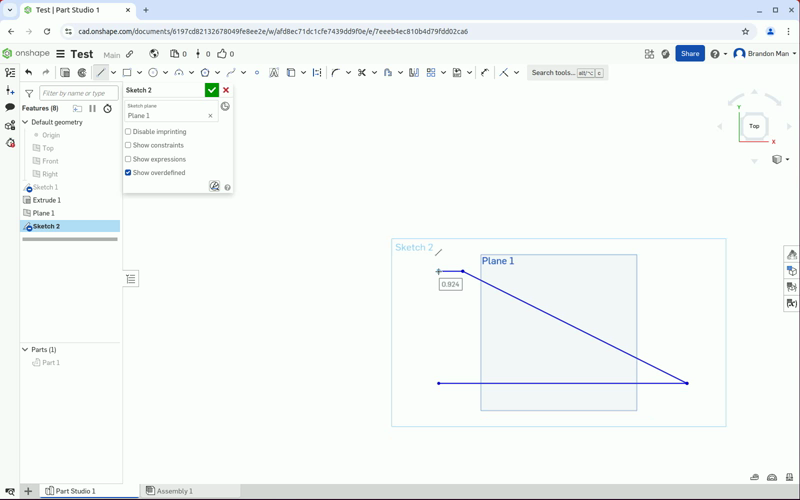
scroll(-6)
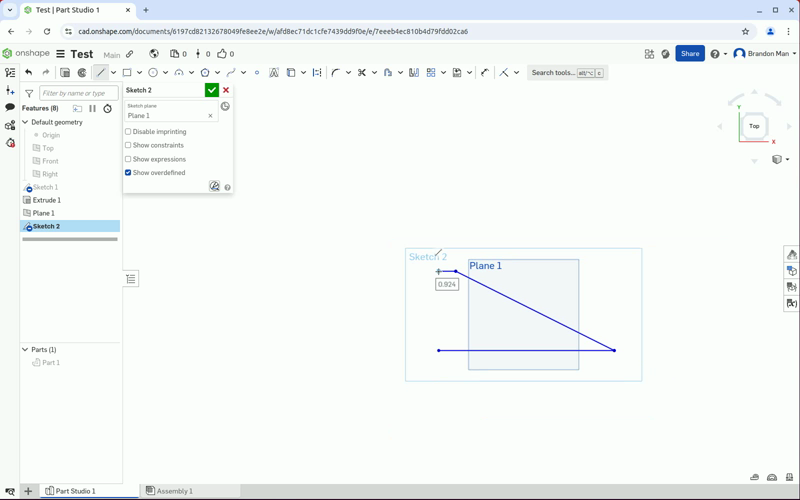
scroll(-6)
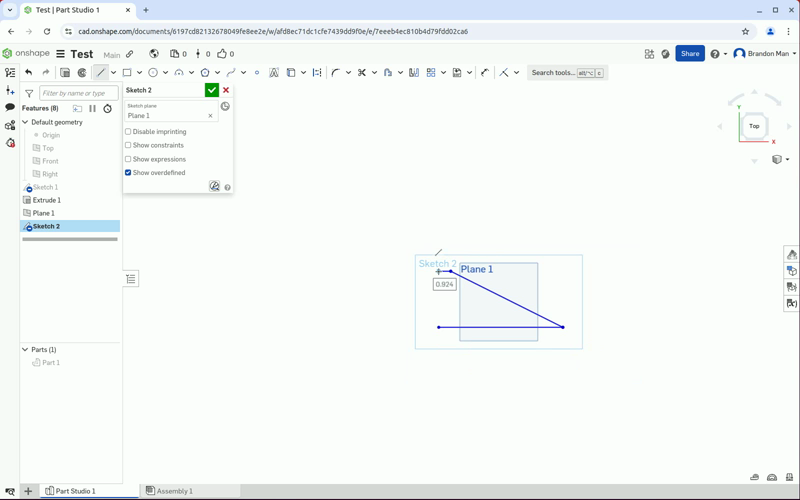
scroll(-6)
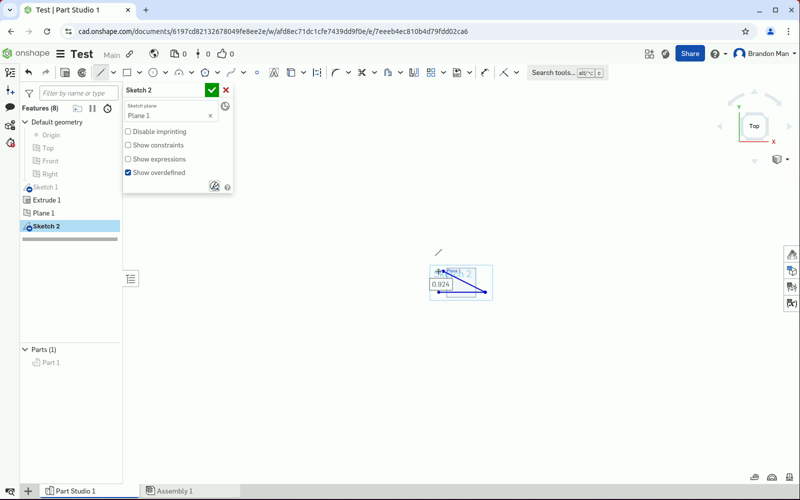
key_up(shift)
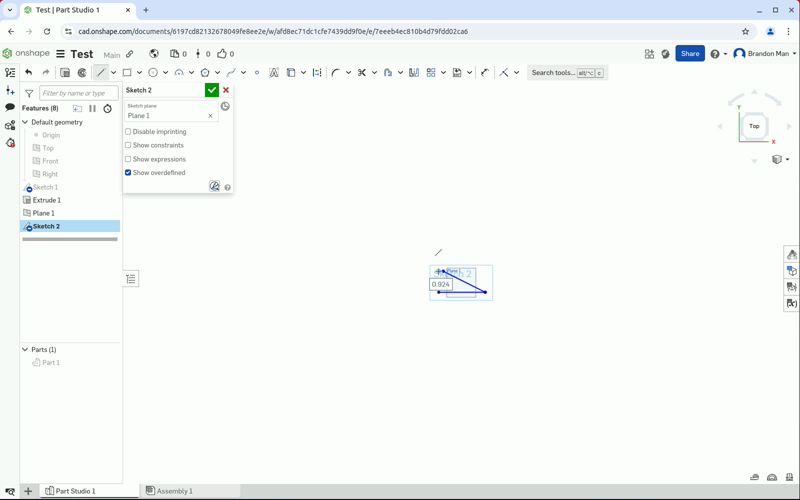
mouse_move(468, 271)
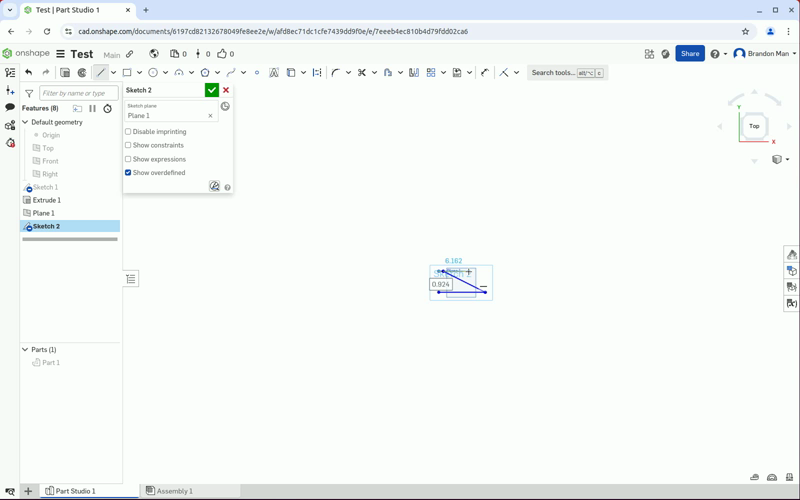
key_down(shift)
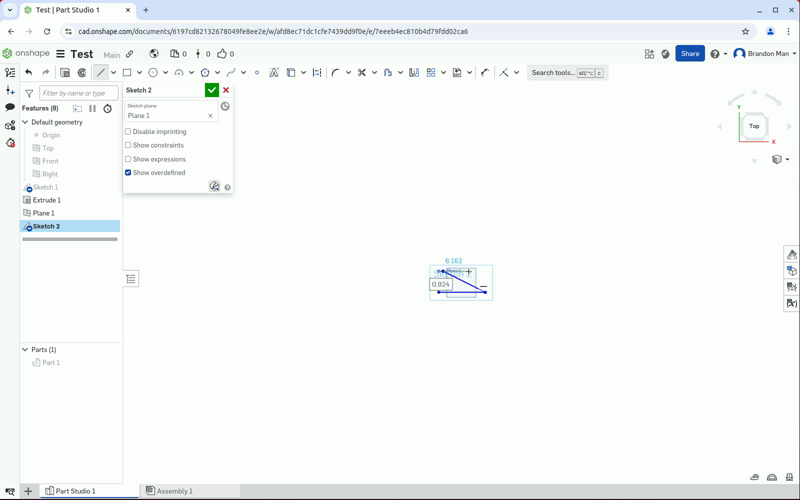
mouse_move(438, 292)
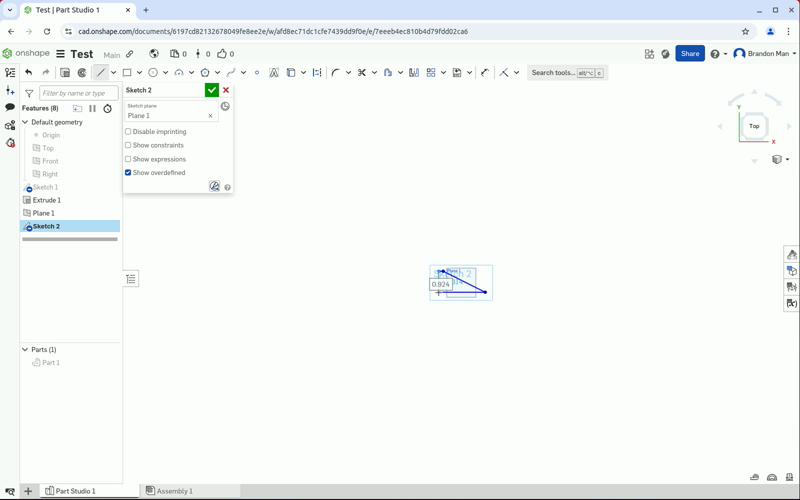
key_up(shift)
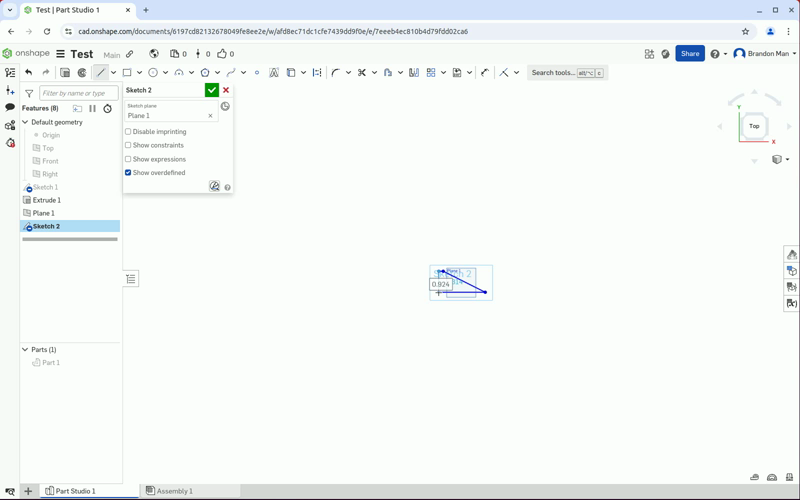
click(438, 292)
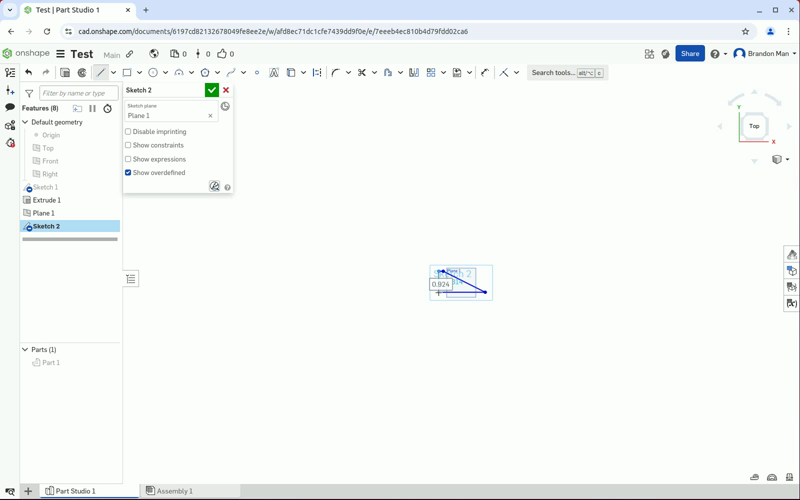
key(esc)
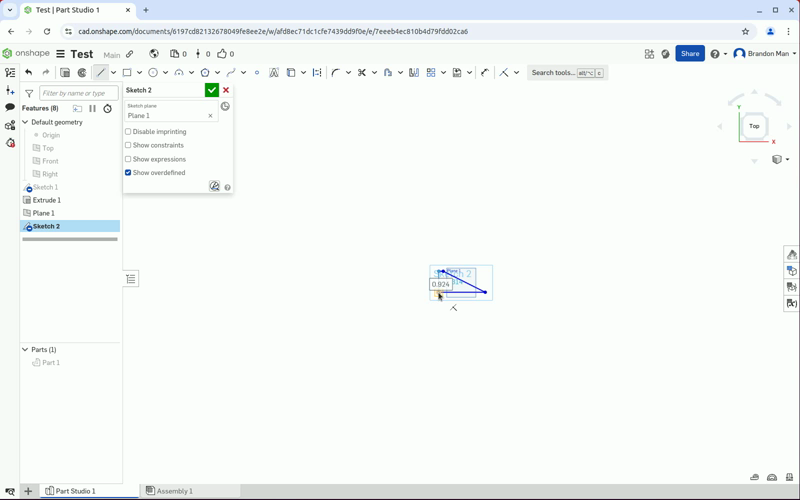
mouse_move(448, 282)
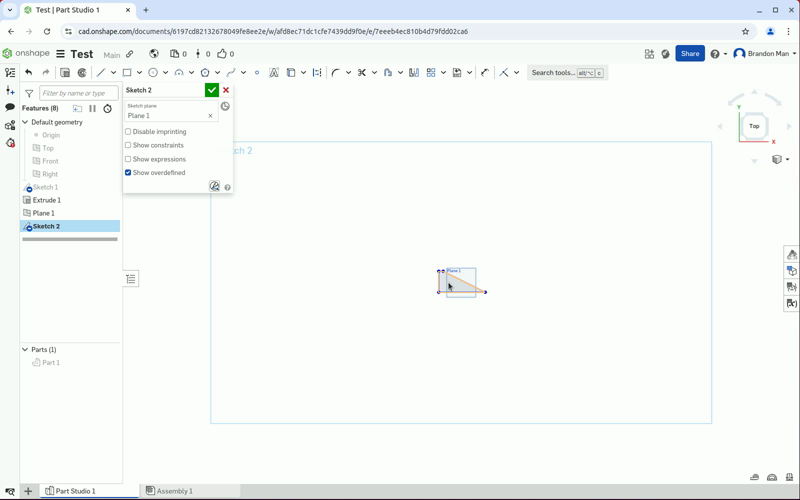
scroll(6)
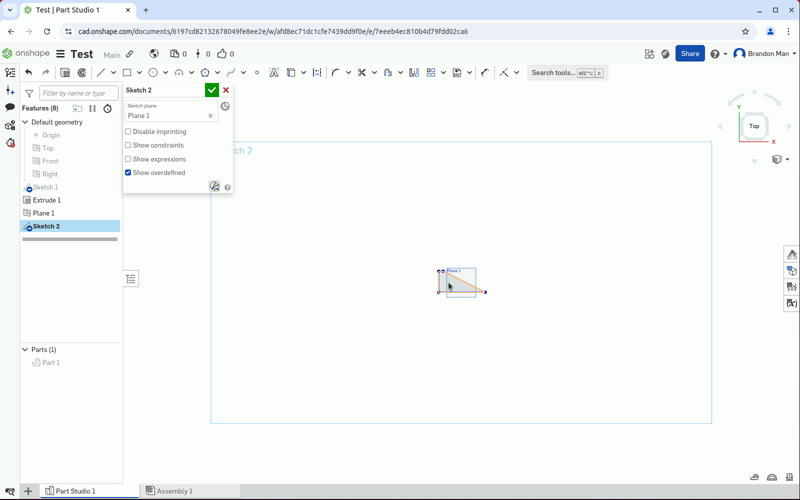
scroll(6)
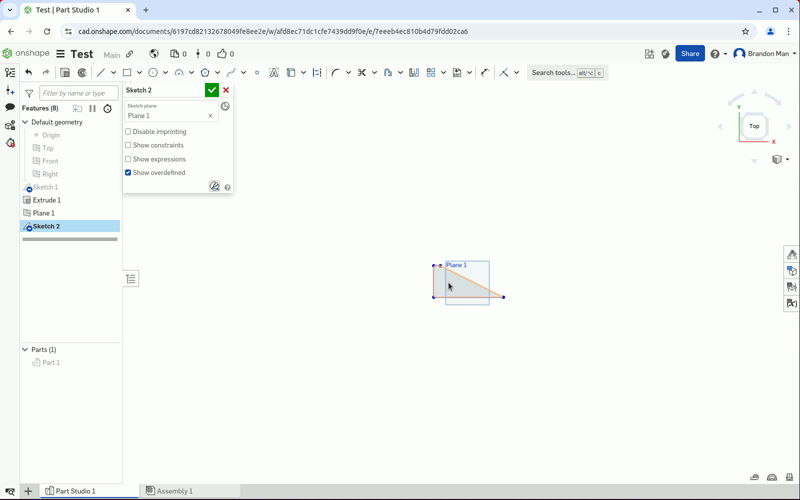
scroll(6)
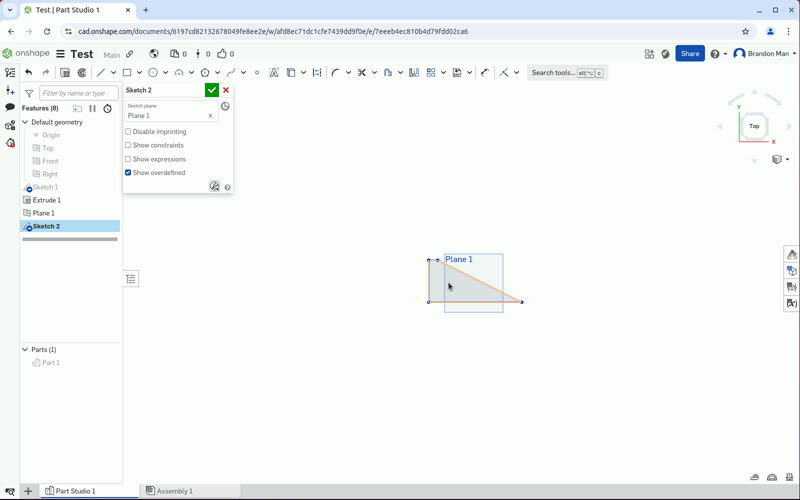
scroll(6)
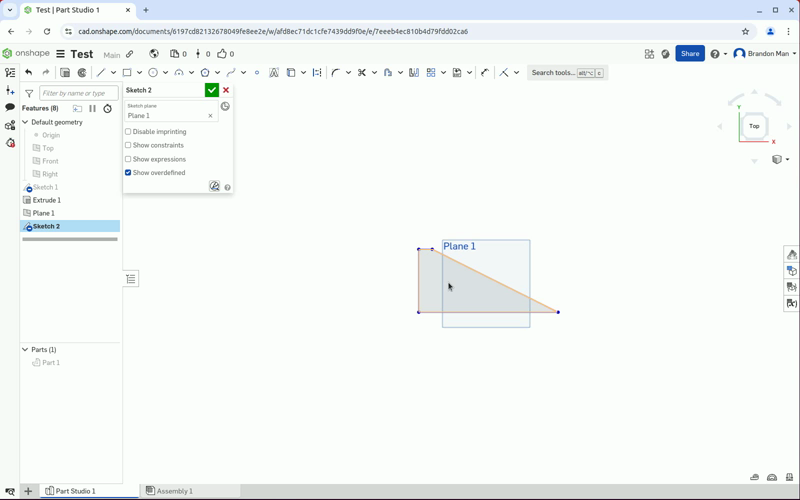
scroll(6)
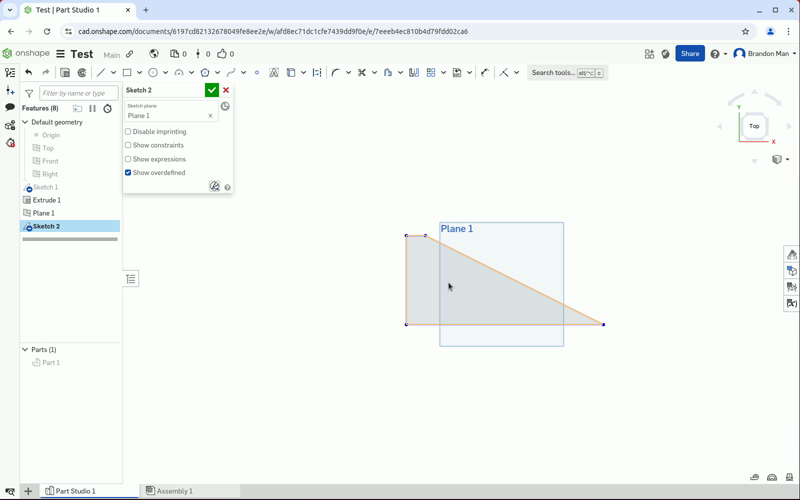
scroll(6)
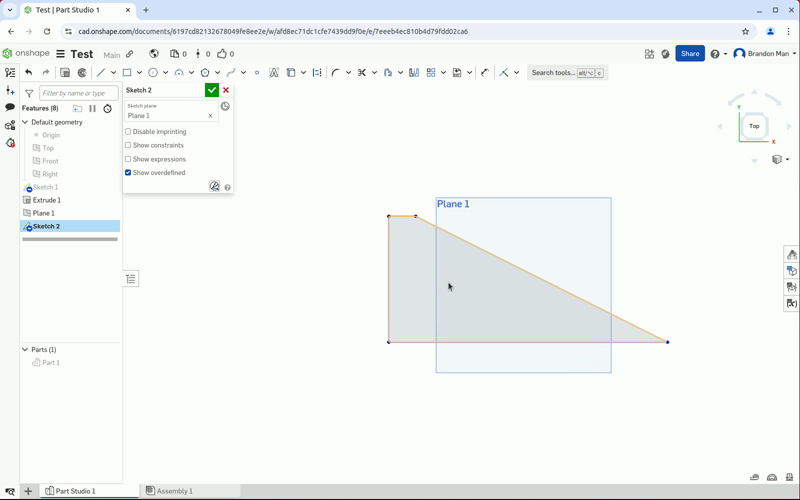
scroll(6)
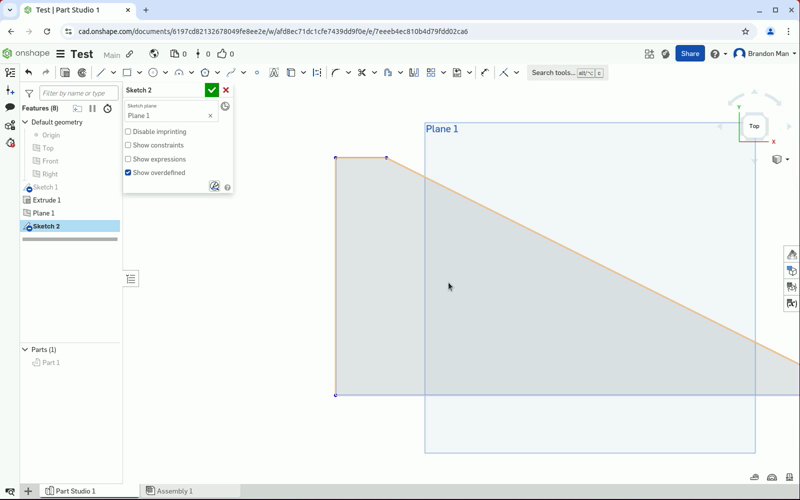
click(448, 282)
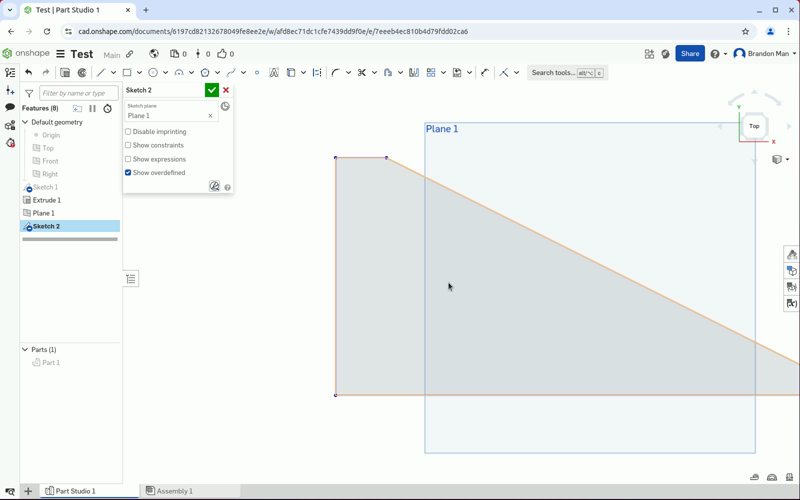
scroll(-6)
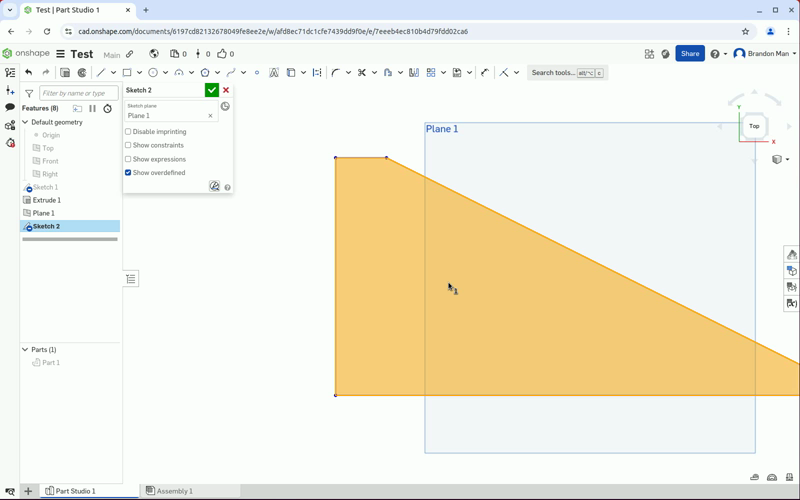
scroll(-6)
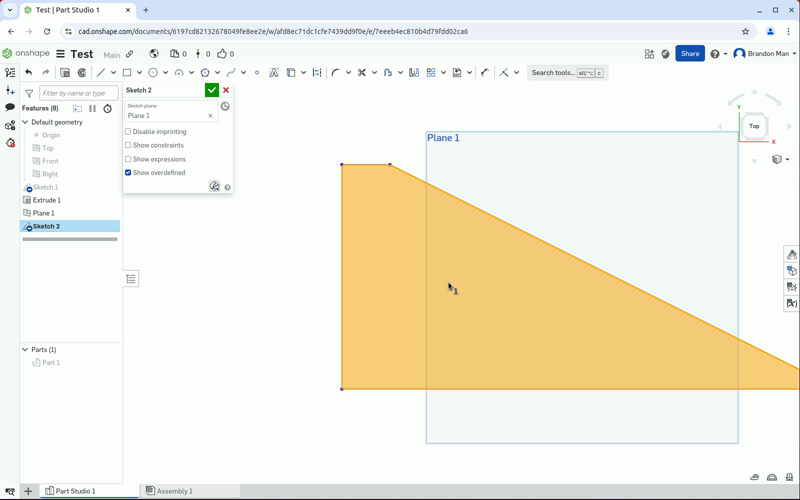
scroll(-6)
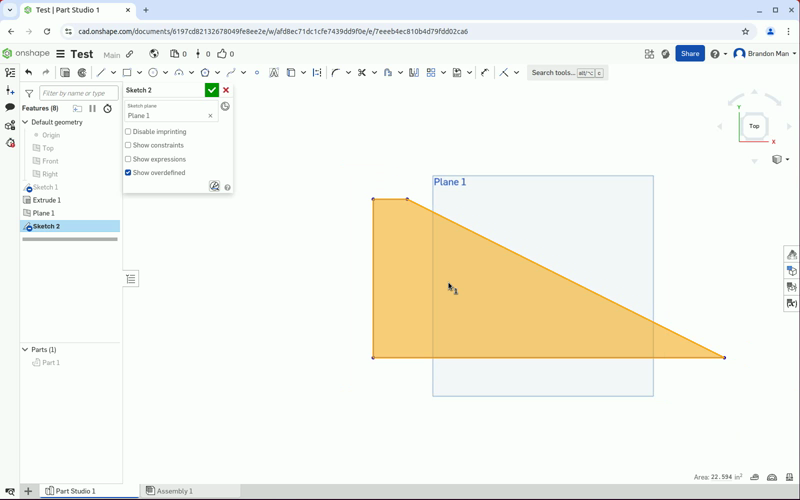
scroll(-6)
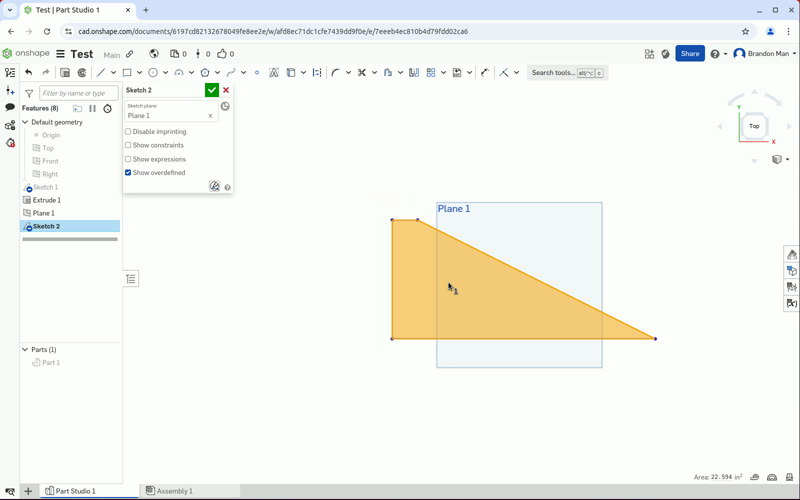
scroll(-6)
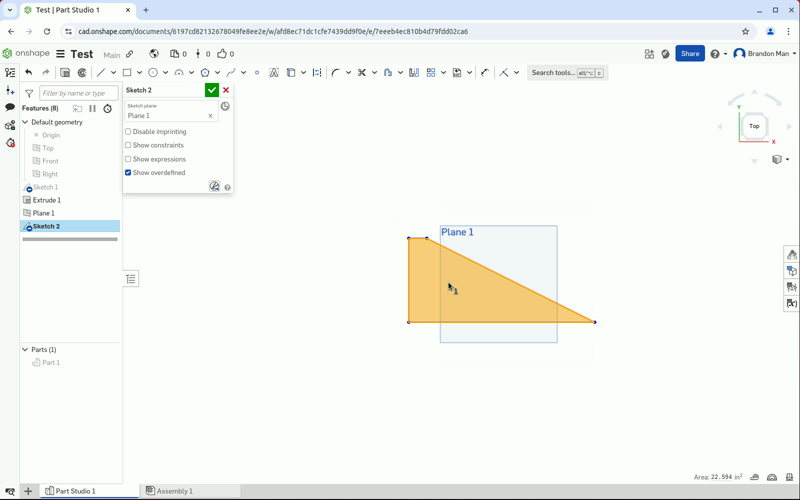
scroll(-6)
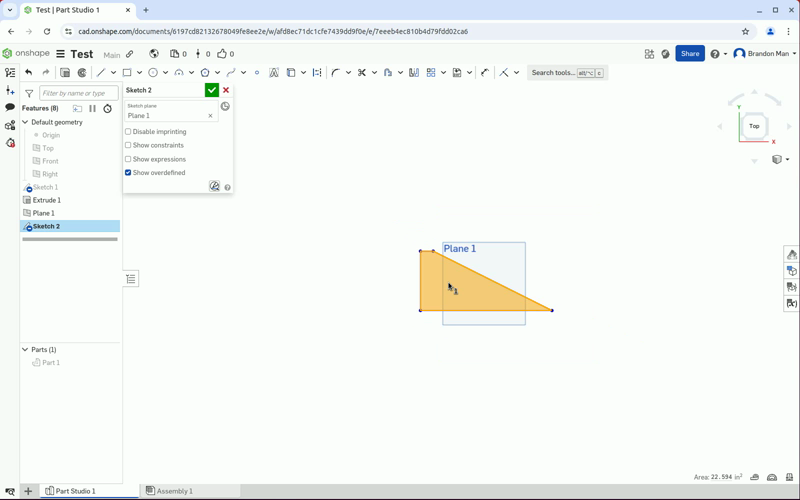
scroll(-6)
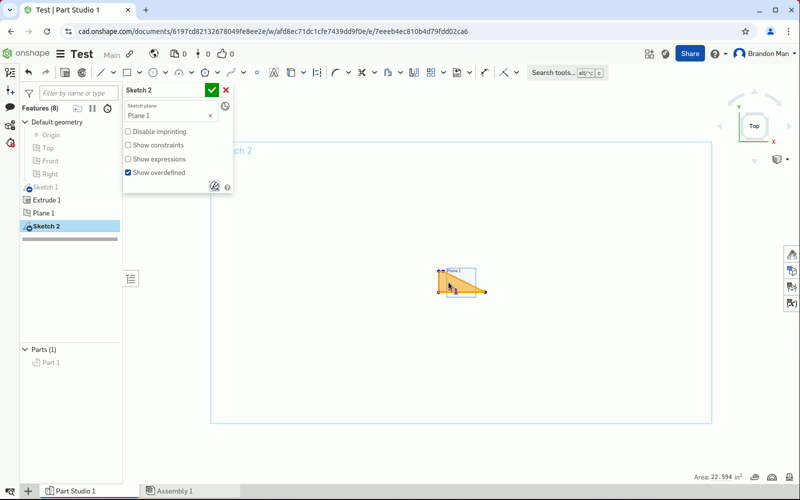
mouse_move(73, 352)
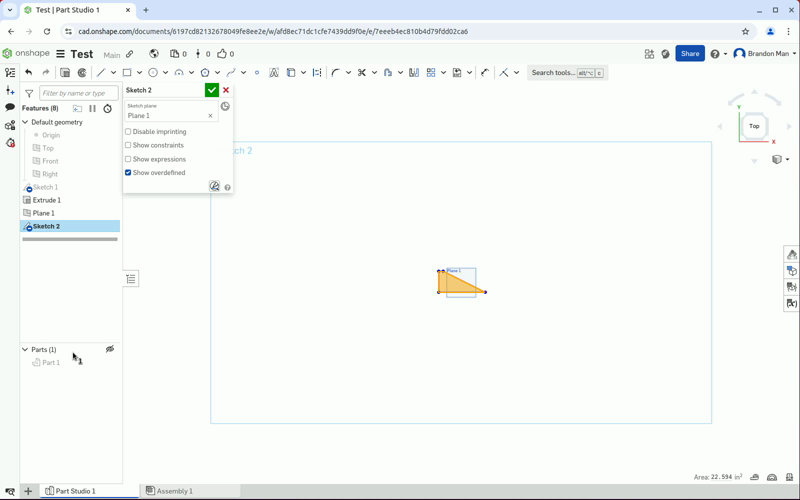
key(shift+y)
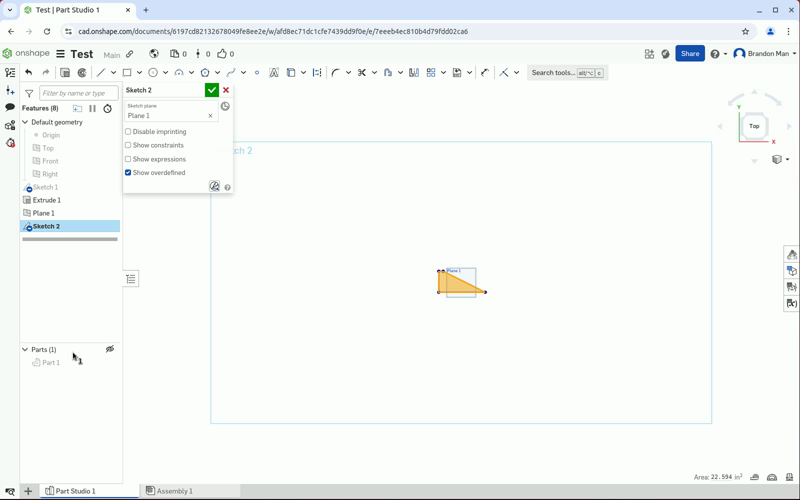
key(shift+e)
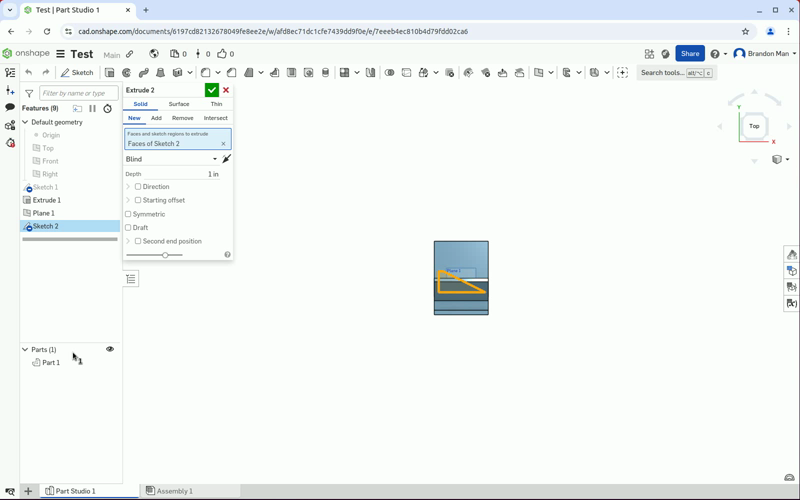
mouse_move(143, 106)
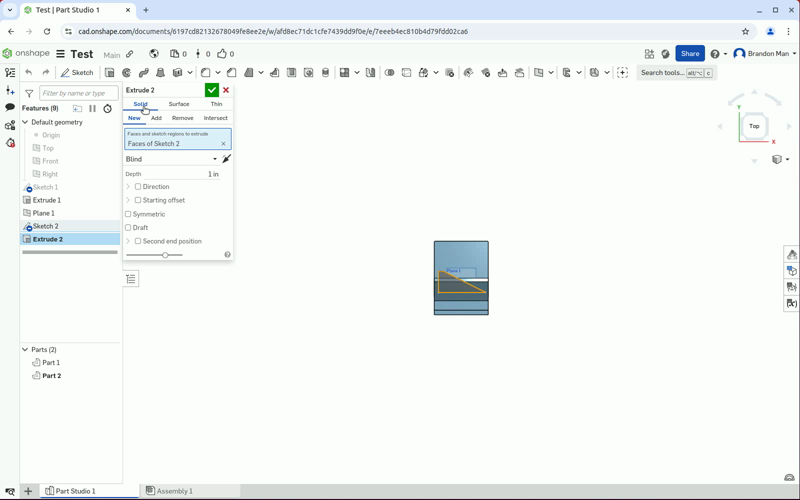
click(143, 106)
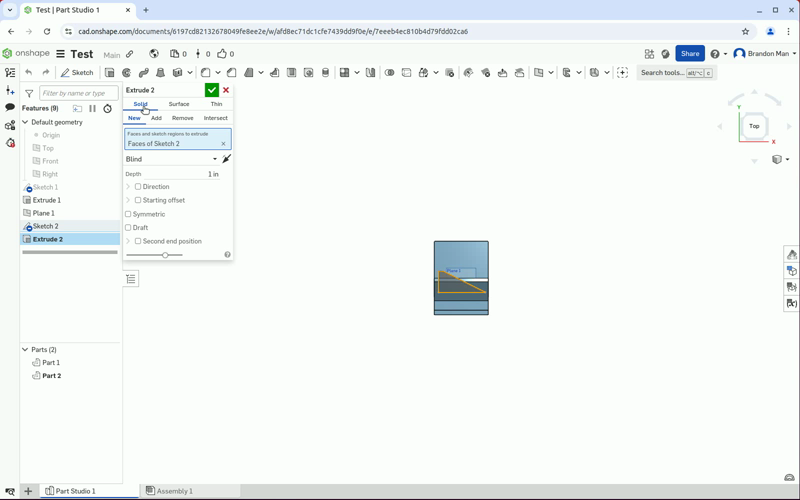
mouse_move(186, 120)
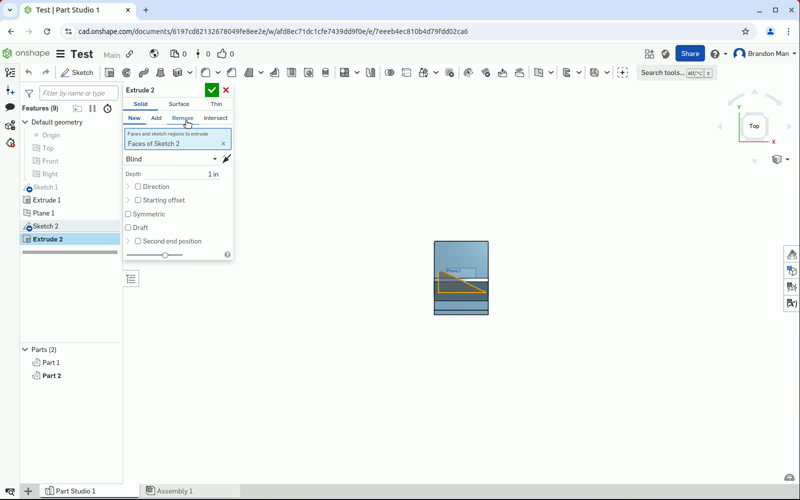
click(186, 120)
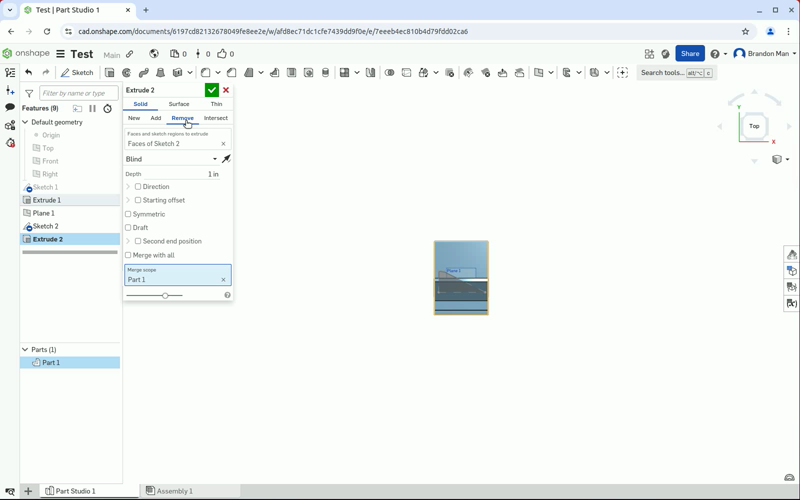
key(tab, 4)
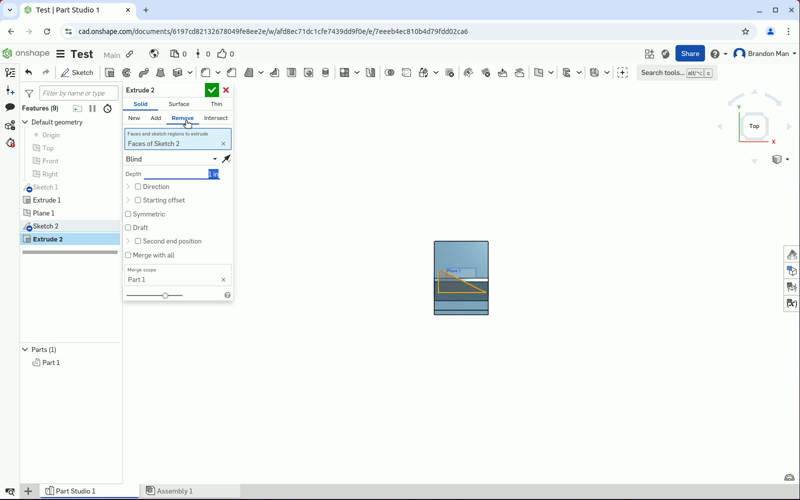
text(3.851)
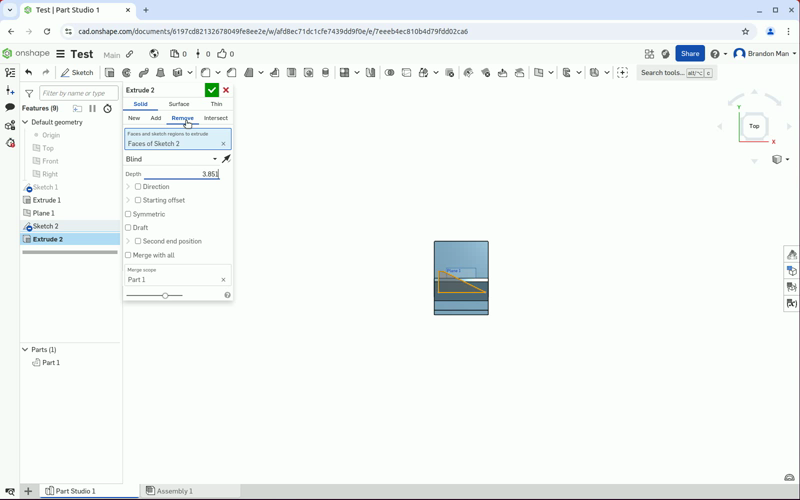
key(tab, 6)
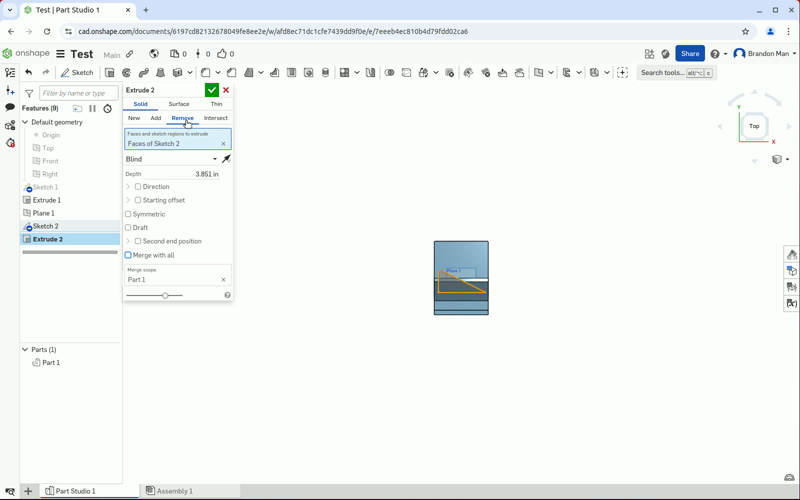
key(space)
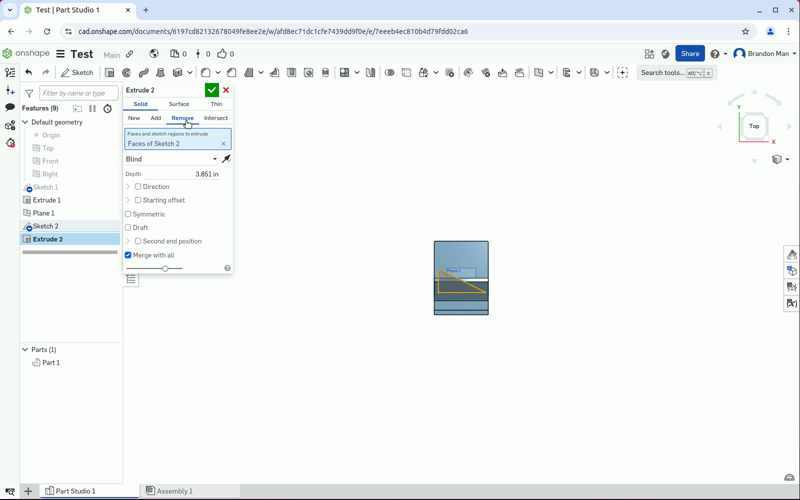
key(enter)
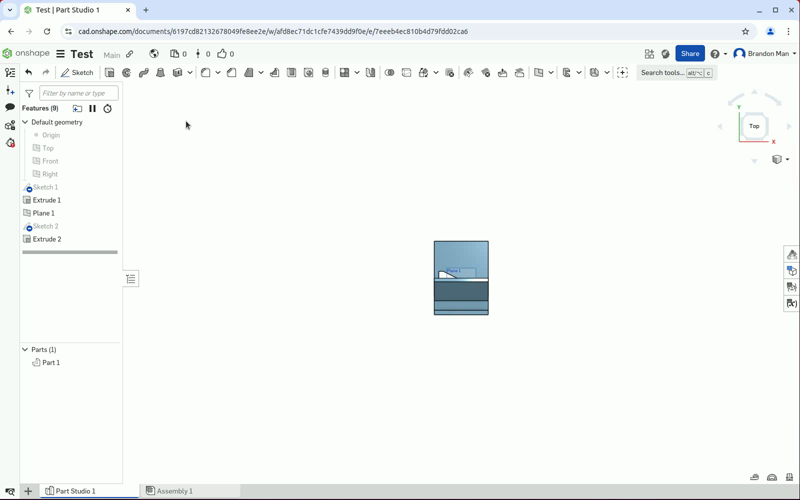
key(shift+h)
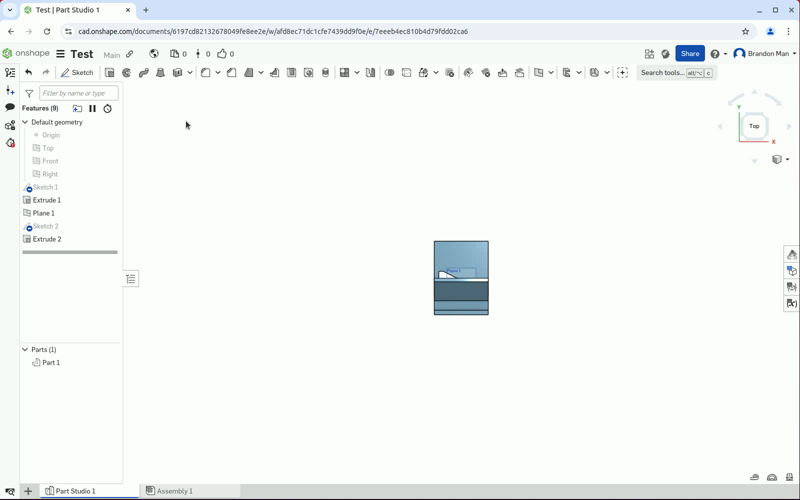
key(shift+h)
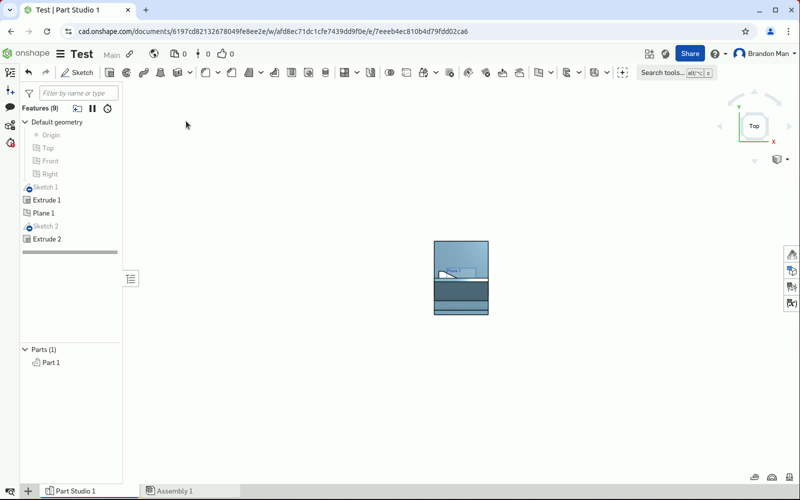
mouse_move(73, 189)
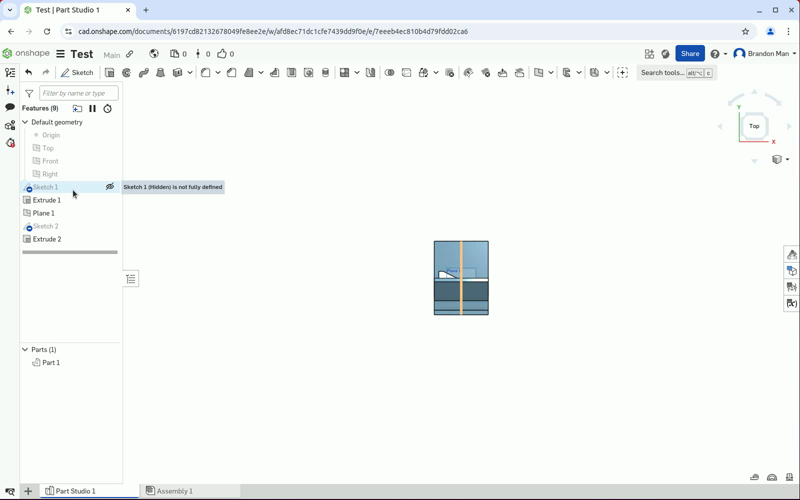
click(73, 189)
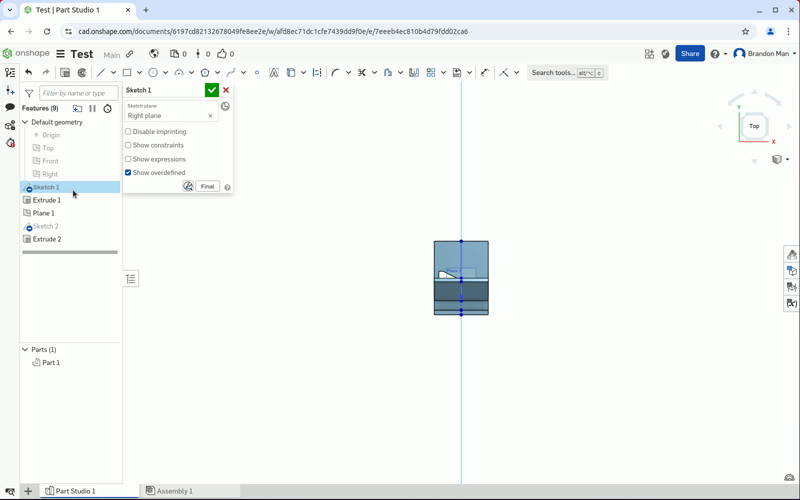
mouse_move(229, 92)
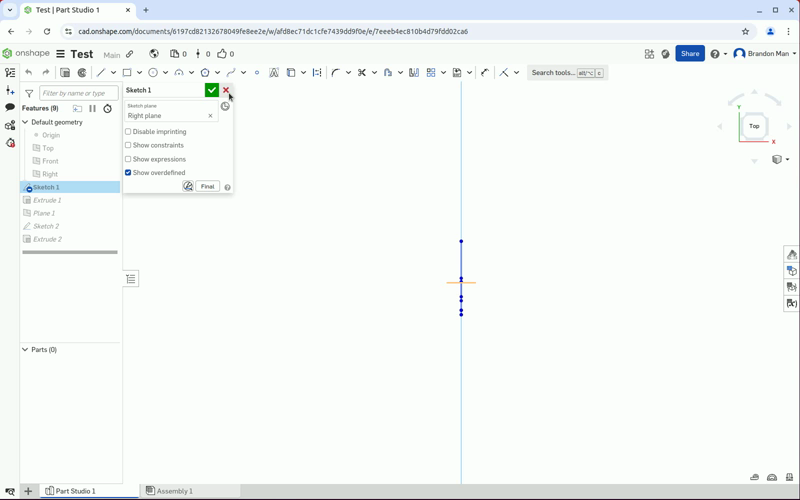
click(229, 92)
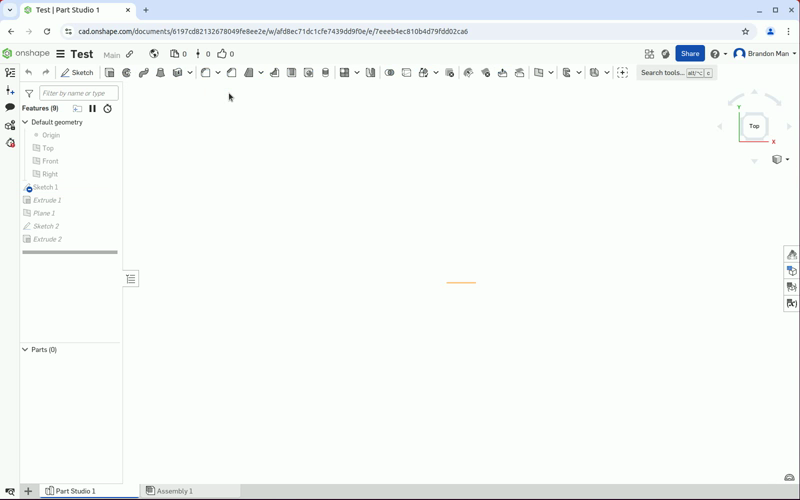
key(shift+s)
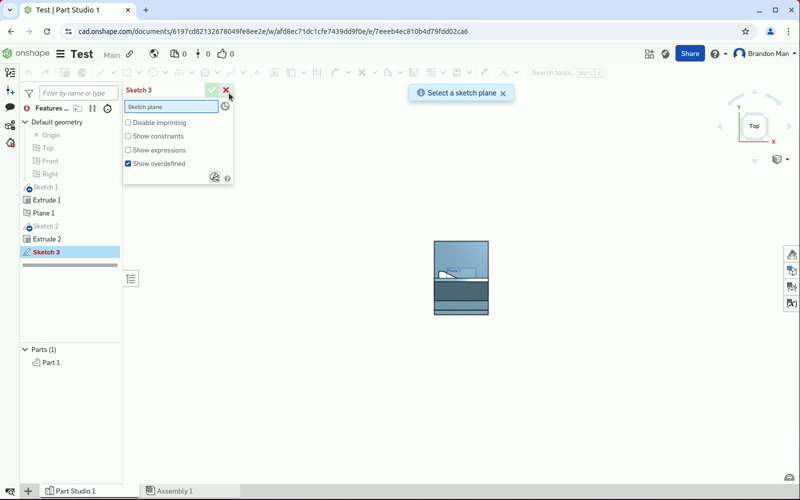
mouse_move(73, 215)
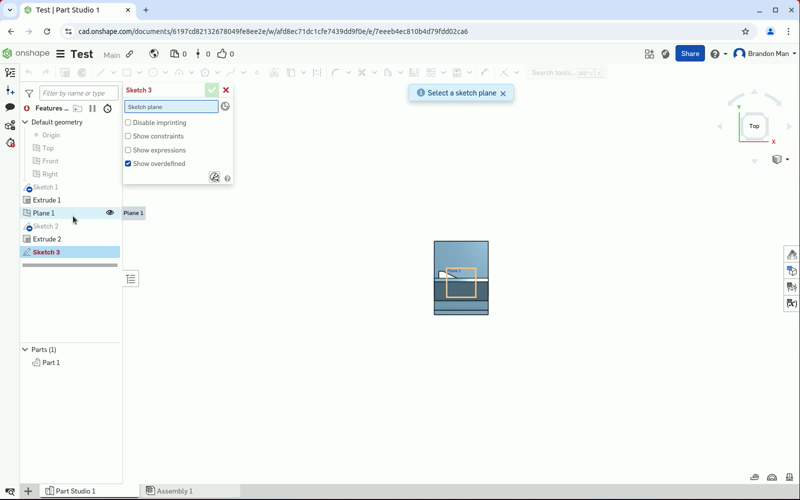
click(73, 215)
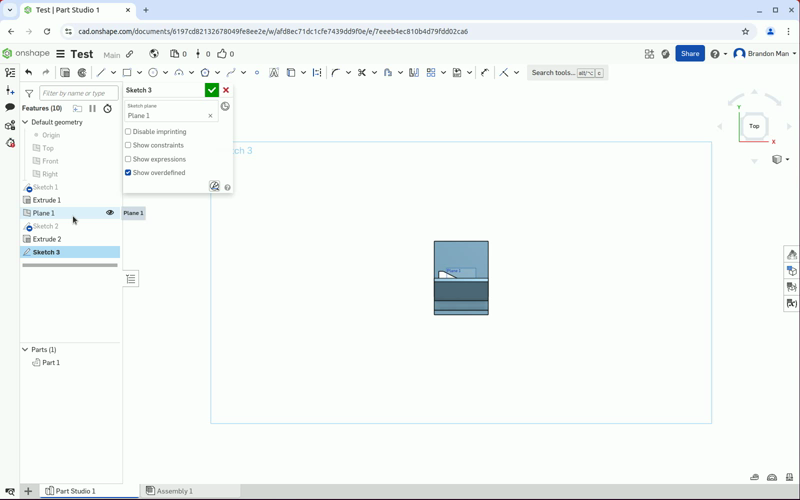
mouse_move(73, 352)
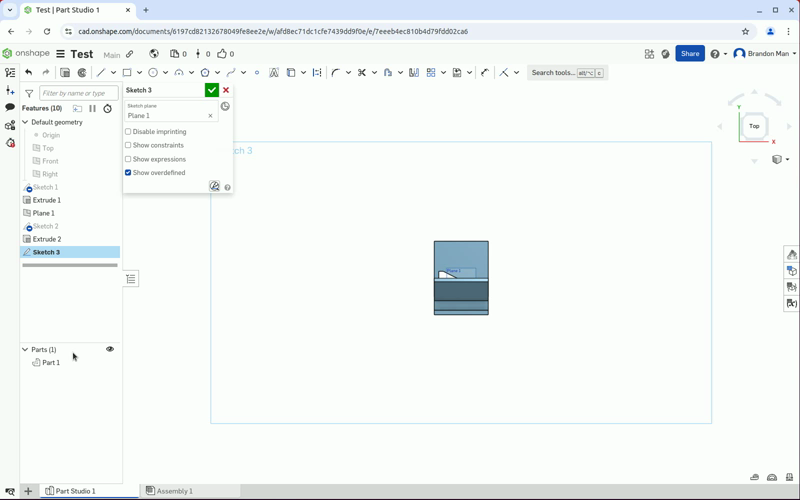
key(y)
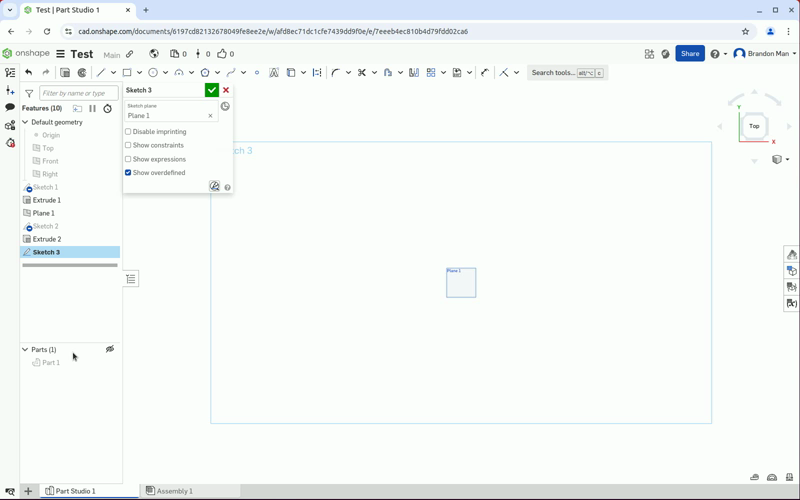
key(l)
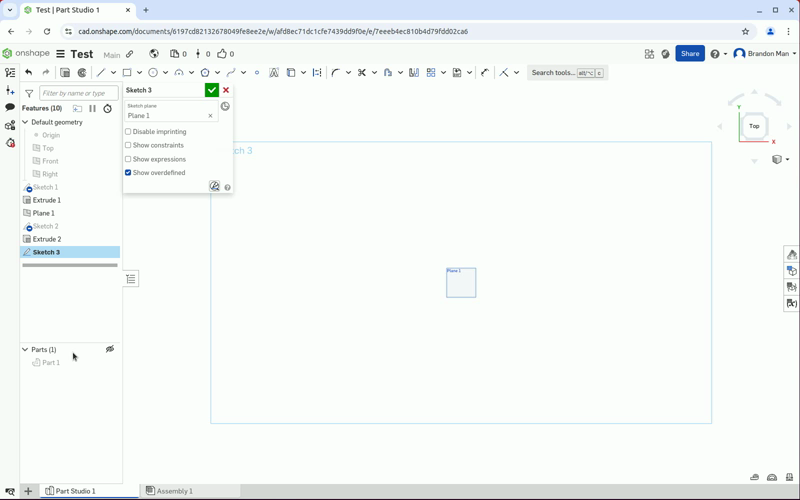
key_down(shift)
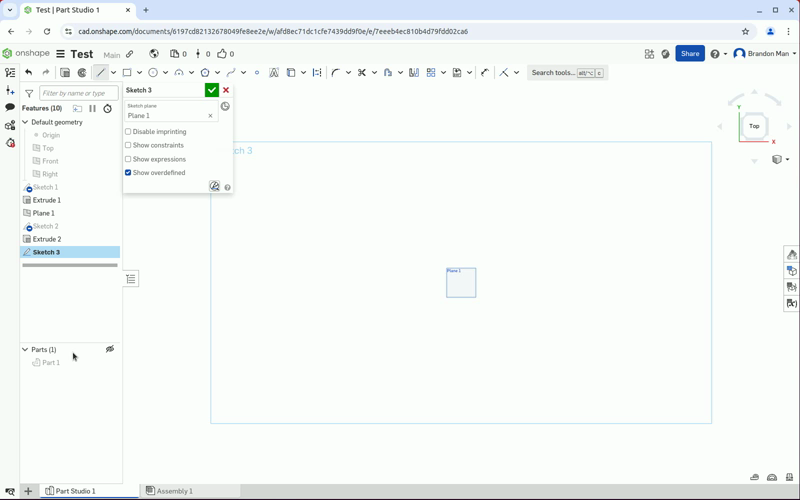
mouse_move(446, 268)
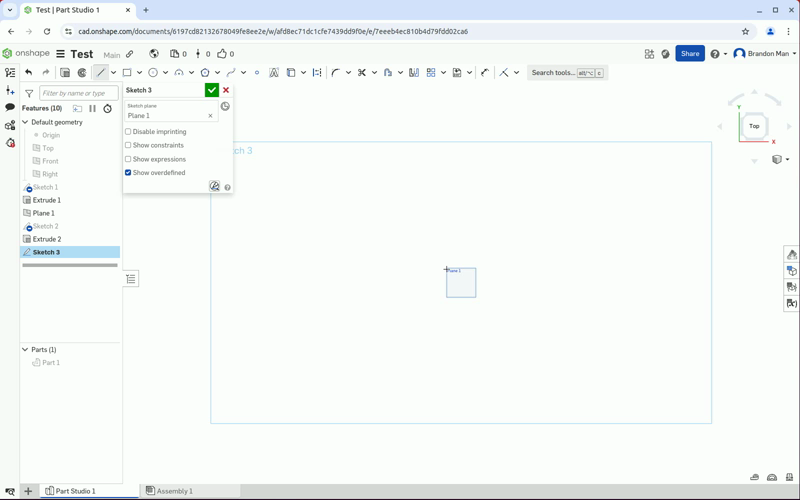
click(446, 268)
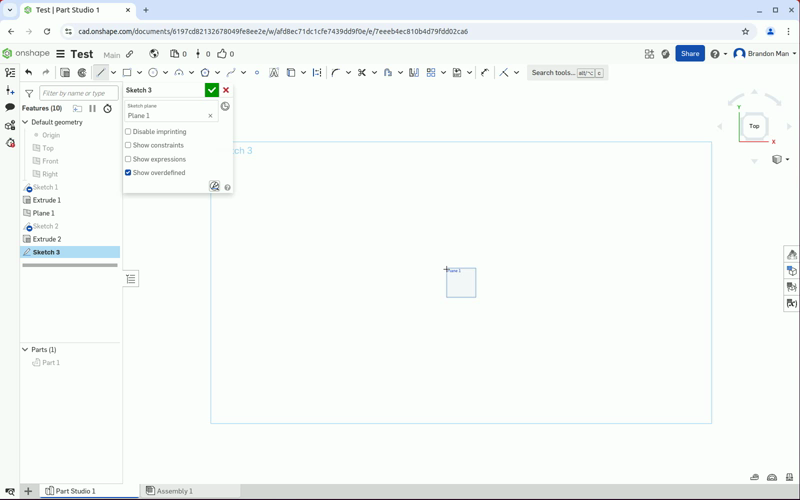
key_up(shift)
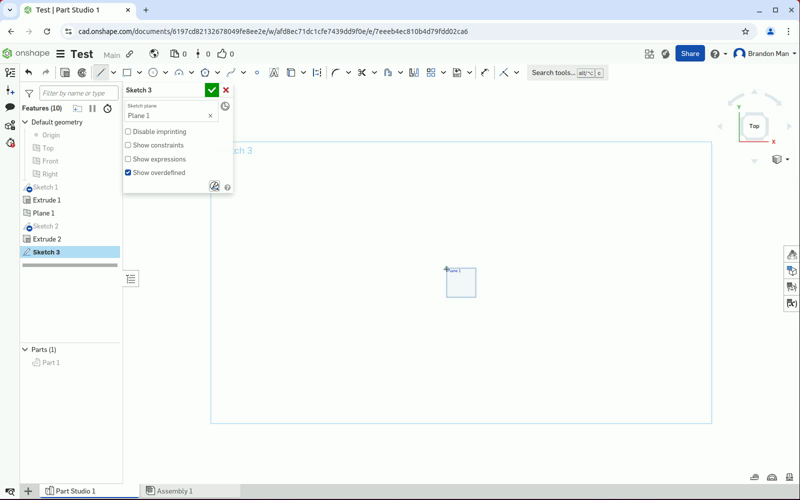
key_down(shift)
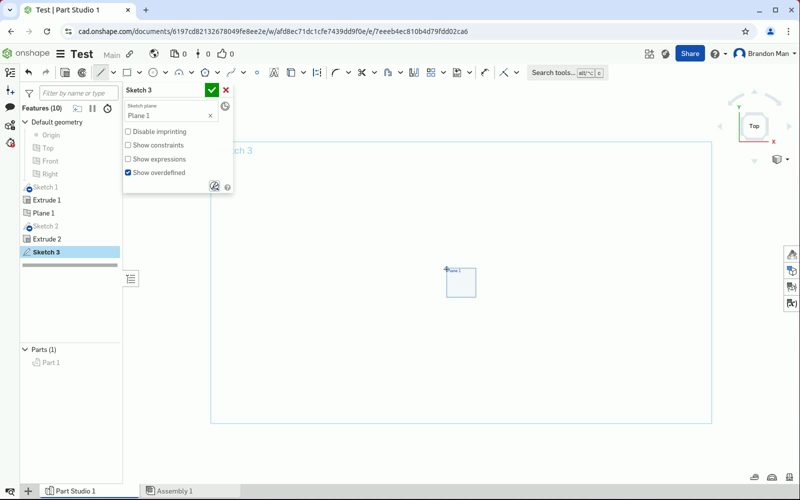
mouse_move(476, 268)
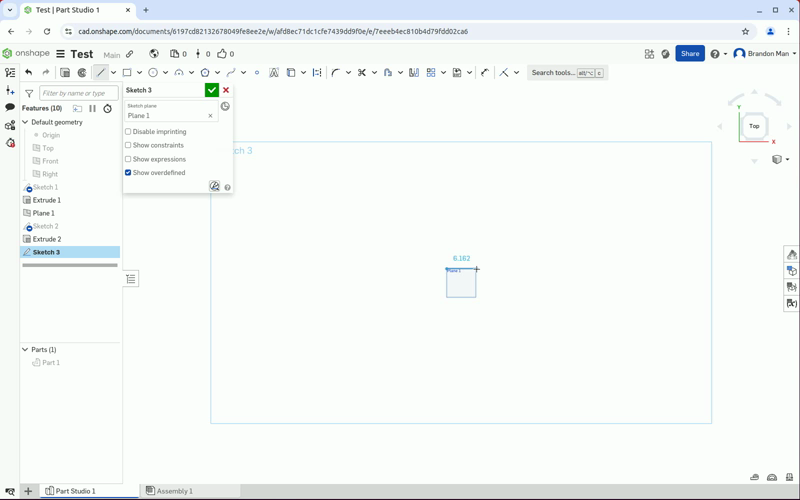
mouse_move(483, 287)
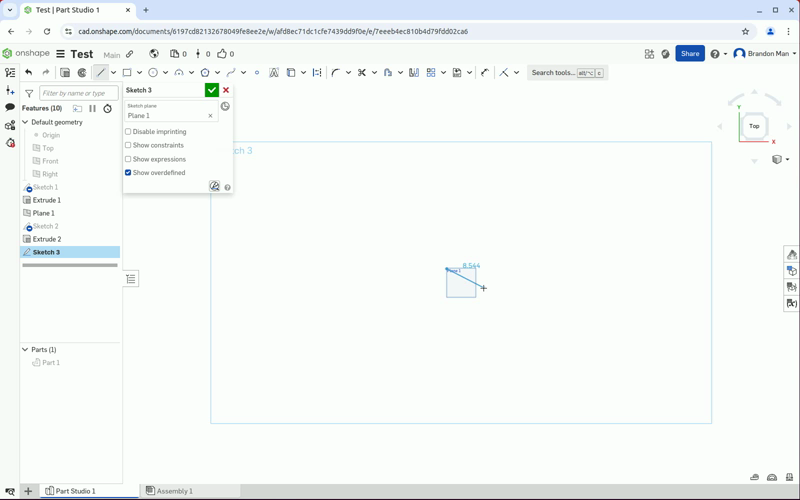
click(483, 287)
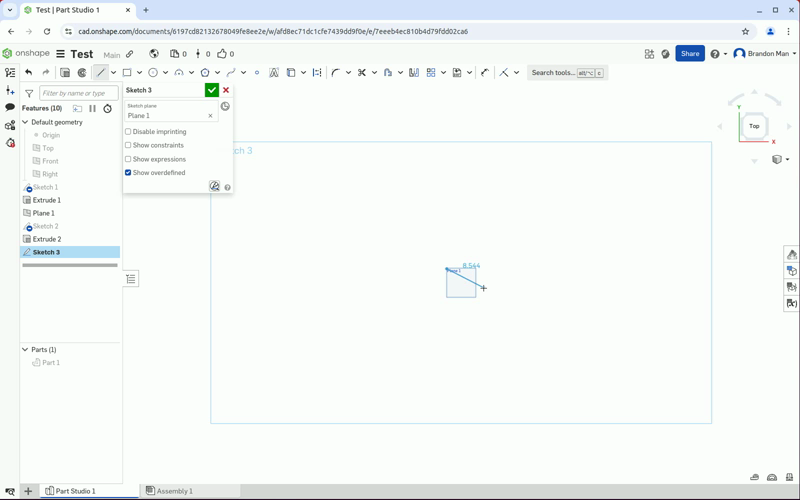
key_up(shift)
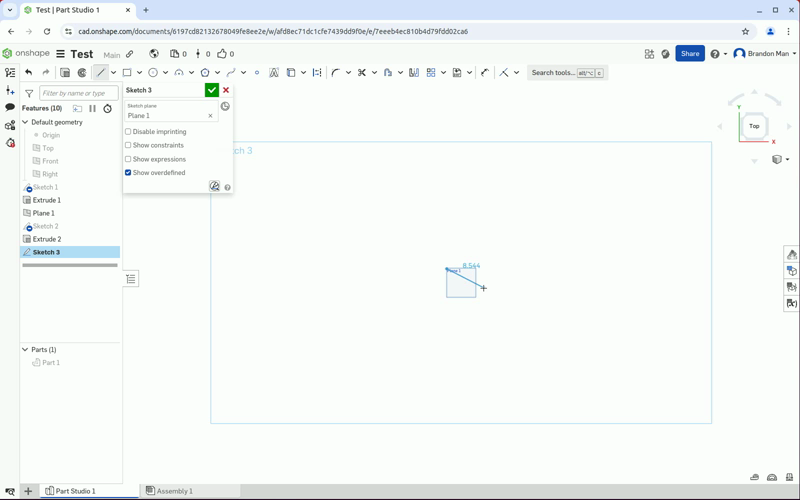
key_down(shift)
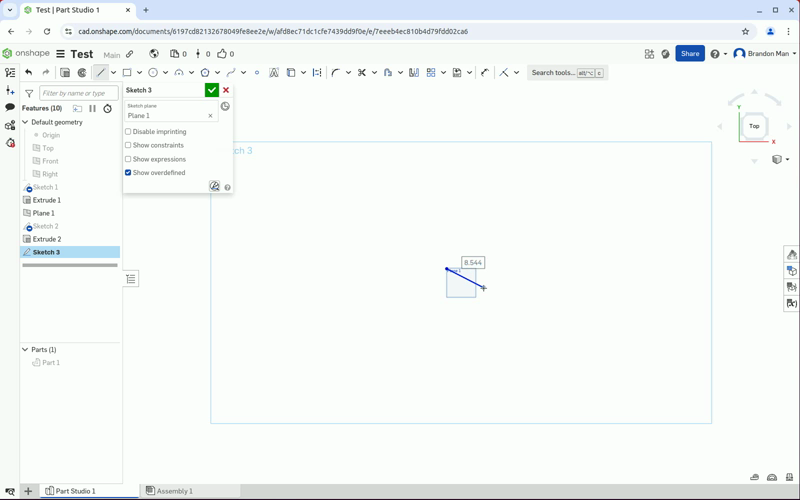
mouse_move(513, 287)
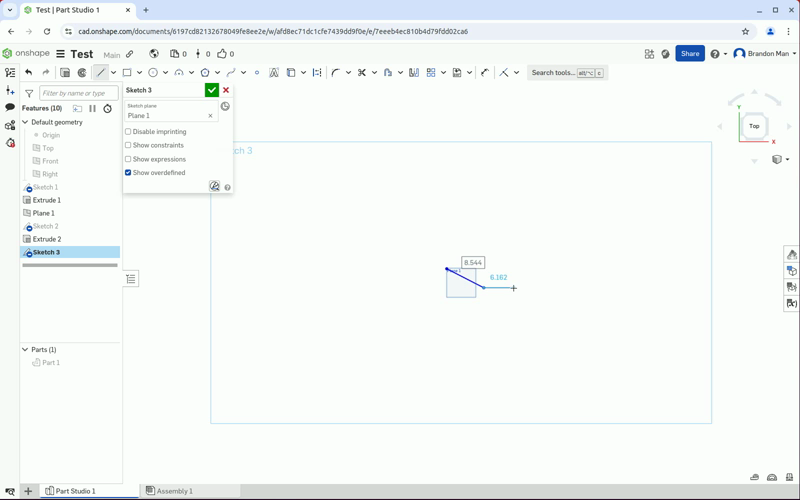
mouse_move(483, 250)
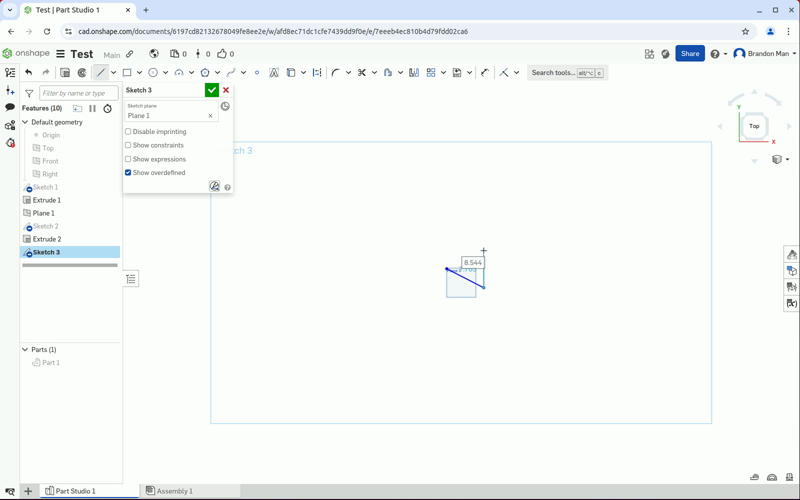
click(483, 250)
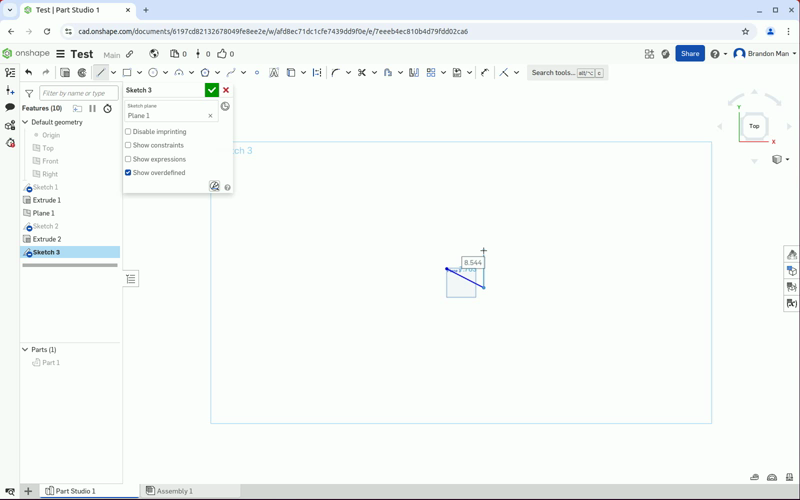
key_up(shift)
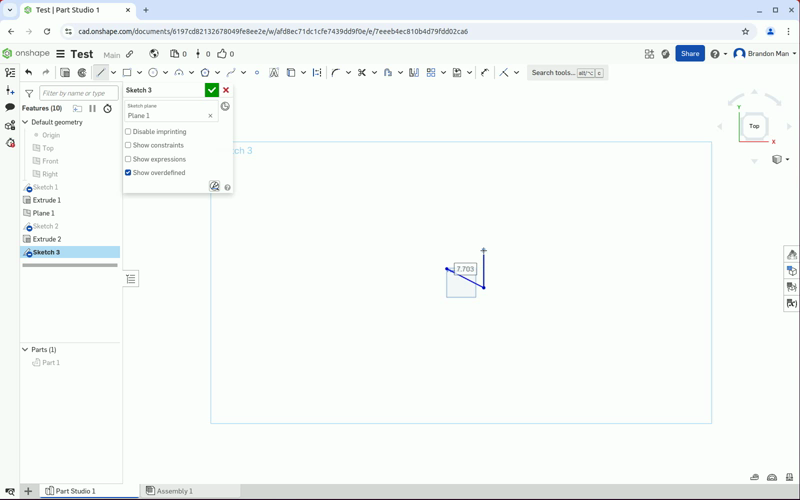
mouse_move(513, 250)
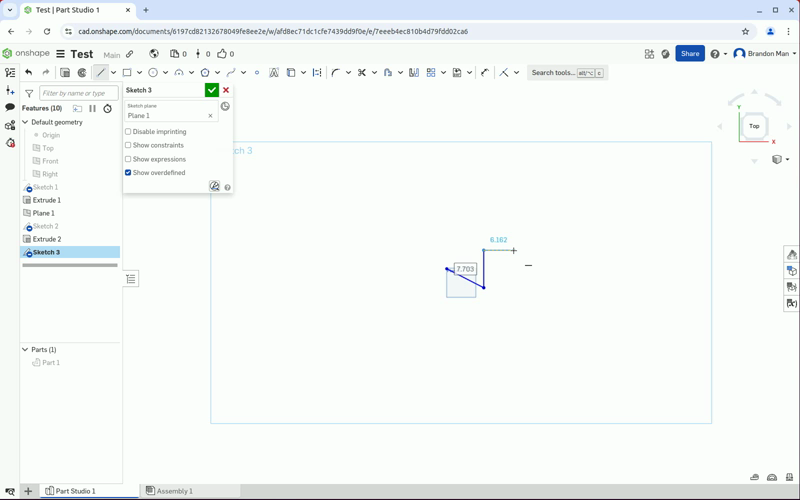
key_down(shift)
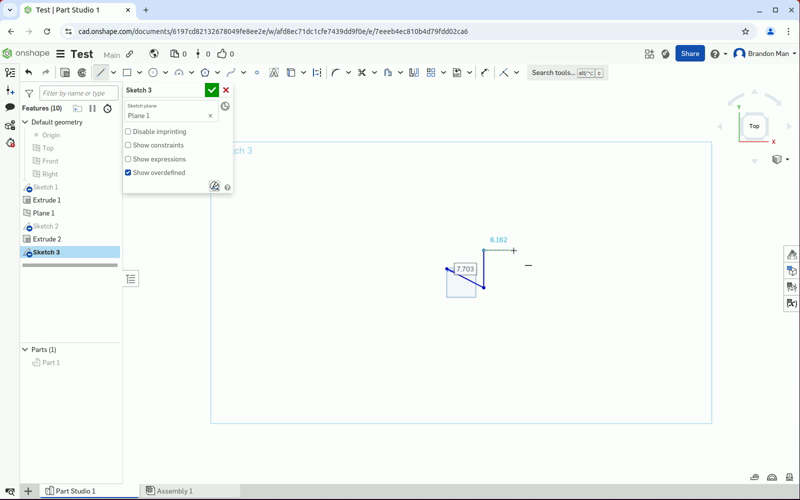
mouse_move(446, 268)
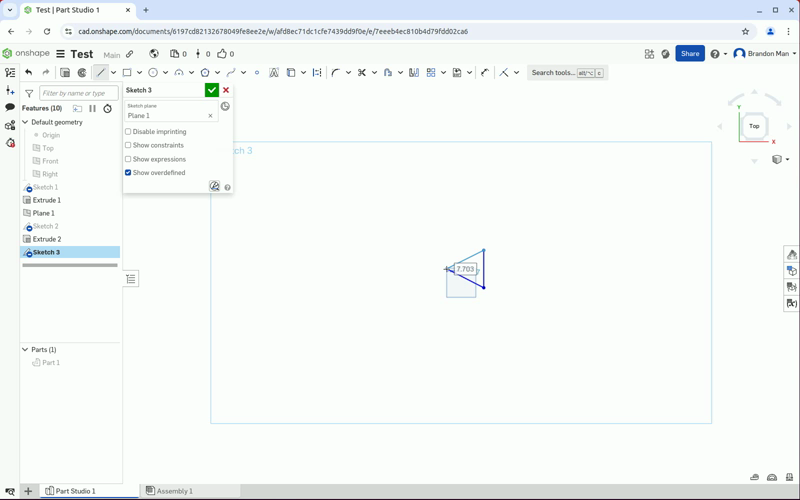
key_up(shift)
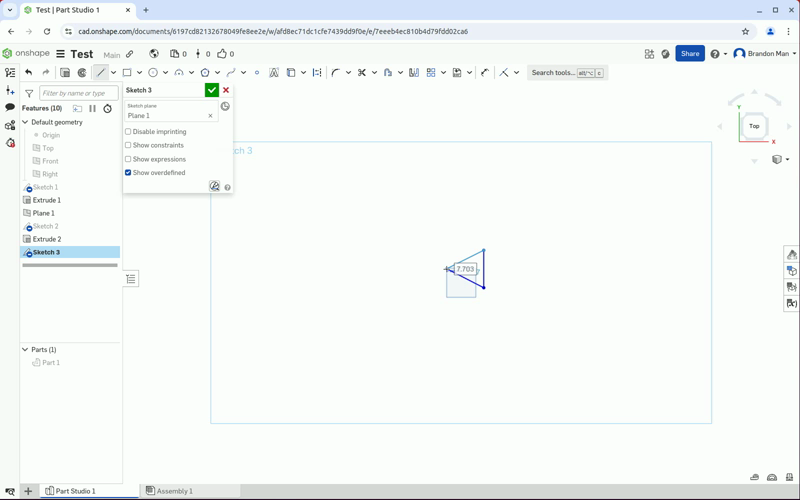
click(446, 268)
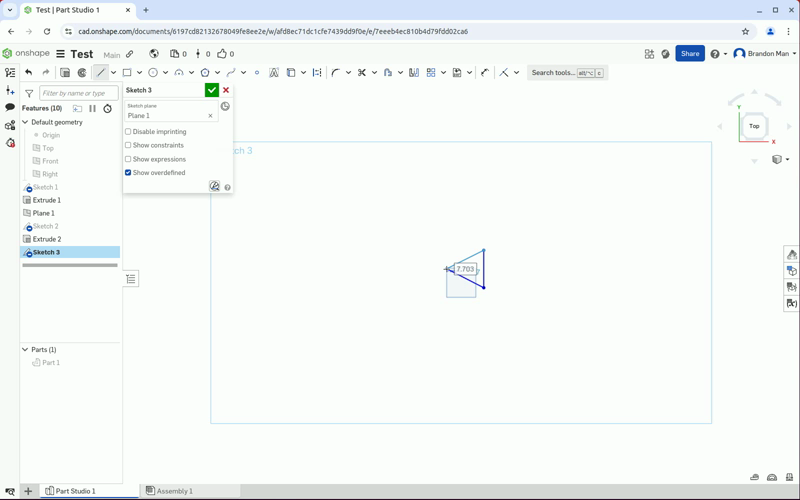
key(esc)
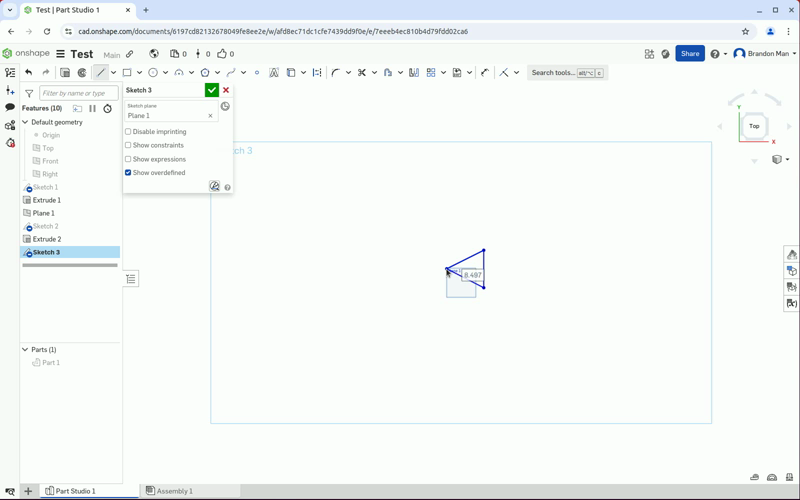
mouse_move(469, 273)
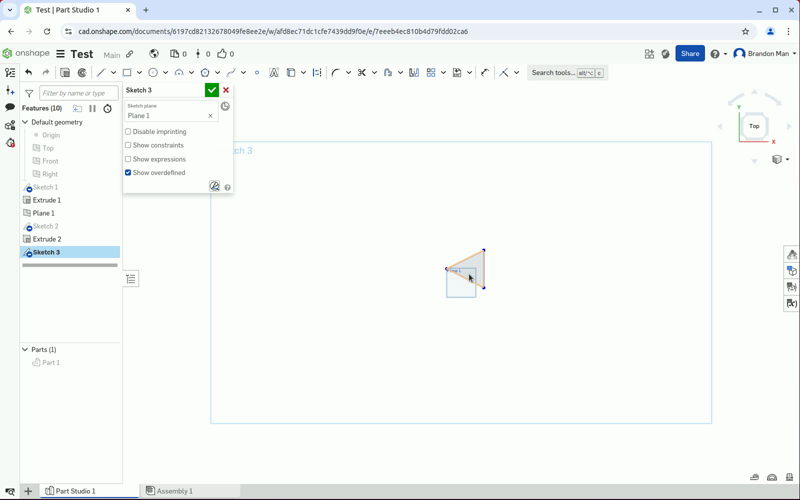
scroll(6)
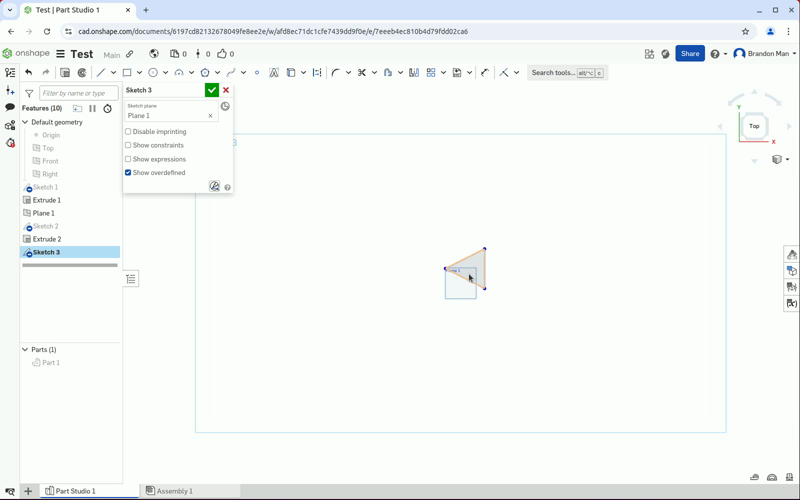
scroll(6)
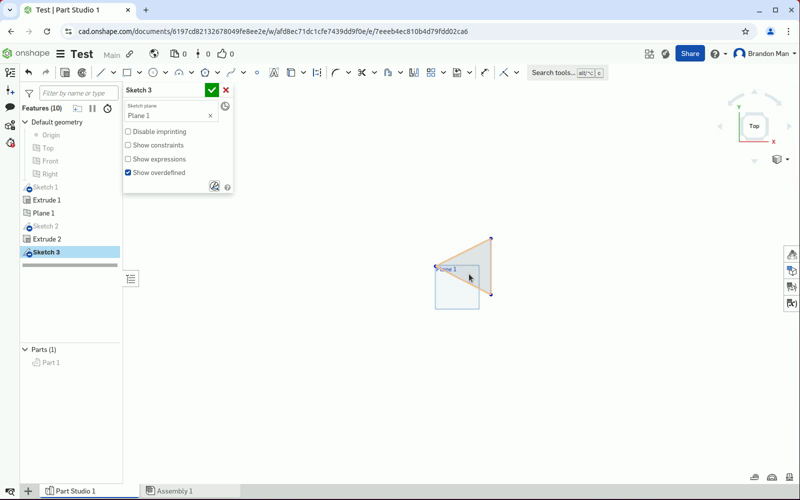
scroll(6)
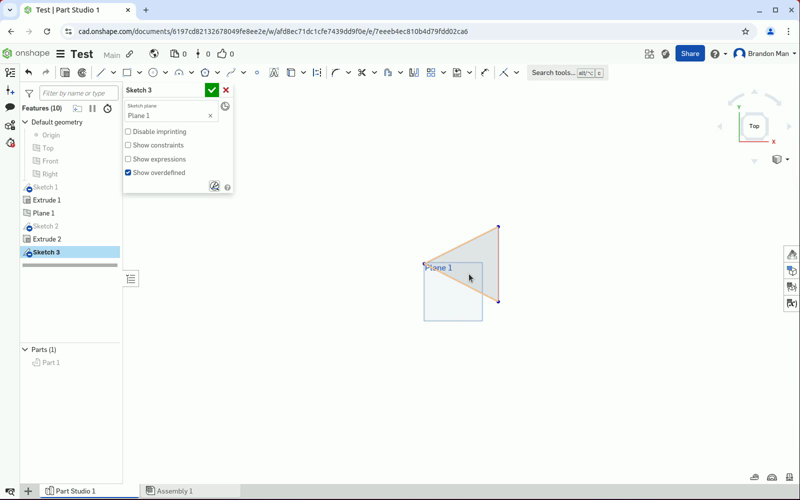
scroll(6)
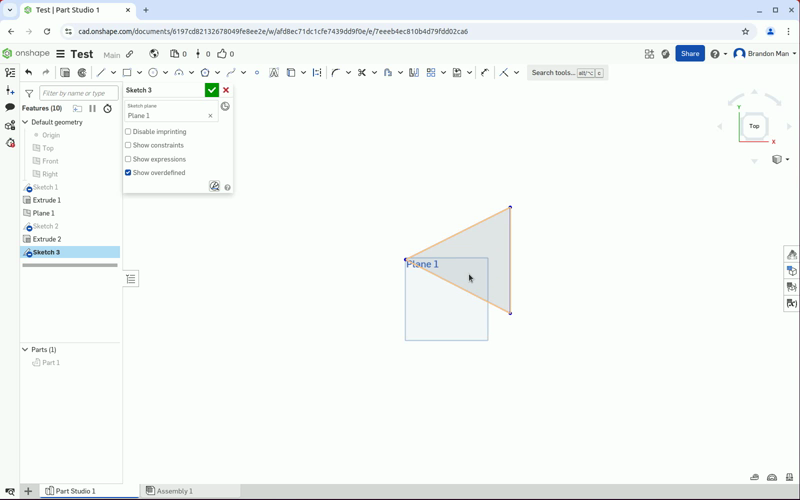
scroll(6)
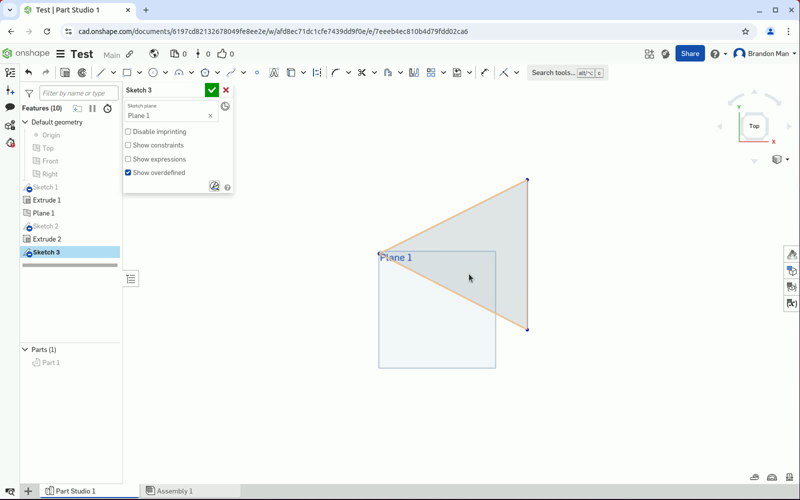
scroll(6)
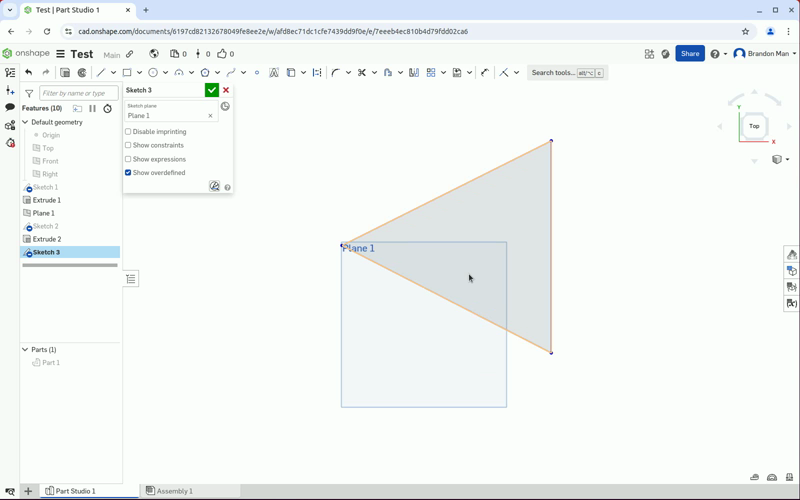
scroll(6)
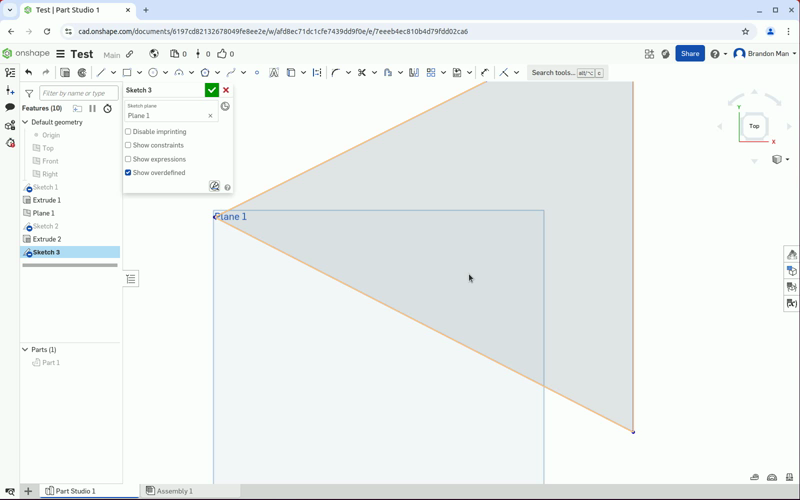
click(469, 273)
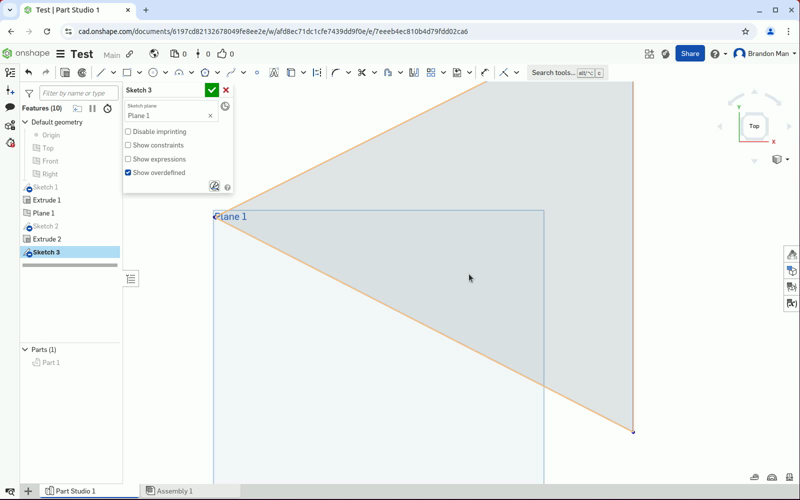
scroll(-6)
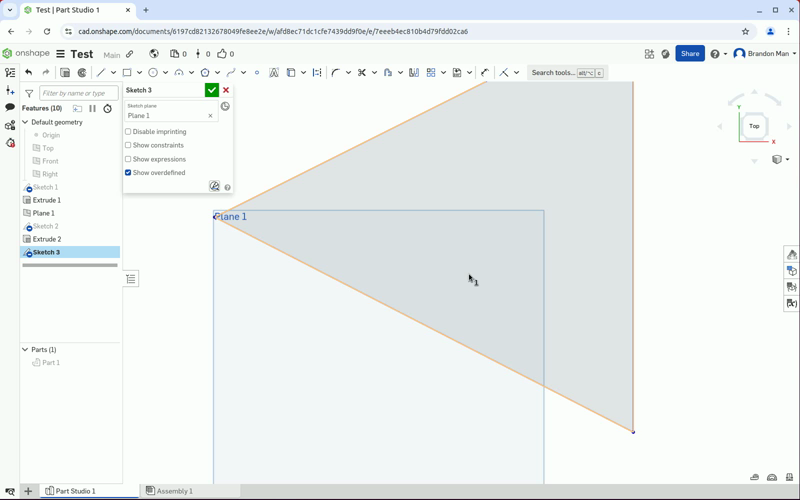
scroll(-6)
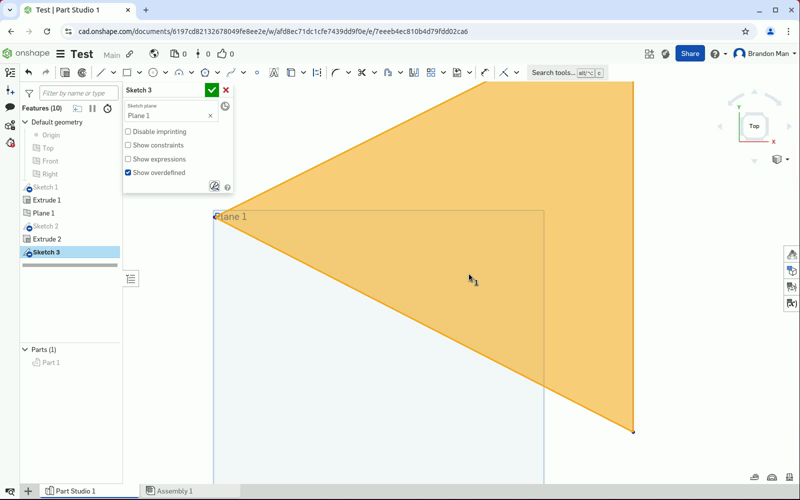
scroll(-6)
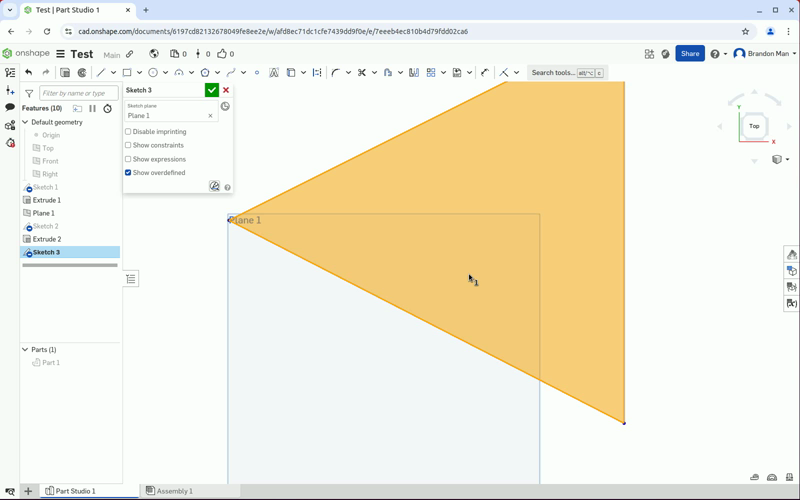
scroll(-6)
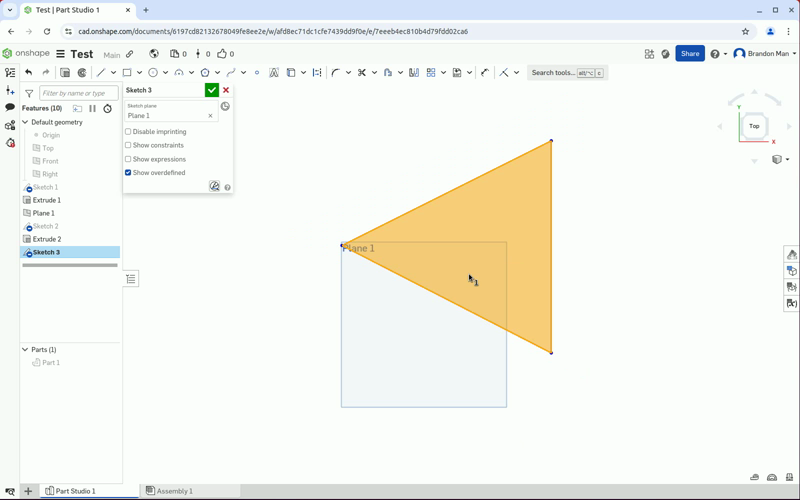
scroll(-6)
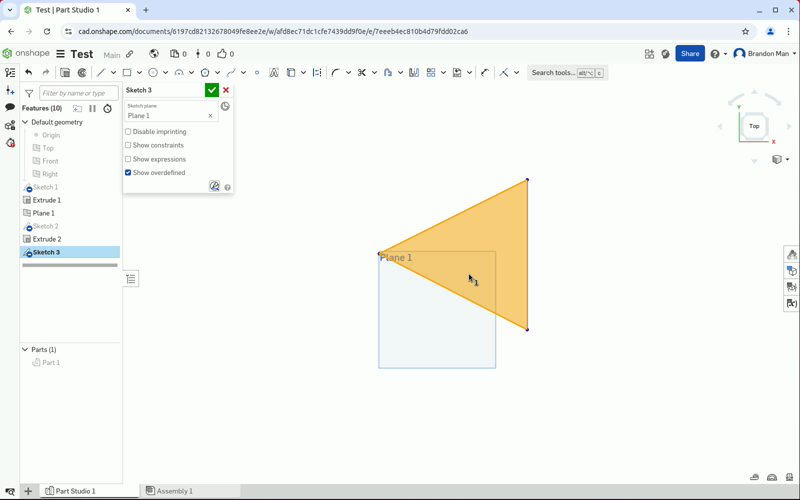
scroll(-6)
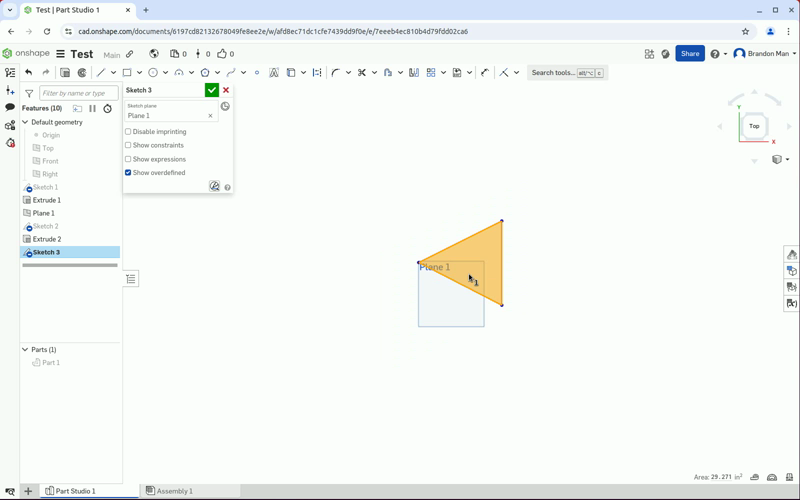
scroll(-6)
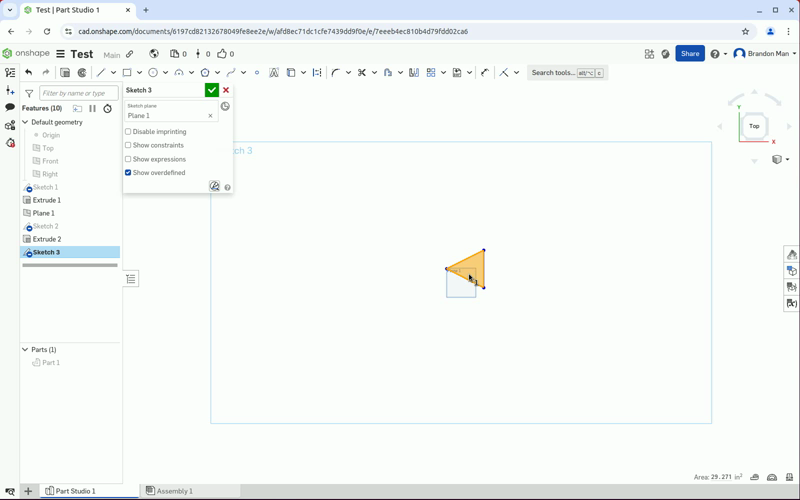
mouse_move(73, 352)
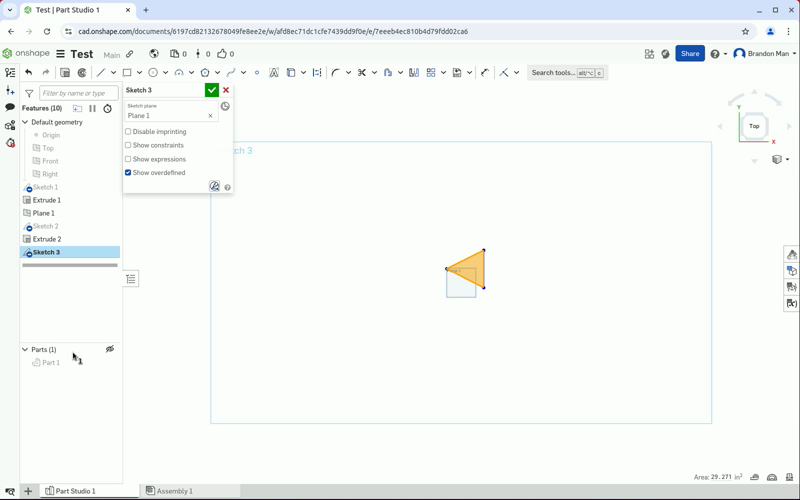
key(shift+y)
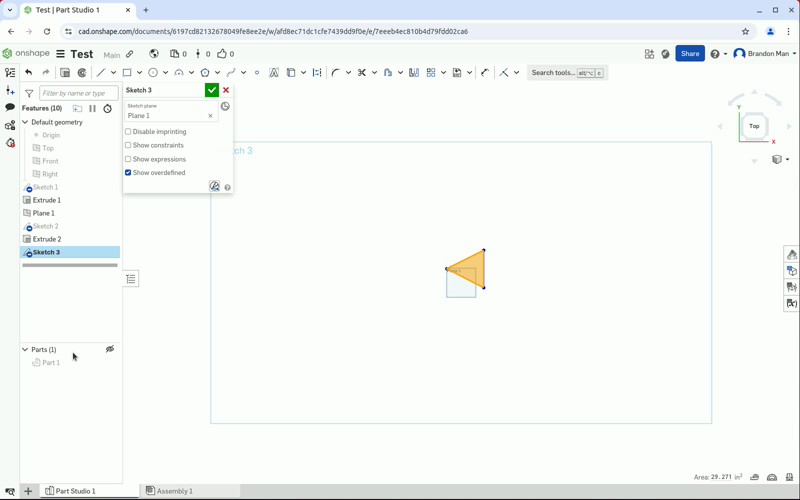
key(shift+e)
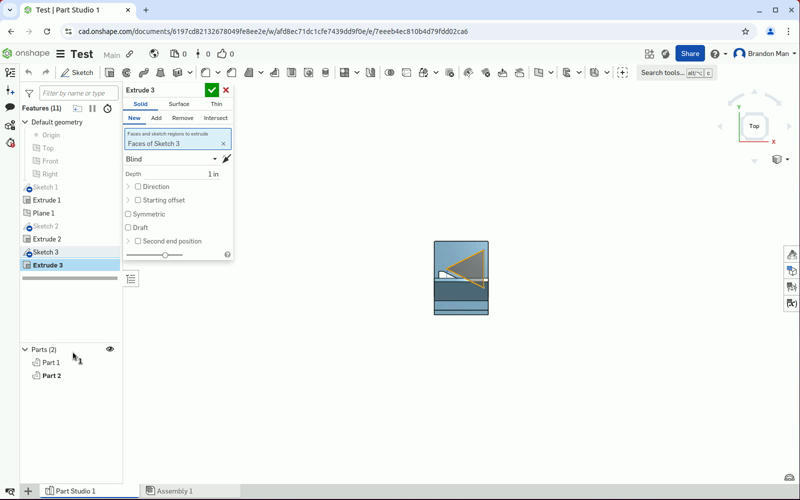
mouse_move(143, 106)
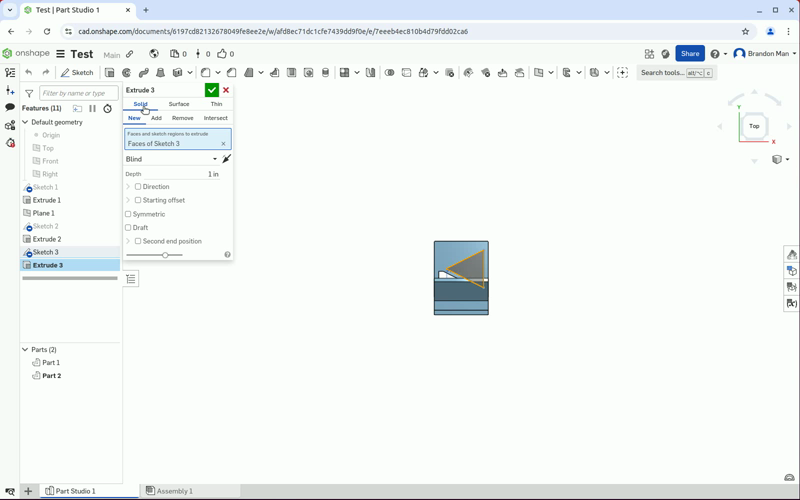
click(143, 106)
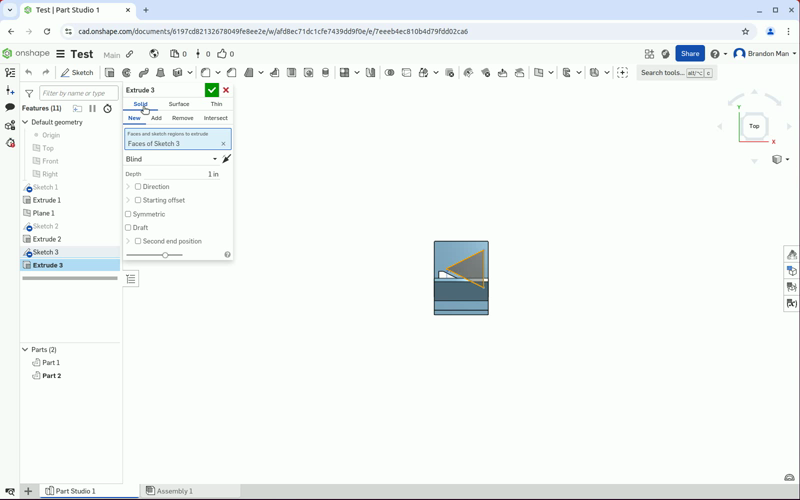
mouse_move(186, 120)
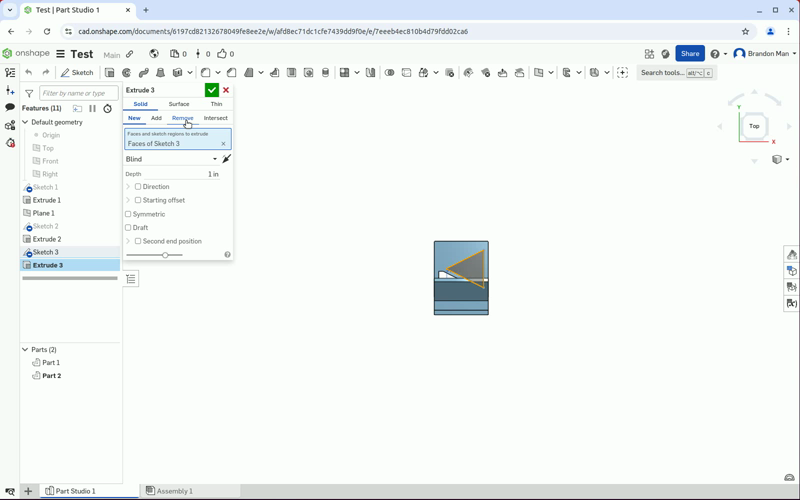
click(186, 120)
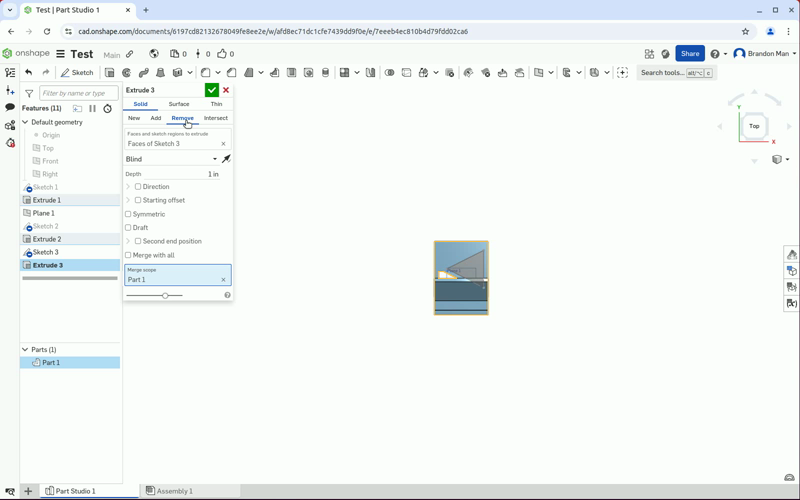
key(tab, 4)
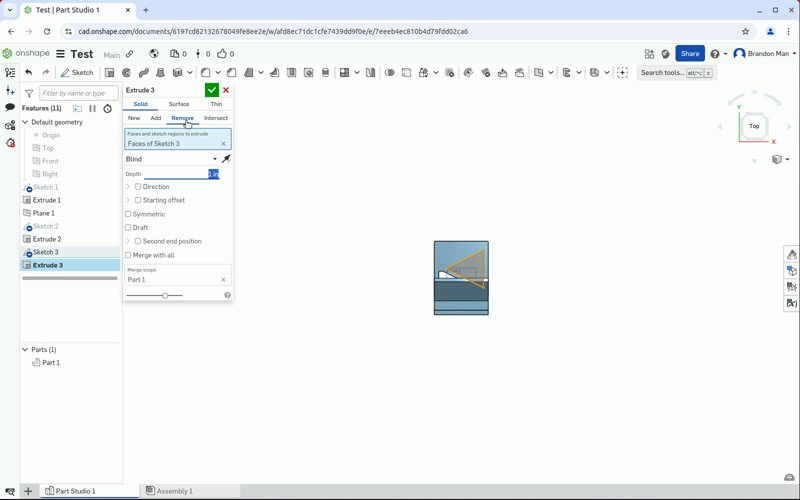
text(3.851)
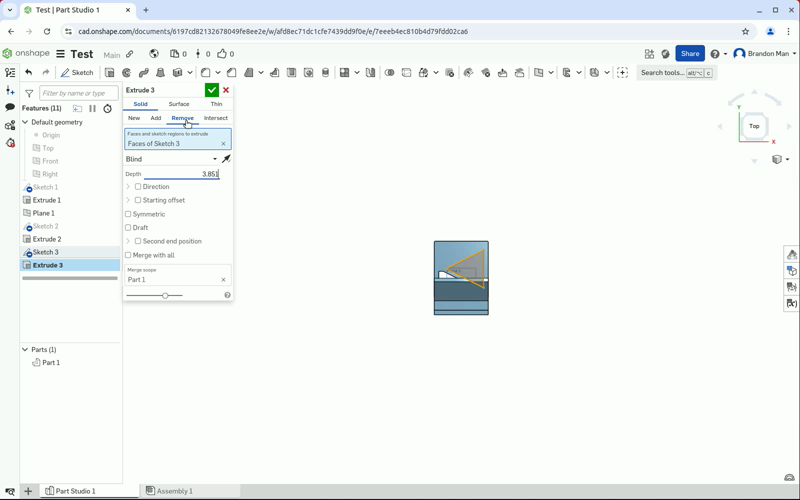
key(tab, 6)
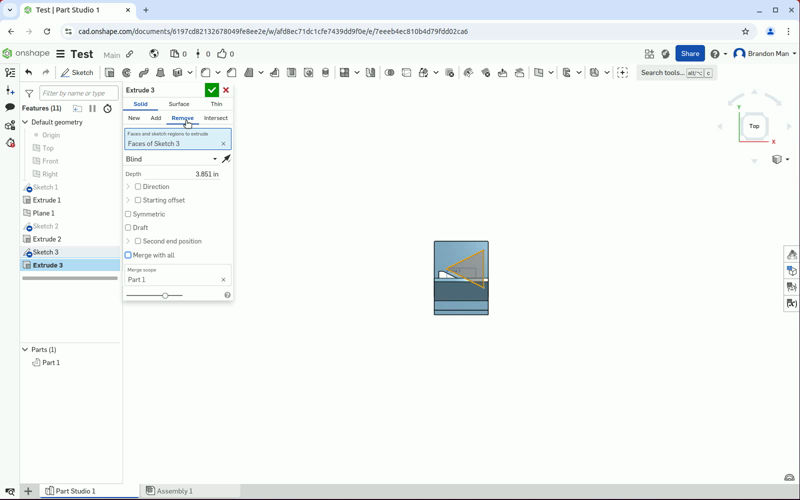
key(space)
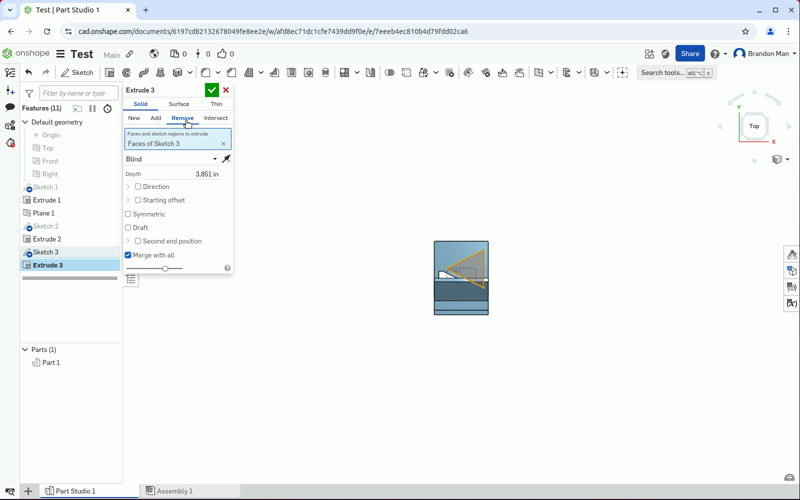
key(enter)
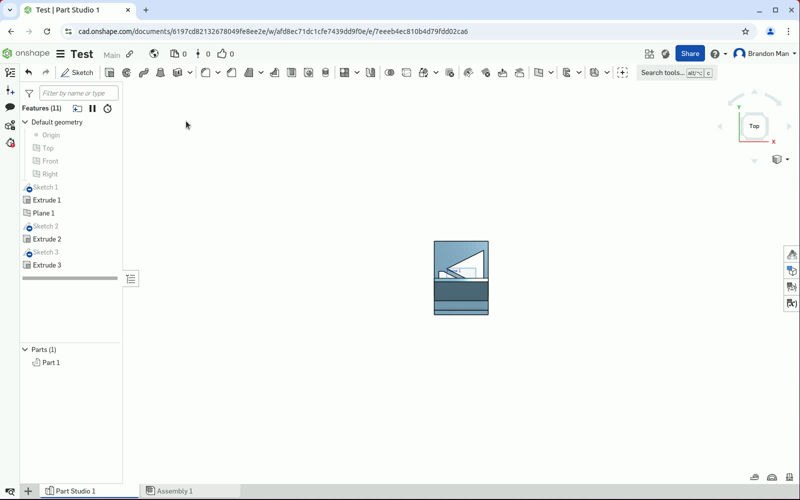
key(shift+h)
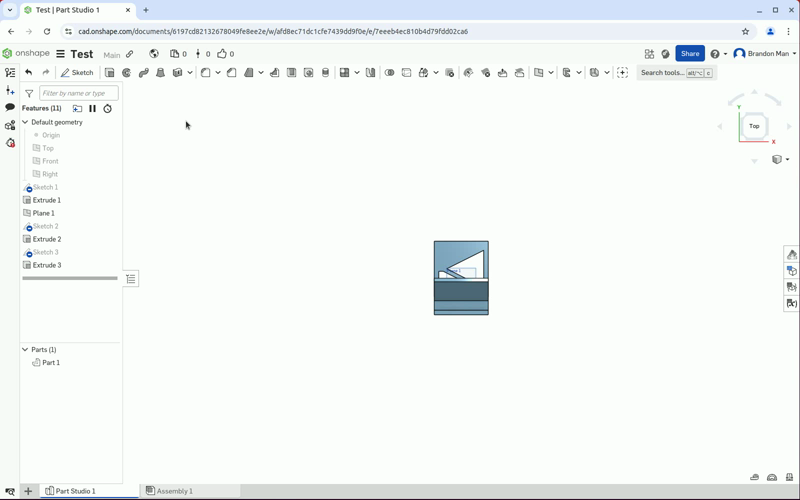
key(shift+h)
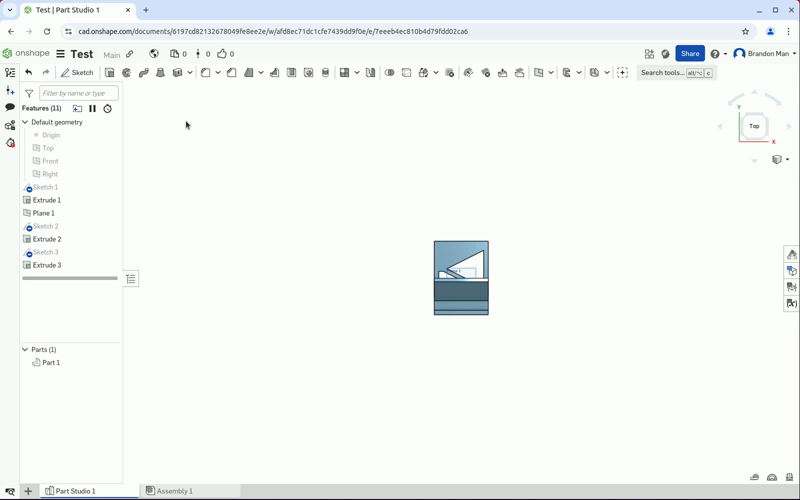
mouse_move(73, 189)
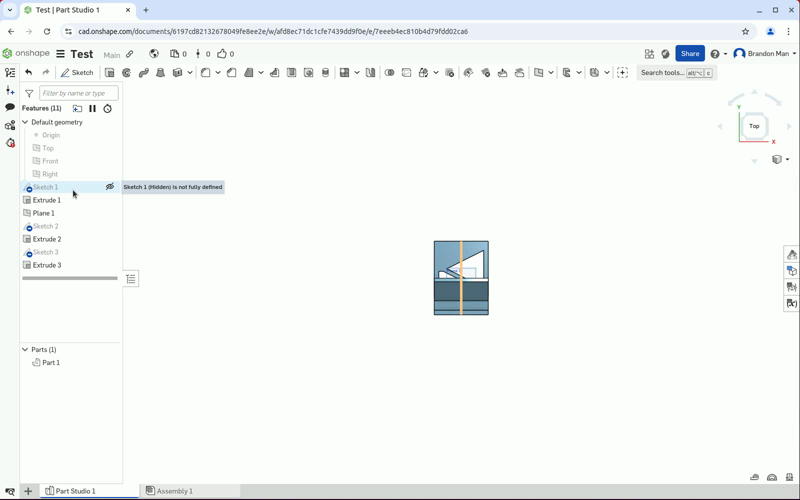
click(73, 189)
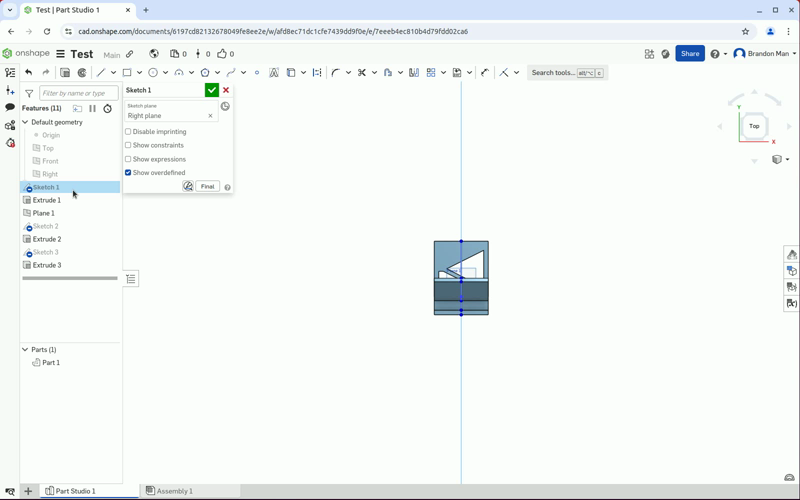
mouse_move(229, 92)
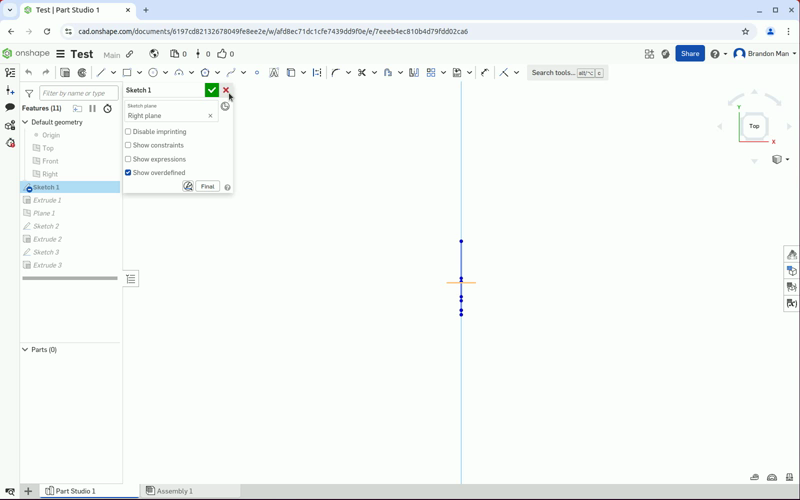
click(229, 92)
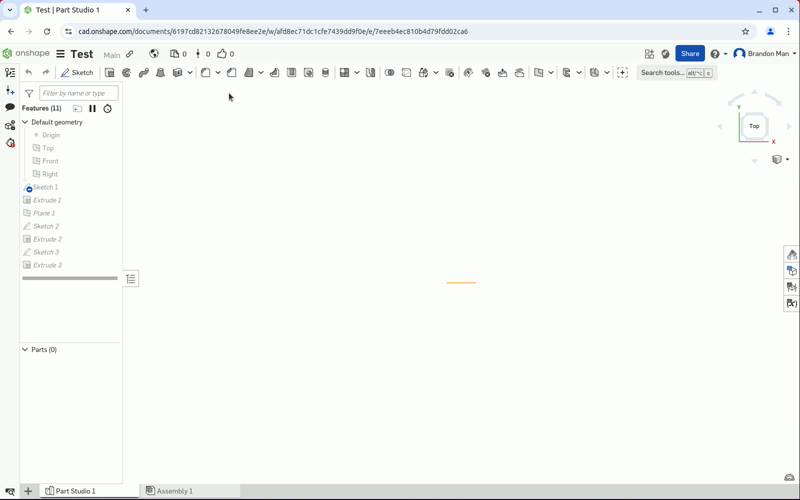
key(shift+s)
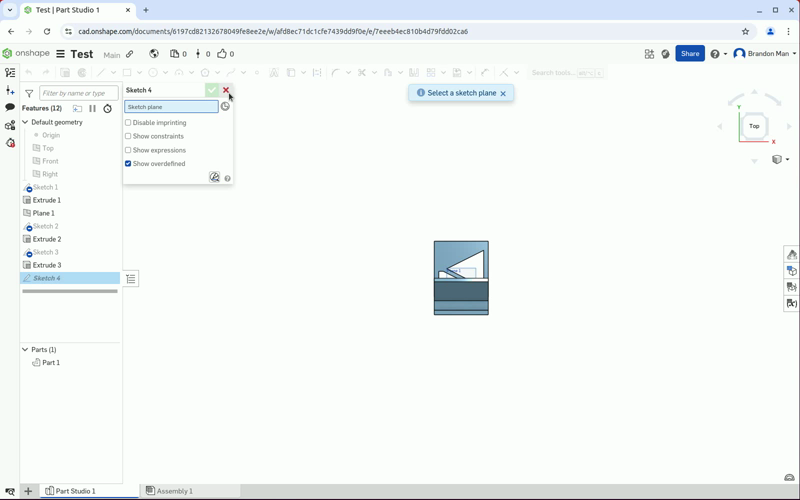
mouse_move(73, 215)
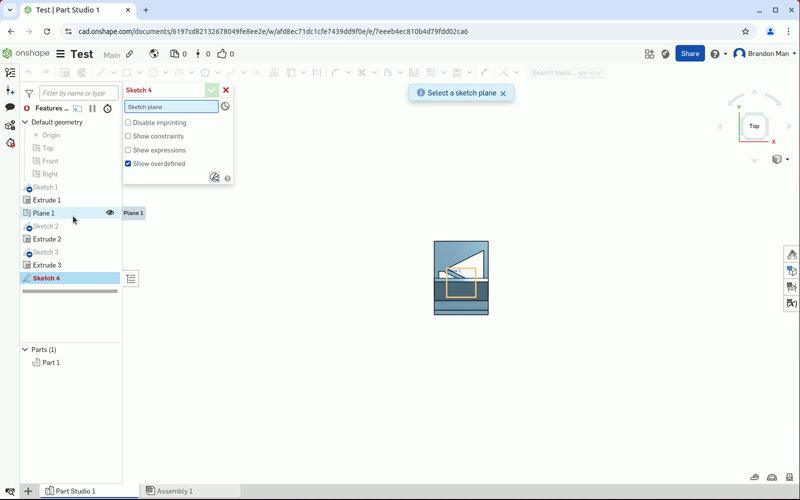
click(73, 215)
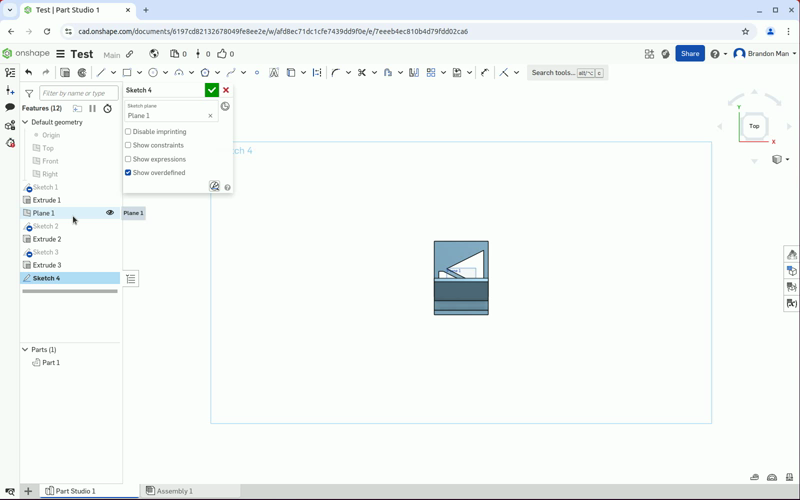
mouse_move(73, 352)
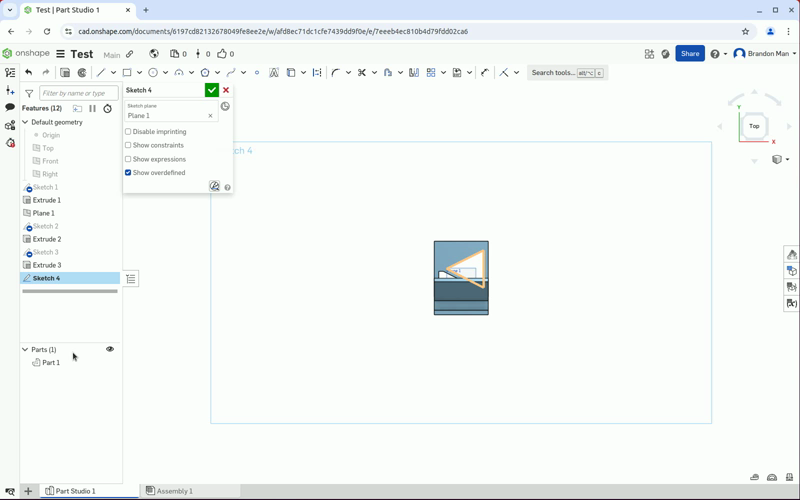
key(y)
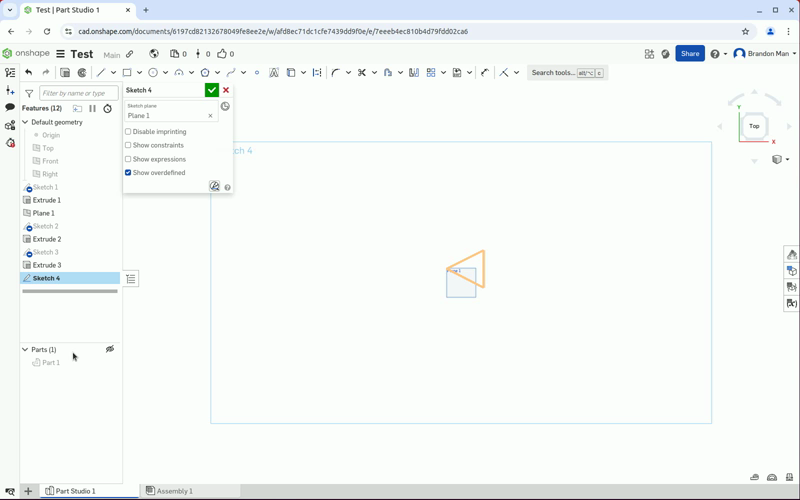
key(l)
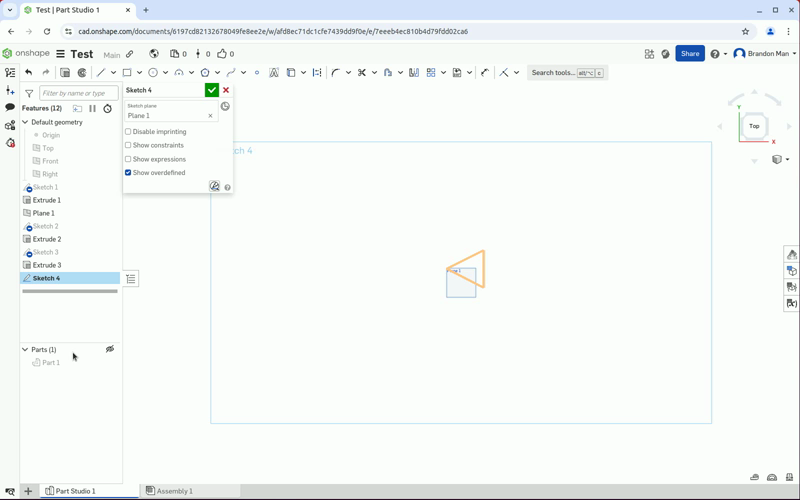
key_down(shift)
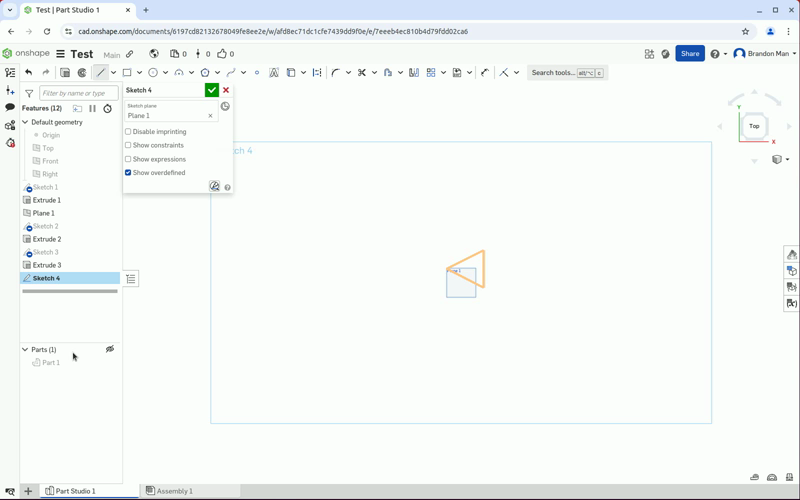
mouse_move(438, 266)
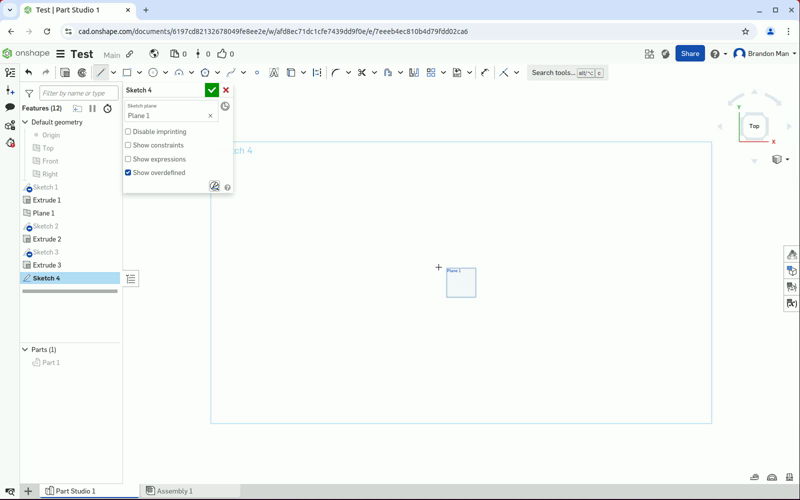
click(438, 266)
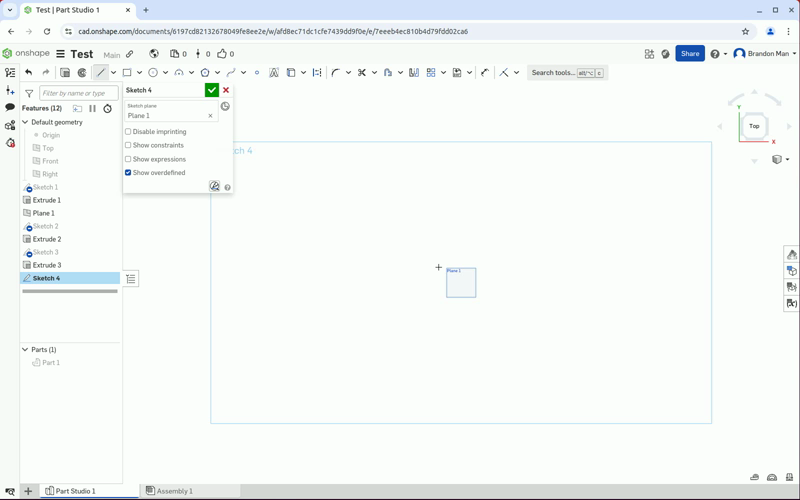
key_up(shift)
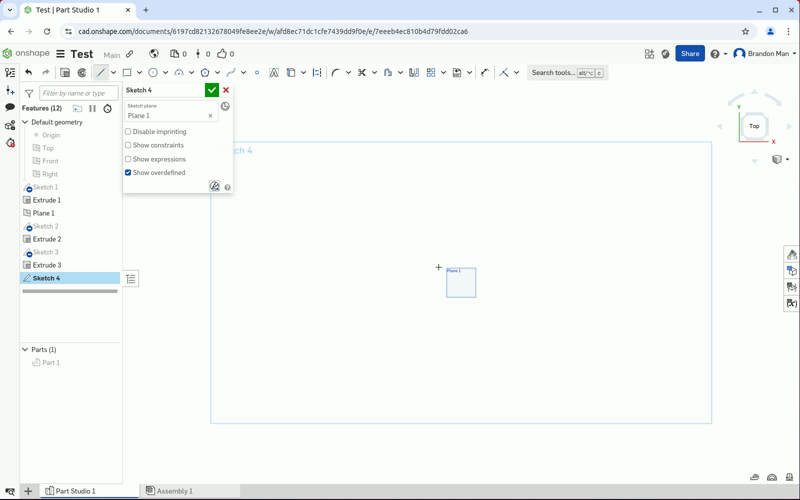
key_down(shift)
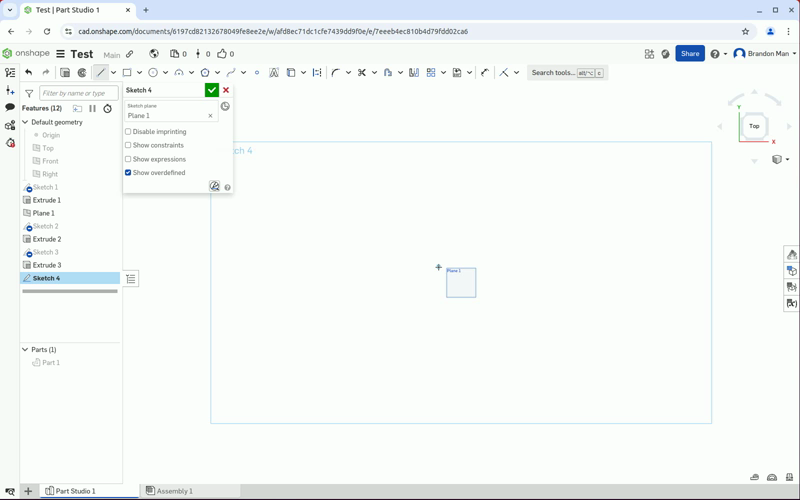
mouse_move(468, 266)
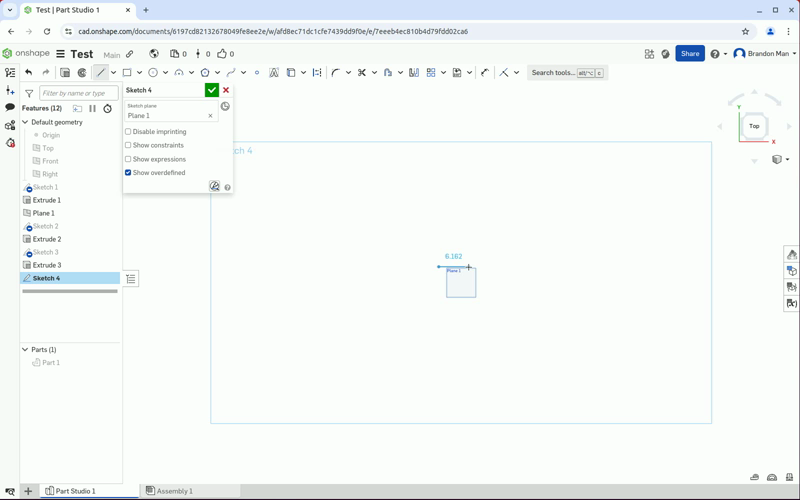
mouse_move(443, 266)
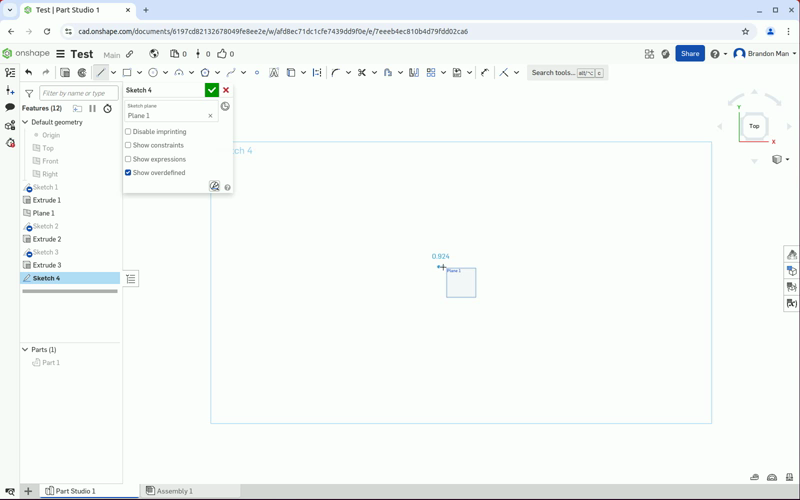
scroll(6)
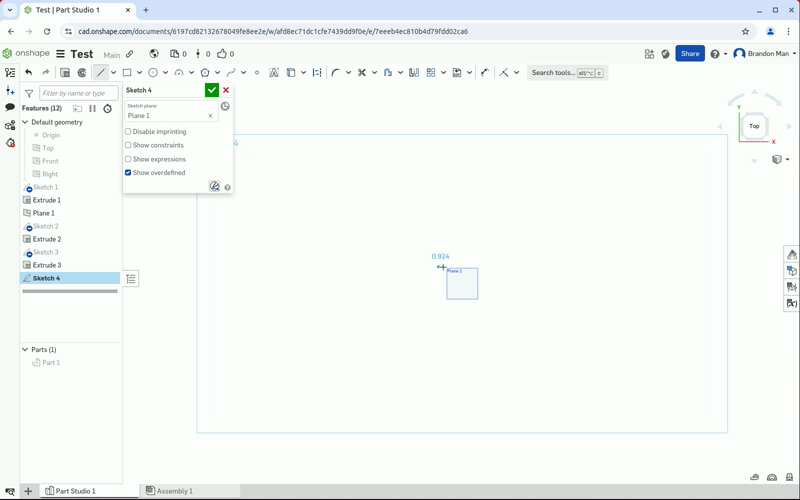
scroll(6)
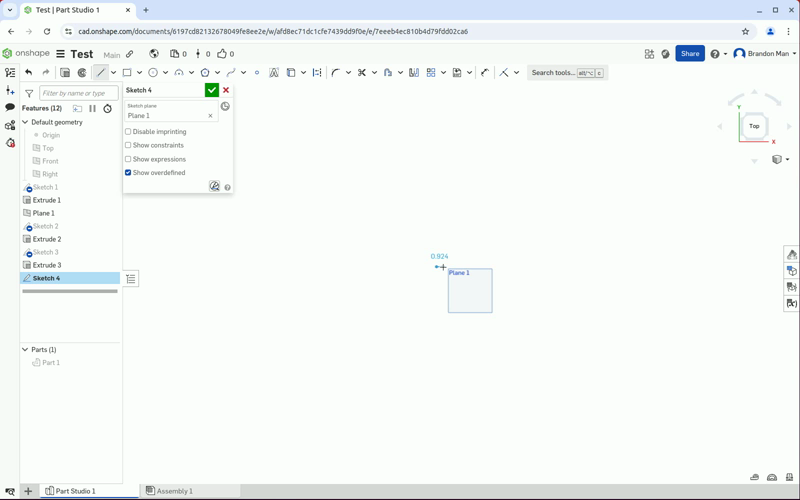
scroll(6)
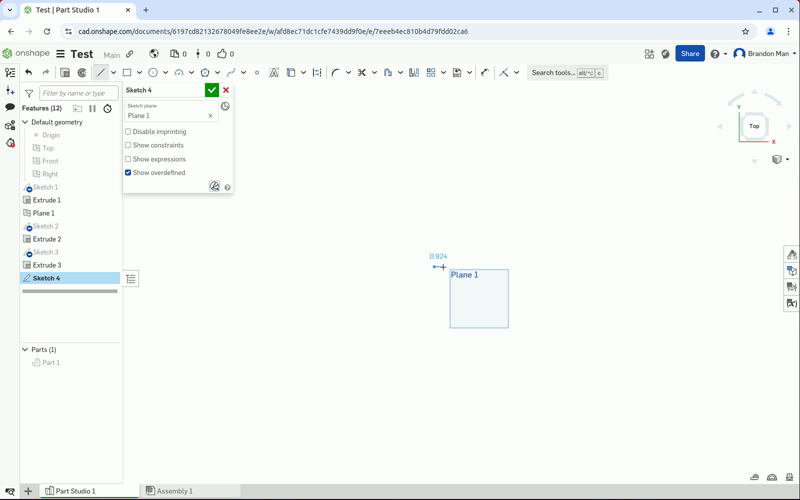
scroll(6)
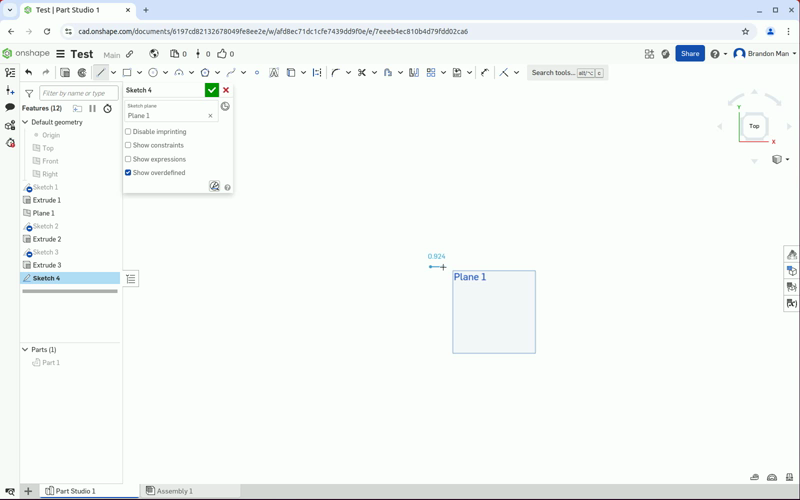
scroll(6)
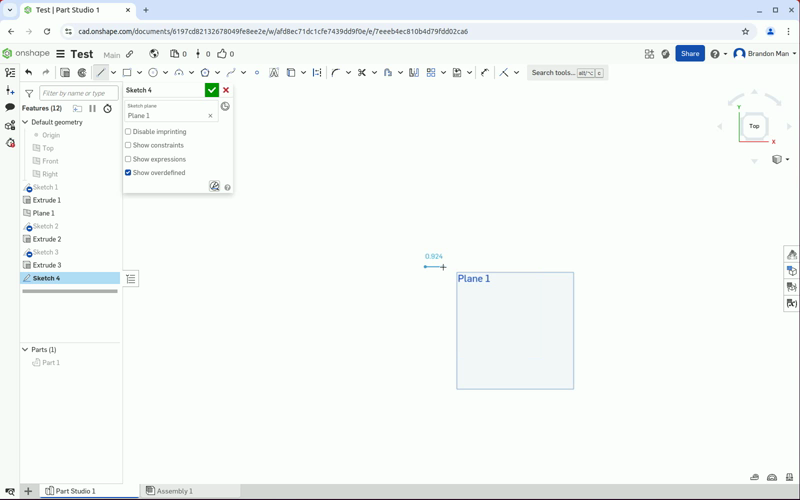
scroll(6)
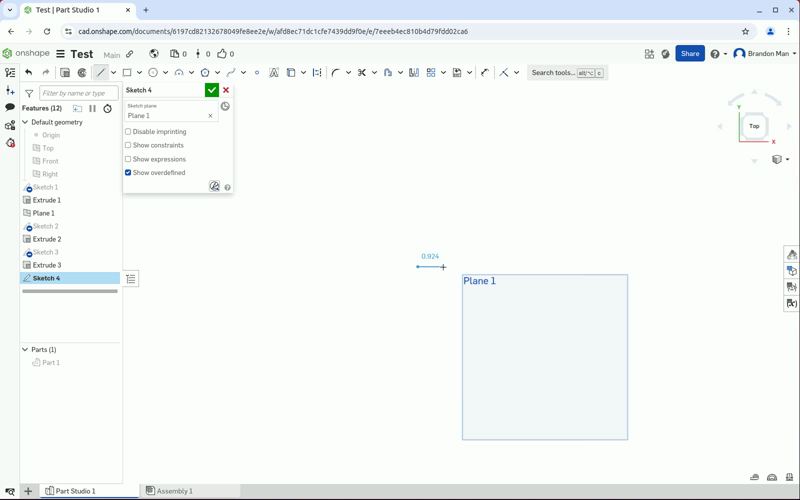
scroll(6)
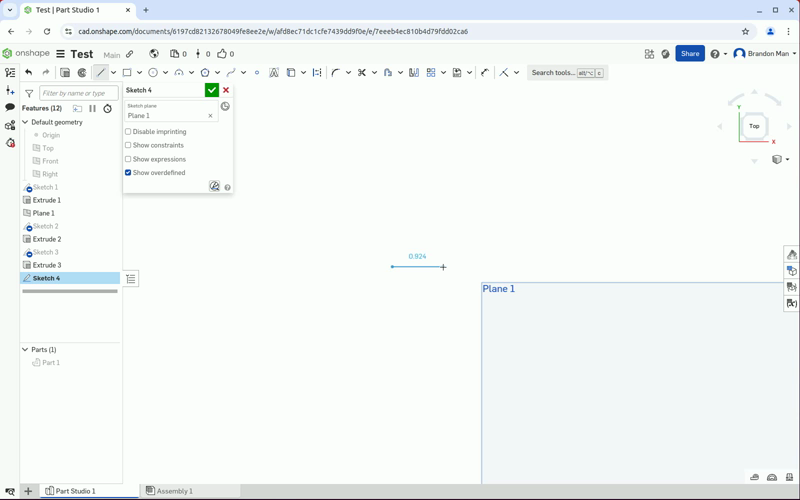
click(443, 266)
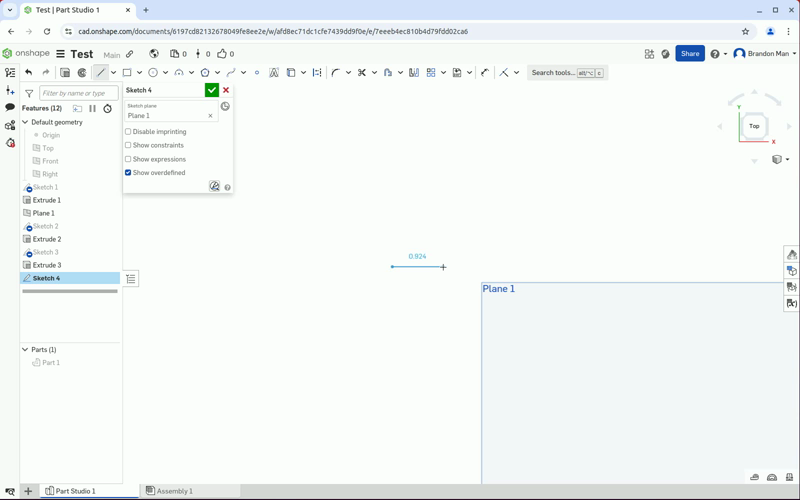
scroll(-6)
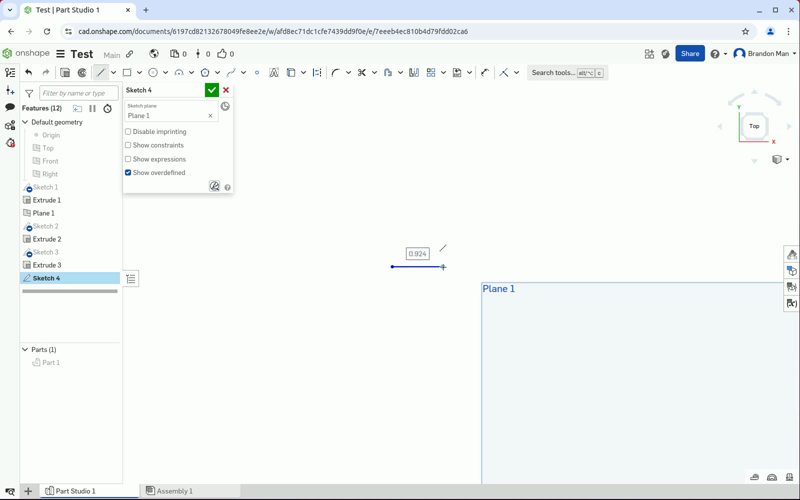
scroll(-6)
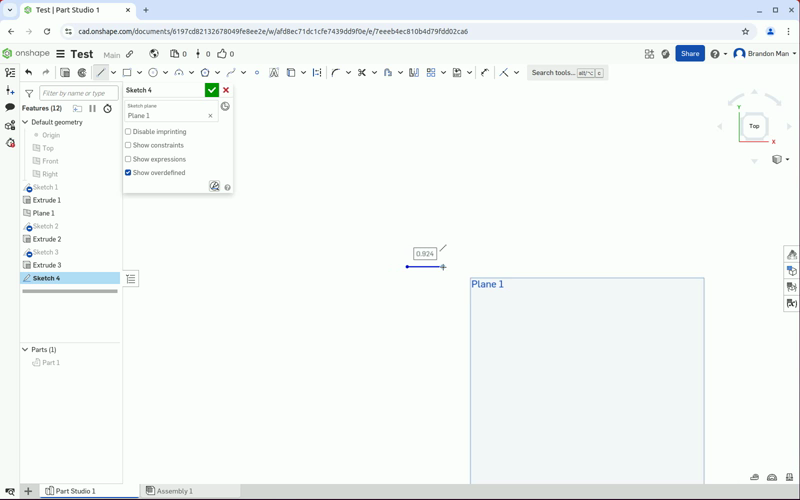
scroll(-6)
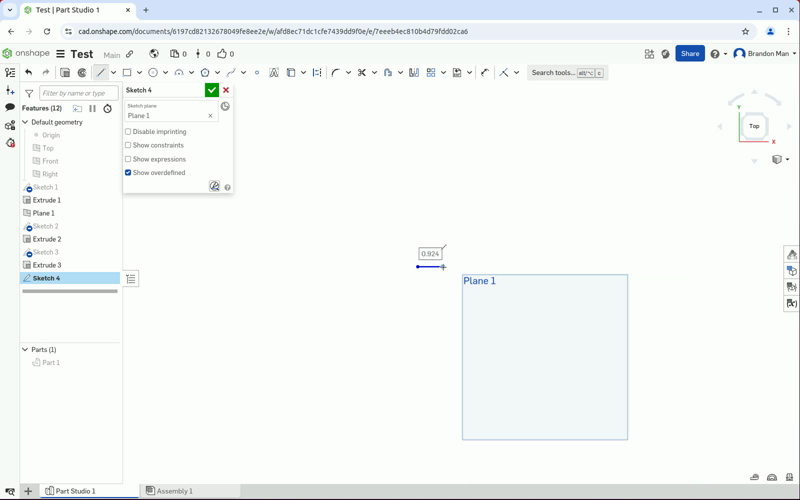
scroll(-6)
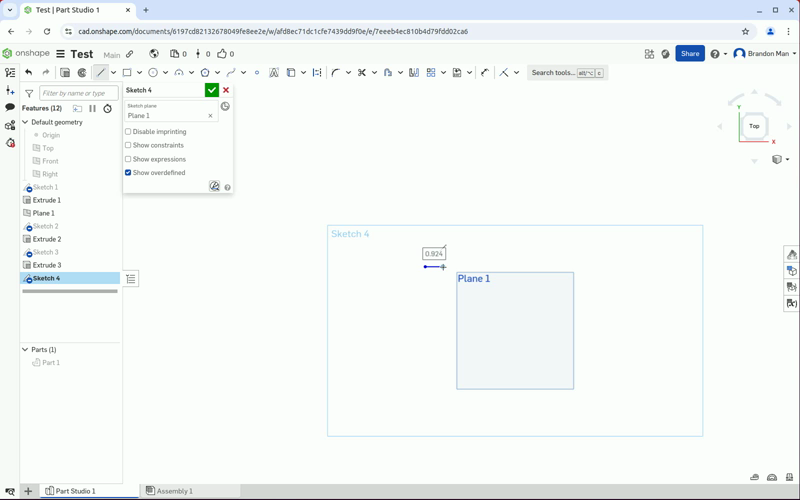
scroll(-6)
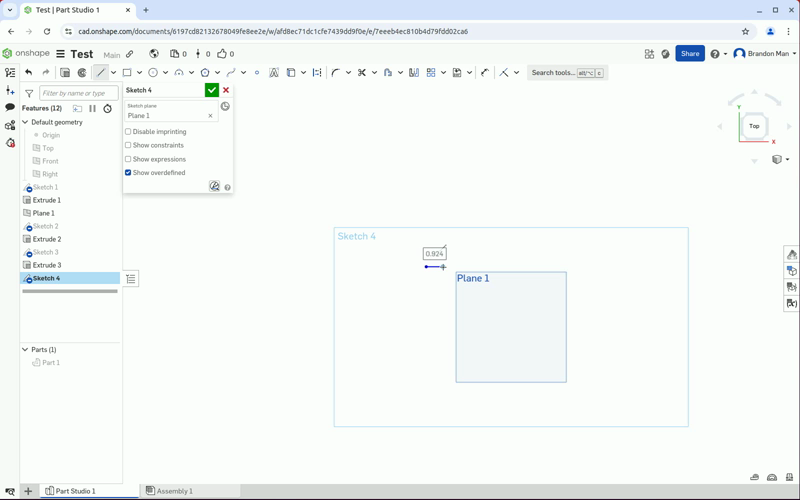
scroll(-6)
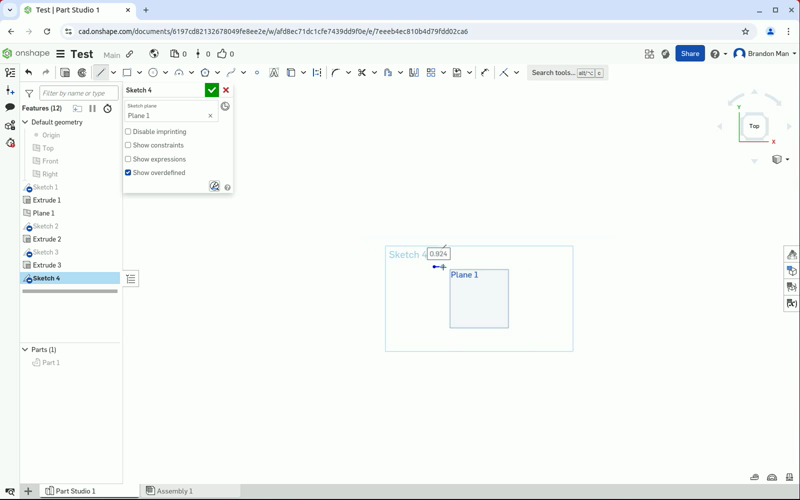
scroll(-6)
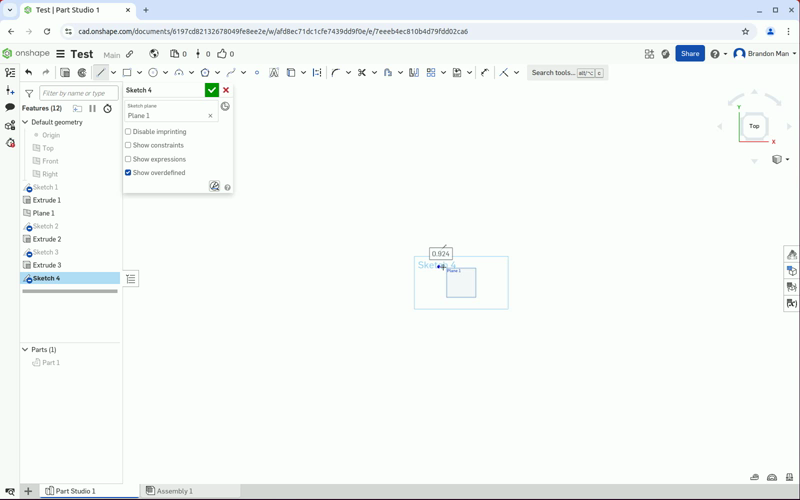
key_up(shift)
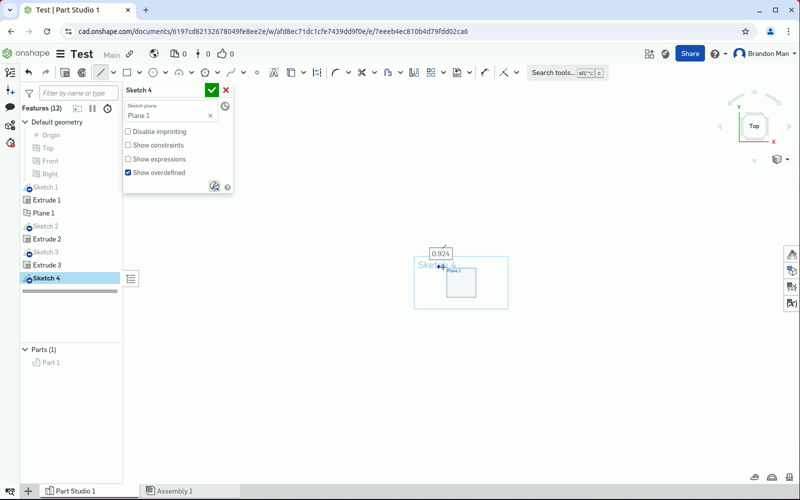
key_down(shift)
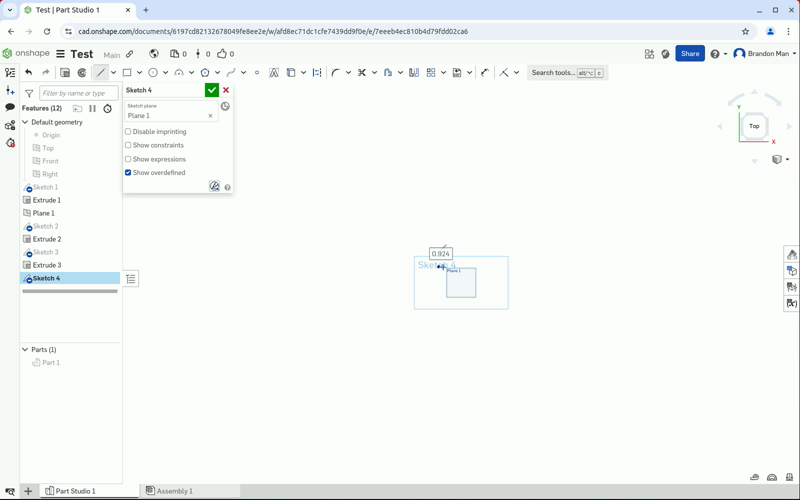
mouse_move(473, 266)
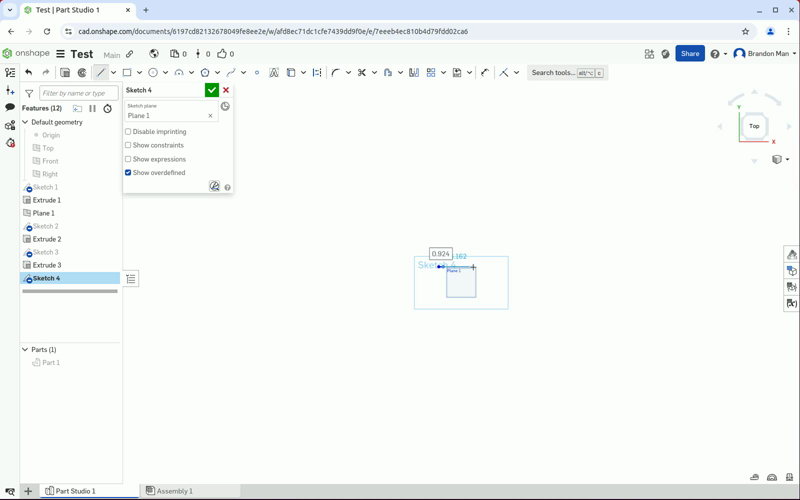
mouse_move(485, 245)
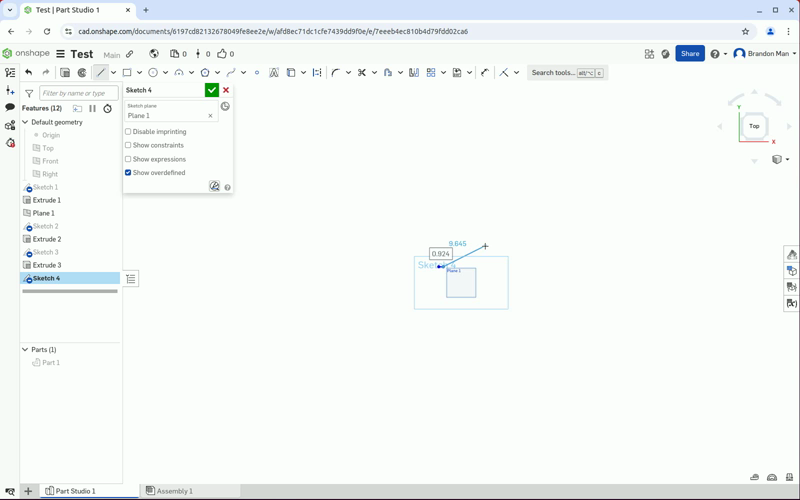
click(485, 245)
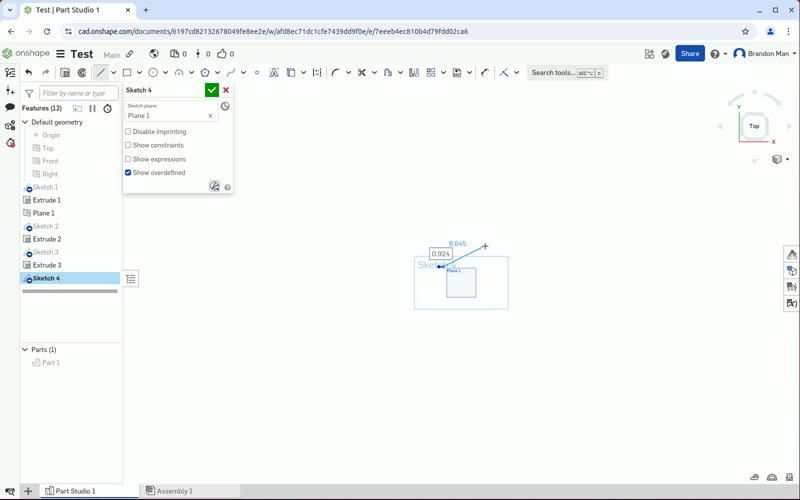
key_up(shift)
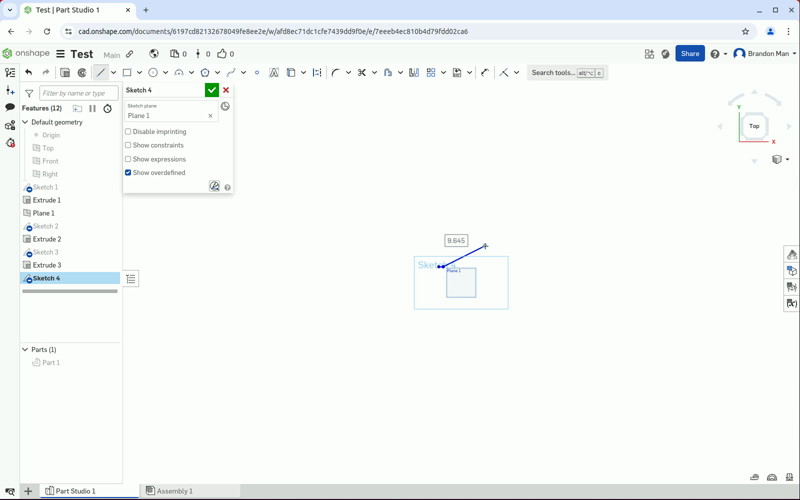
key_down(shift)
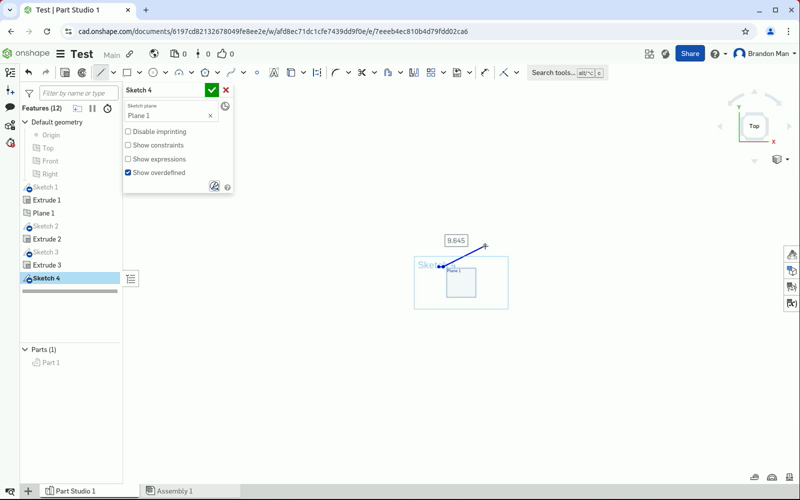
mouse_move(515, 245)
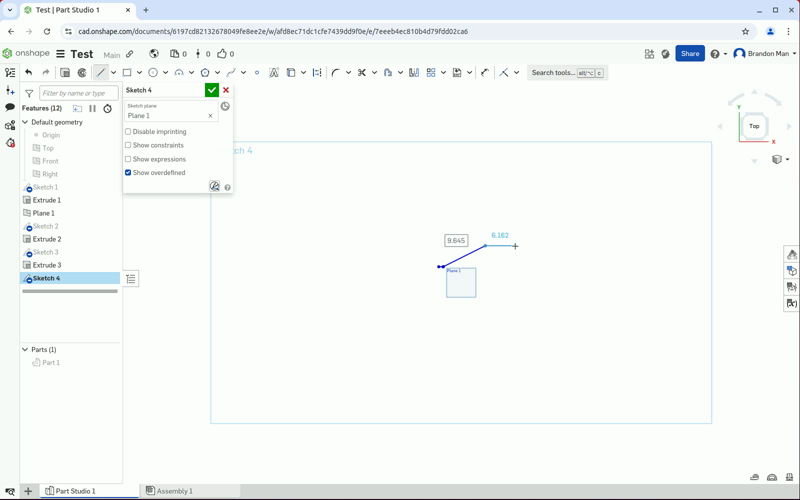
mouse_move(438, 245)
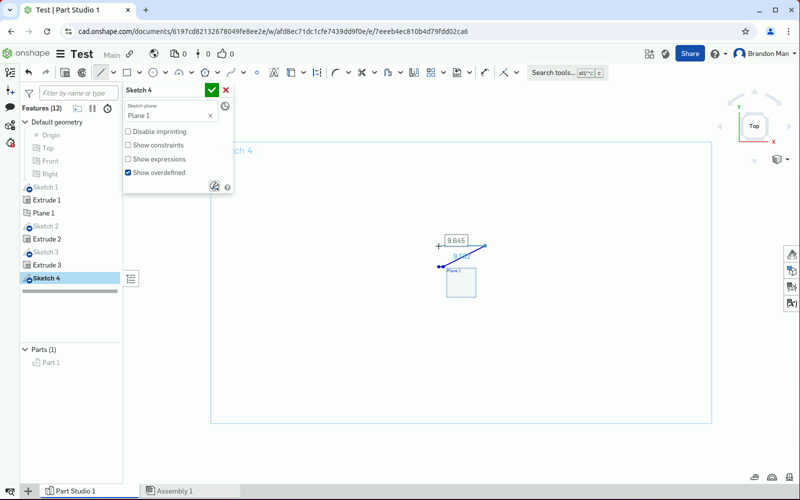
click(438, 245)
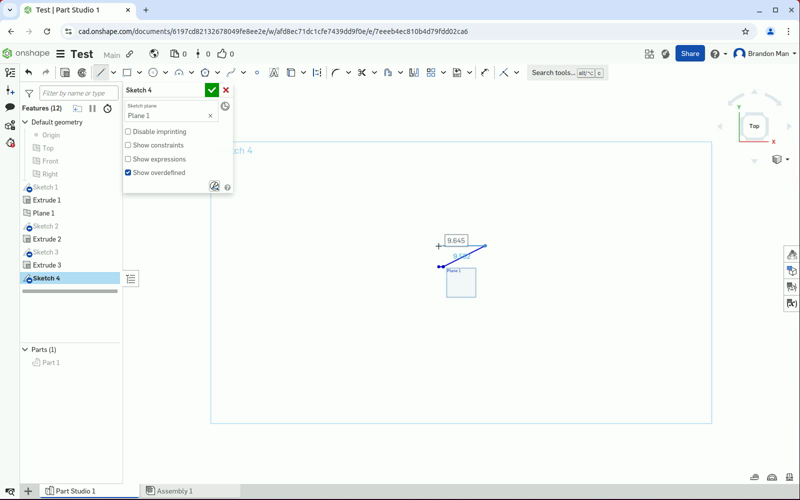
key_up(shift)
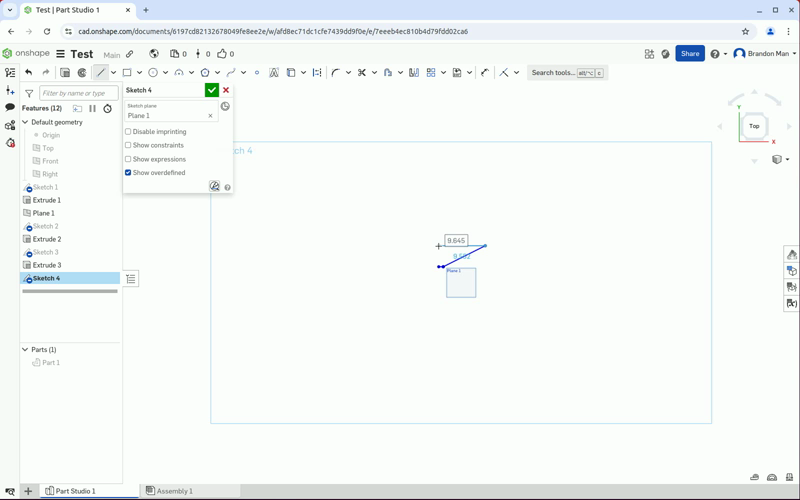
mouse_move(468, 245)
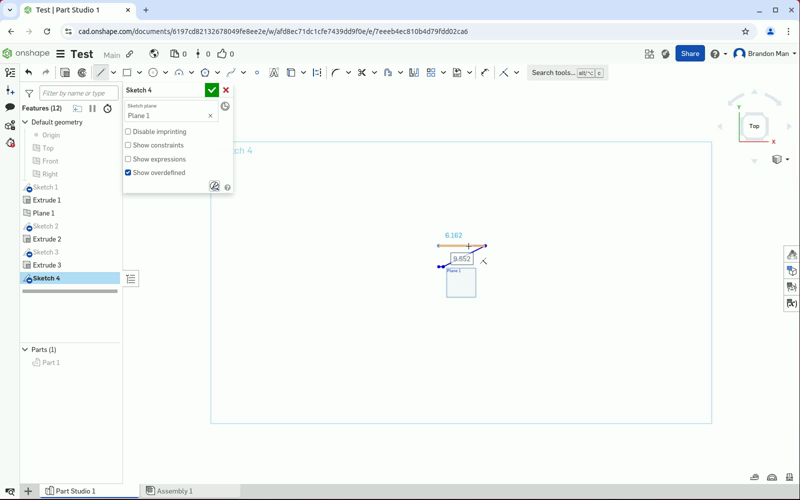
key_down(shift)
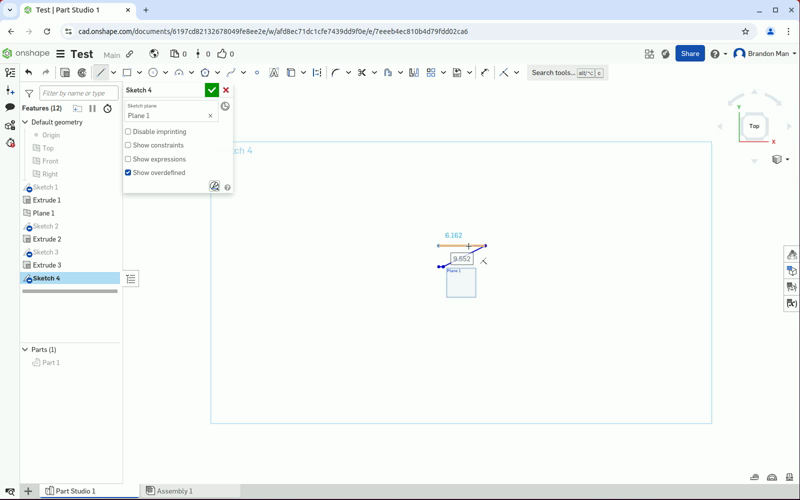
mouse_move(438, 266)
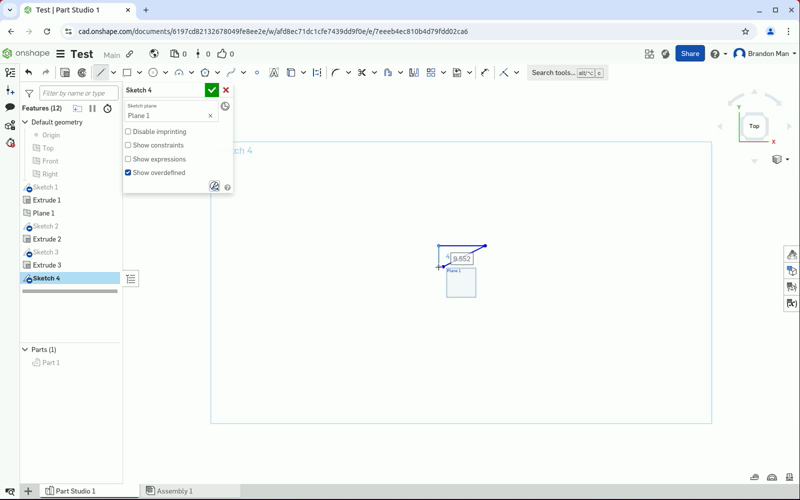
key_up(shift)
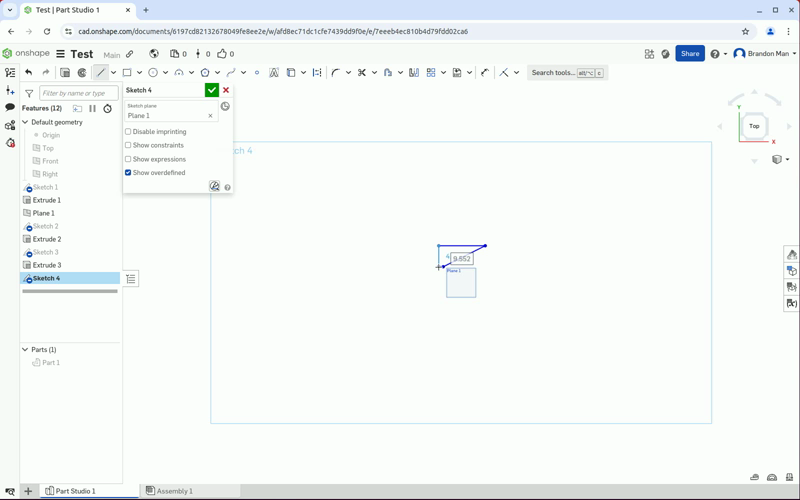
click(438, 266)
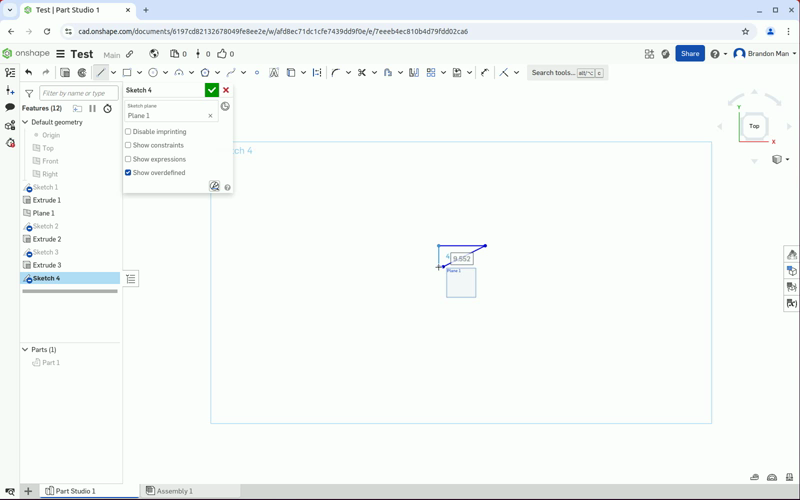
key(esc)
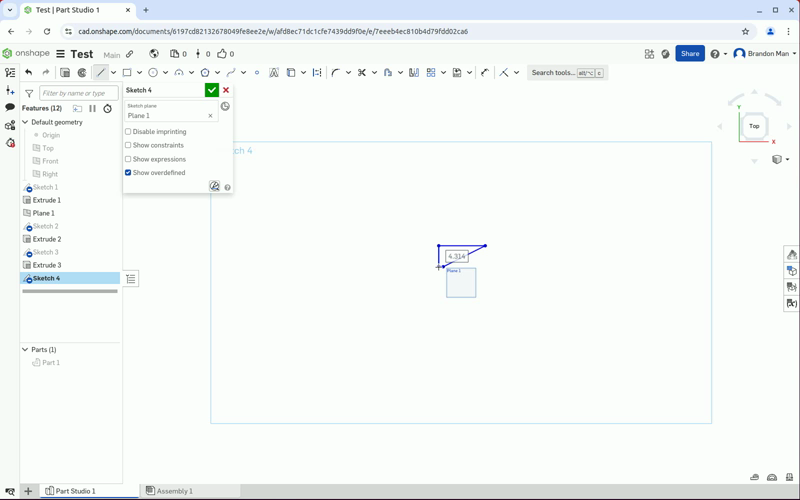
mouse_move(439, 247)
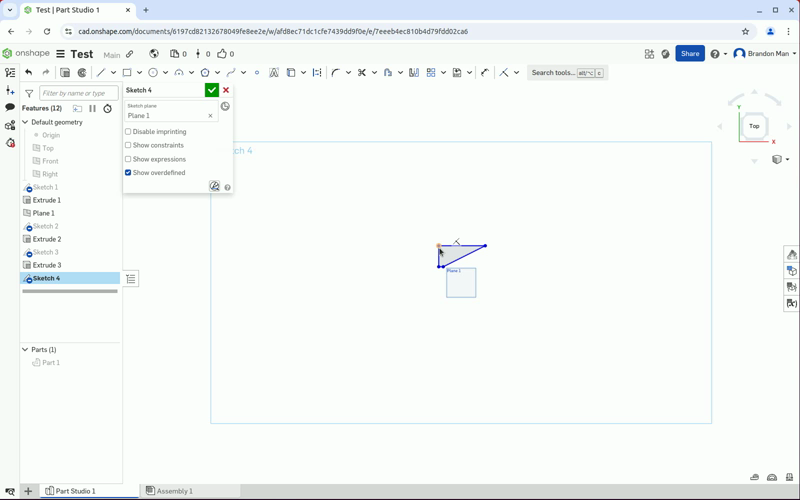
scroll(6)
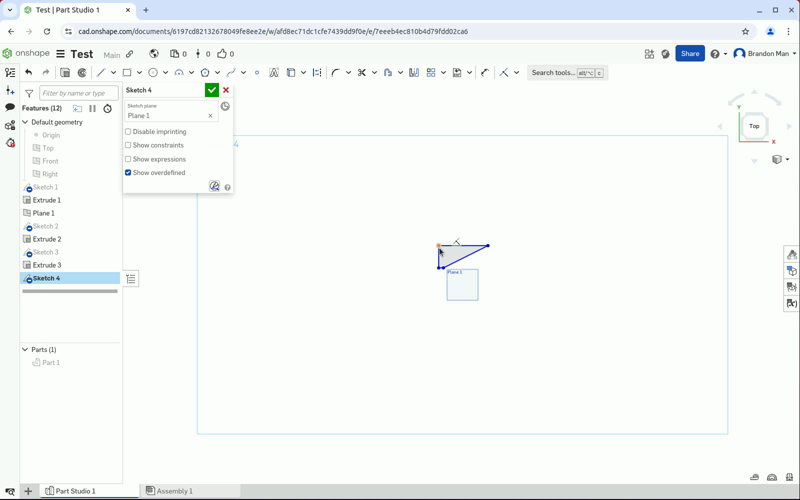
scroll(6)
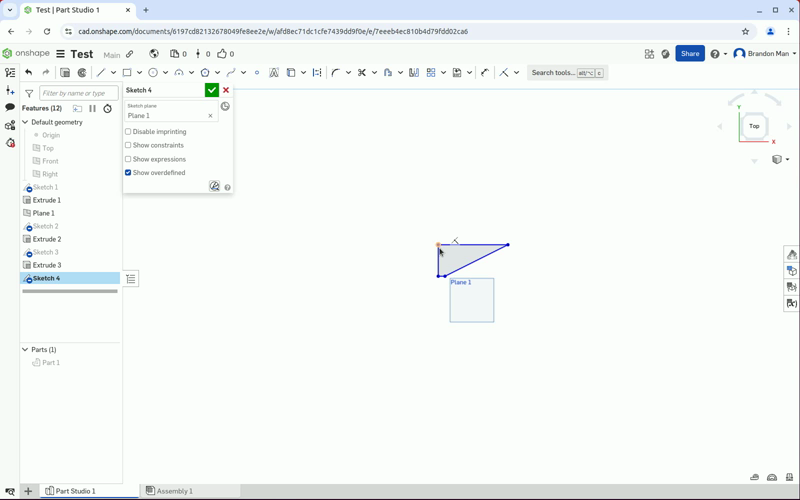
scroll(6)
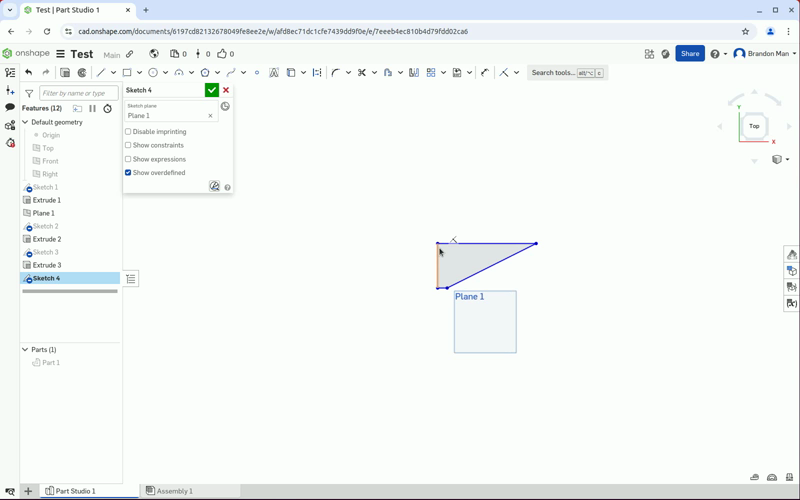
scroll(6)
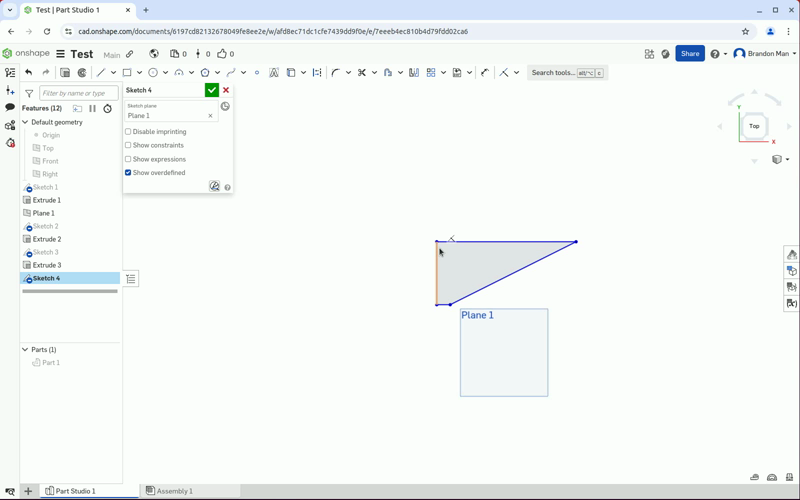
scroll(6)
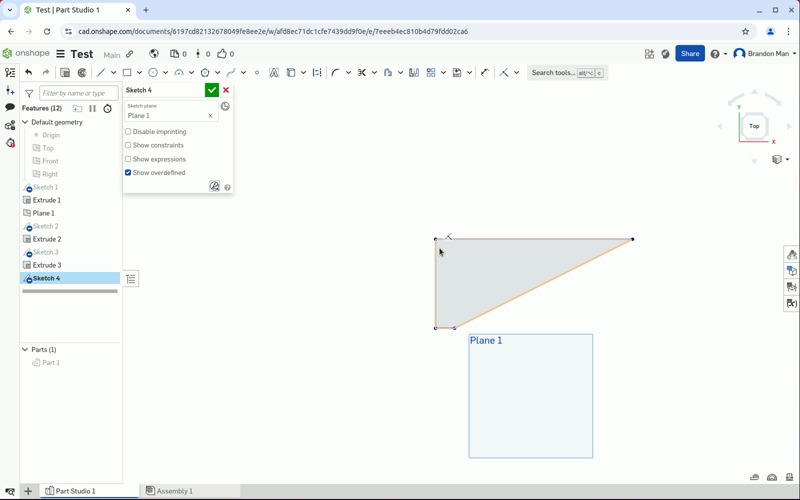
scroll(6)
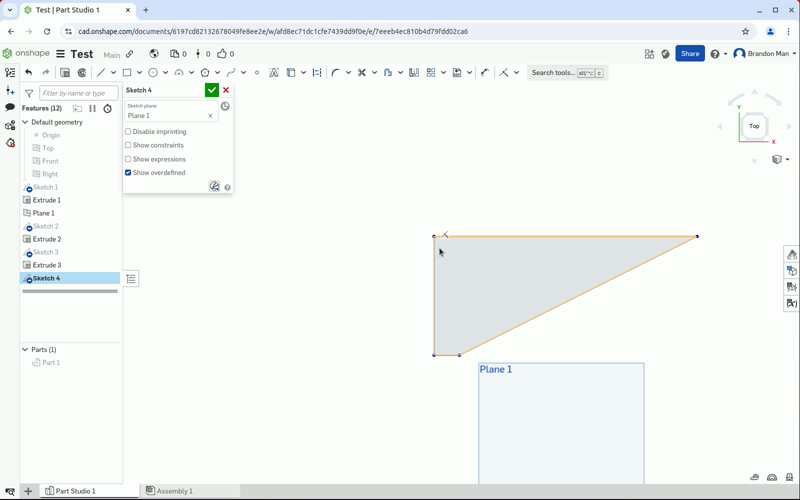
scroll(6)
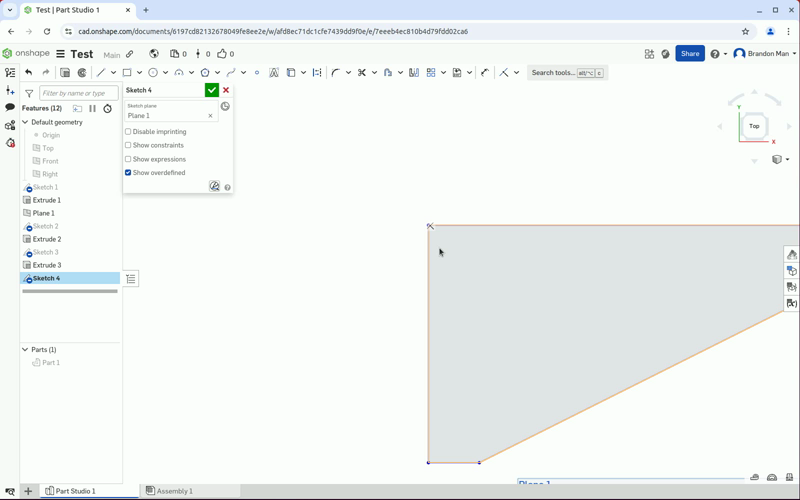
click(439, 247)
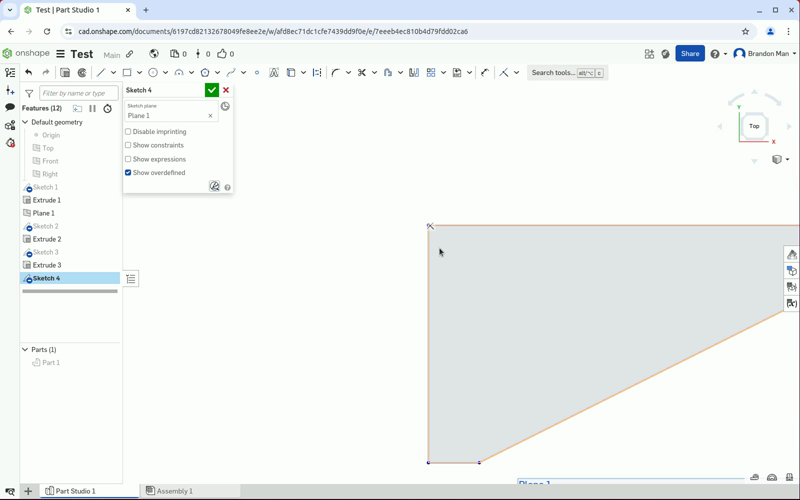
scroll(-6)
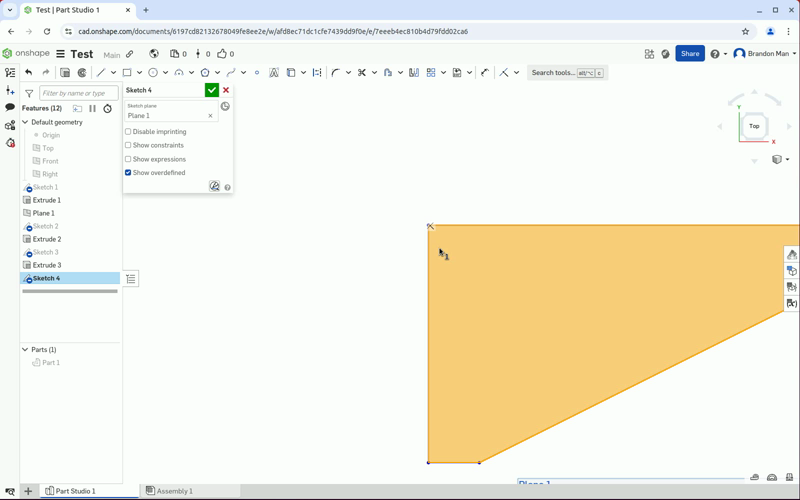
scroll(-6)
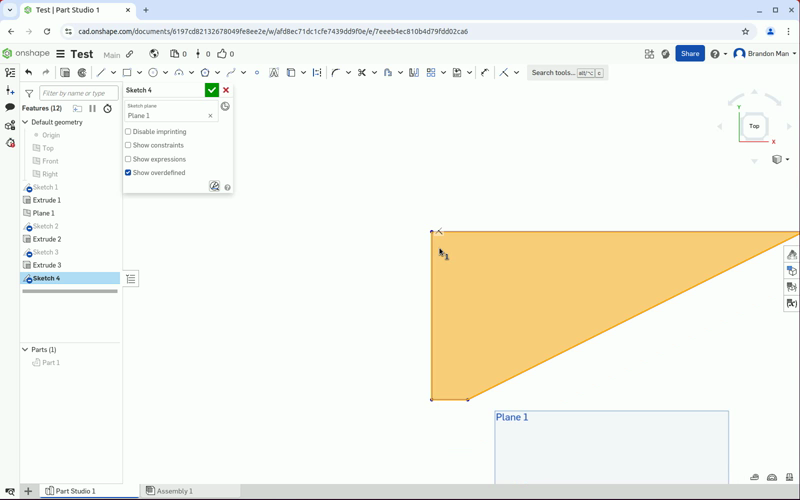
scroll(-6)
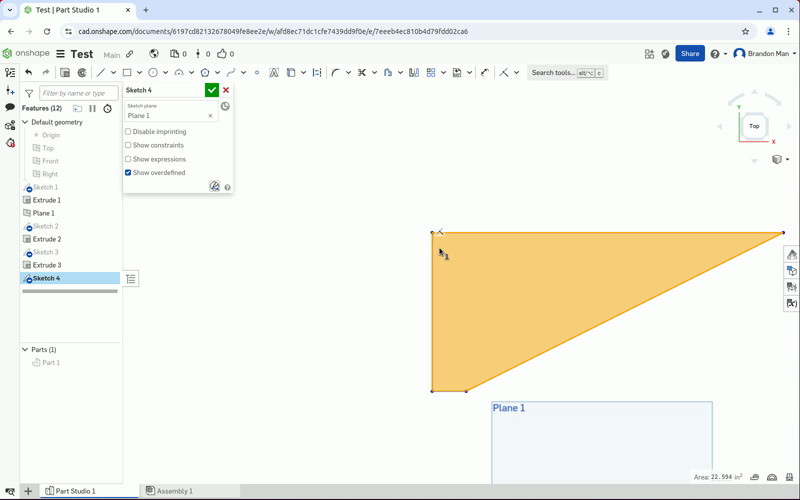
scroll(-6)
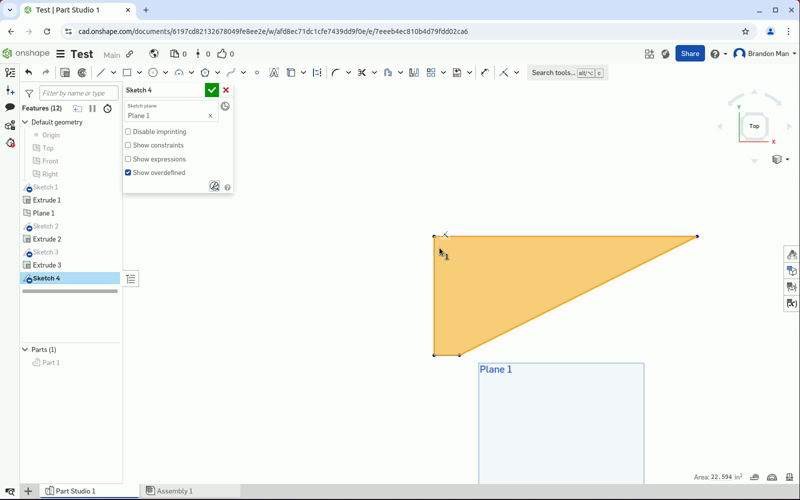
scroll(-6)
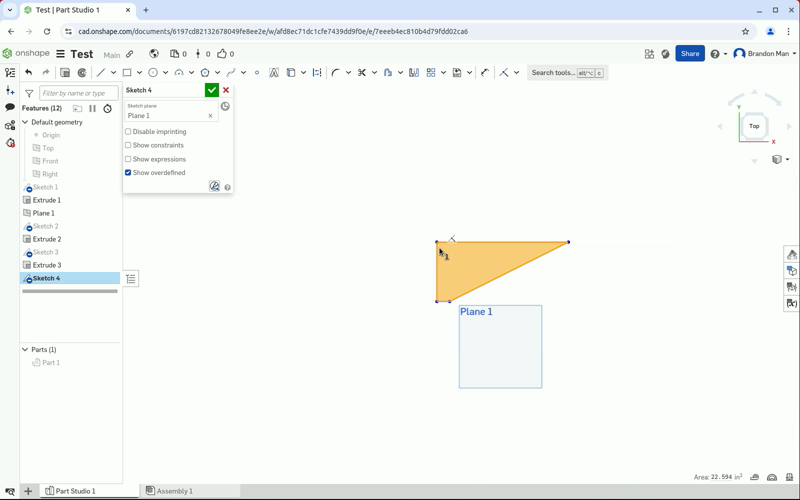
scroll(-6)
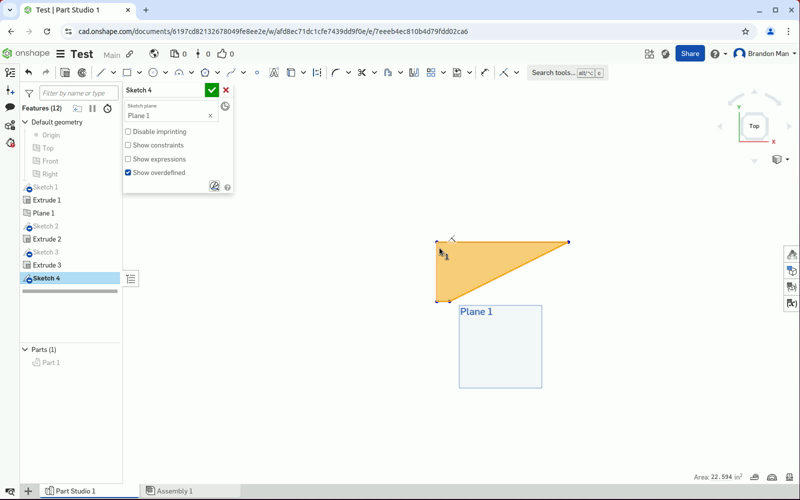
scroll(-6)
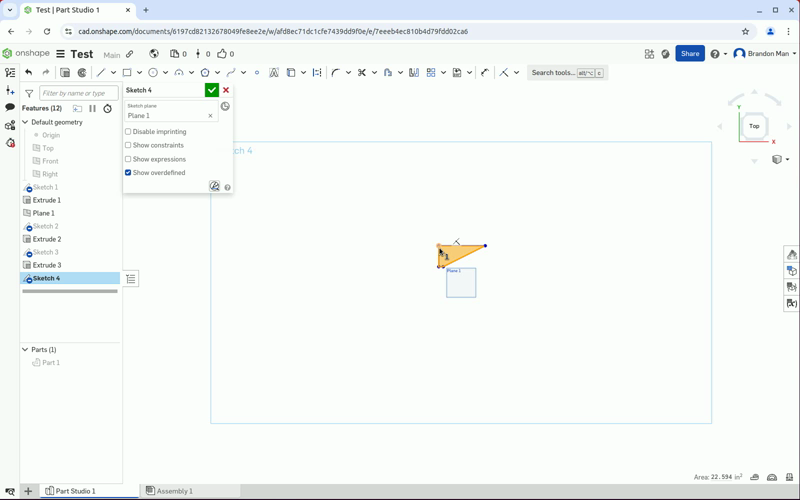
mouse_move(73, 352)
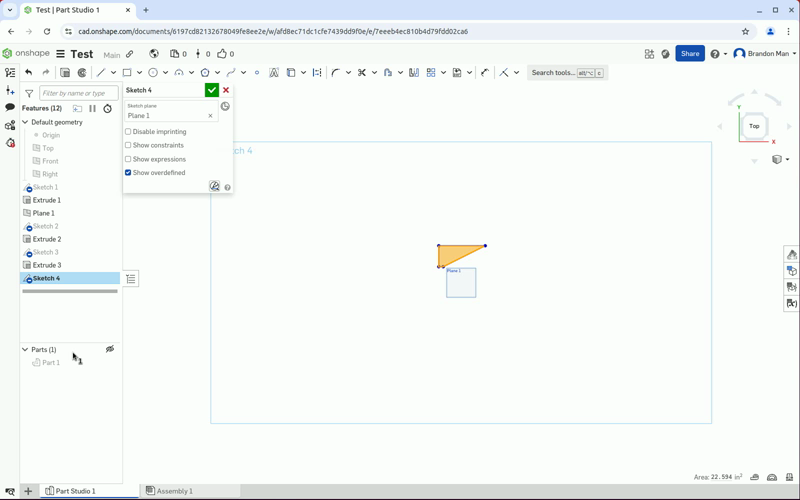
key(shift+y)
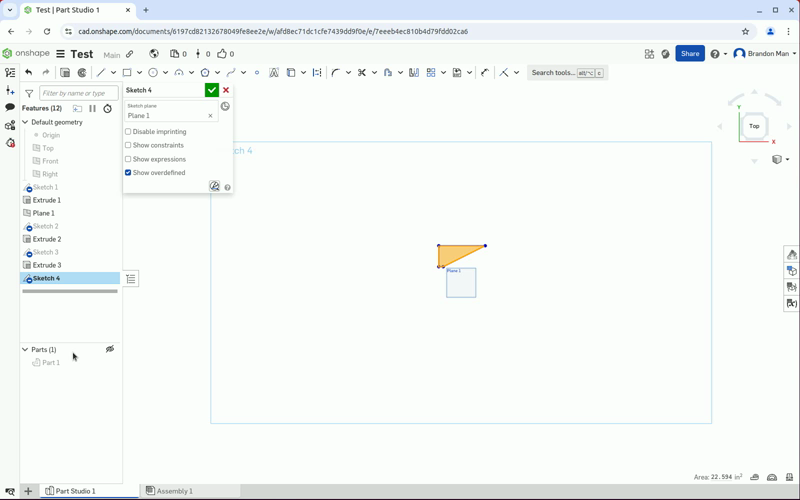
key(shift+e)
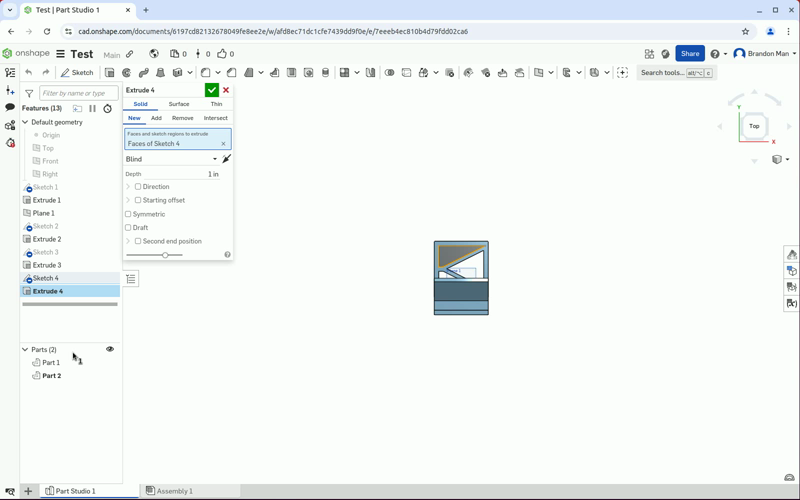
mouse_move(143, 106)
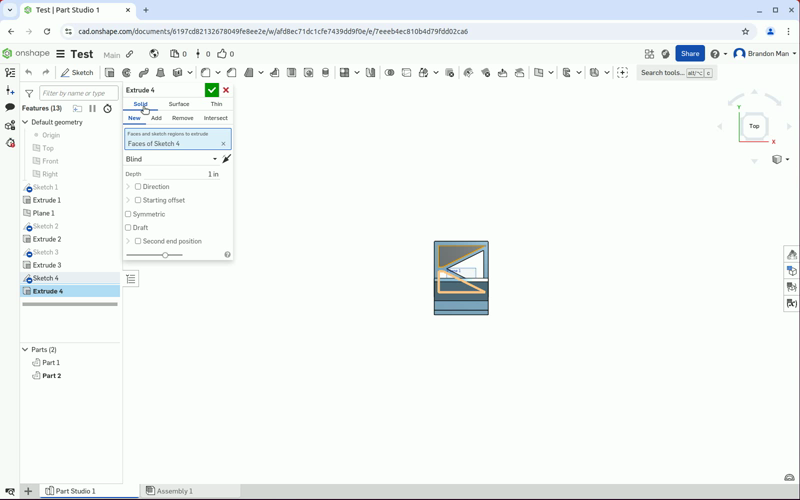
click(143, 106)
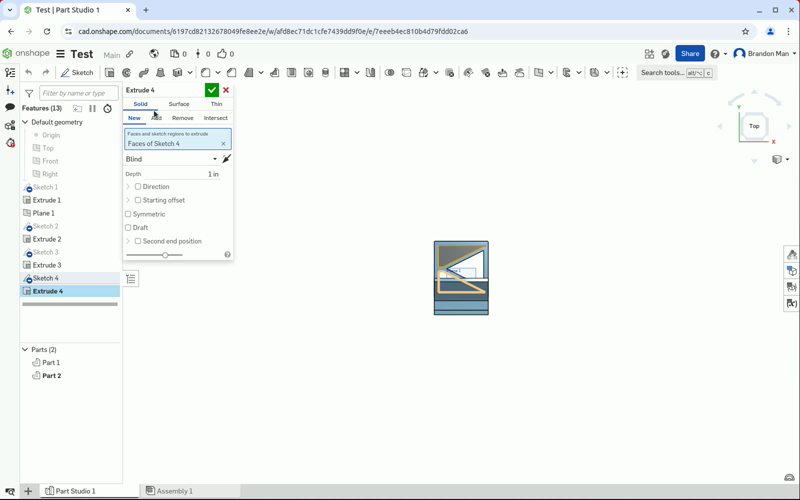
mouse_move(186, 120)
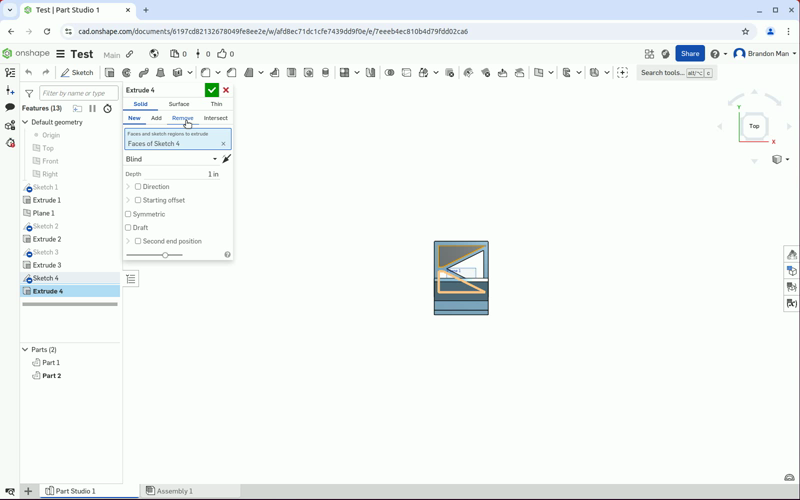
click(186, 120)
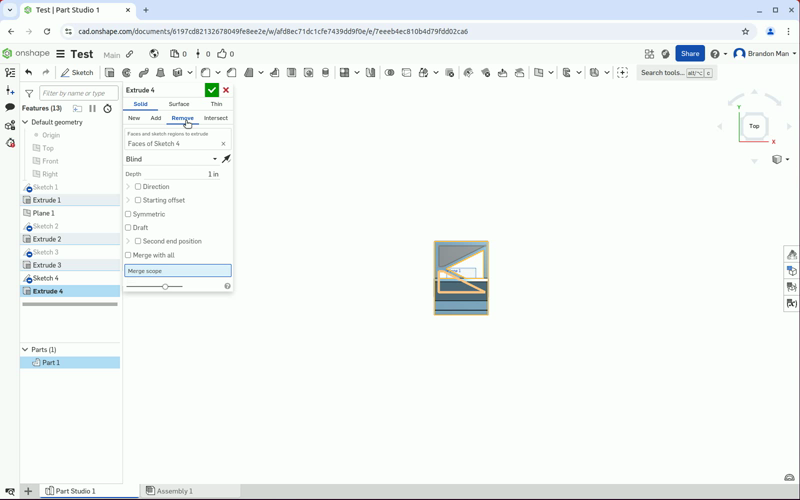
key(tab, 4)
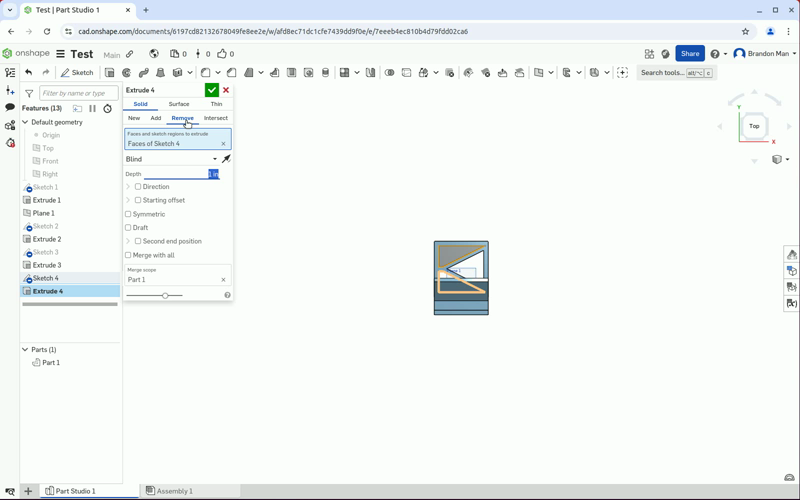
text(3.851)
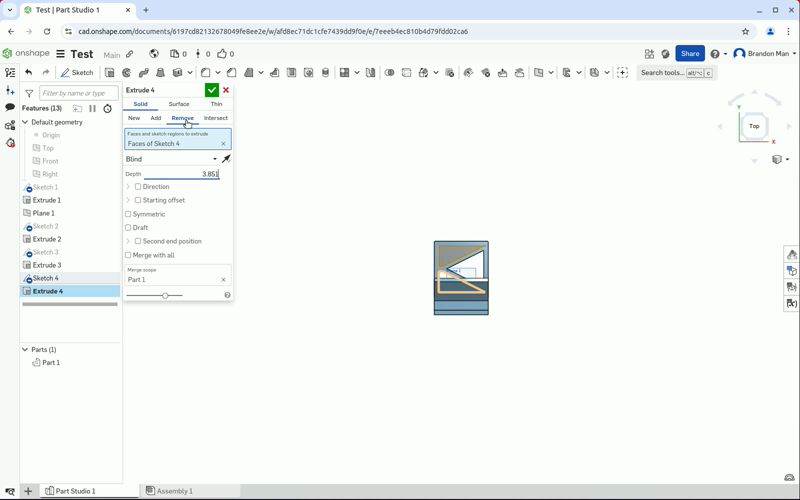
key(tab, 6)
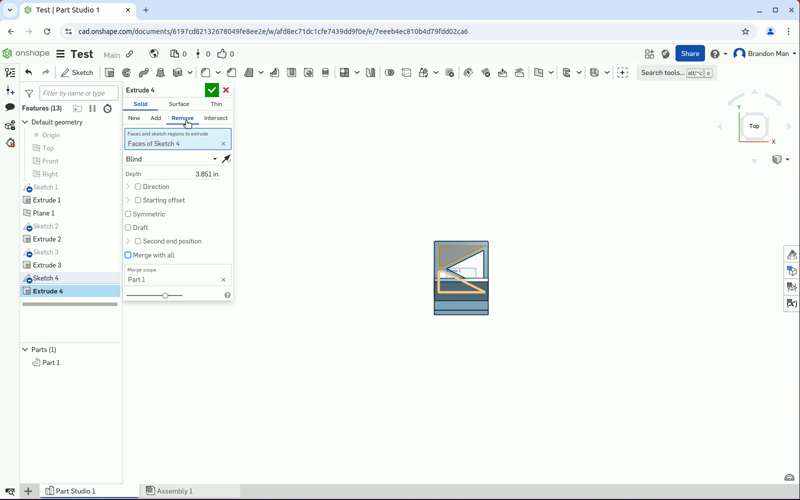
key(space)
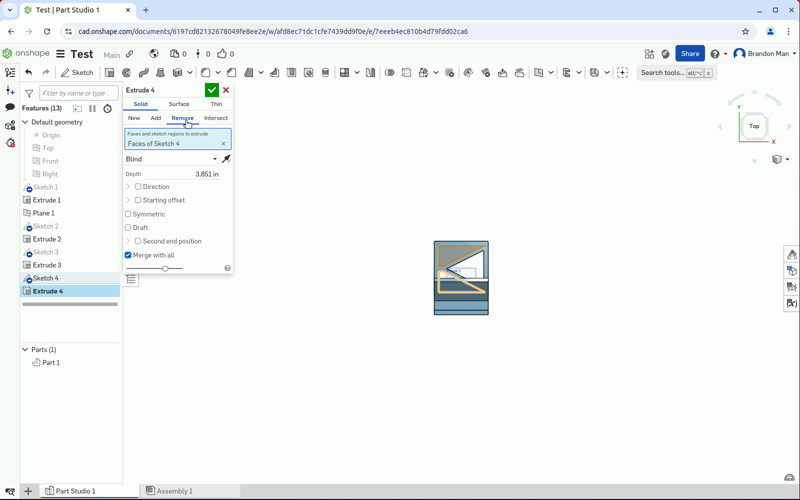
key(enter)
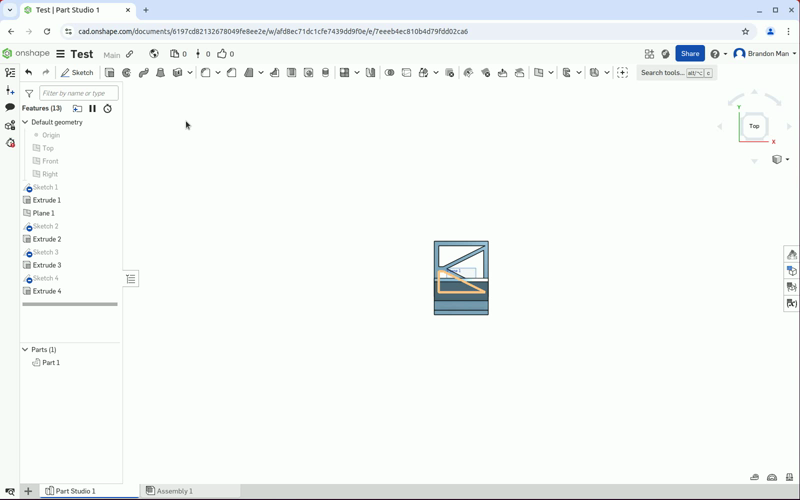
key(shift+h)
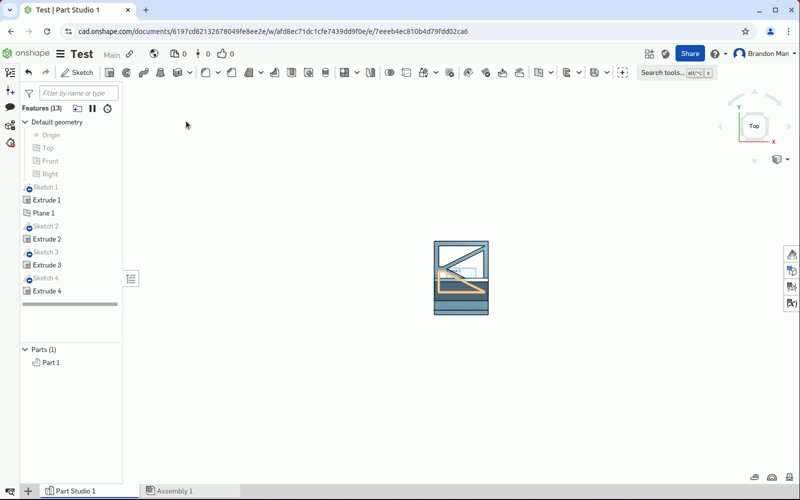
key(shift+h)
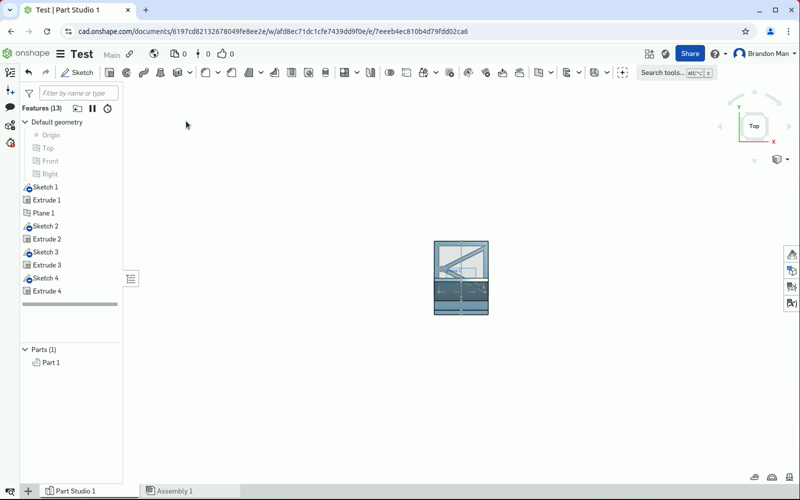
key(shift+7)
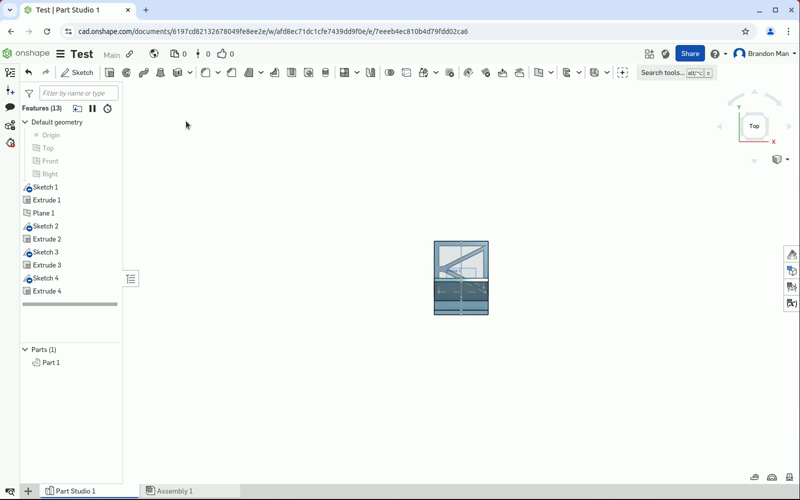
key(up, 3)
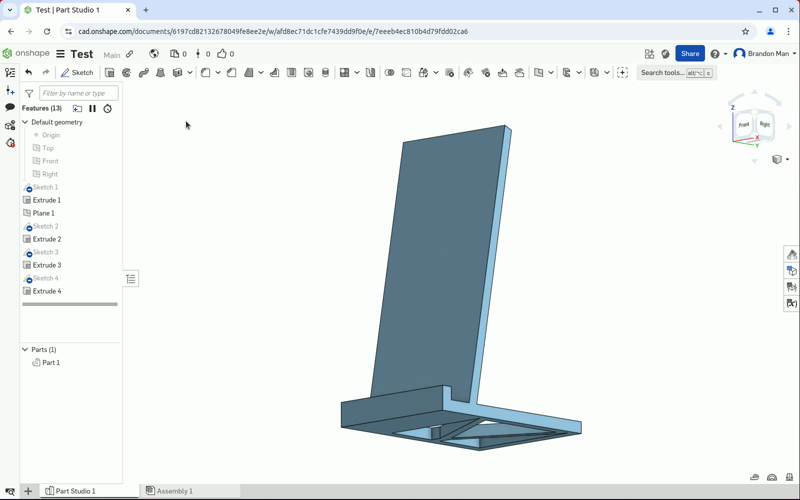
key(left, 3)
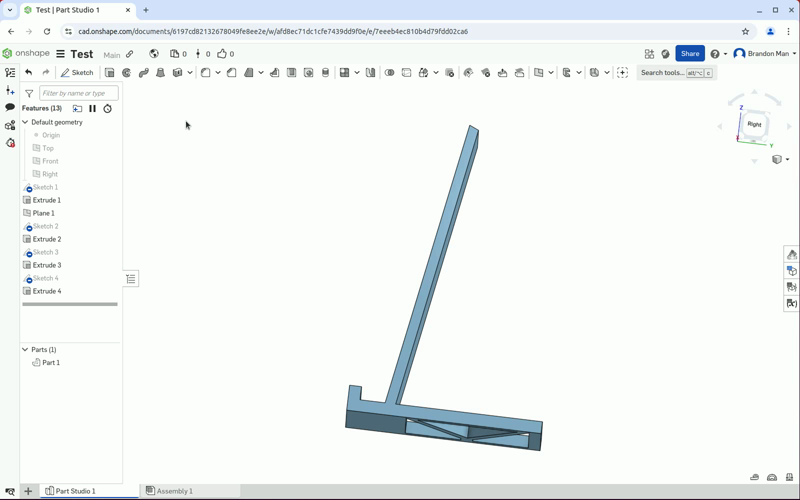
key(right, 3)
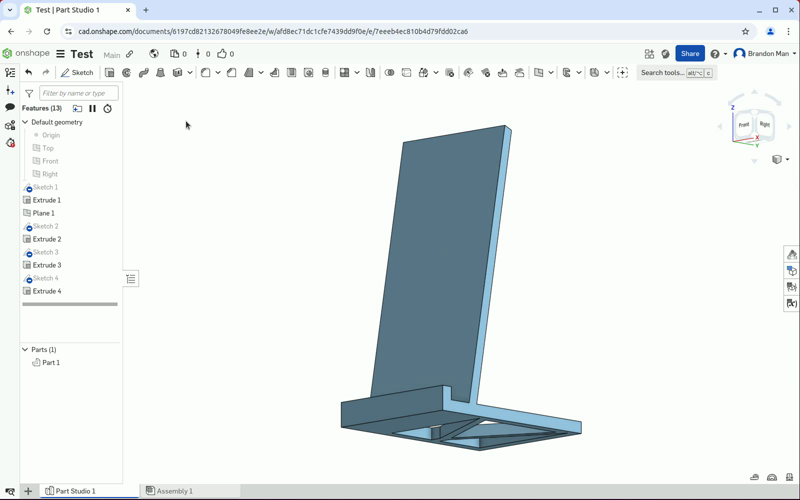
key(down, 3)
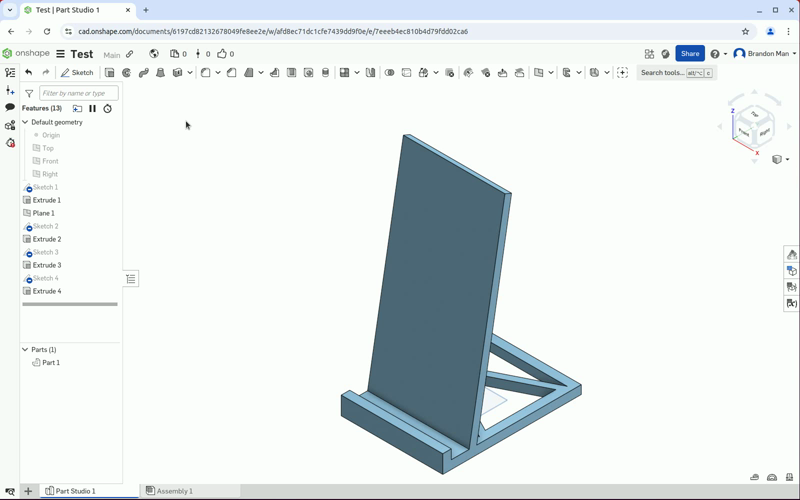
mouse_move(73, 189)
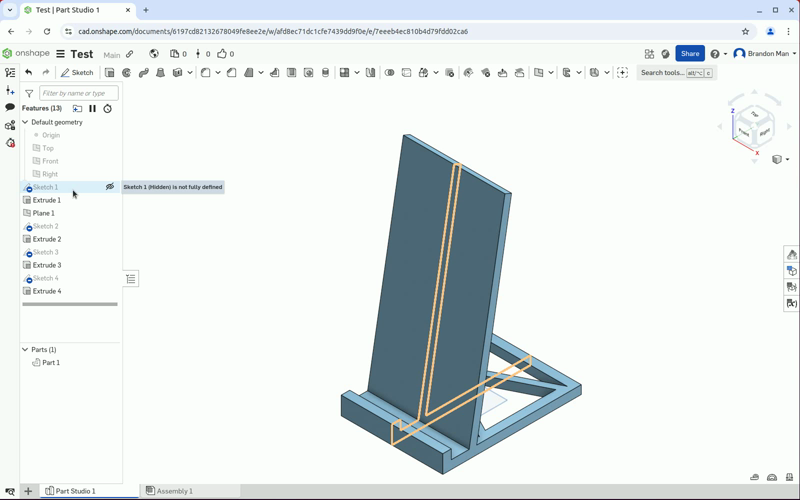
click(73, 189)